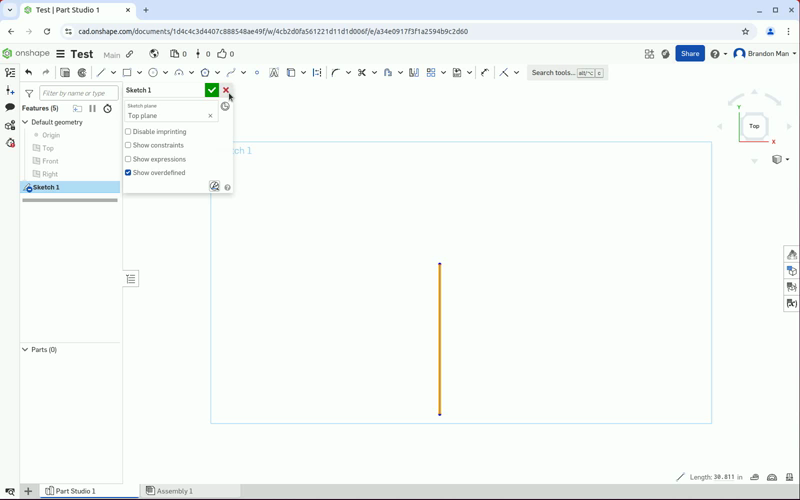
key(shift+h)
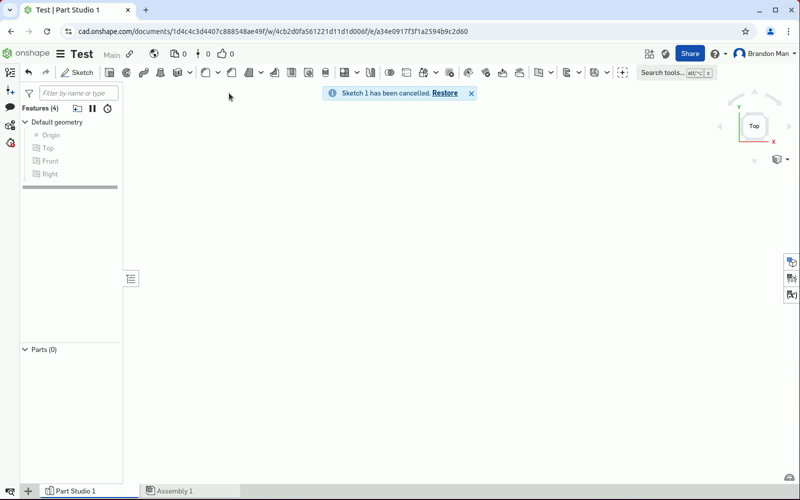
mouse_move(73, 352)
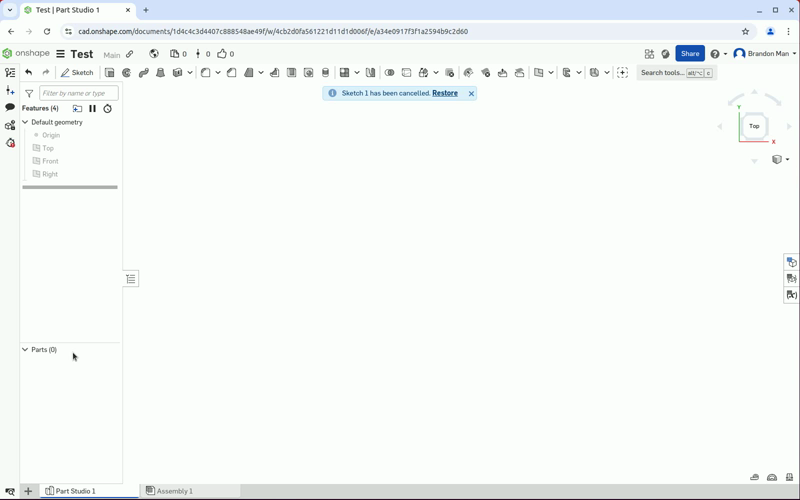
key(y)
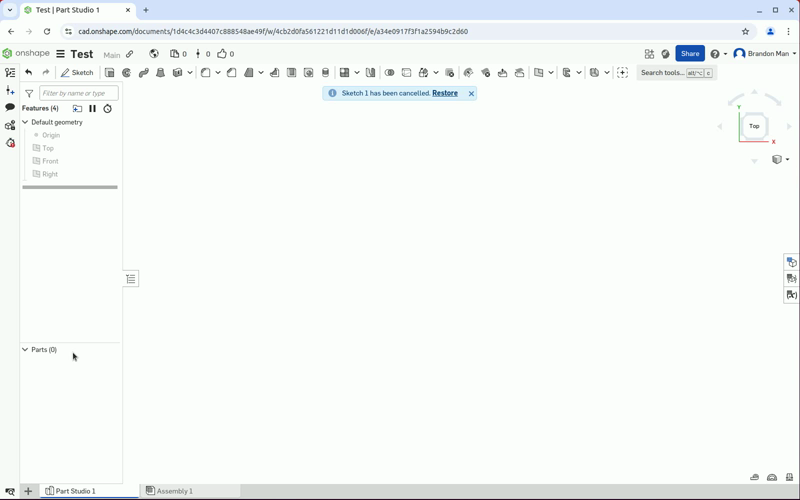
key(shift+p)
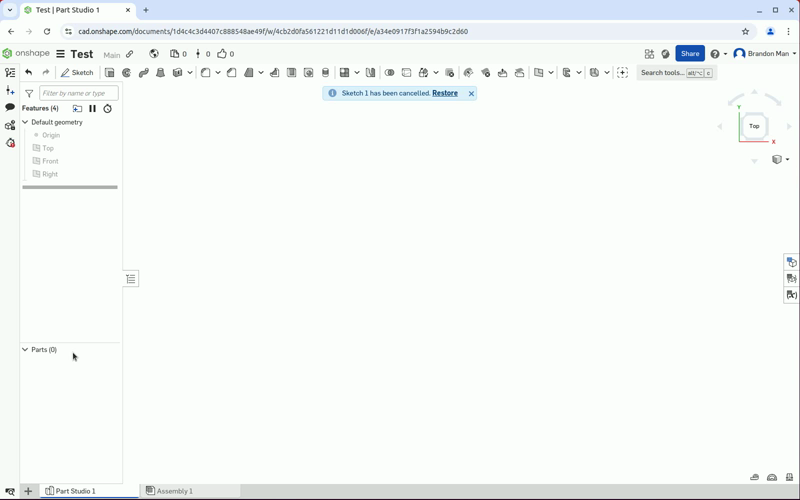
key(space)
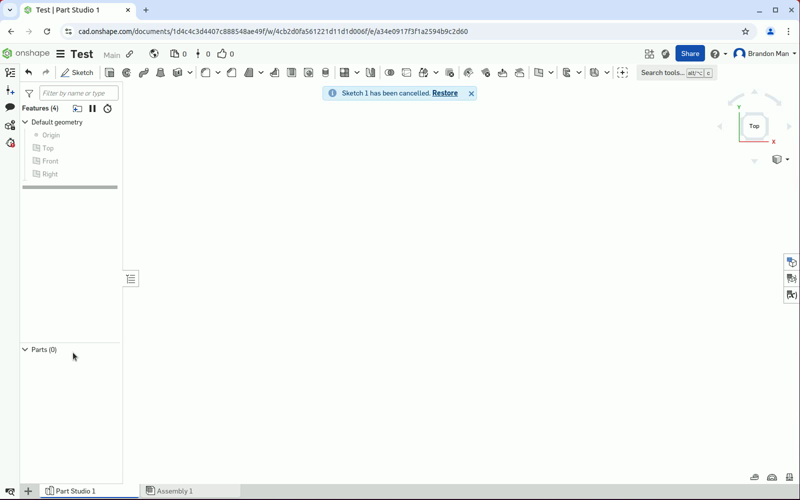
key_down(shift)
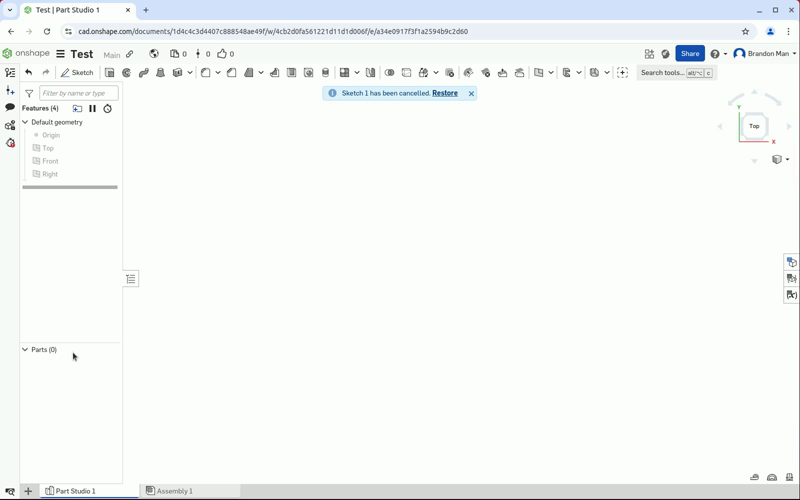
key(up)
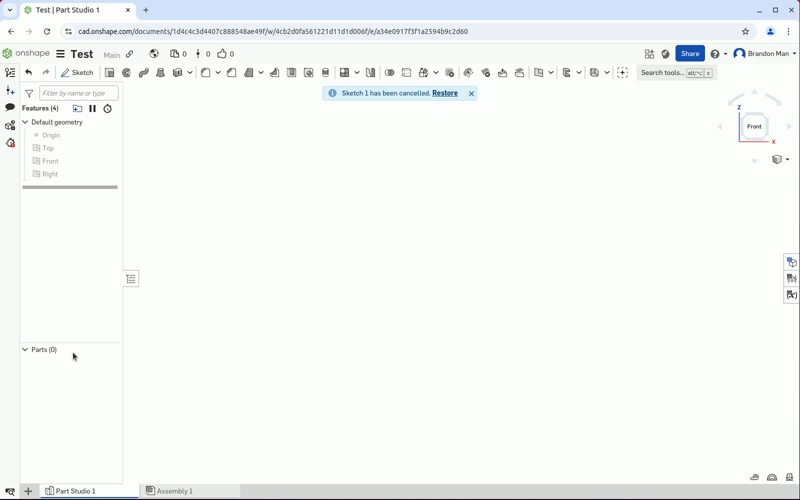
key_up(shift)
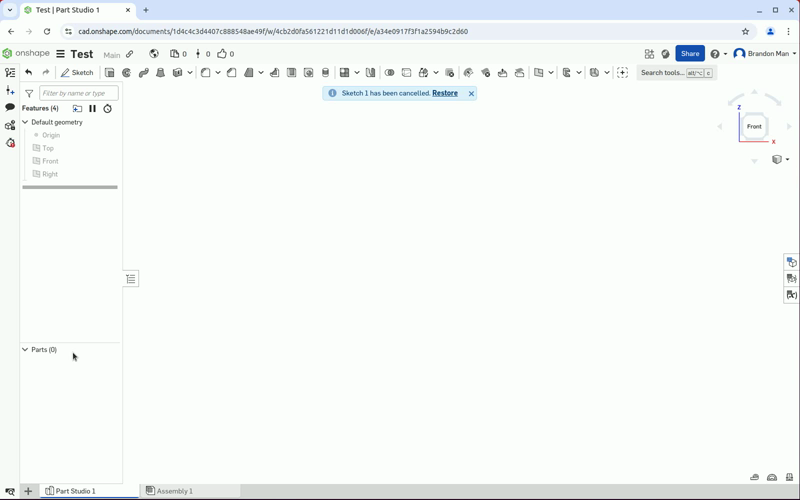
mouse_move(73, 352)
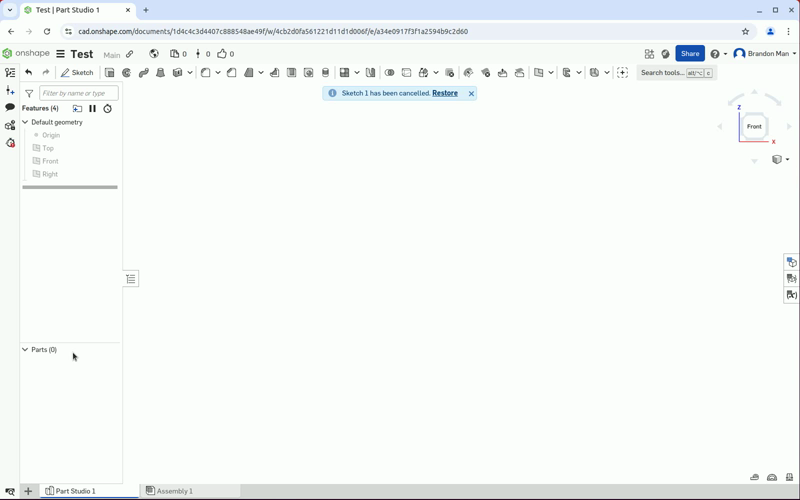
key(shift+y)
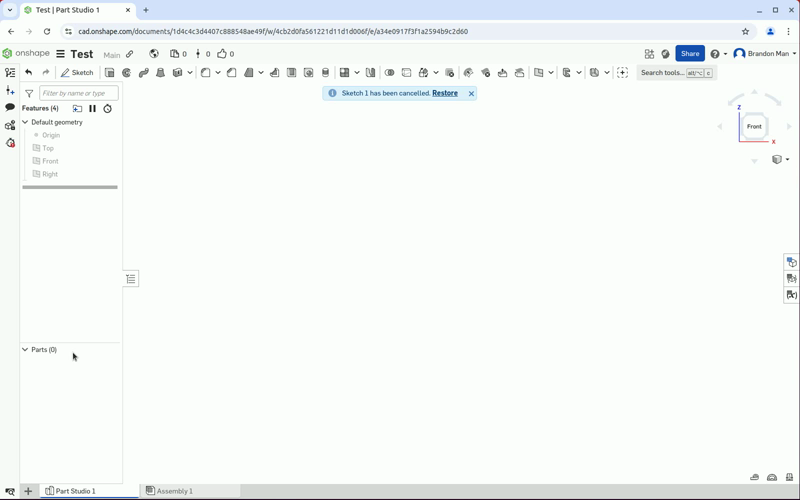
key(shift+s)
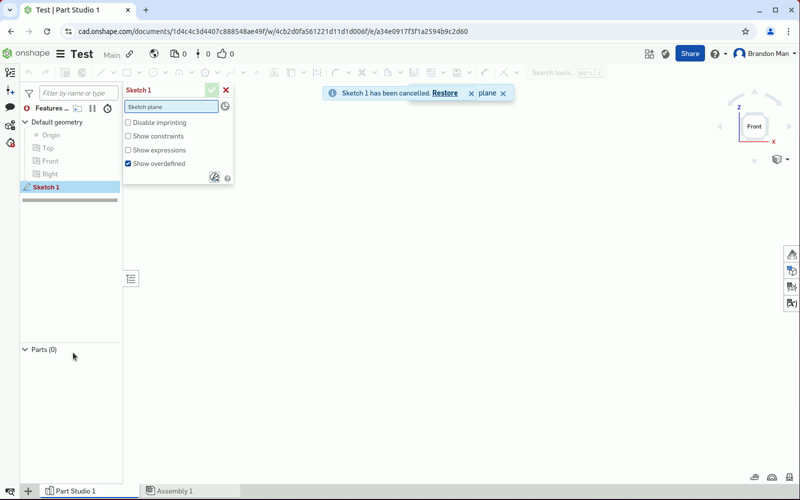
mouse_move(73, 163)
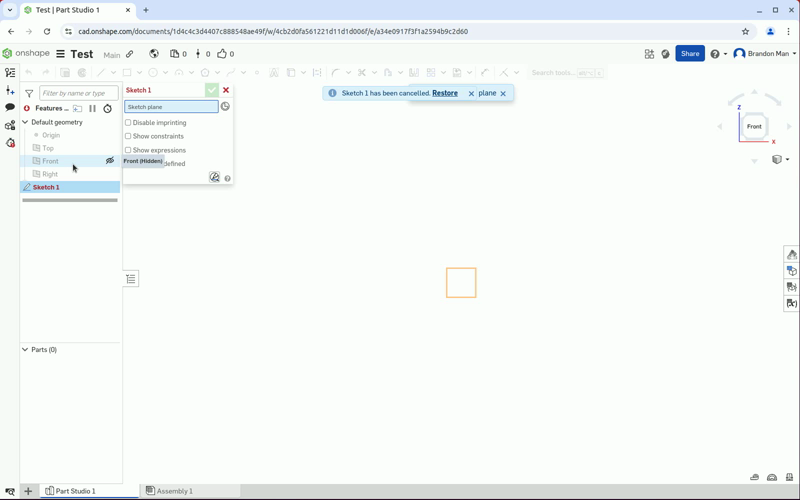
click(73, 163)
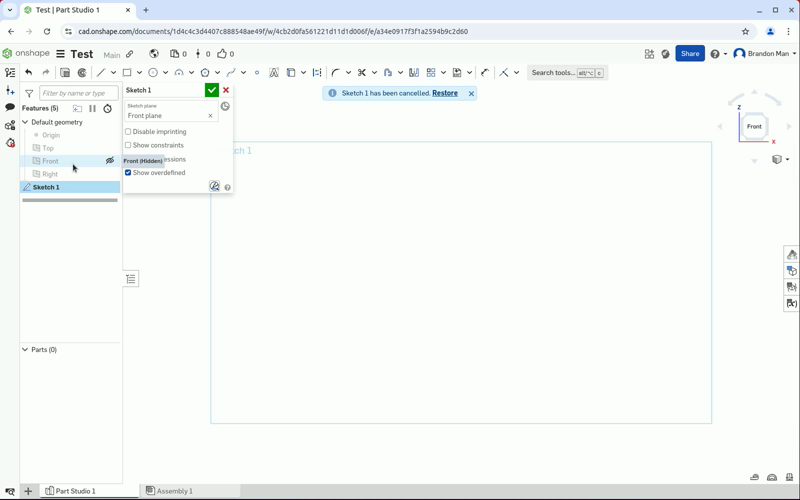
mouse_move(73, 352)
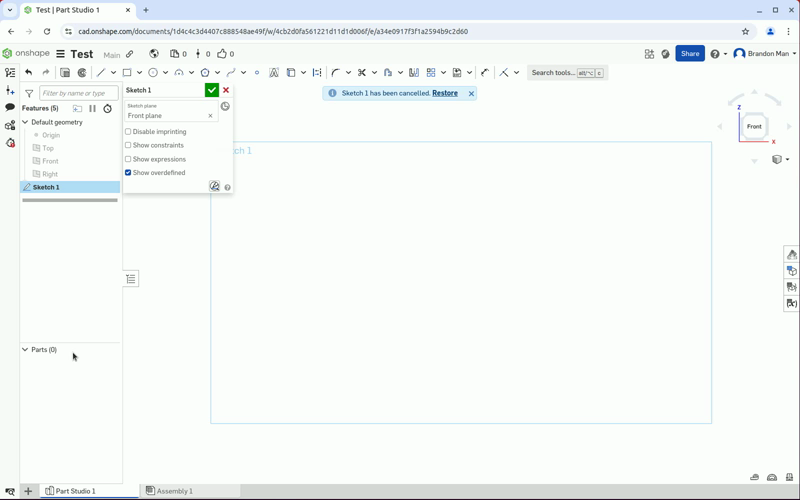
key(y)
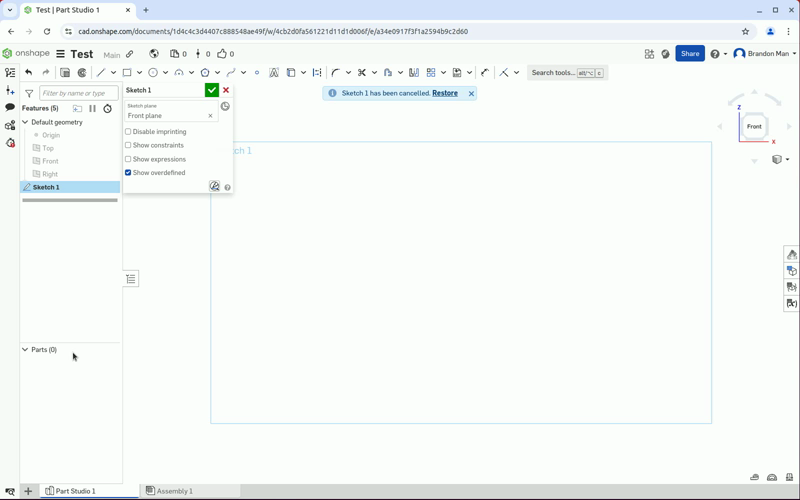
key(l)
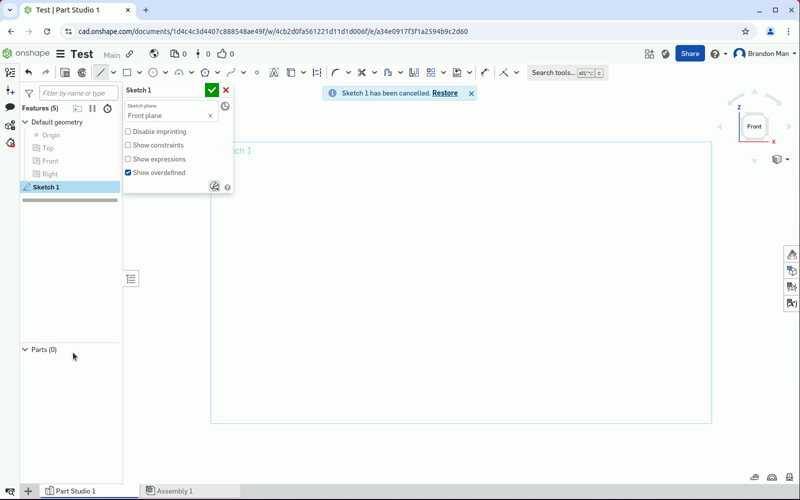
key_down(shift)
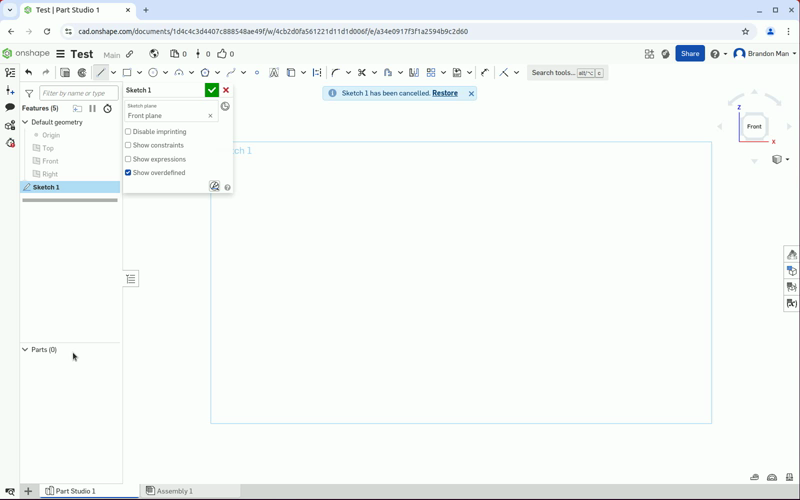
mouse_move(348, 234)
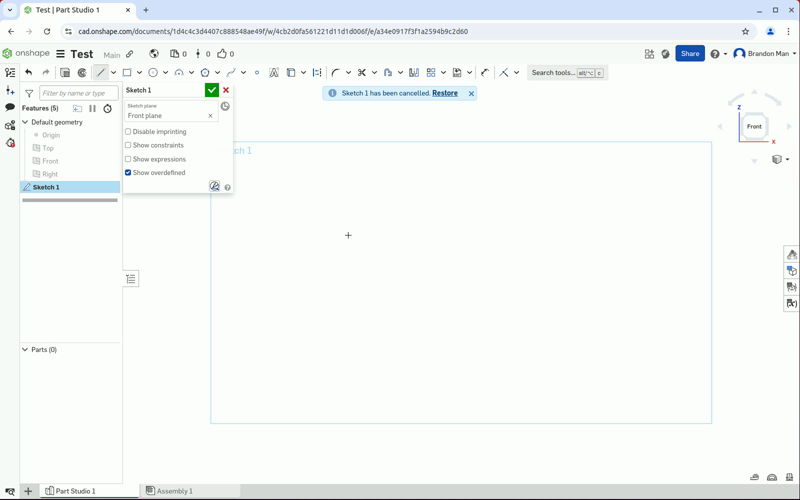
click(348, 234)
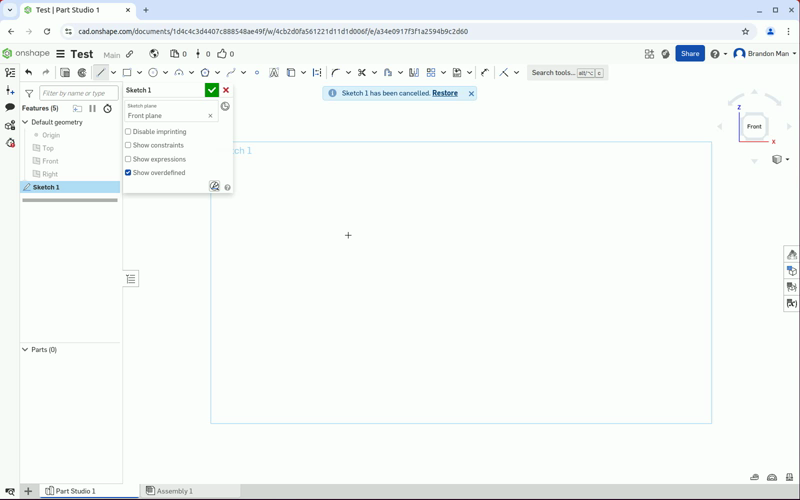
key_up(shift)
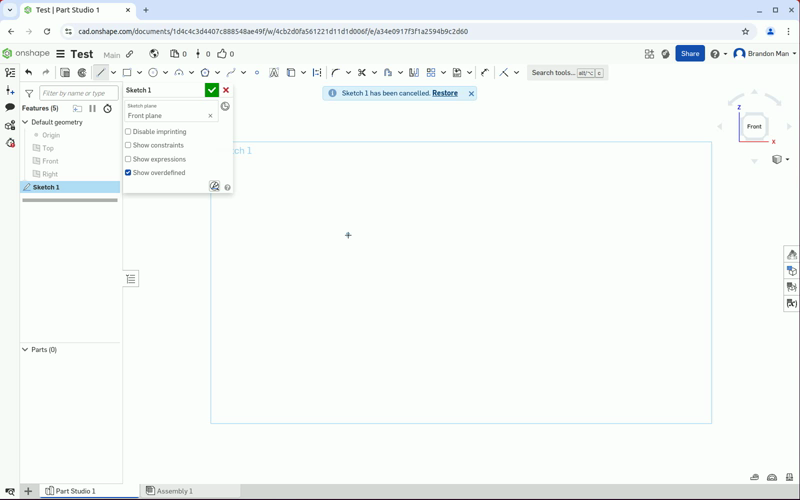
key_down(shift)
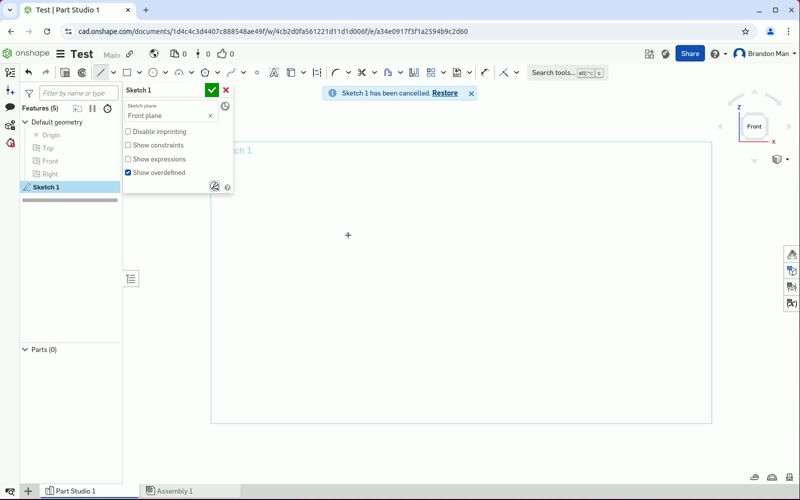
mouse_move(370, 322)
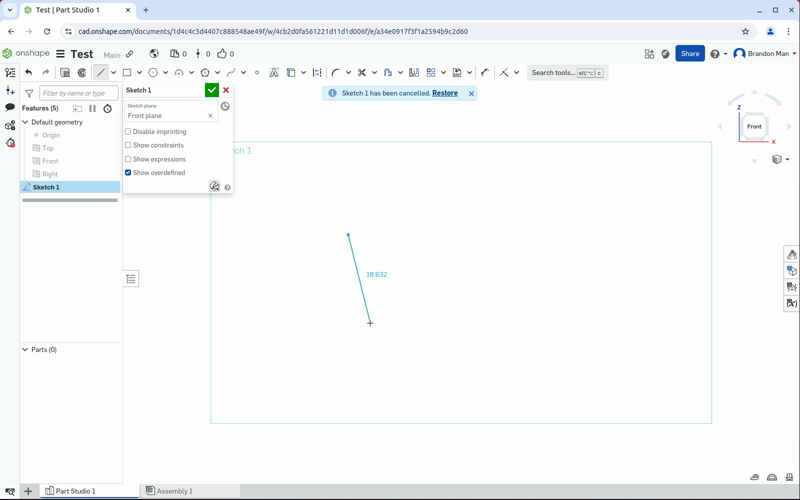
click(370, 322)
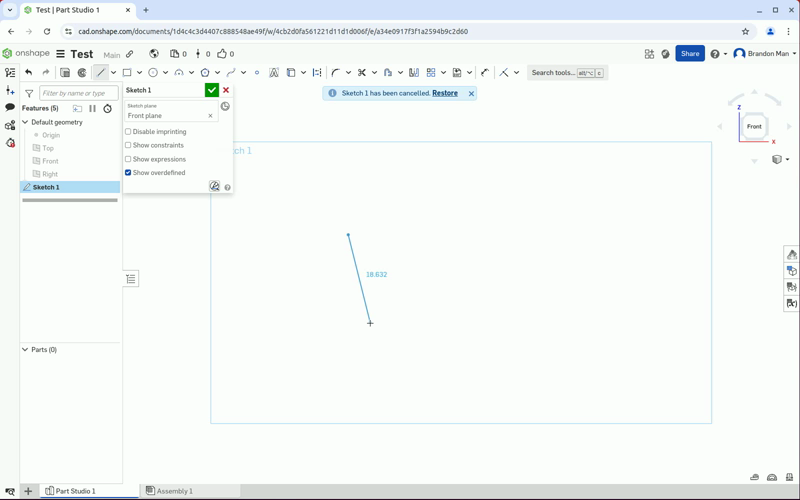
key_up(shift)
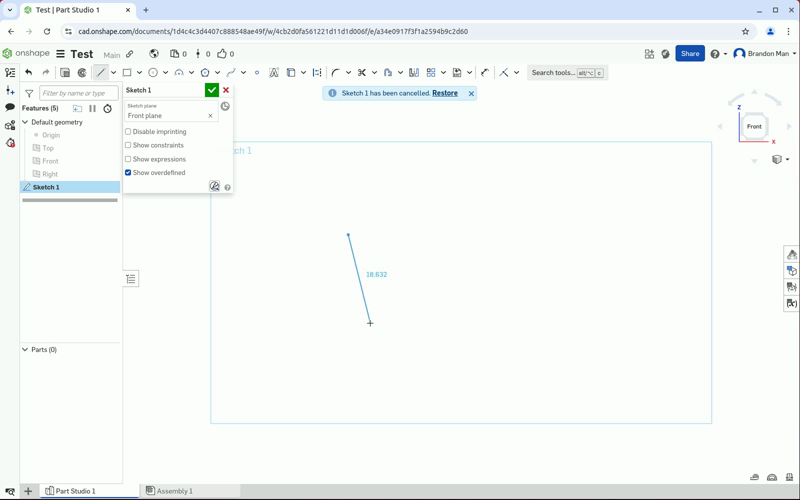
key_down(shift)
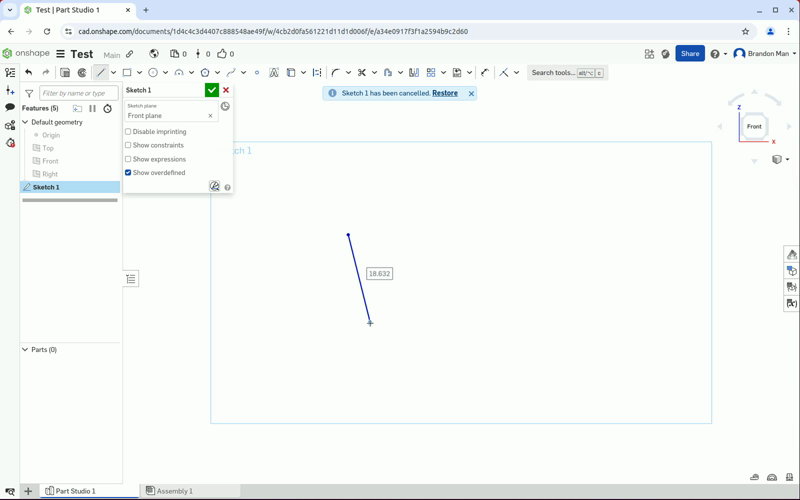
mouse_move(486, 322)
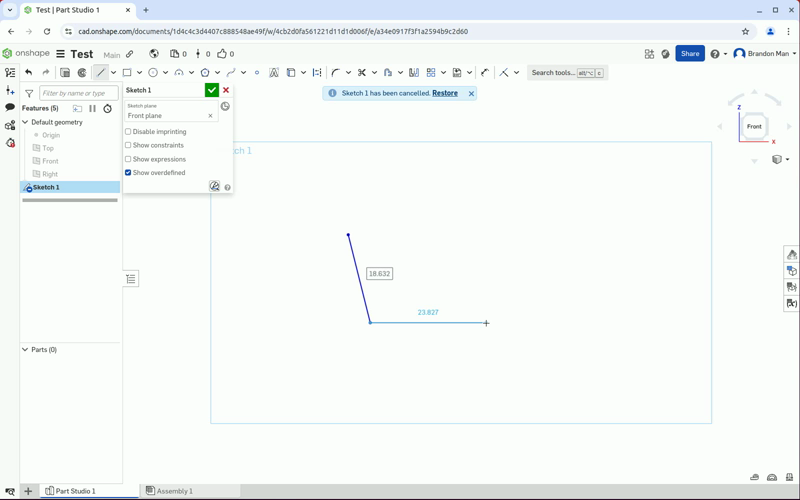
click(486, 322)
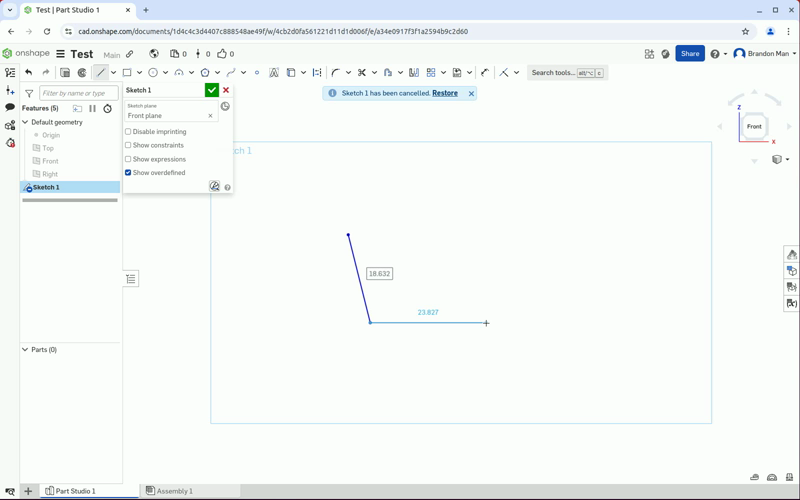
key_up(shift)
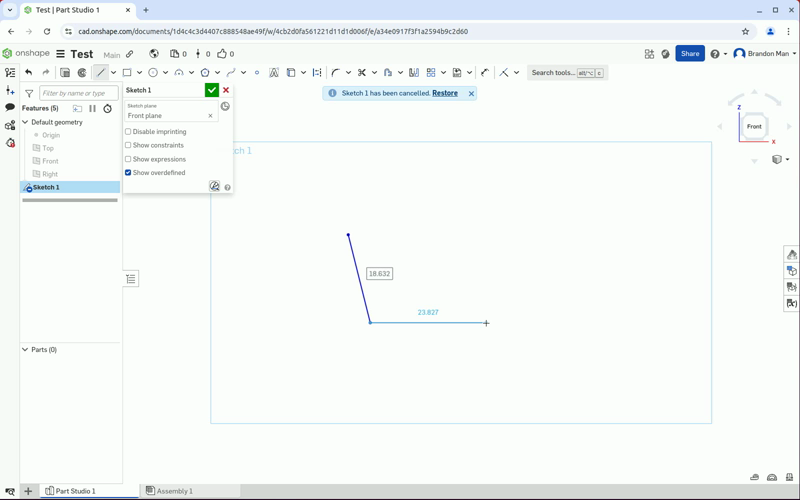
key_down(shift)
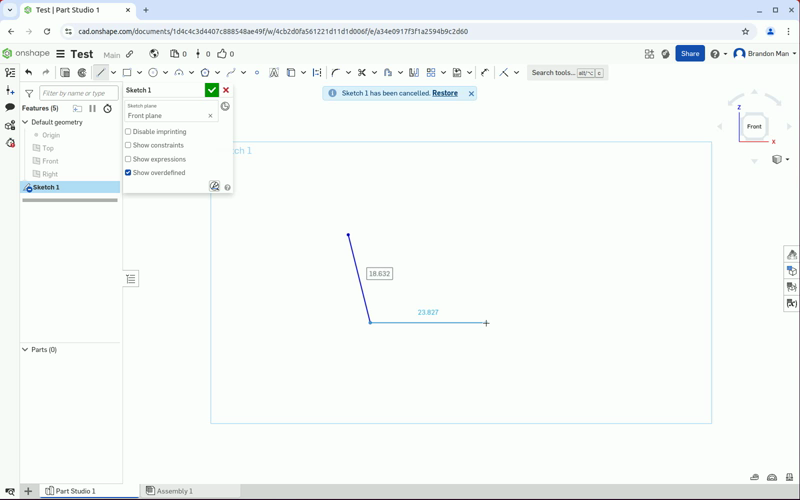
mouse_move(508, 234)
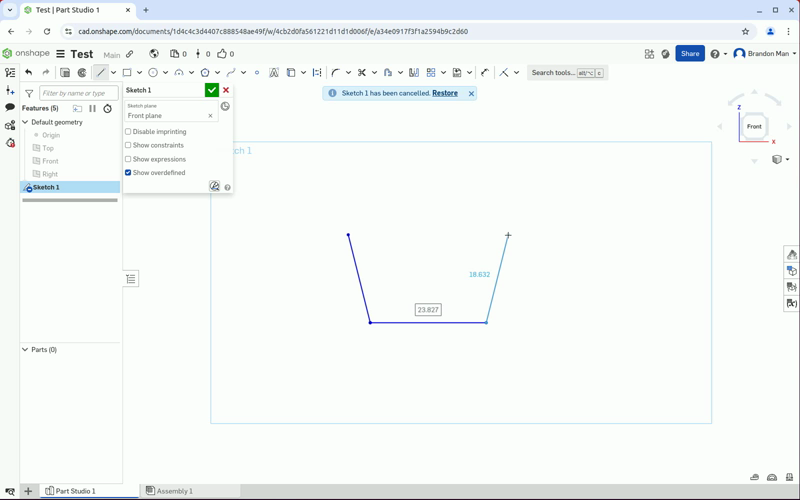
click(508, 234)
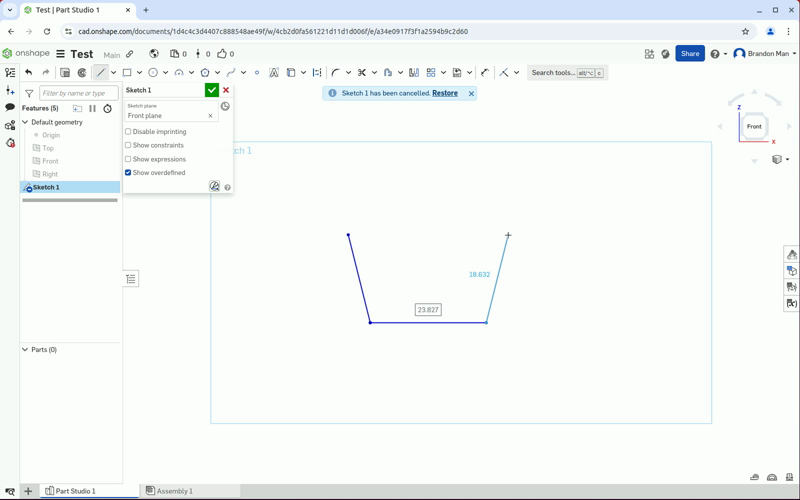
key_up(shift)
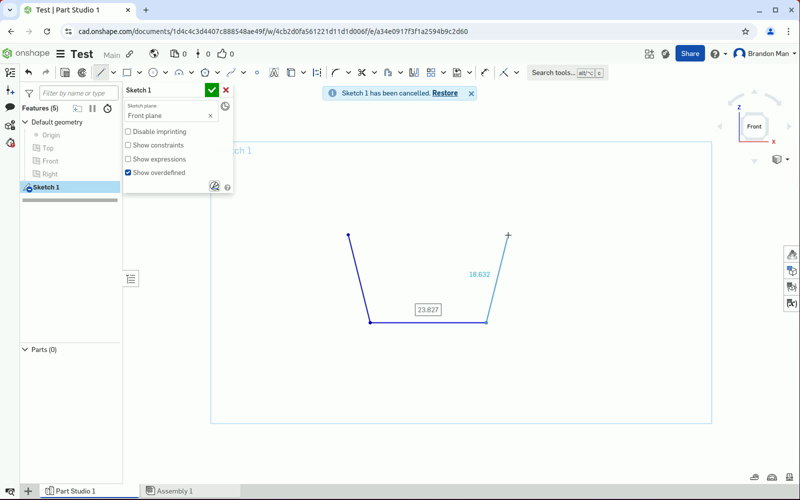
key_down(shift)
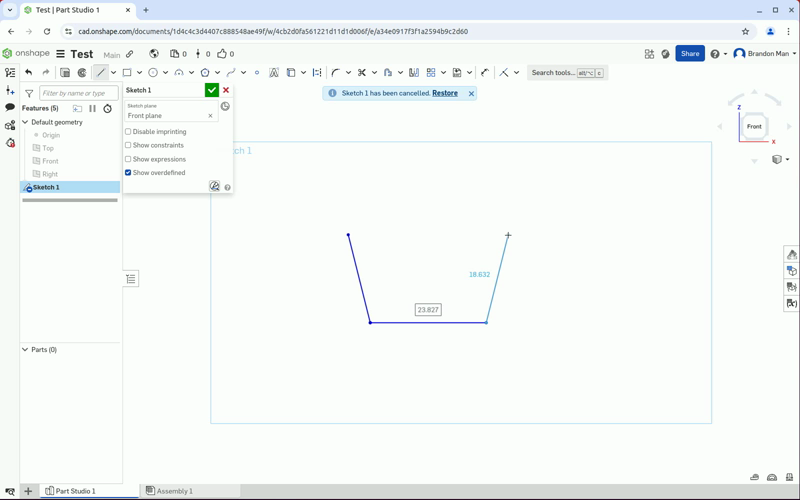
mouse_move(538, 234)
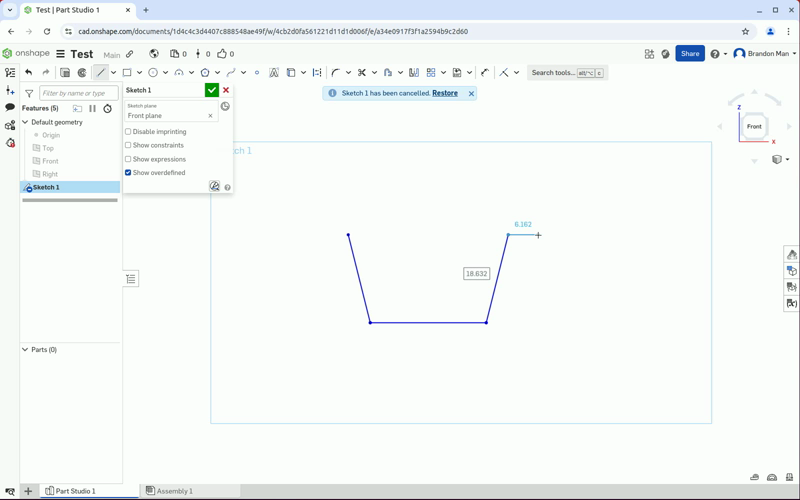
mouse_move(486, 234)
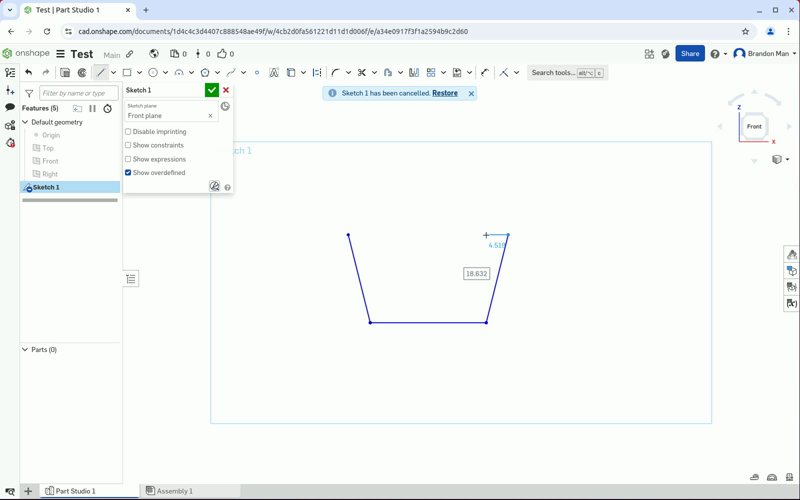
click(486, 234)
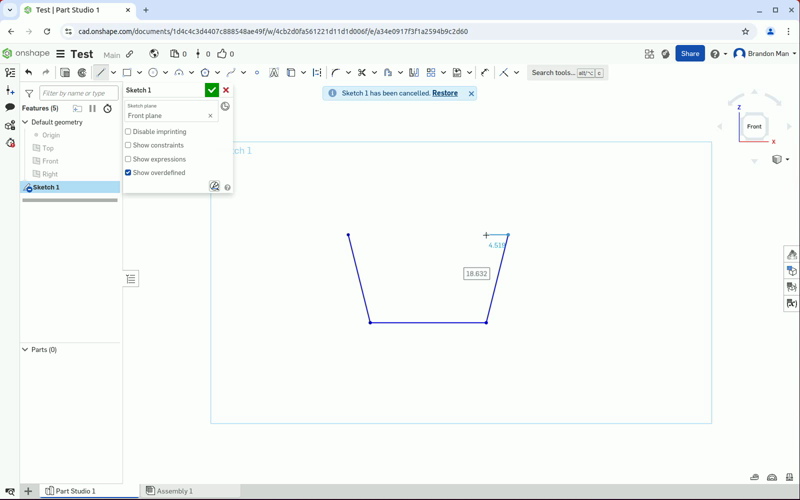
key_up(shift)
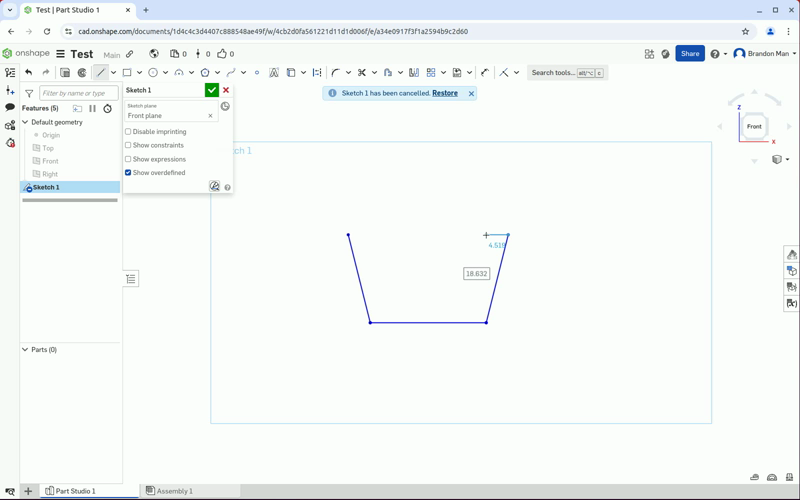
key_down(shift)
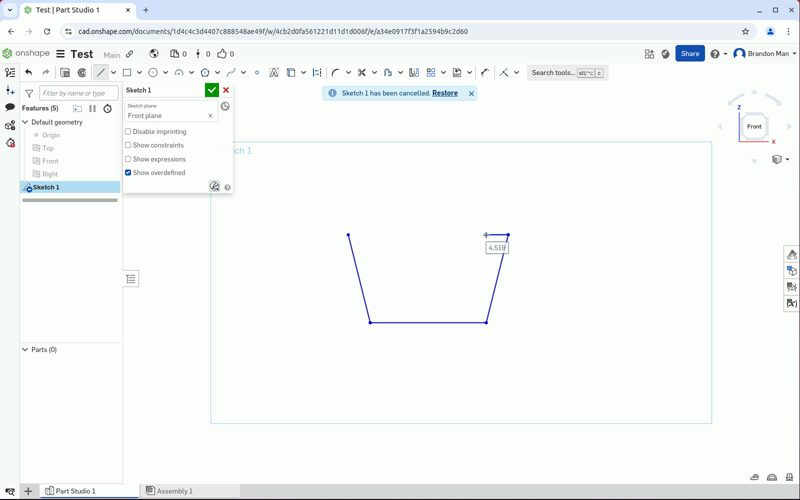
mouse_move(370, 234)
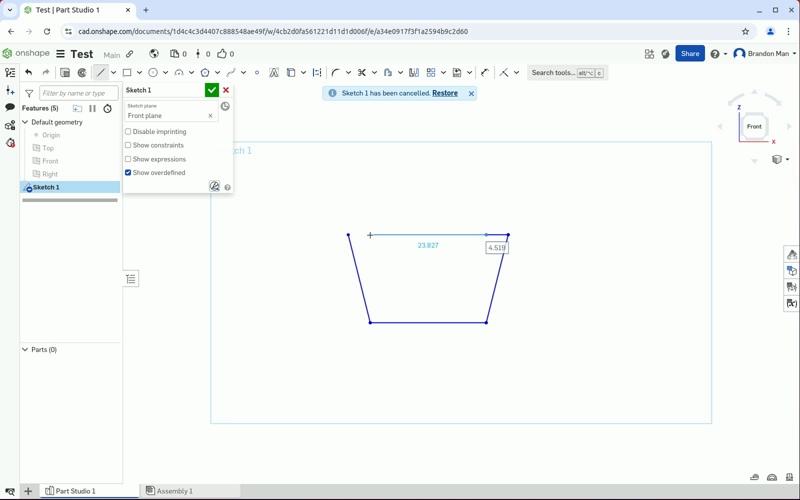
click(370, 234)
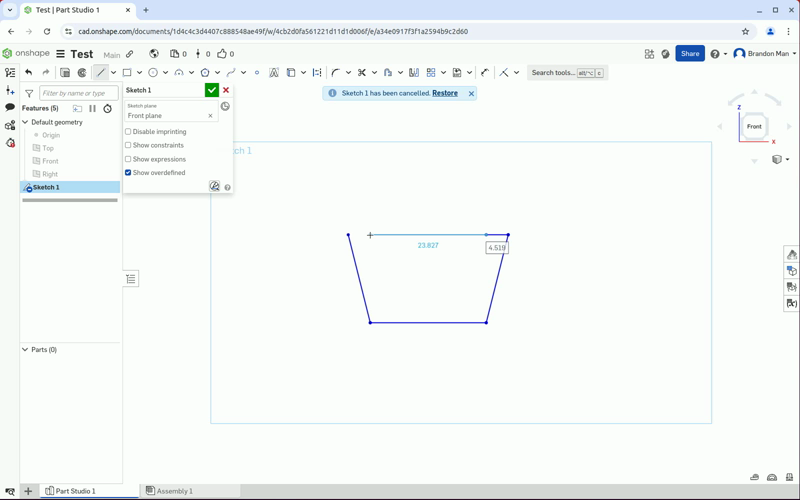
key_up(shift)
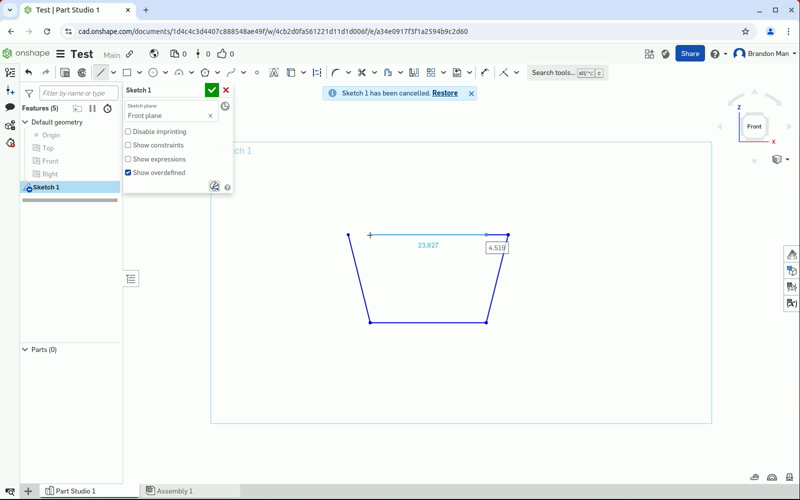
mouse_move(400, 234)
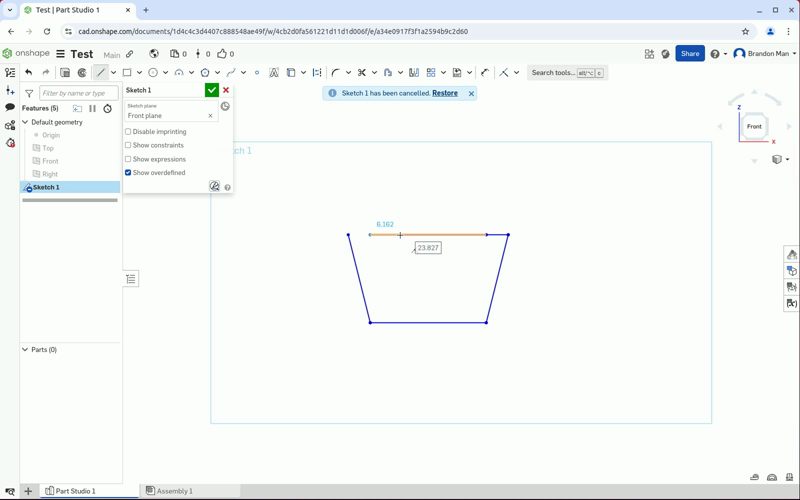
key_down(shift)
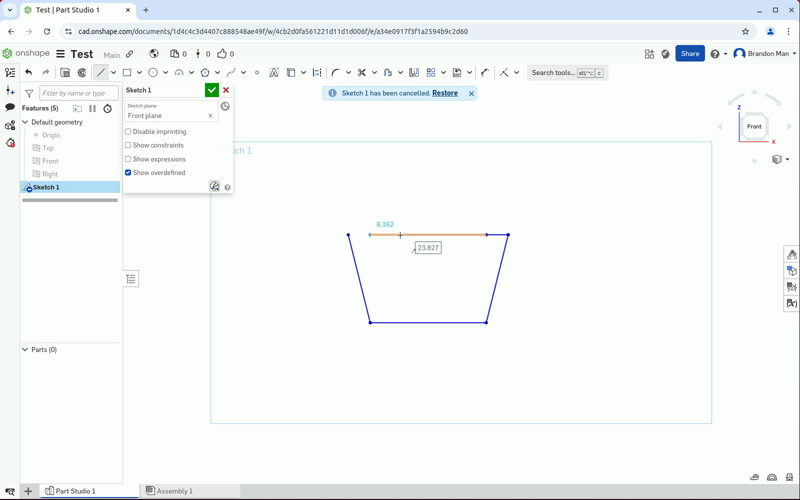
mouse_move(348, 234)
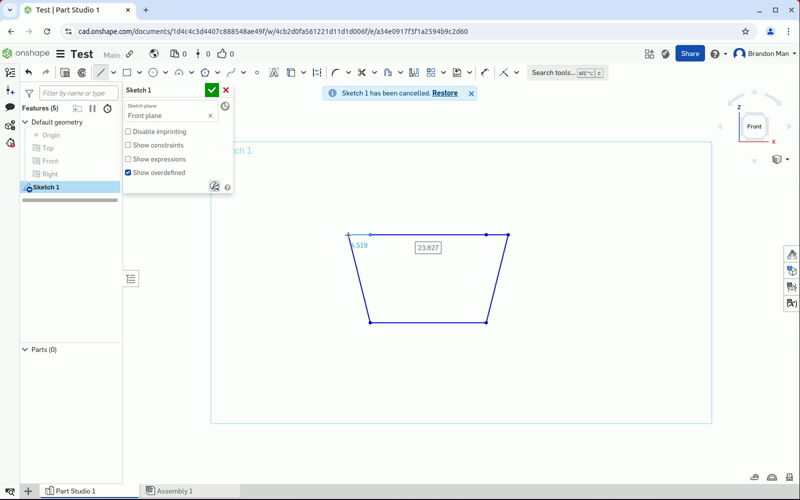
key_up(shift)
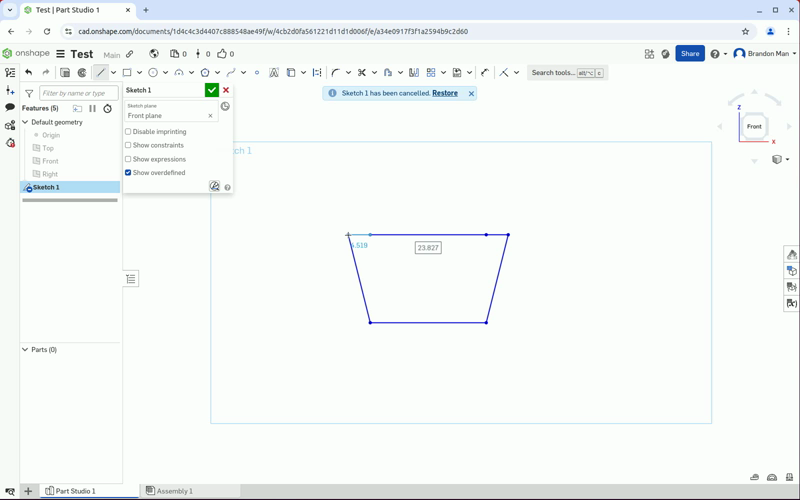
click(348, 234)
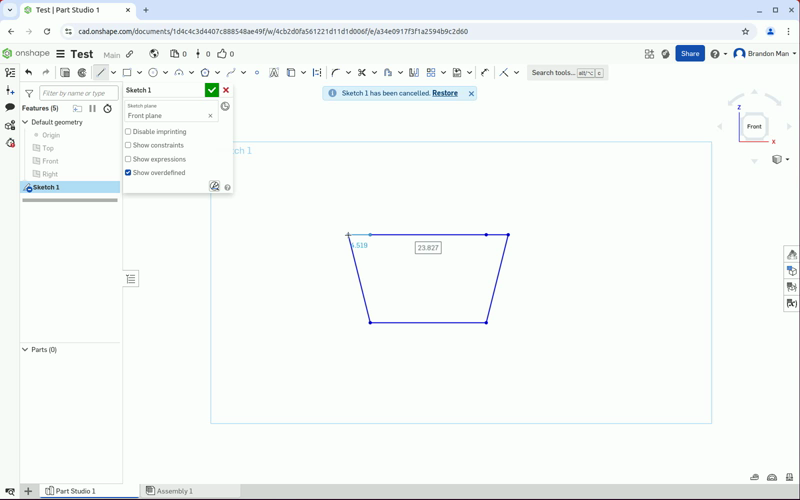
key(esc)
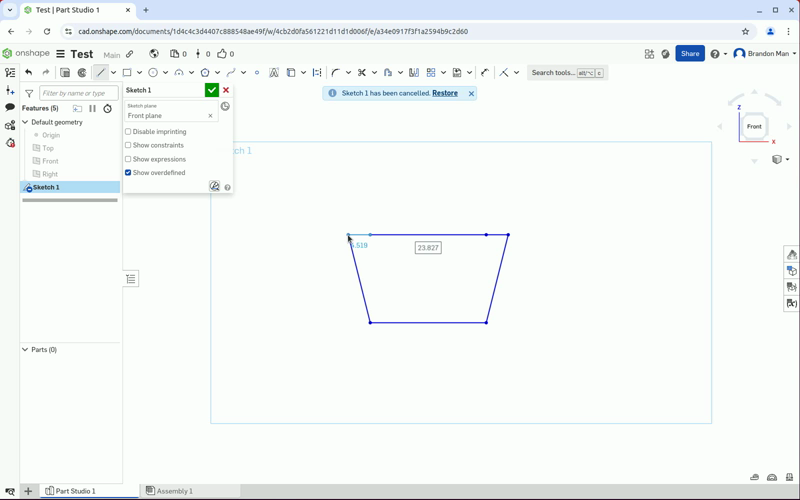
key(l)
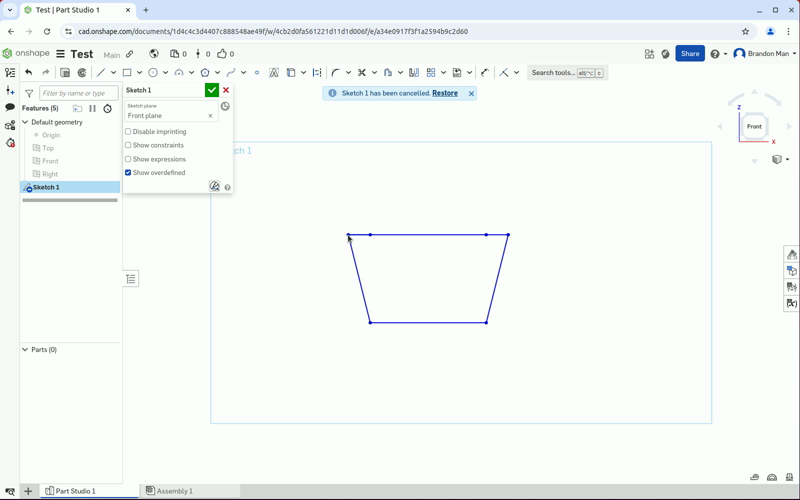
key_down(shift)
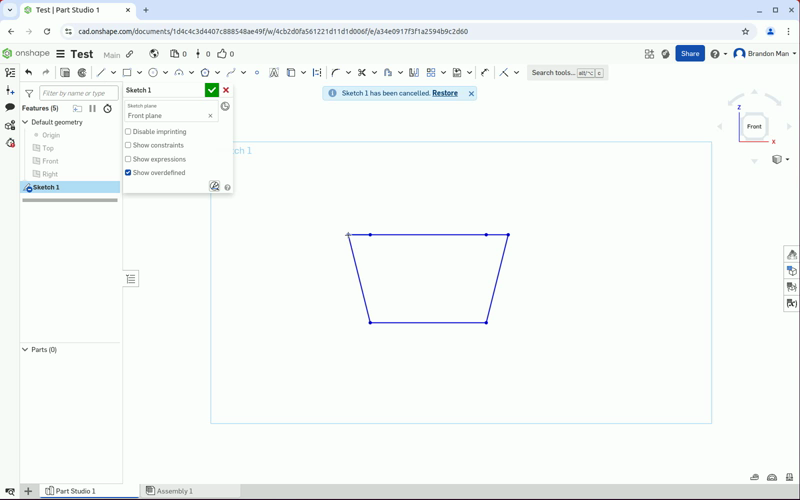
mouse_move(354, 240)
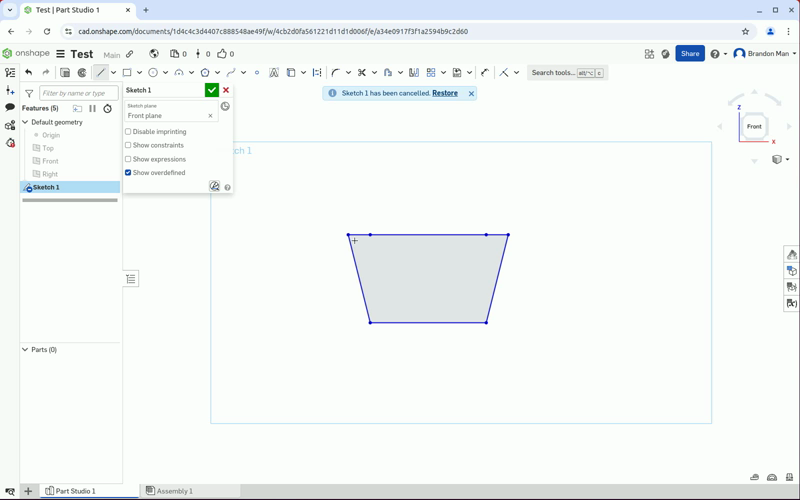
click(354, 240)
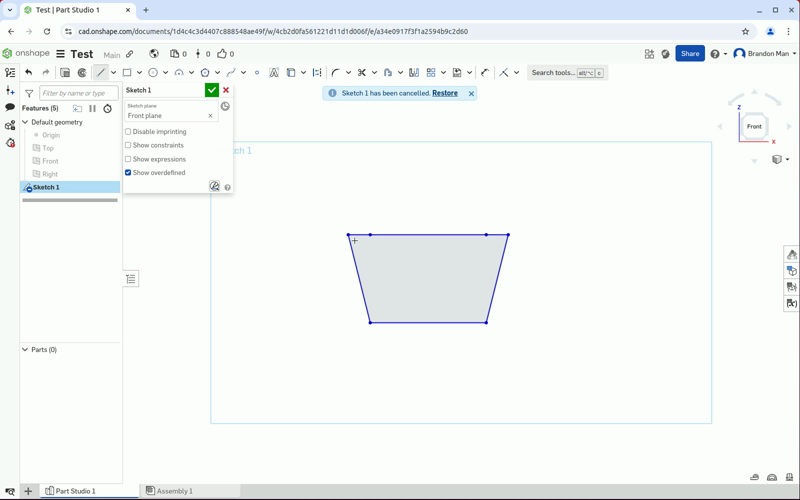
key_up(shift)
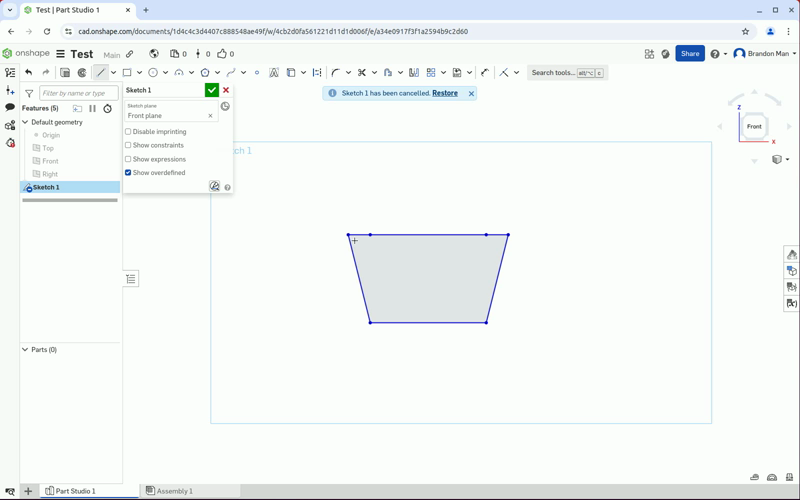
key_down(shift)
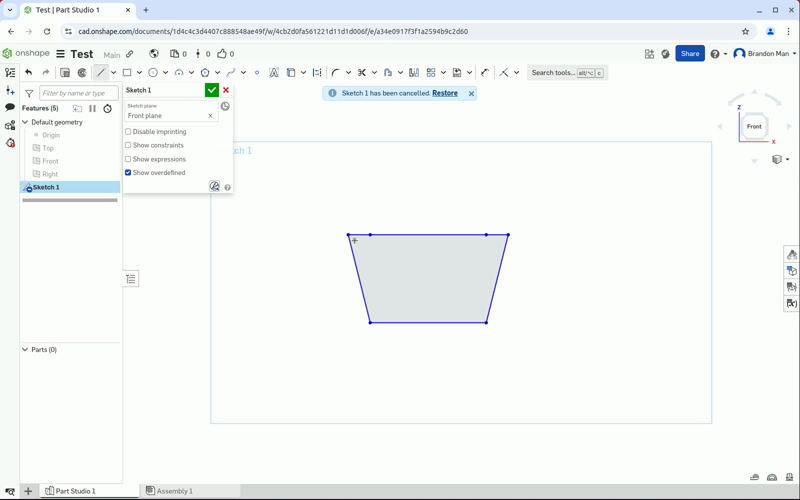
mouse_move(384, 240)
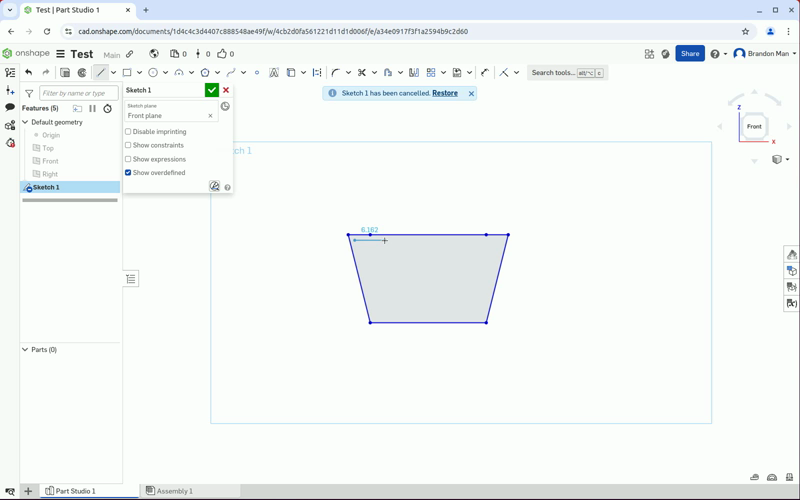
mouse_move(363, 273)
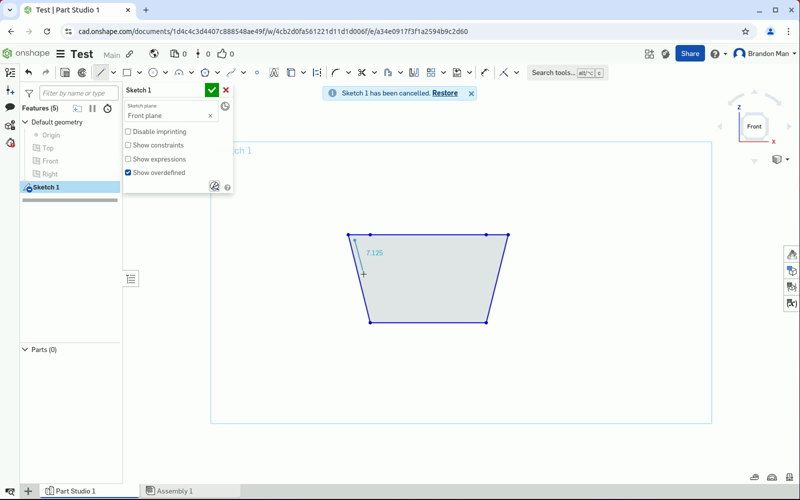
click(363, 273)
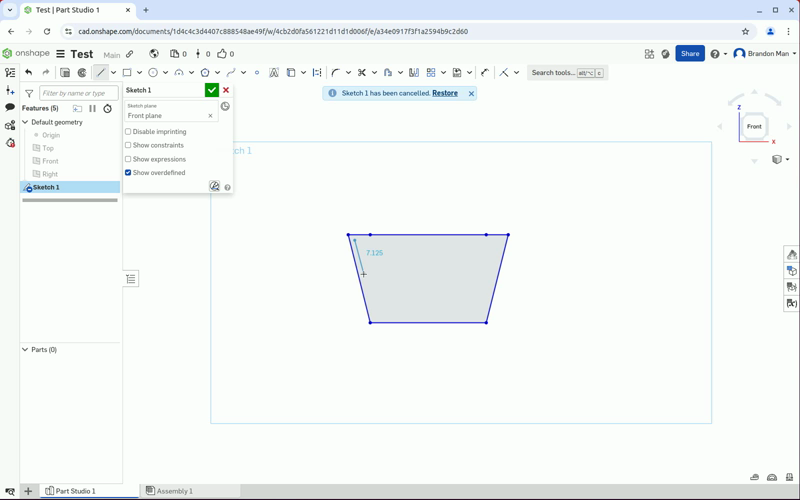
key_up(shift)
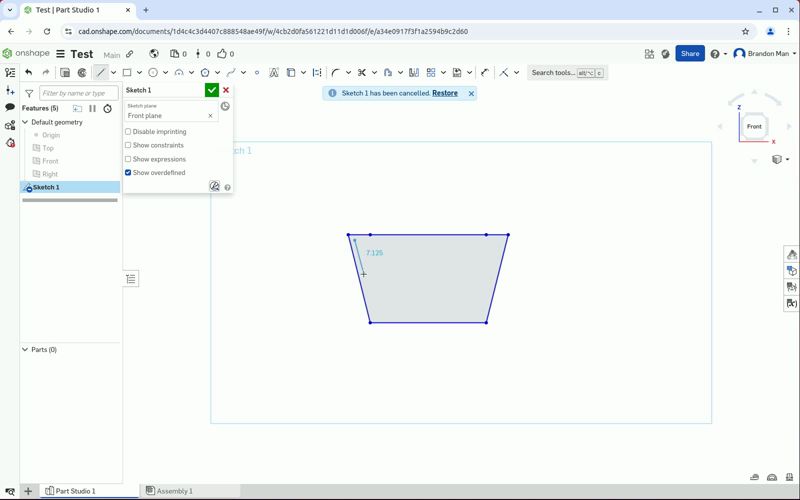
key_down(shift)
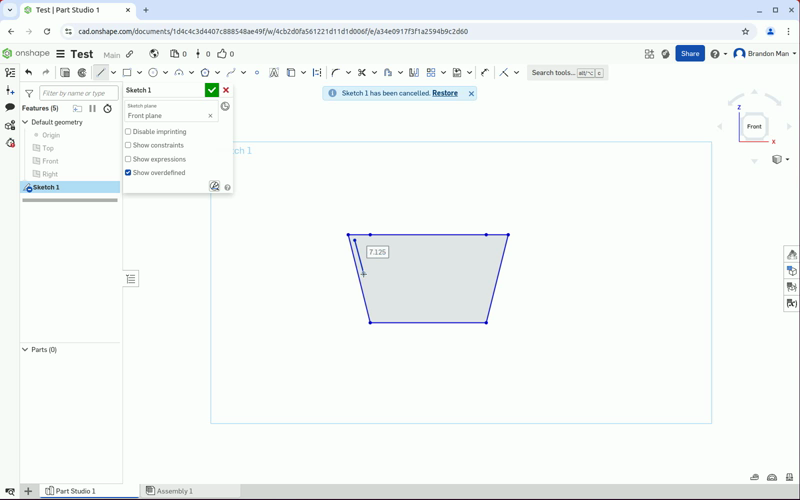
mouse_move(393, 273)
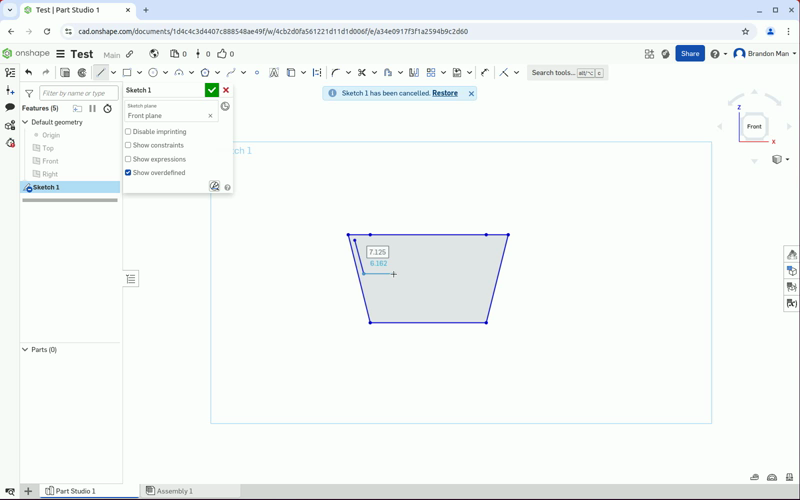
mouse_move(363, 240)
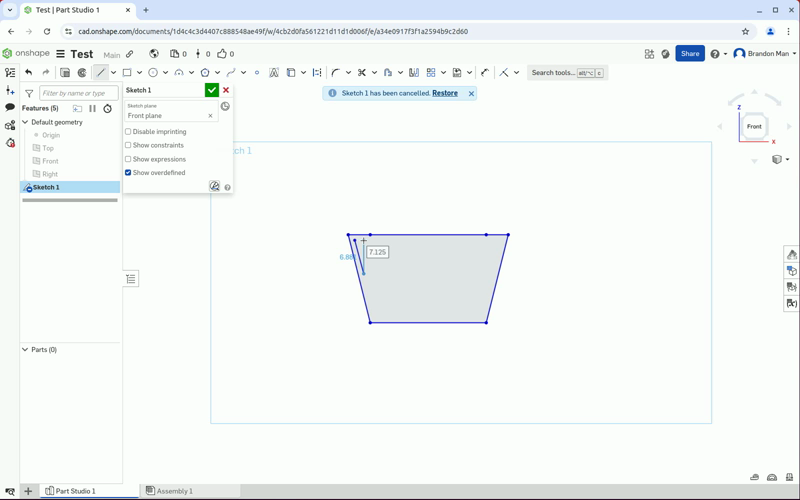
click(363, 240)
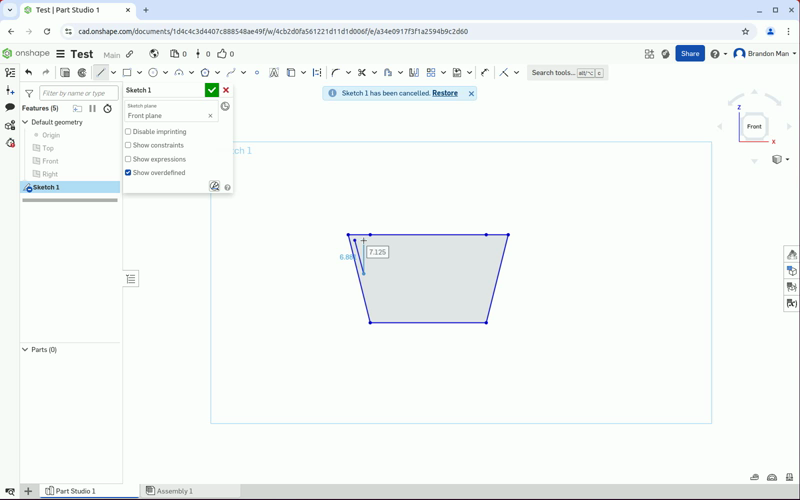
key_up(shift)
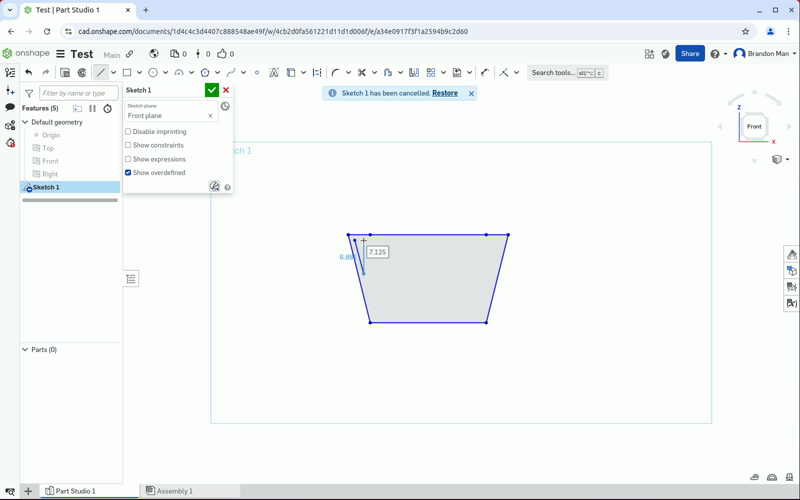
mouse_move(393, 240)
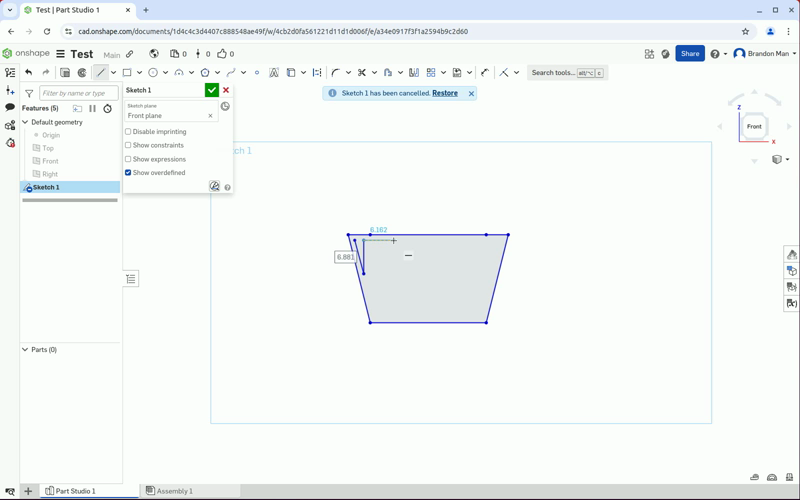
key_down(shift)
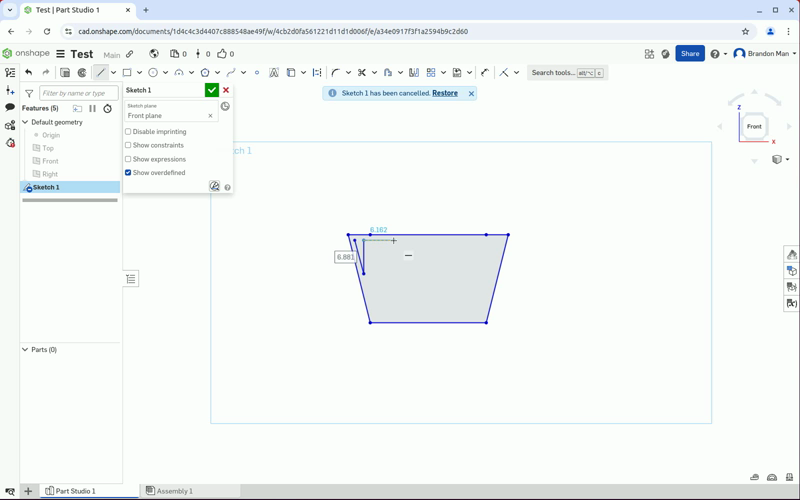
mouse_move(354, 240)
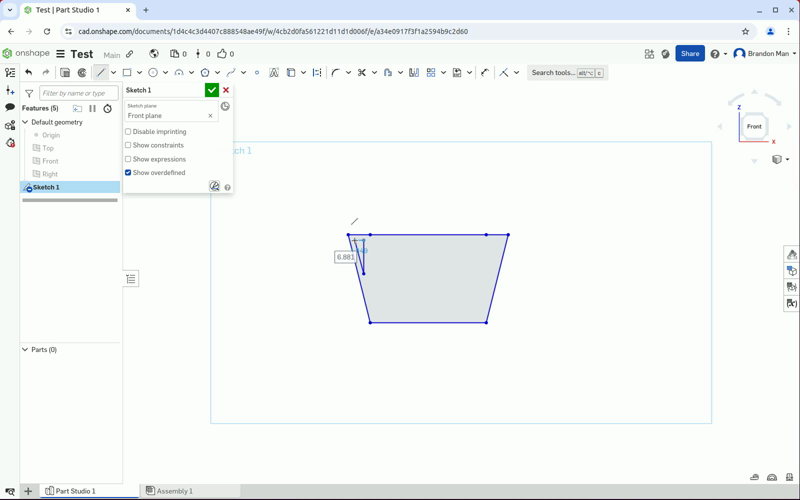
key_up(shift)
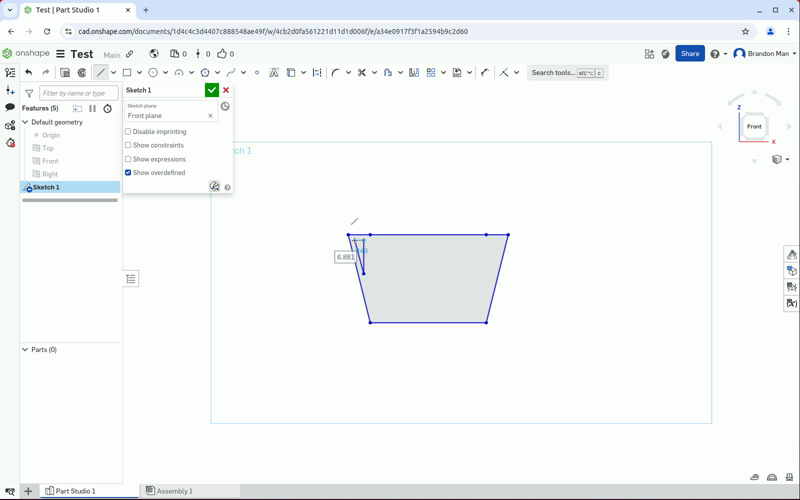
click(354, 240)
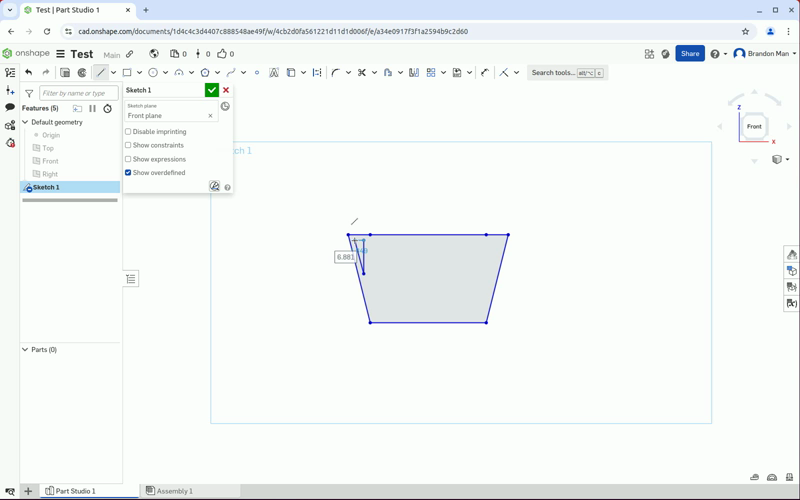
key(esc)
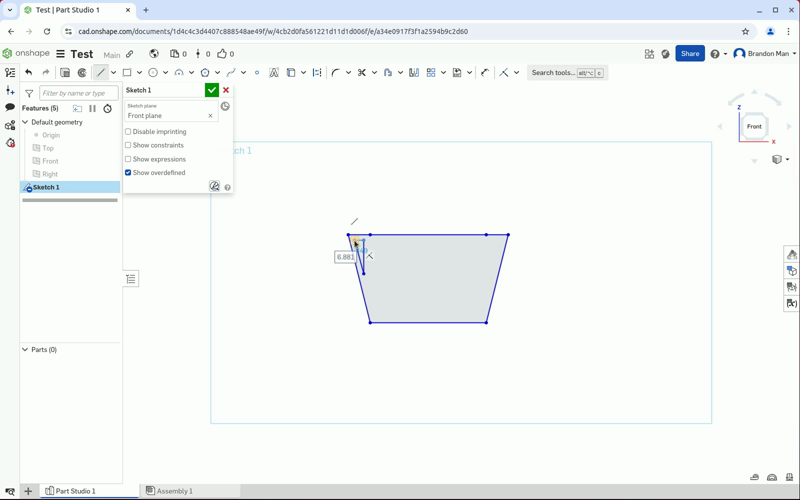
key(l)
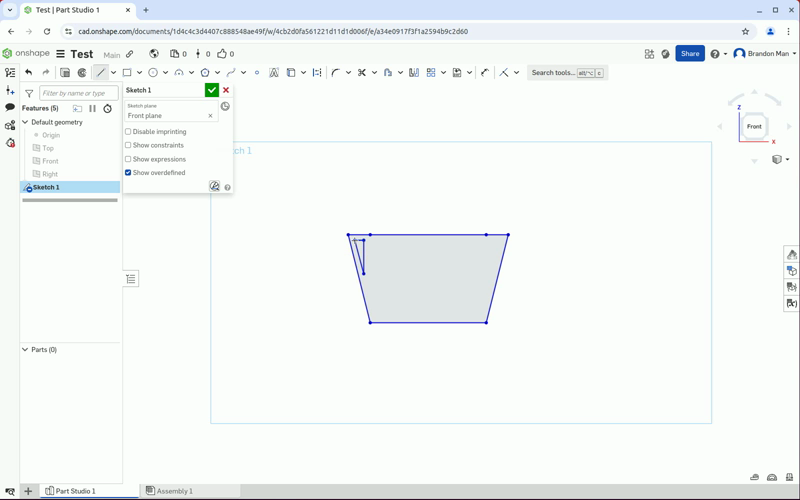
key_down(shift)
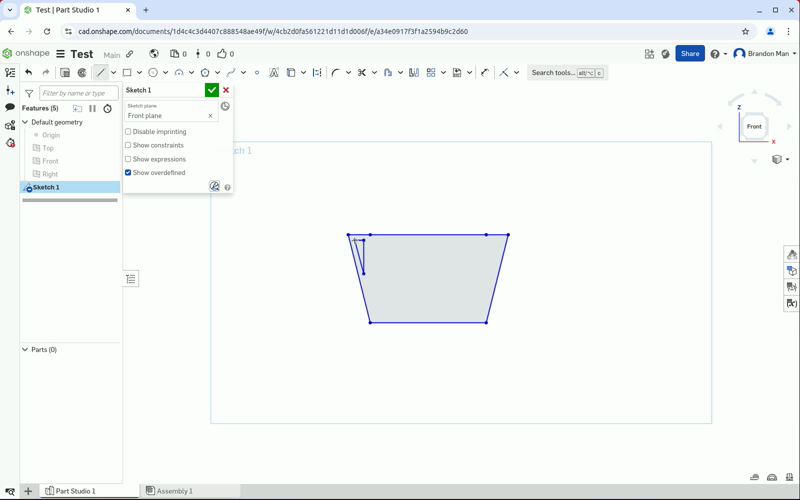
mouse_move(375, 317)
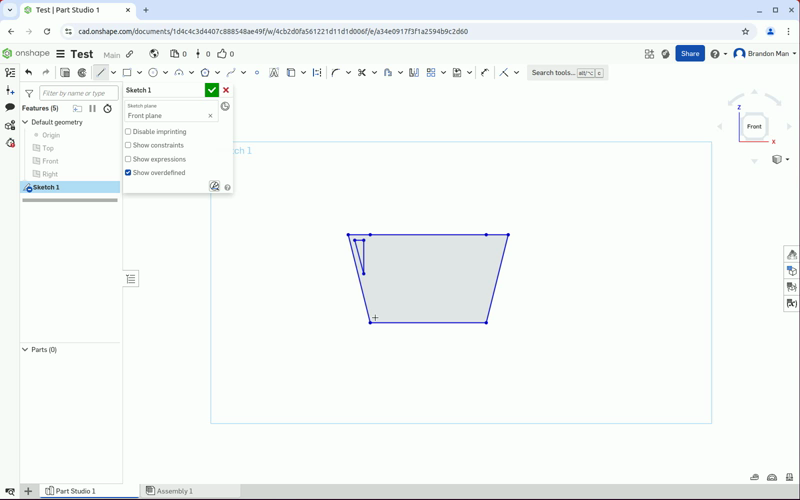
click(375, 317)
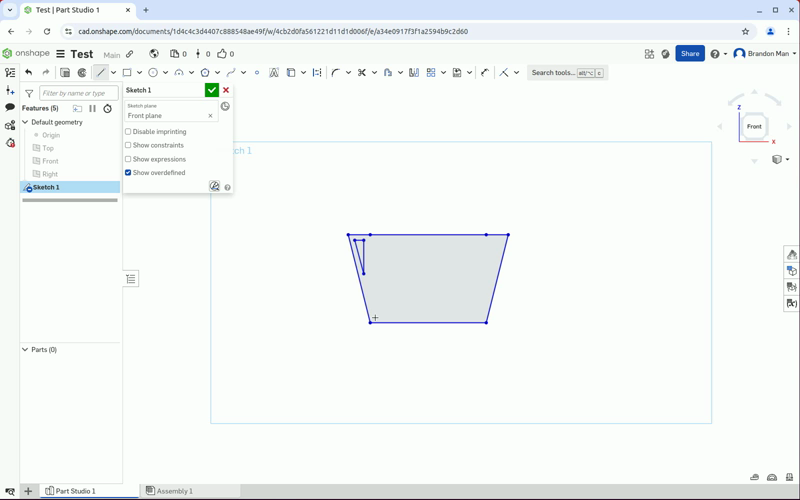
key_up(shift)
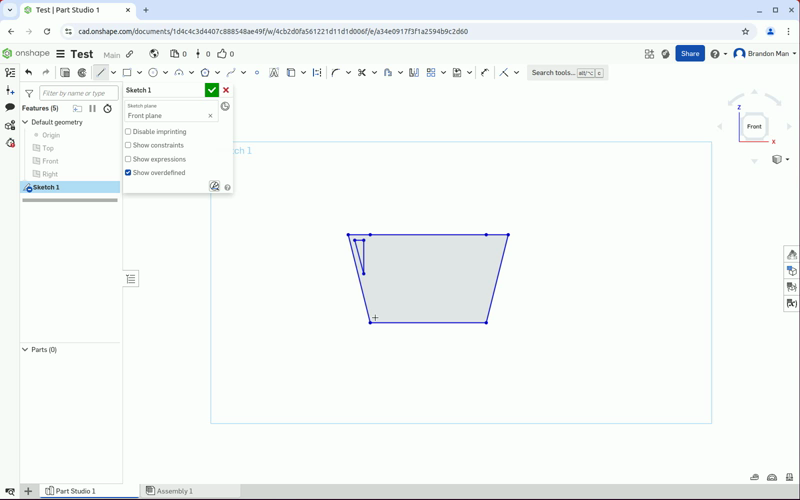
key_down(shift)
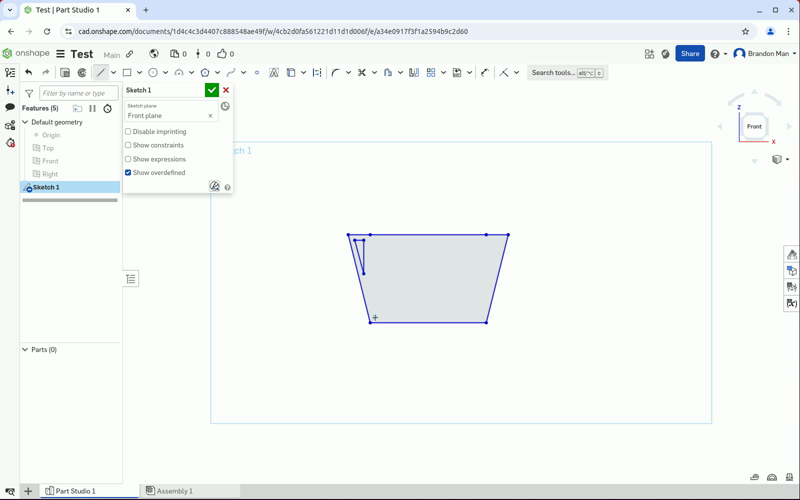
mouse_move(481, 317)
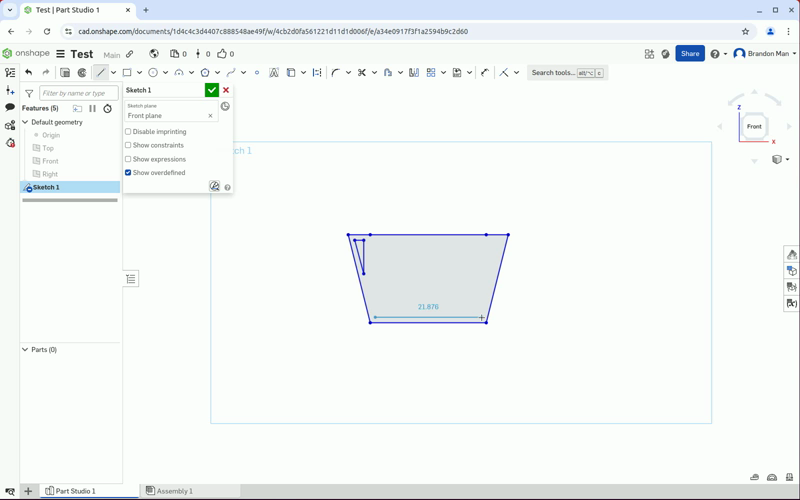
click(481, 317)
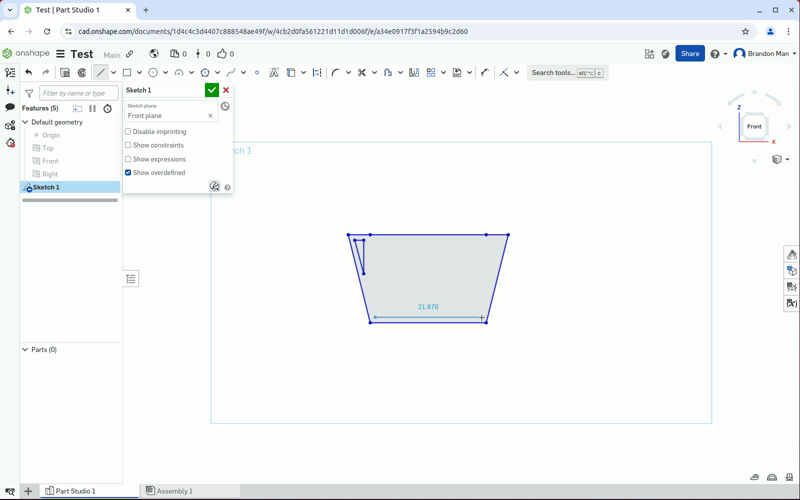
key_up(shift)
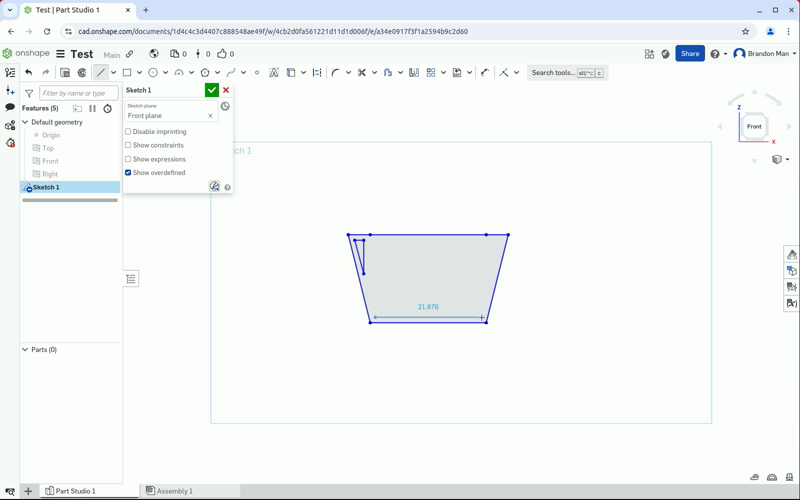
key_down(shift)
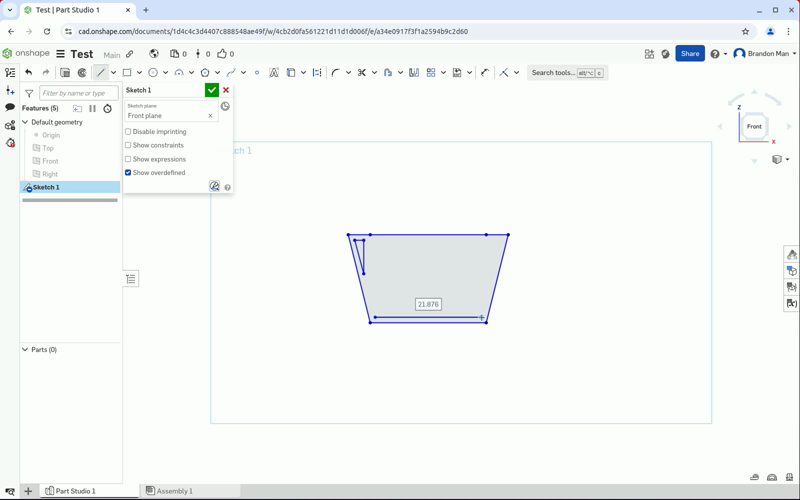
mouse_move(481, 240)
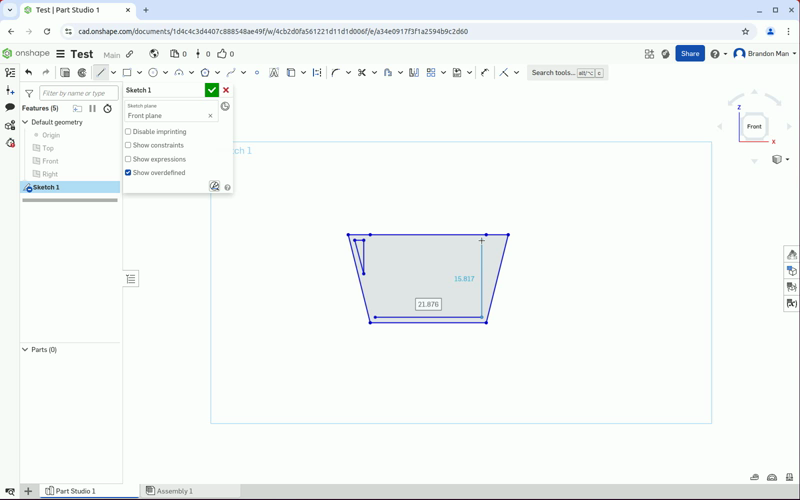
click(481, 240)
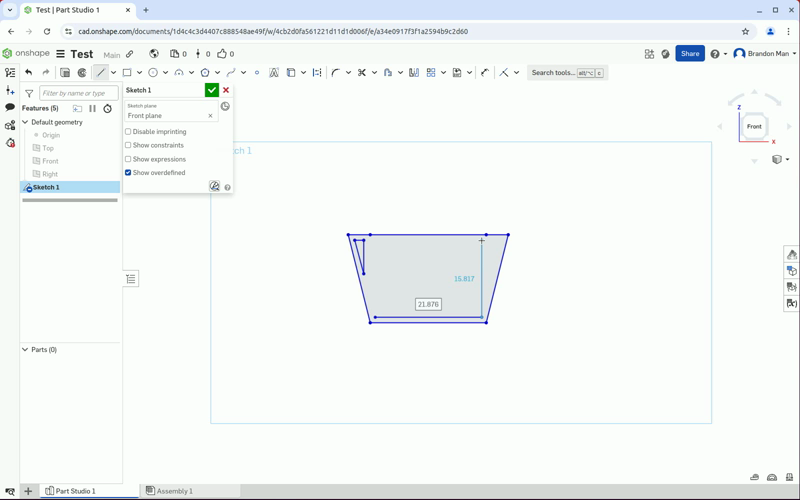
key_up(shift)
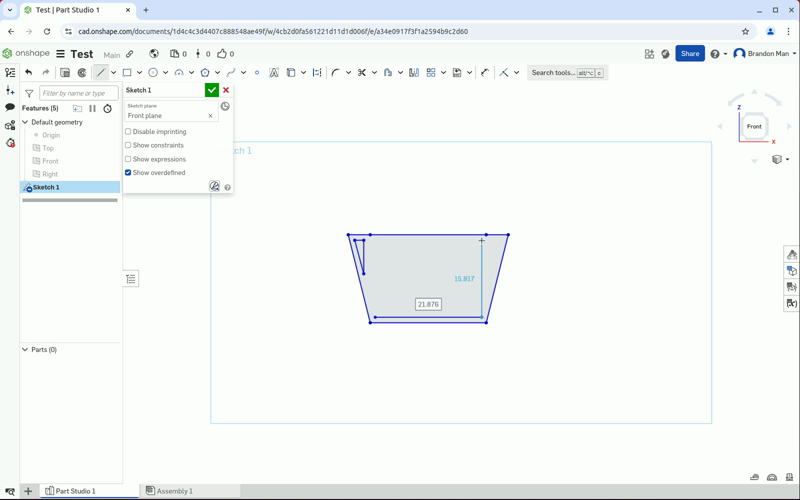
key_down(shift)
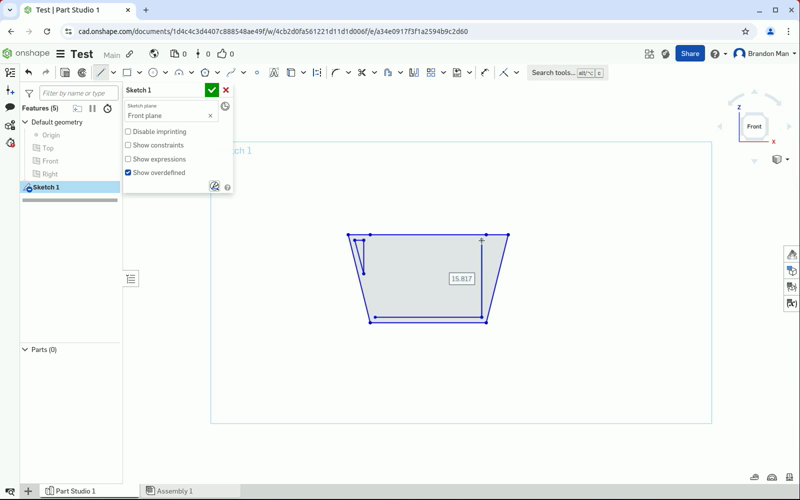
mouse_move(375, 240)
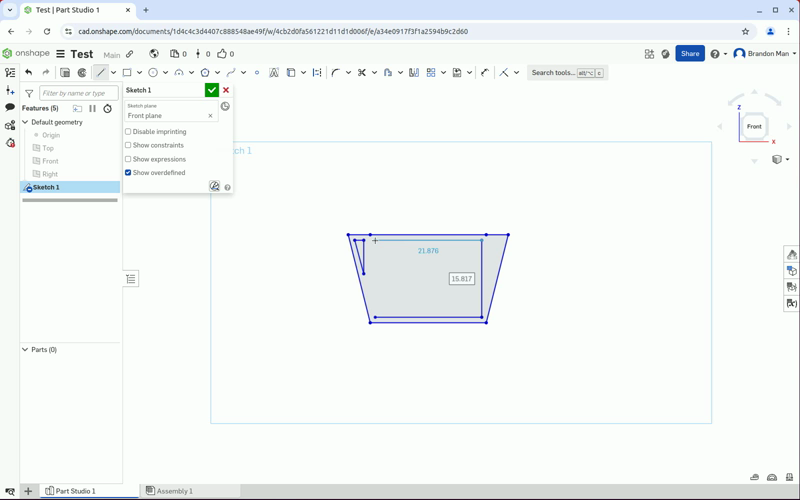
click(375, 240)
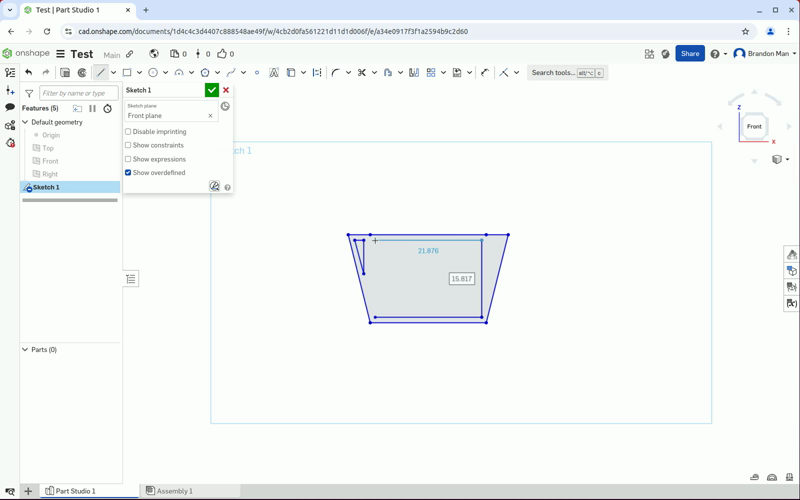
key_up(shift)
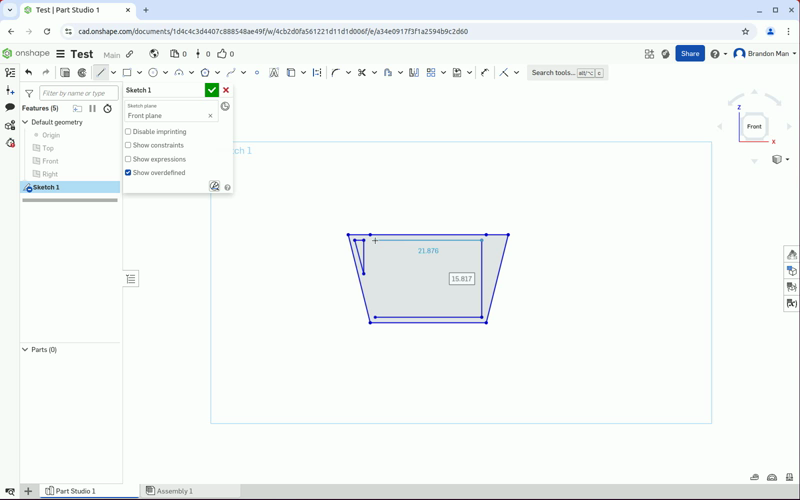
key_down(shift)
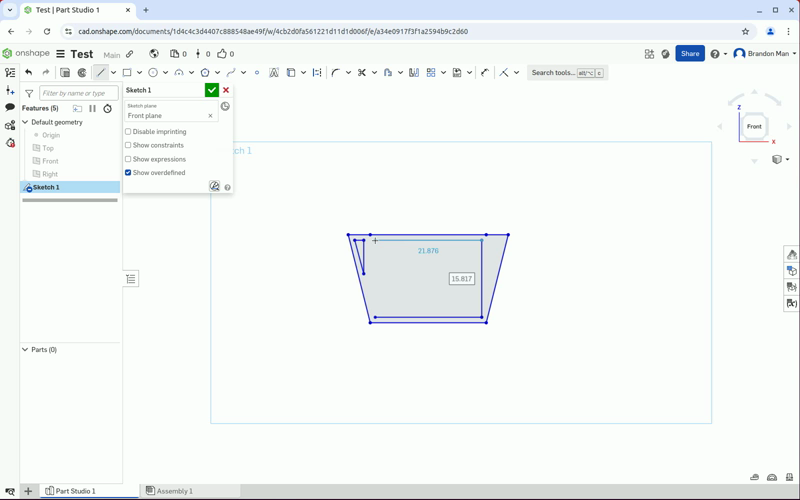
mouse_move(375, 317)
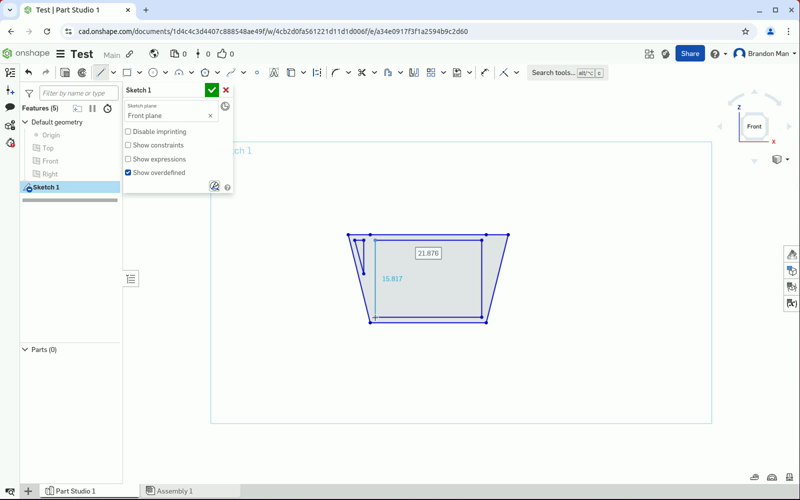
key_up(shift)
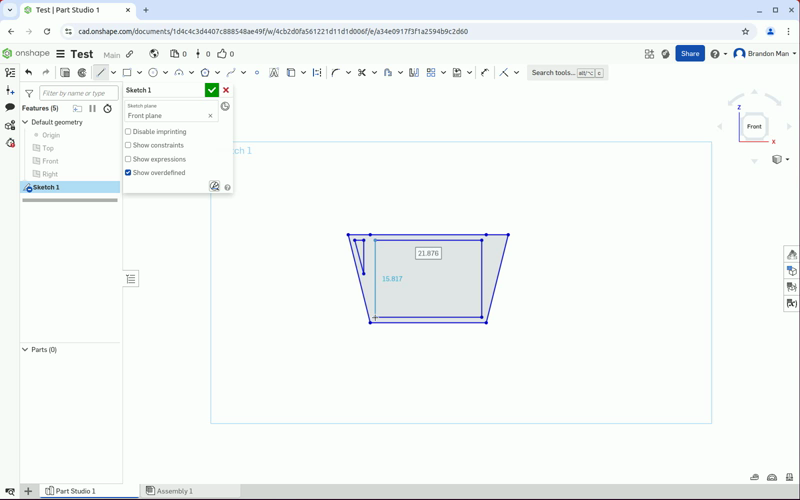
click(375, 317)
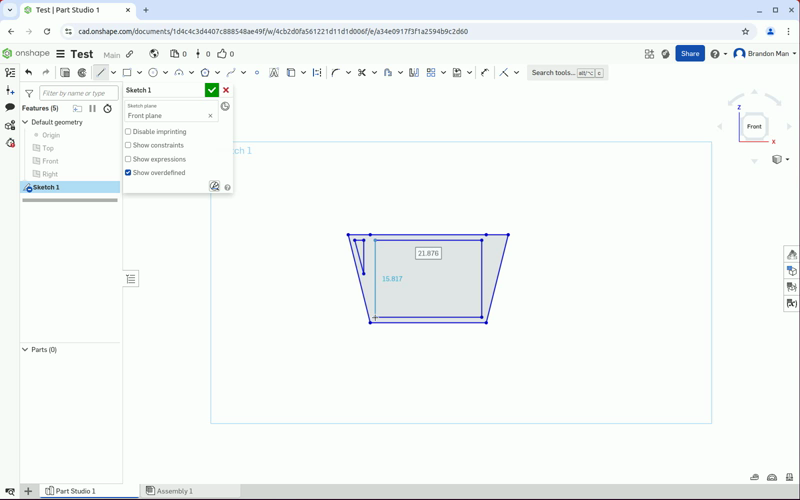
key(esc)
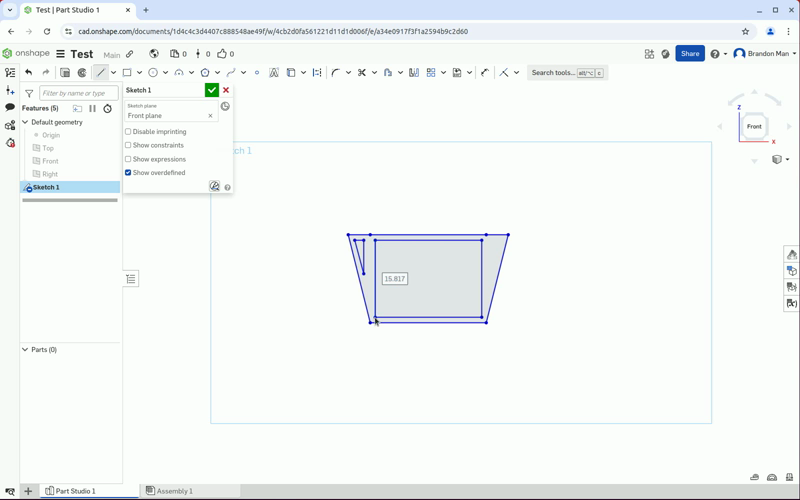
key(l)
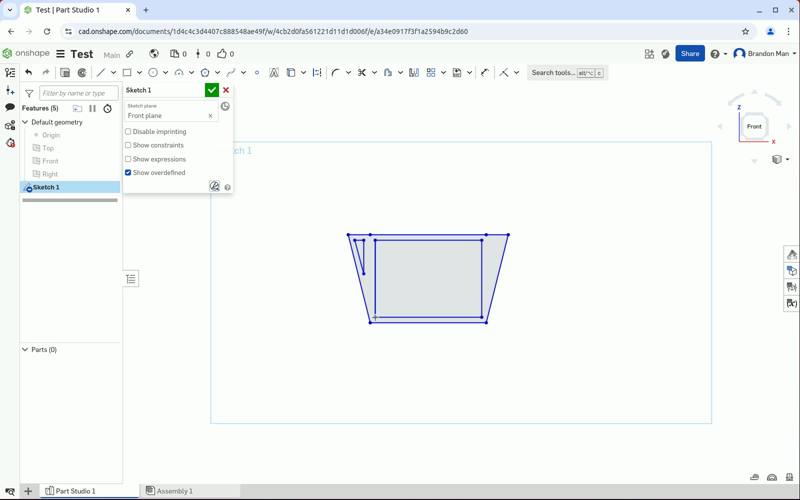
key_down(shift)
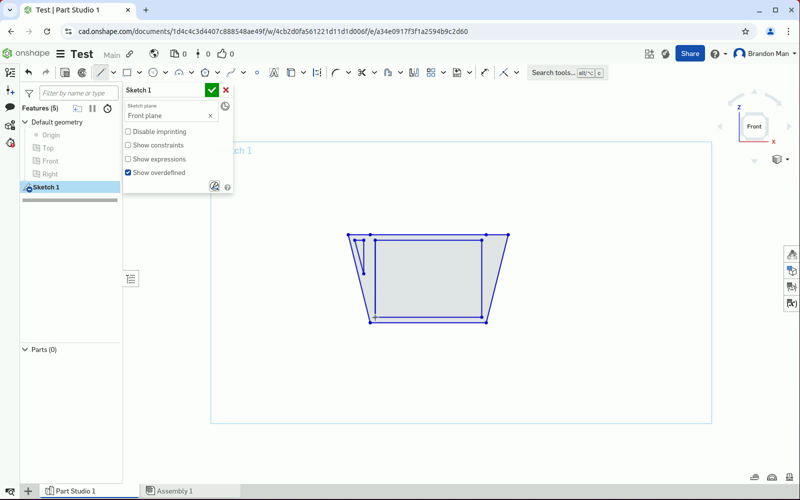
mouse_move(493, 273)
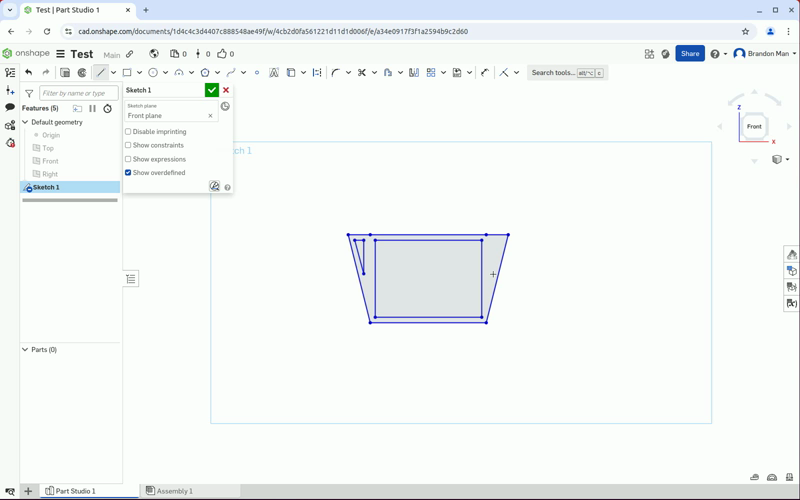
click(493, 273)
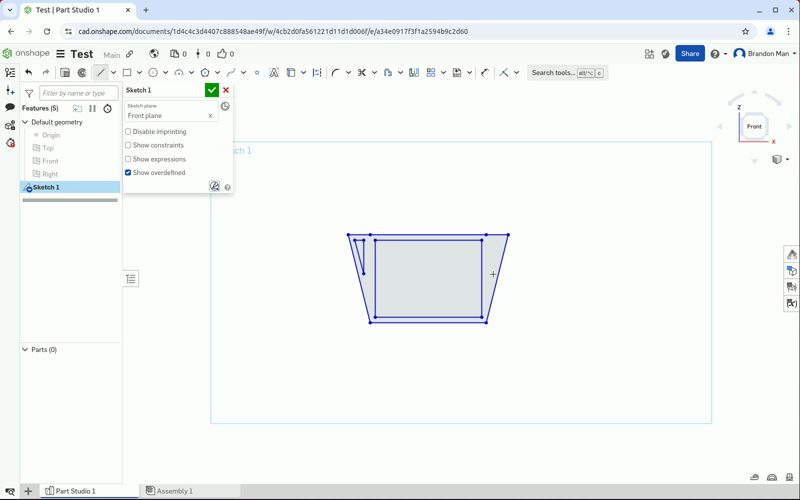
key_up(shift)
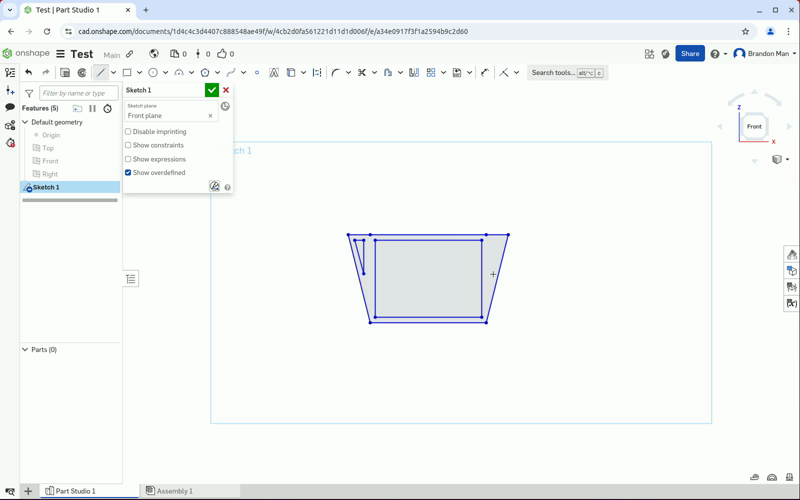
key_down(shift)
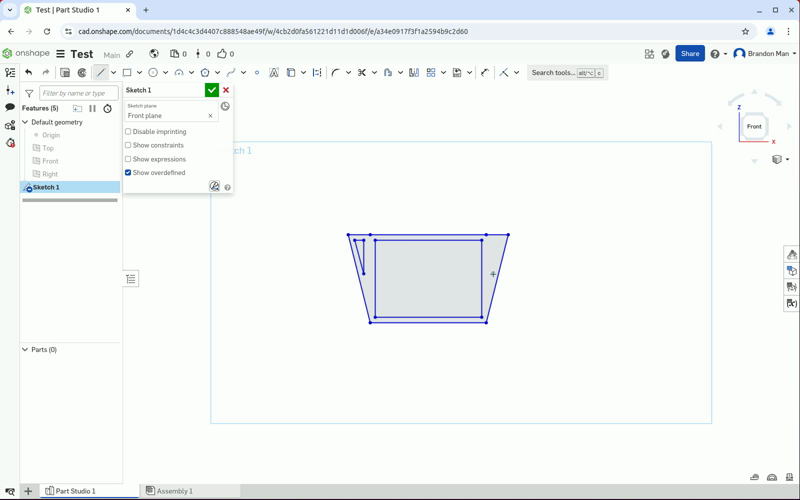
mouse_move(523, 273)
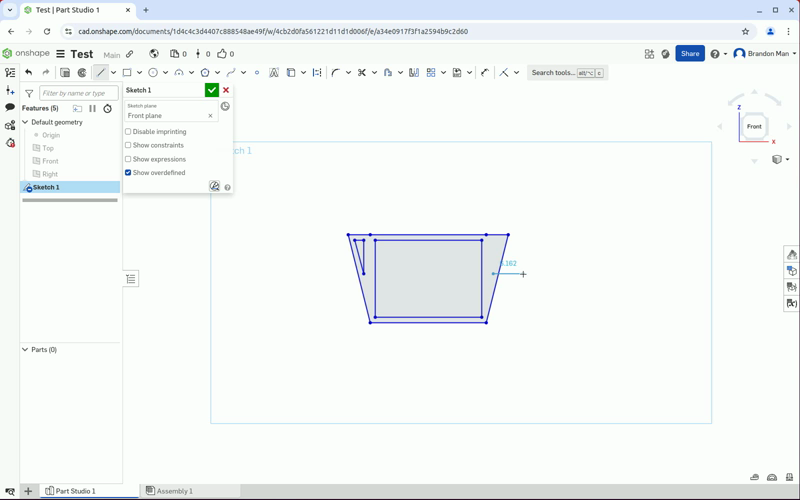
mouse_move(501, 240)
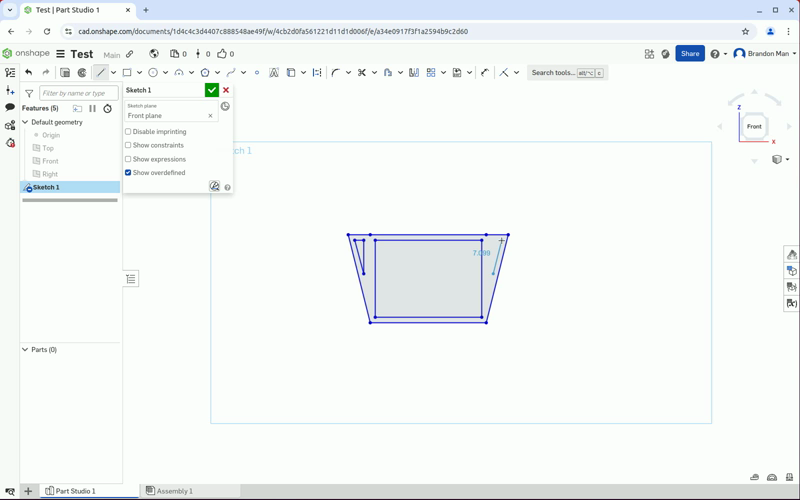
click(501, 240)
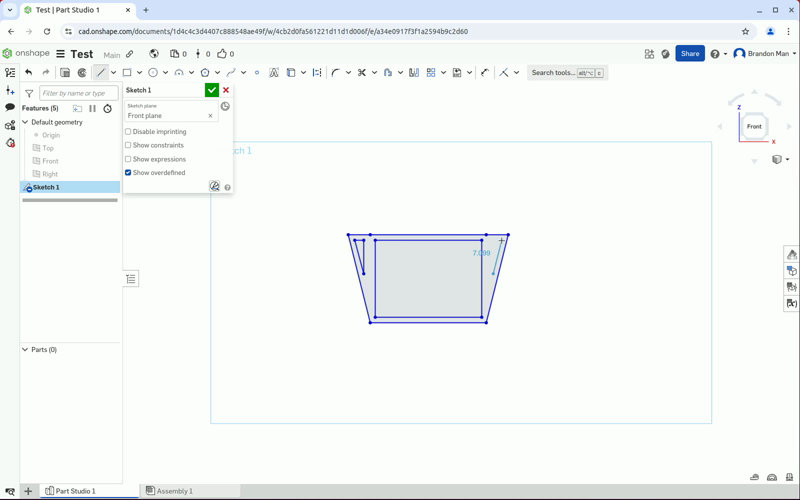
key_up(shift)
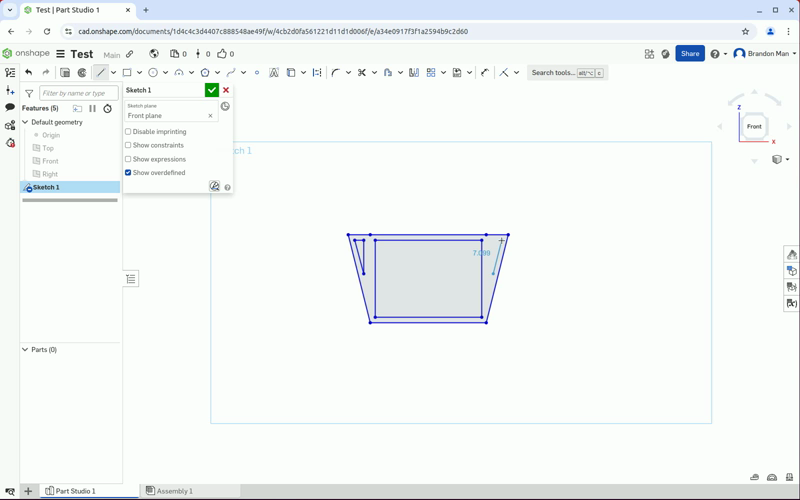
key_down(shift)
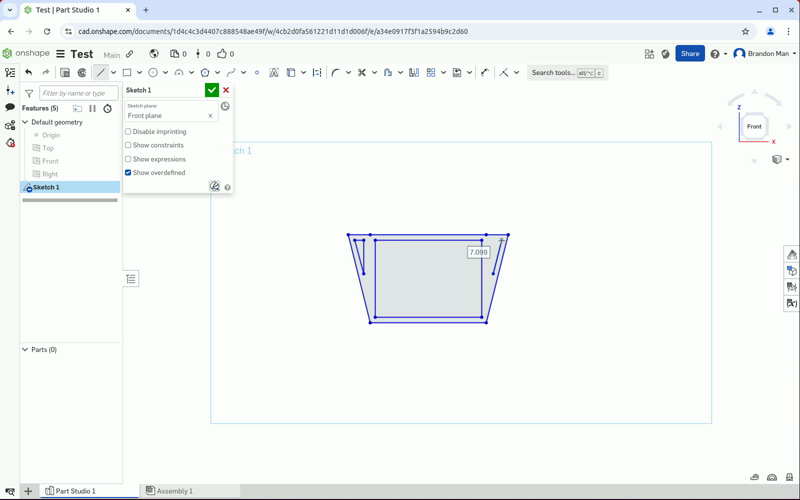
mouse_move(531, 240)
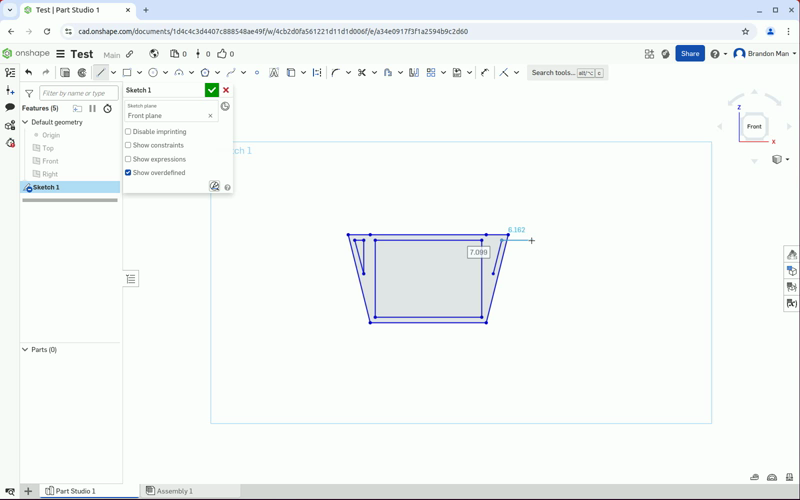
mouse_move(493, 240)
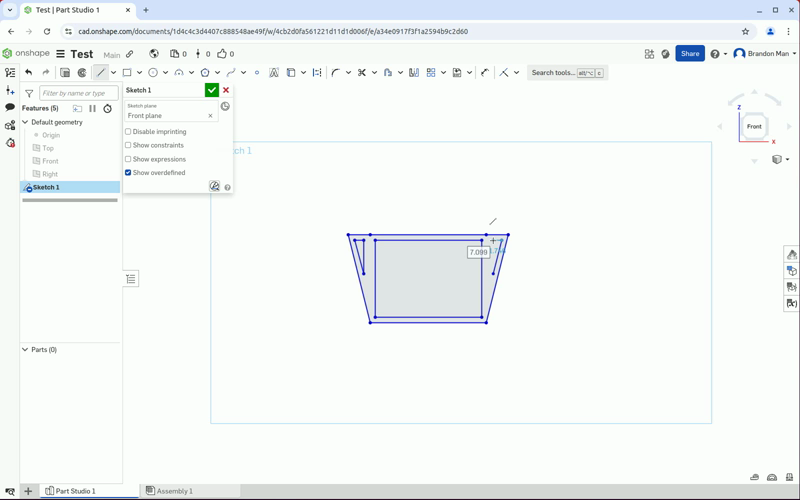
click(493, 240)
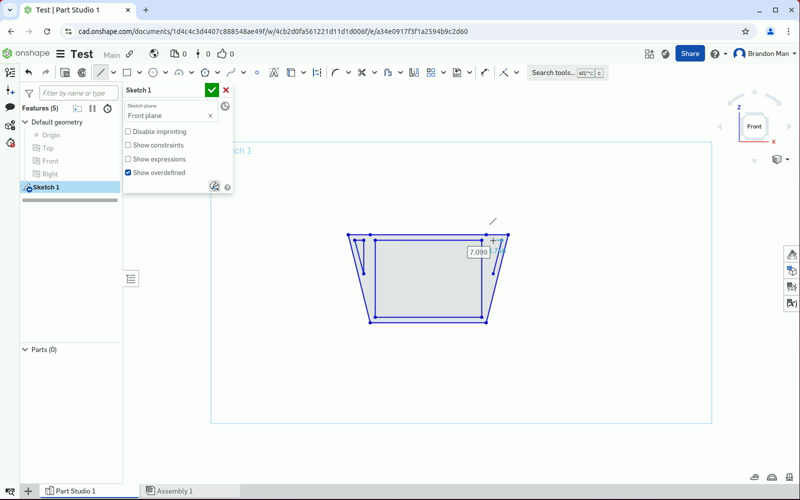
key_up(shift)
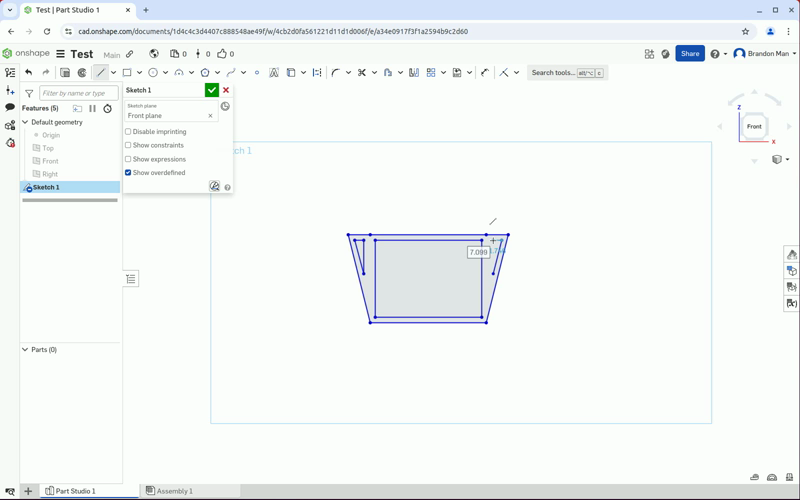
mouse_move(523, 240)
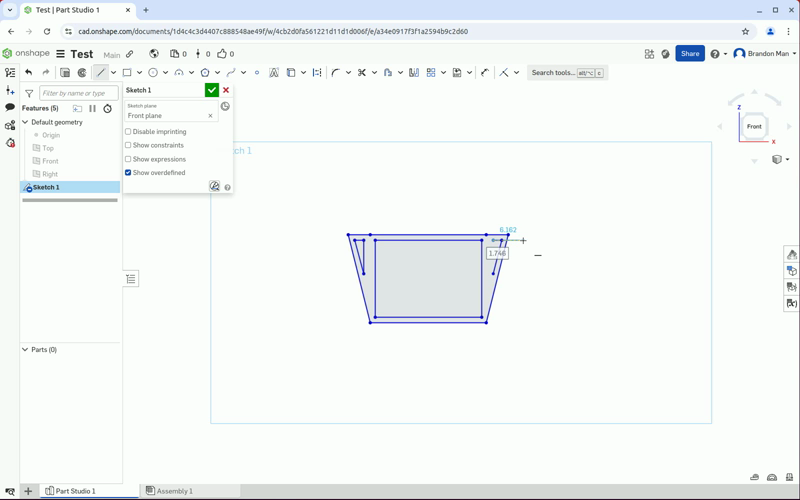
key_down(shift)
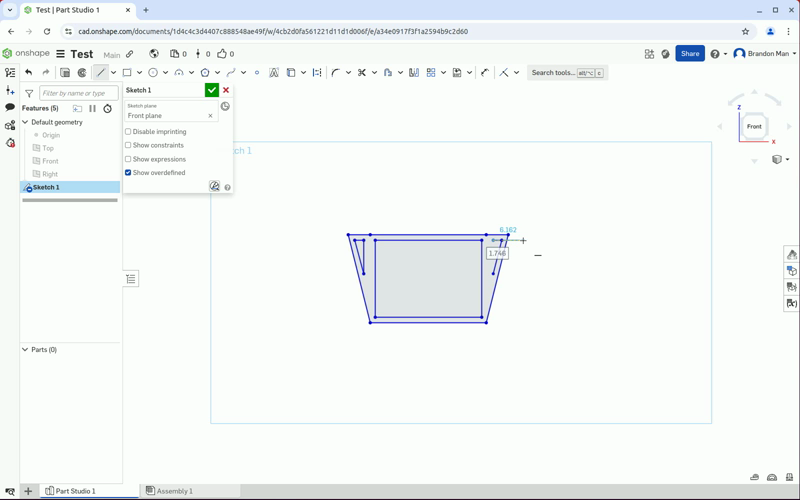
mouse_move(493, 273)
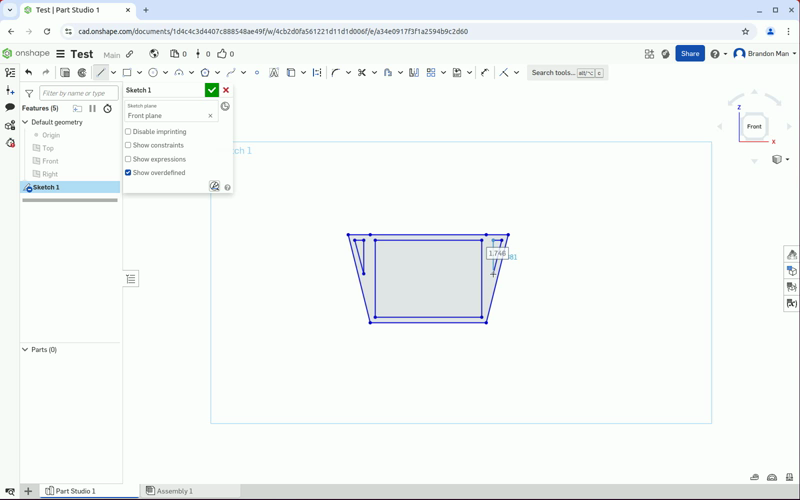
key_up(shift)
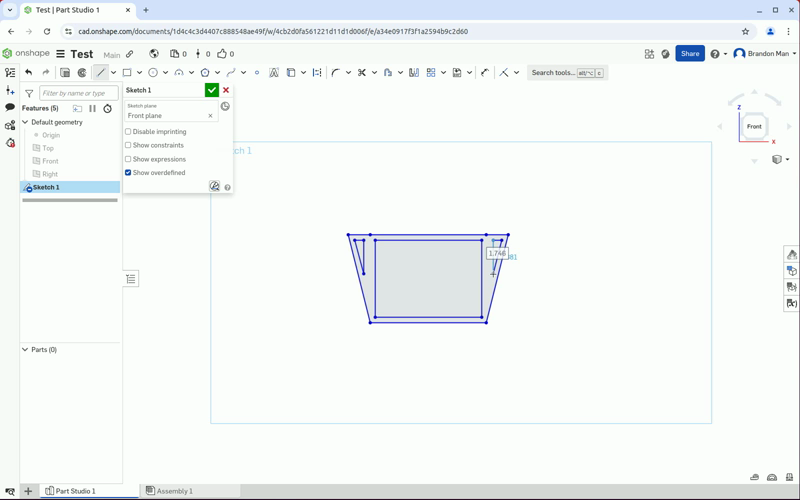
click(493, 273)
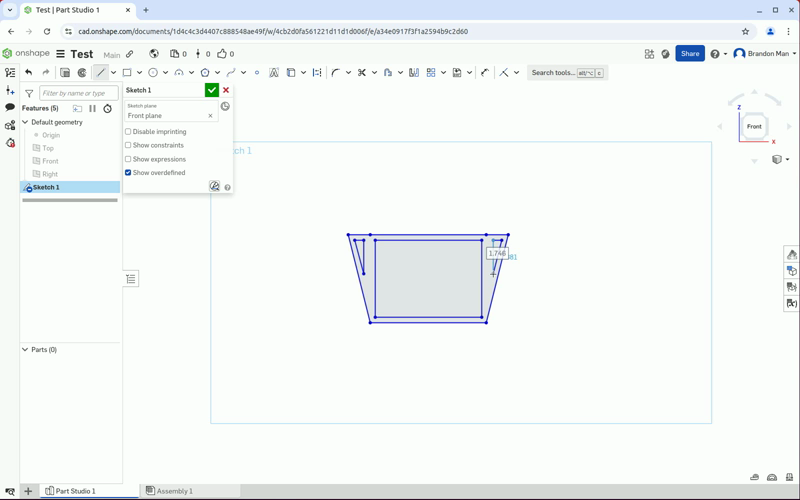
key(esc)
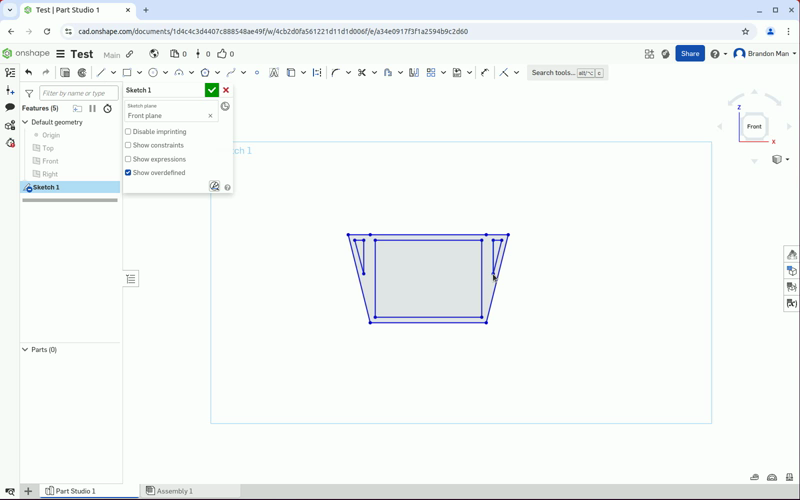
mouse_move(370, 282)
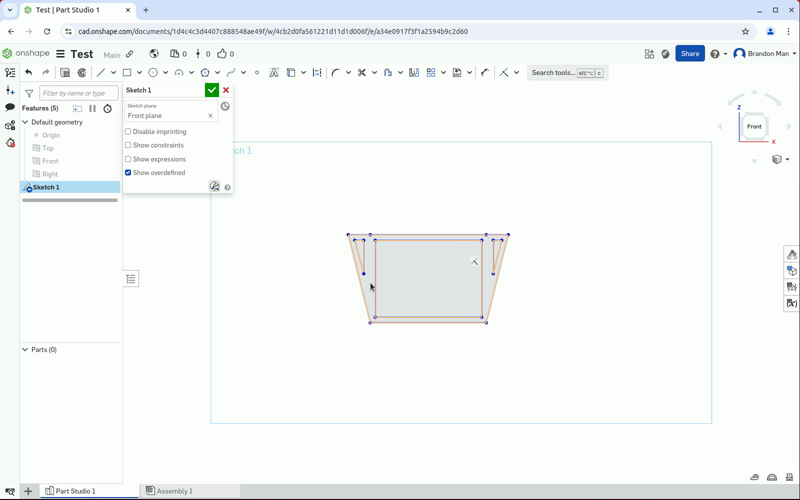
click(370, 282)
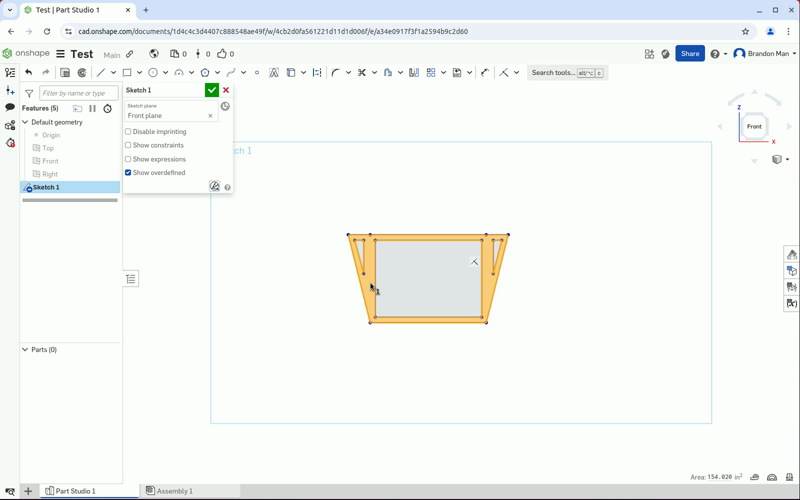
mouse_move(73, 352)
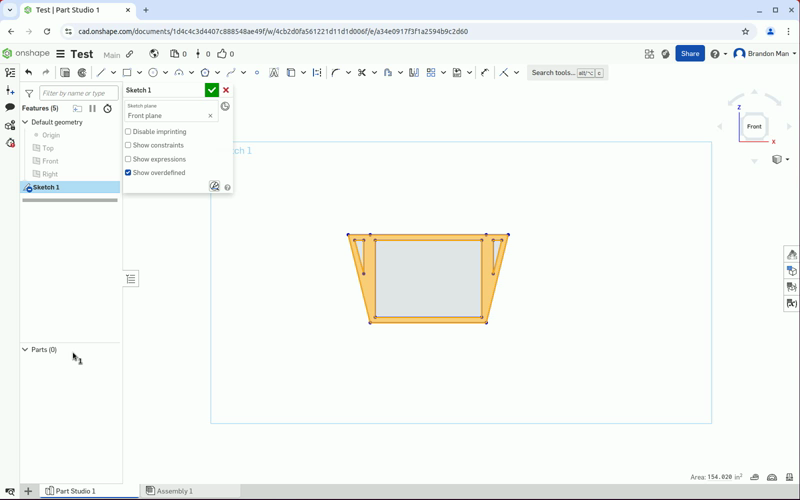
key(shift+y)
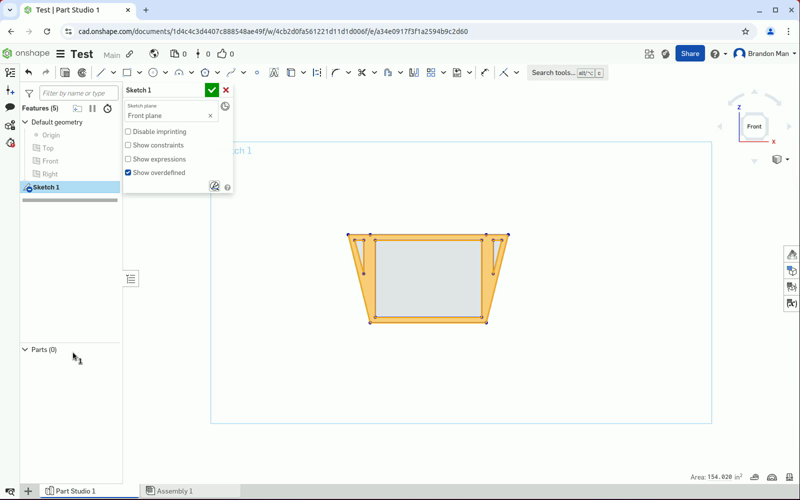
key(shift+e)
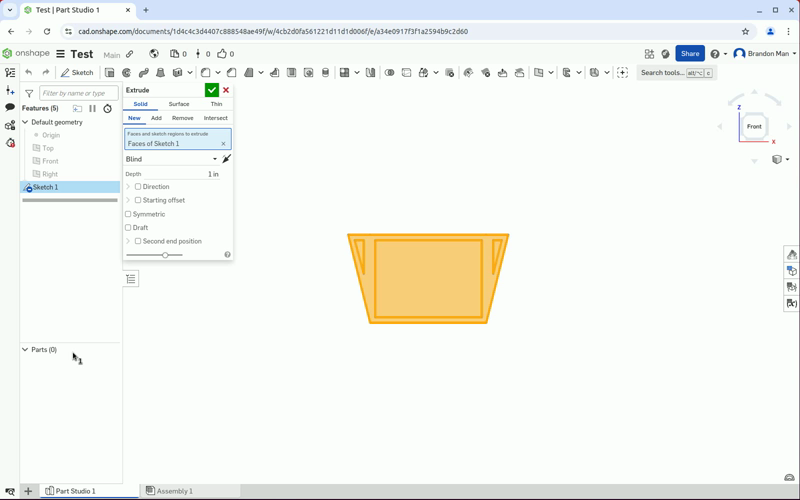
mouse_move(143, 106)
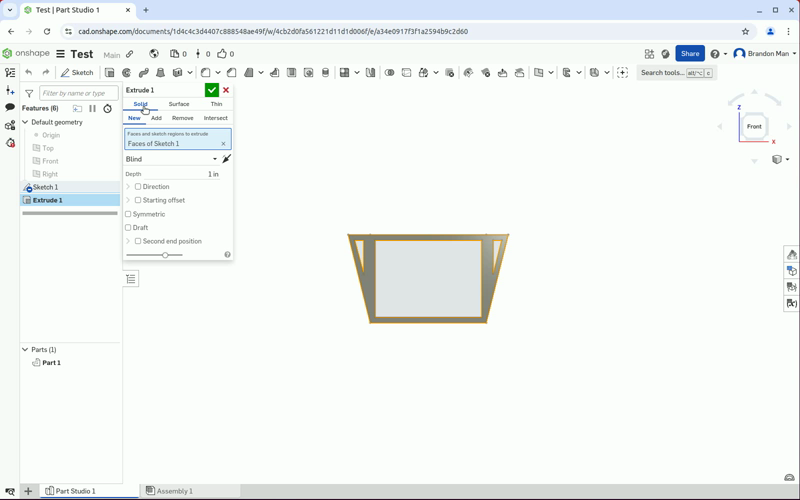
click(143, 106)
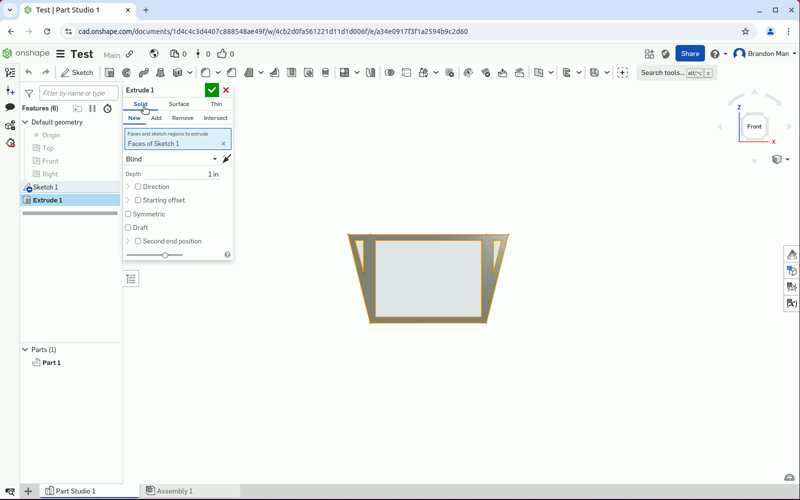
mouse_move(137, 120)
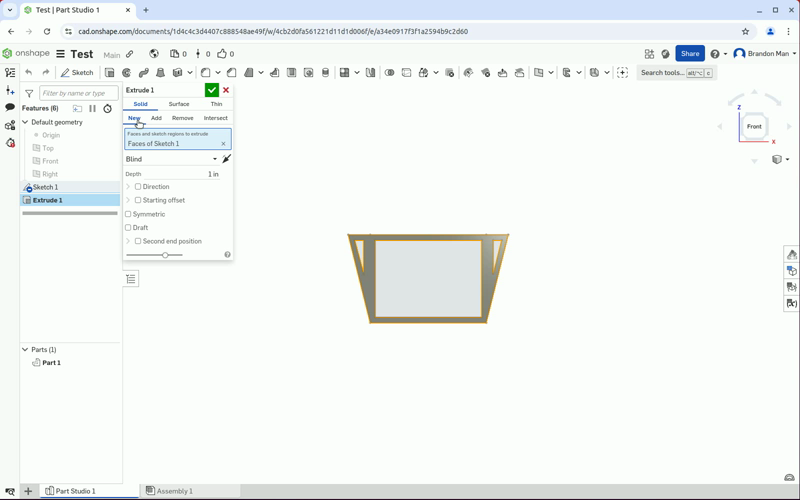
click(137, 120)
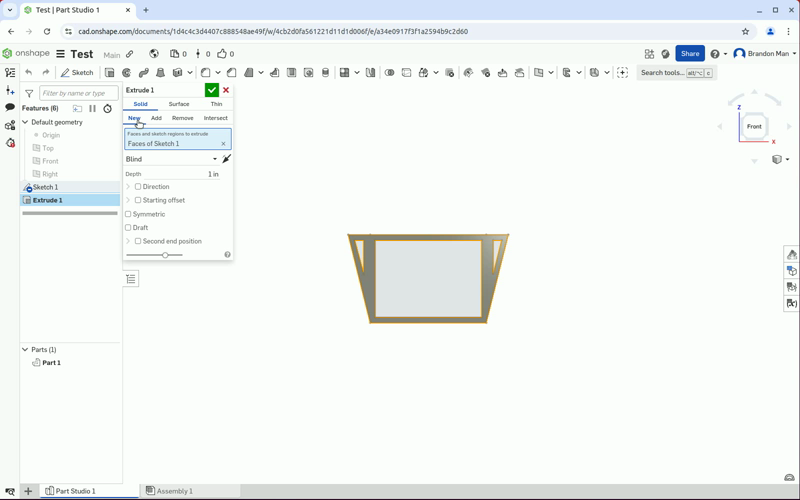
key(tab, 4)
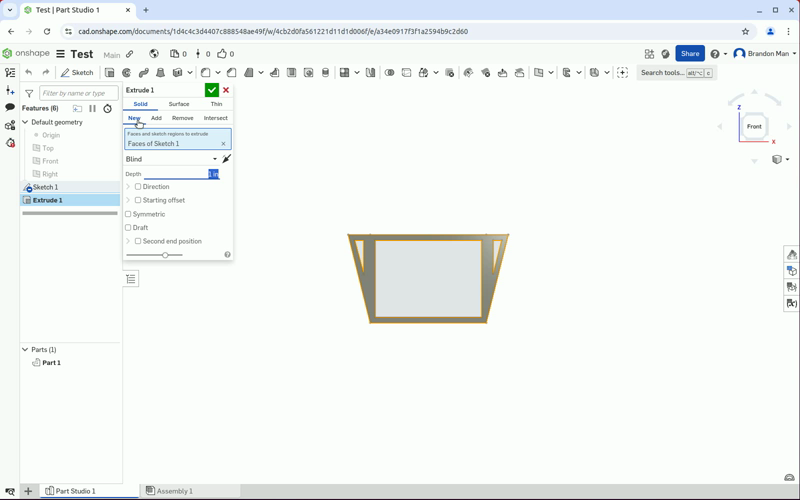
text(0.481)
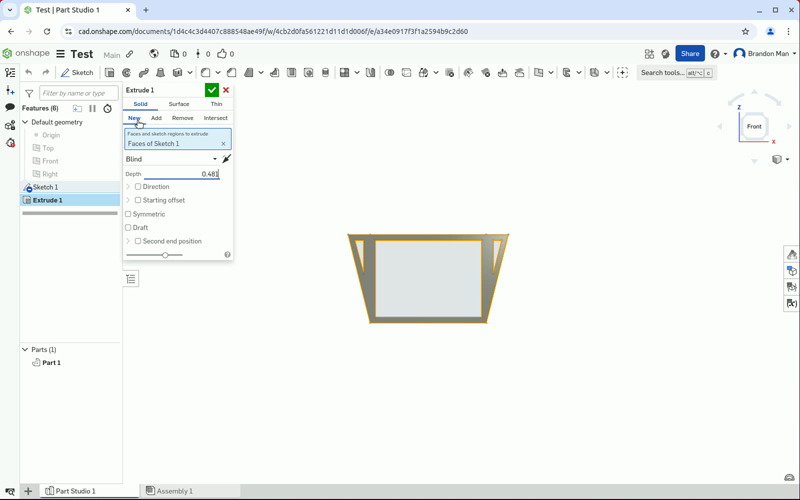
key(enter)
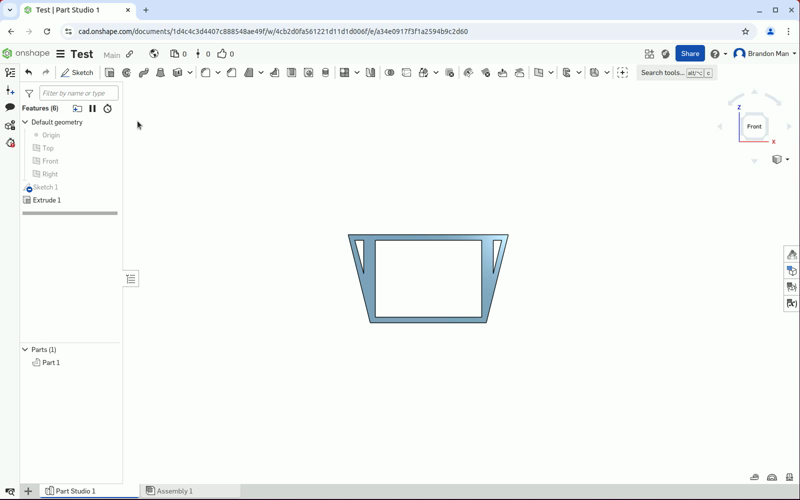
key(shift+h)
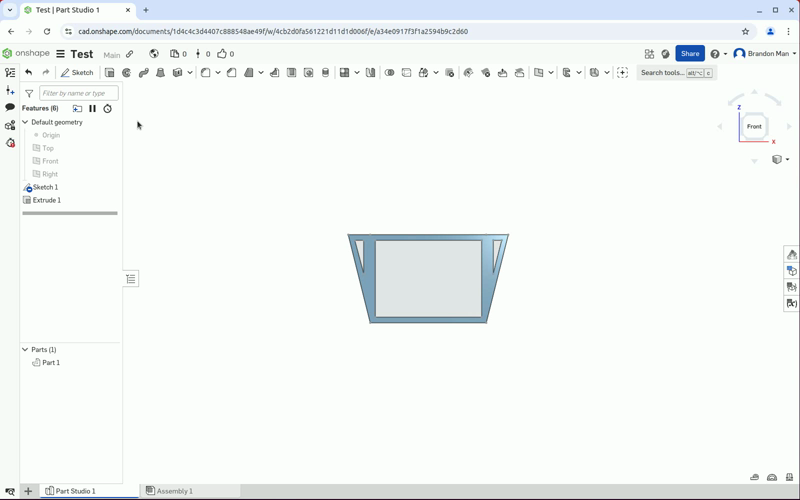
key(shift+h)
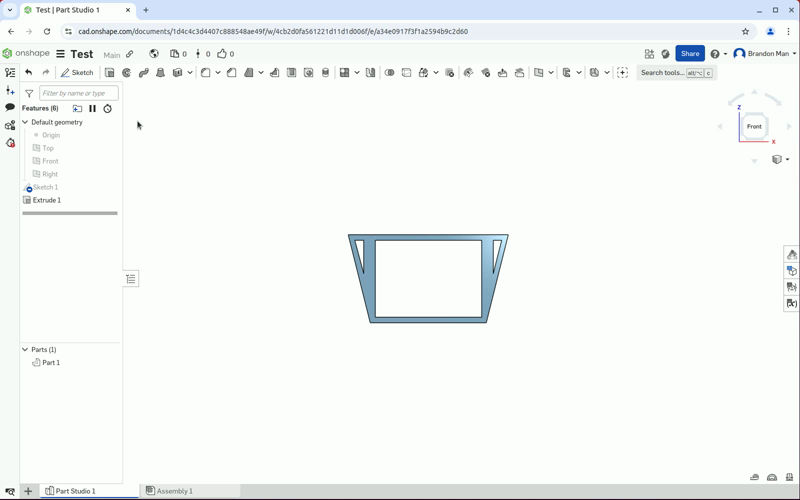
mouse_move(73, 189)
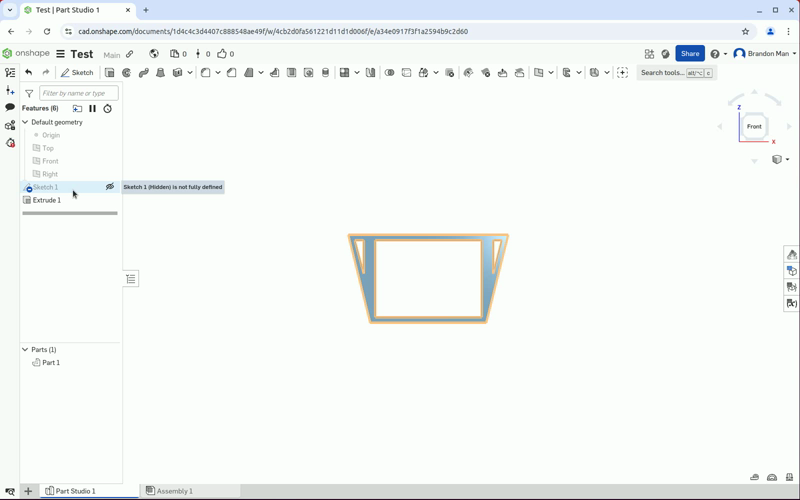
click(73, 189)
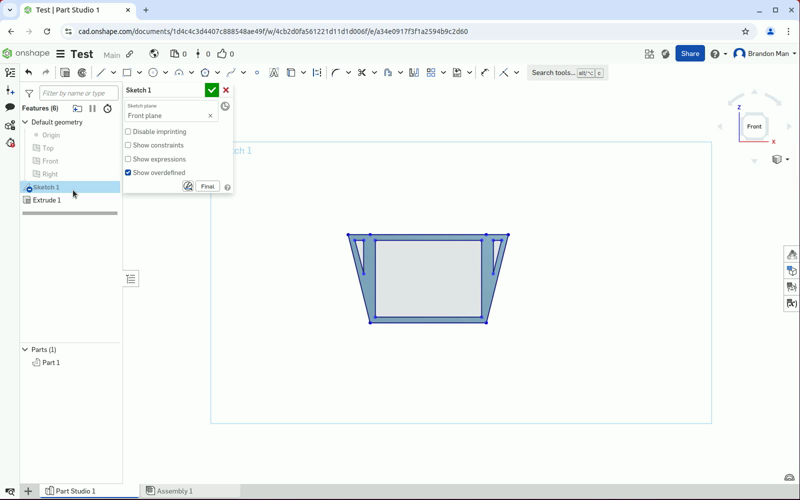
mouse_move(229, 92)
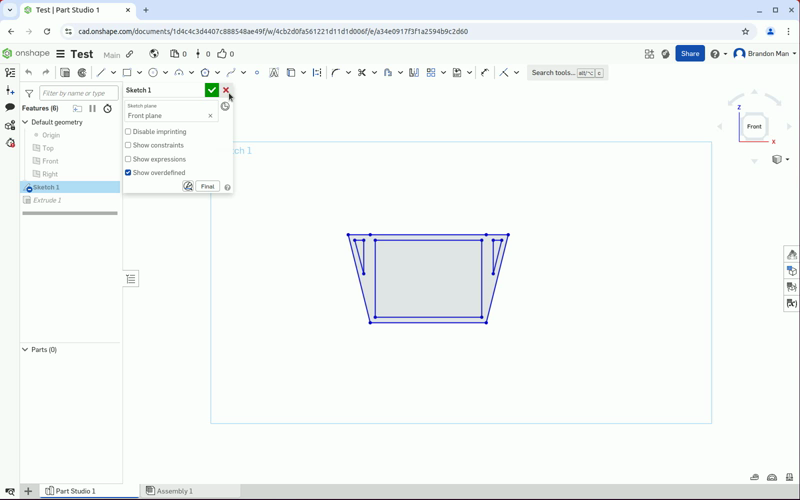
click(229, 92)
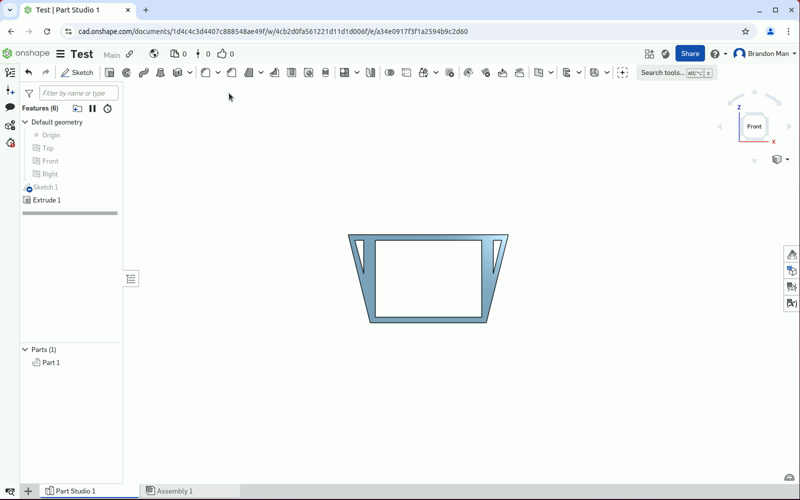
mouse_move(541, 75)
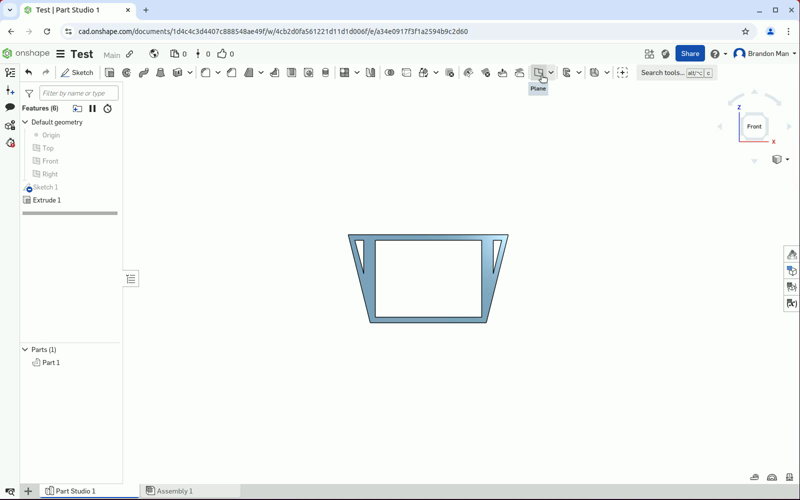
click(541, 75)
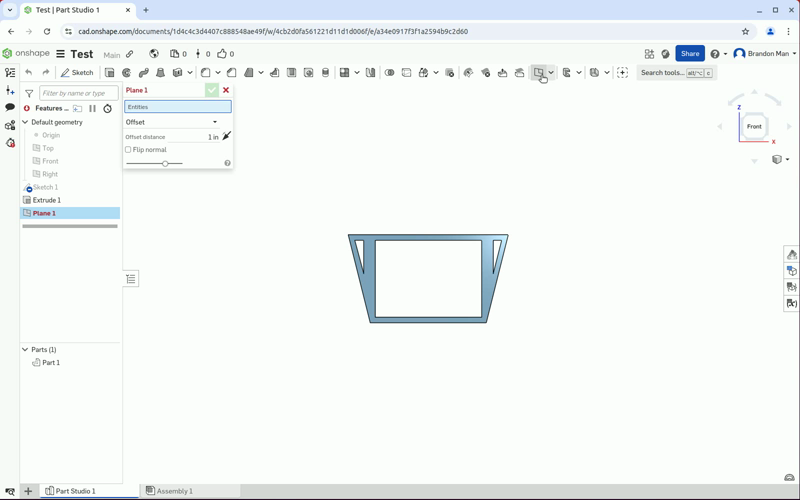
mouse_move(73, 163)
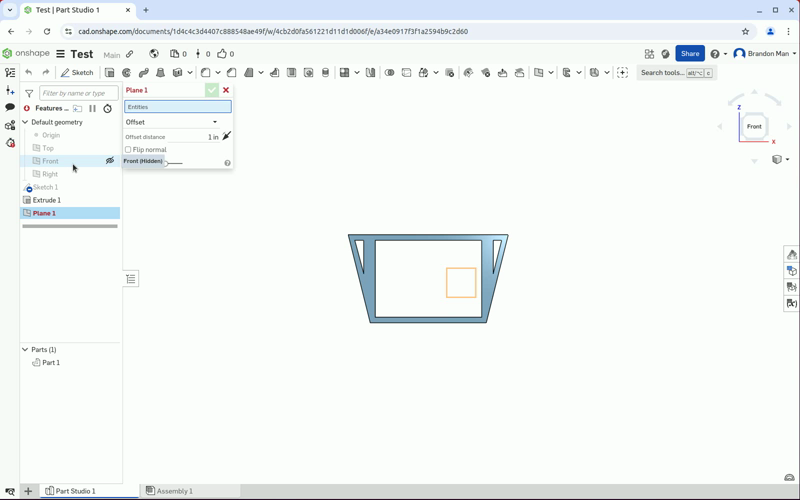
click(73, 163)
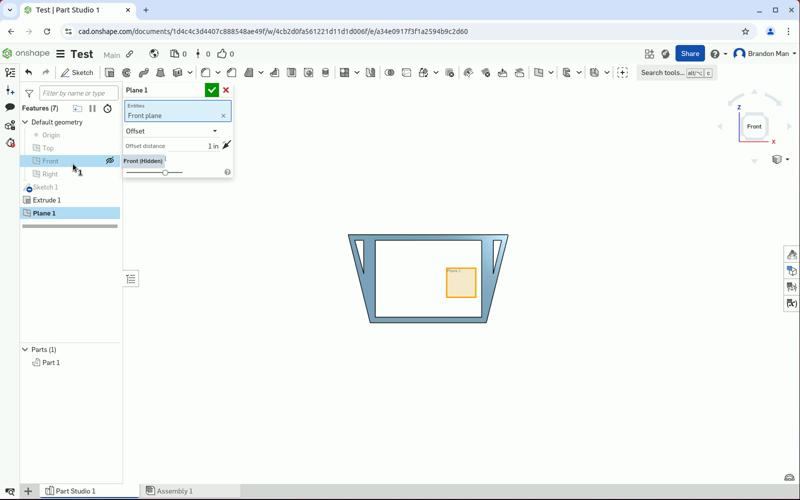
key(tab, 2)
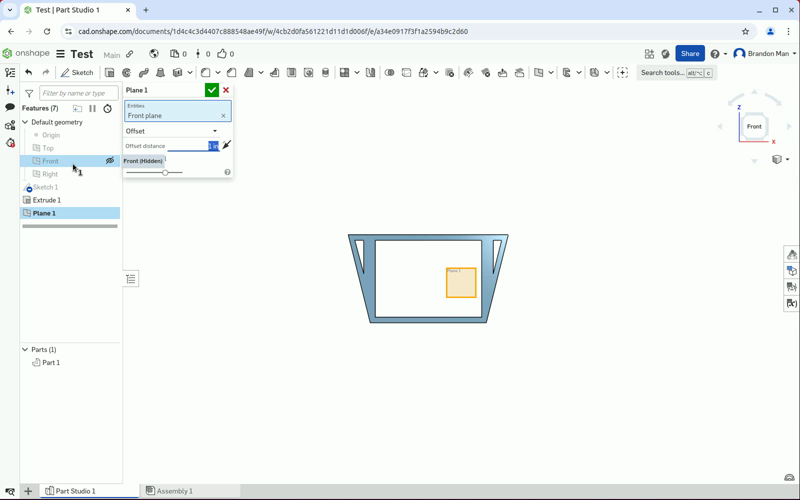
text(0.493)
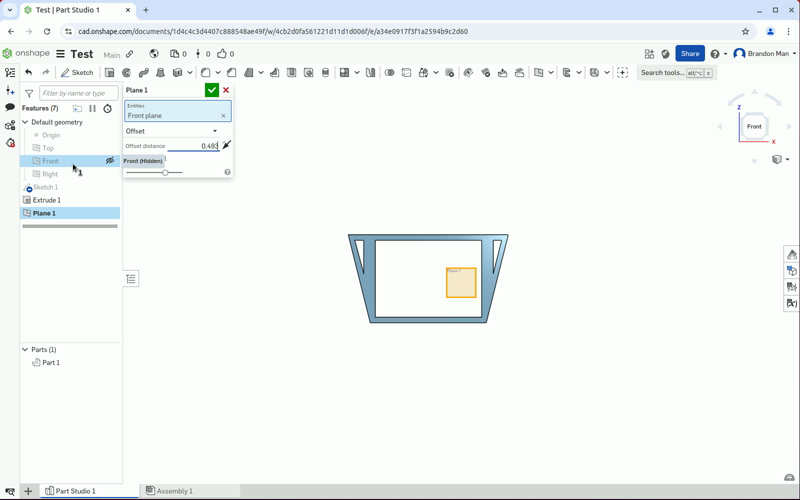
key(enter, 2)
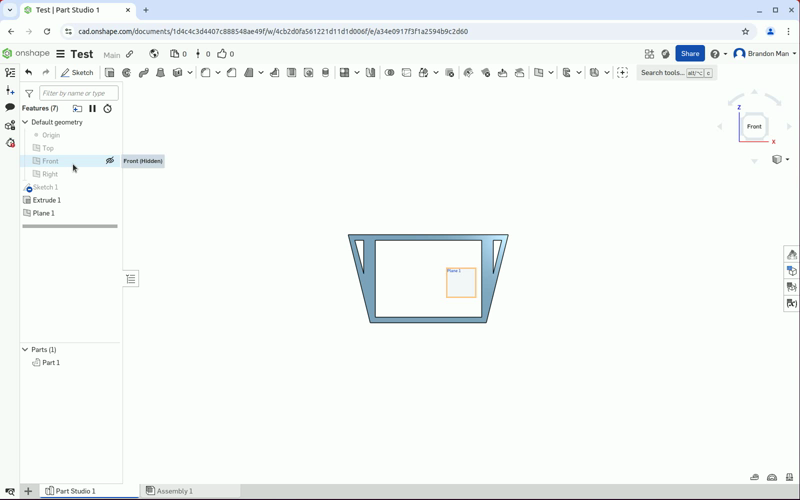
key(shift+s)
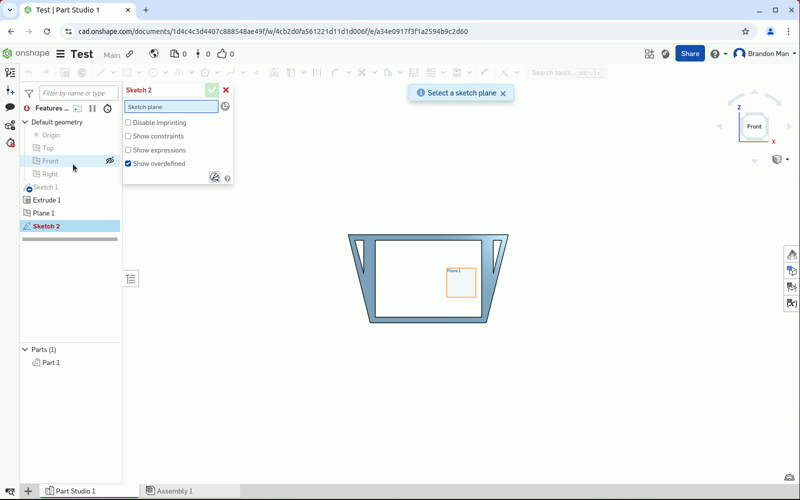
mouse_move(73, 215)
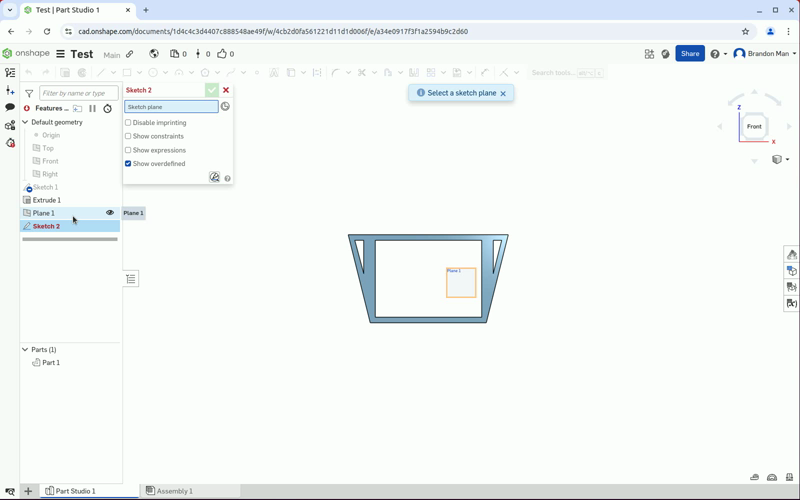
click(73, 215)
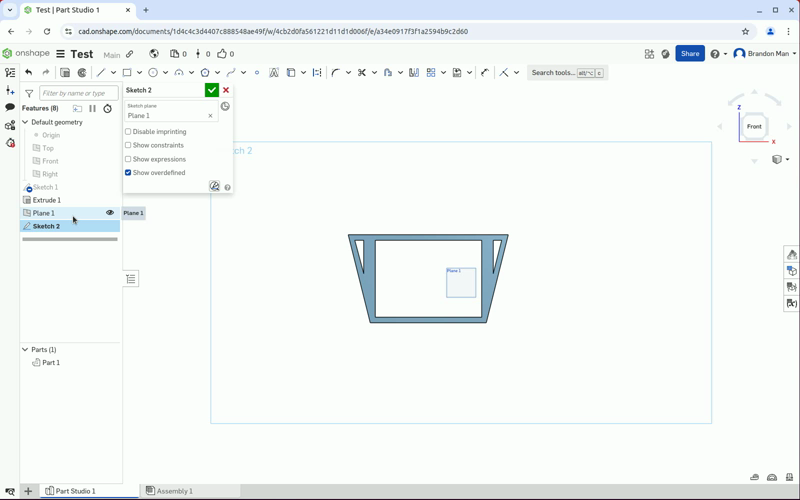
mouse_move(73, 352)
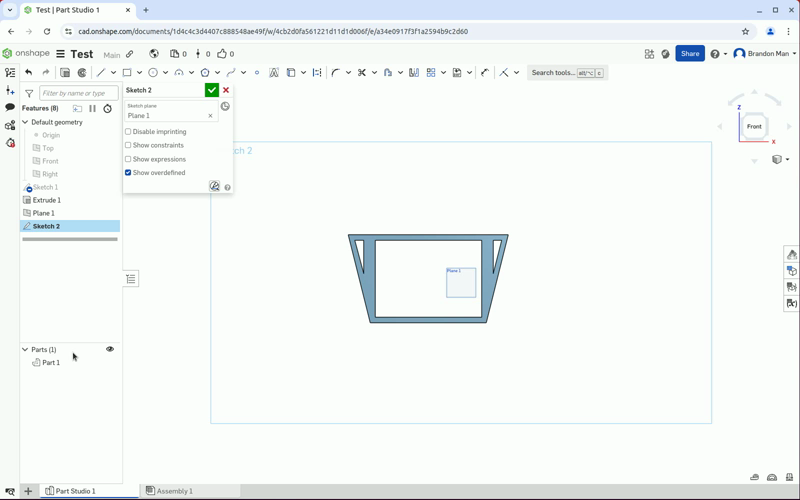
key(y)
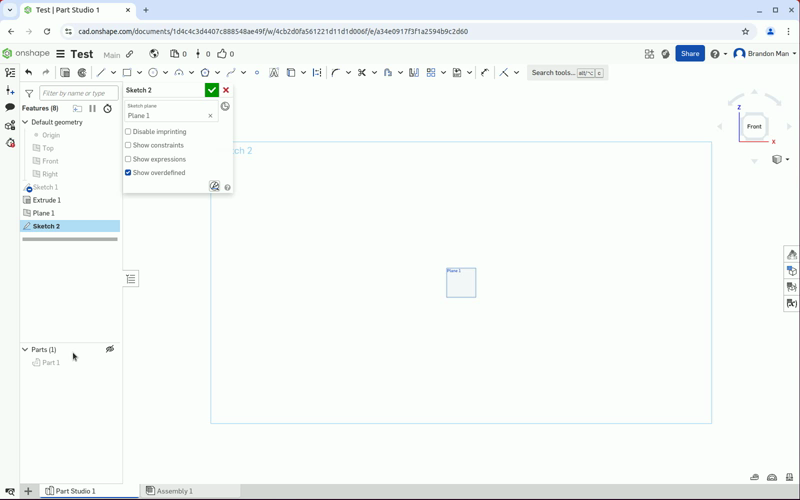
key(l)
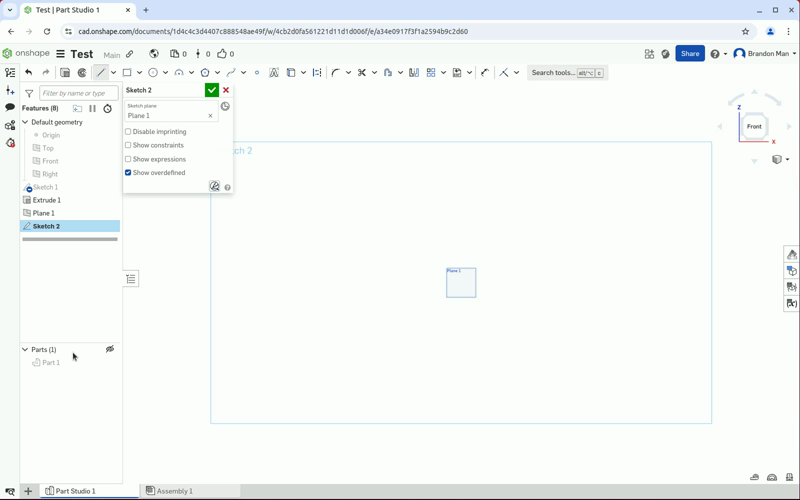
key_down(shift)
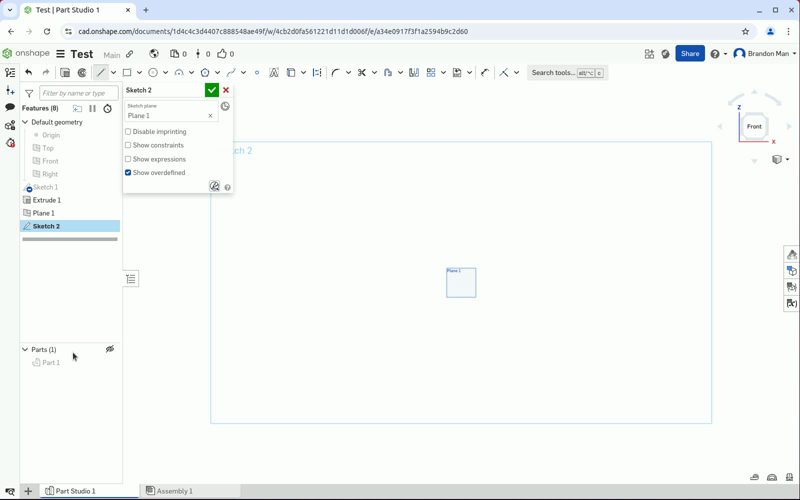
mouse_move(375, 257)
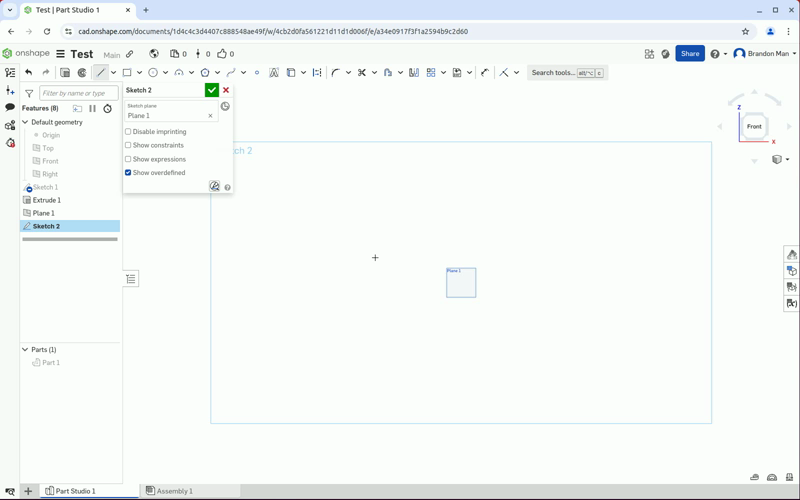
click(375, 257)
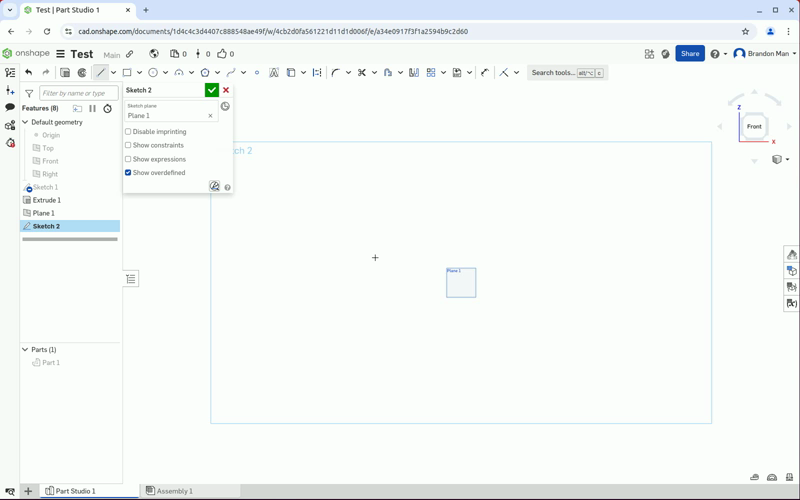
key_up(shift)
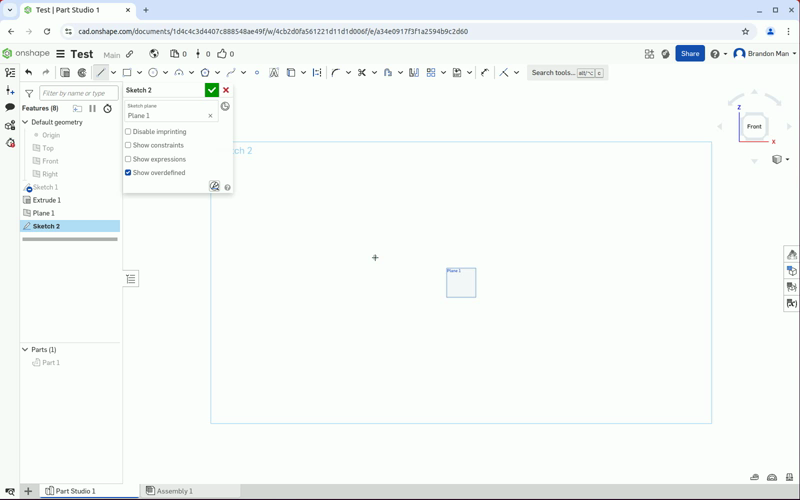
key_down(shift)
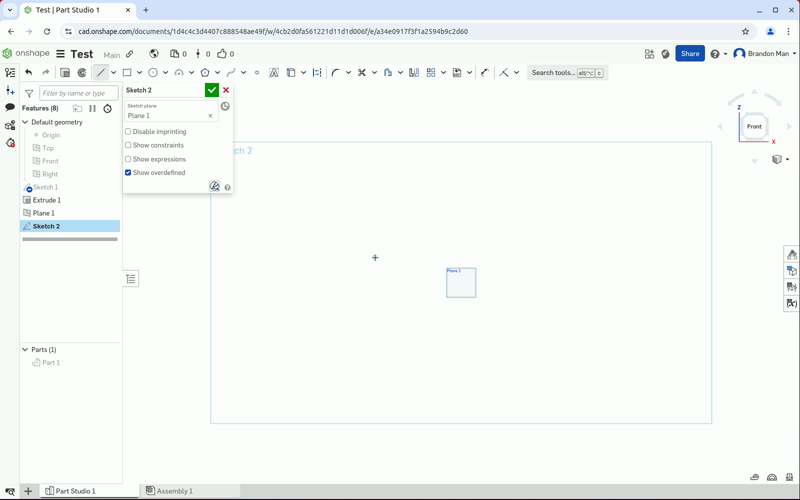
mouse_move(405, 257)
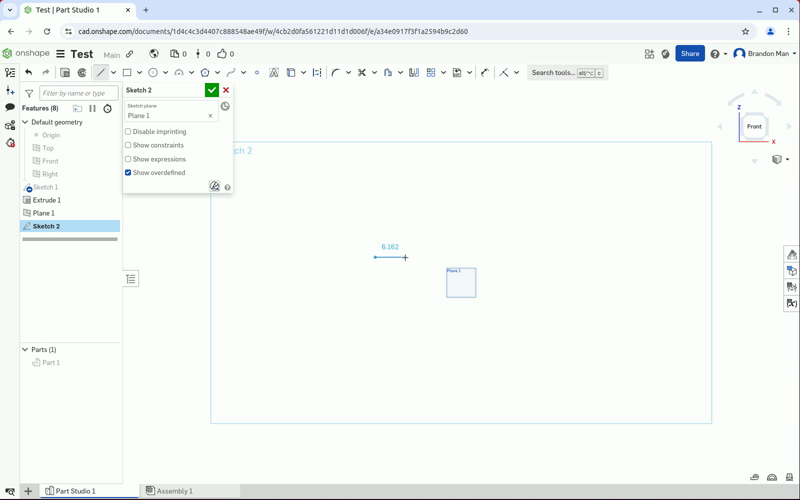
mouse_move(391, 257)
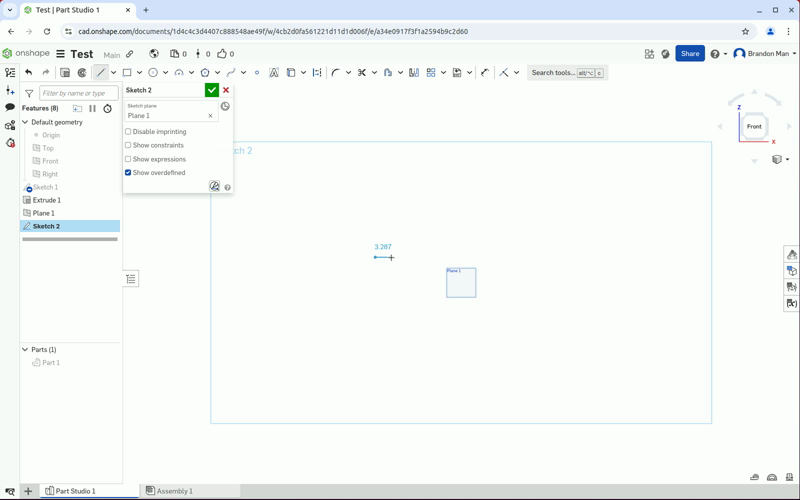
click(391, 257)
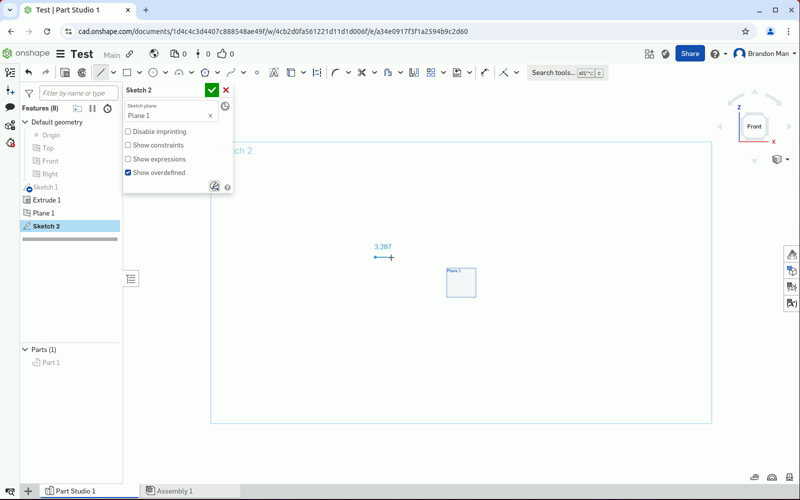
key_up(shift)
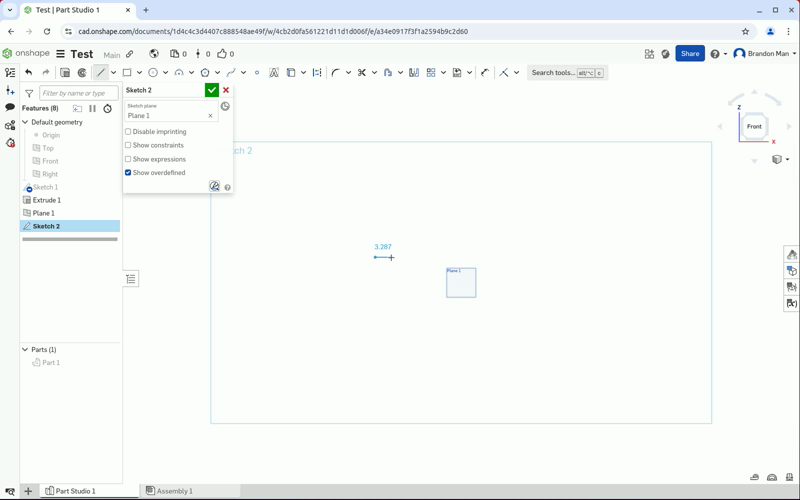
key_down(shift)
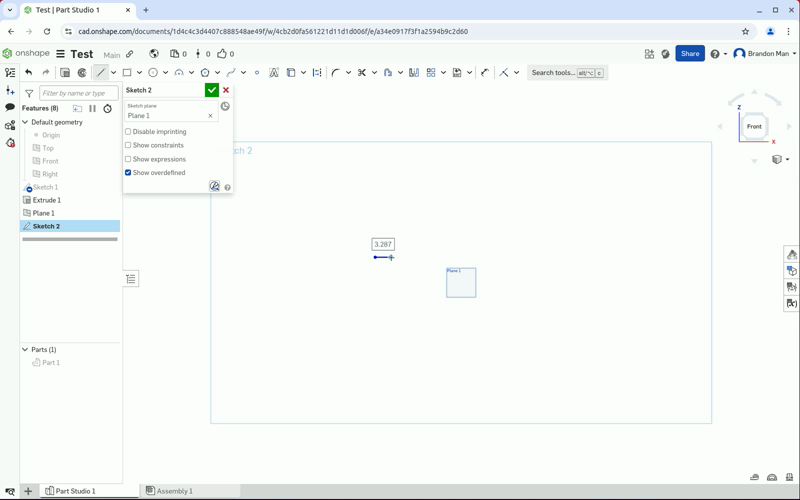
mouse_move(421, 257)
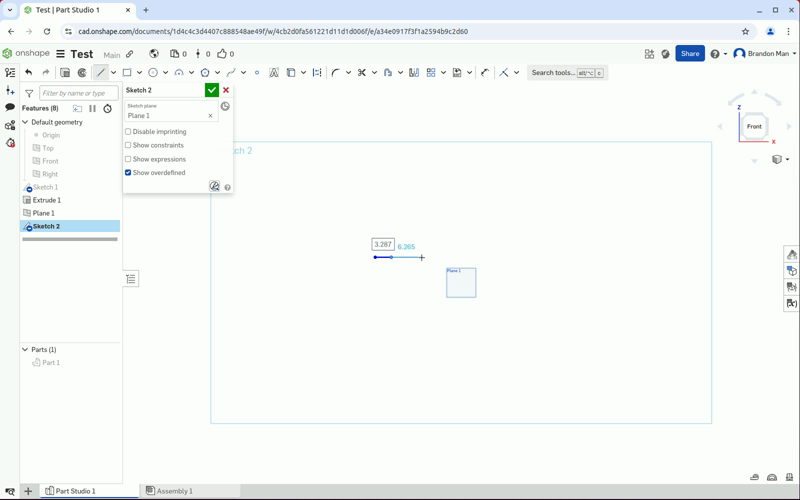
mouse_move(391, 240)
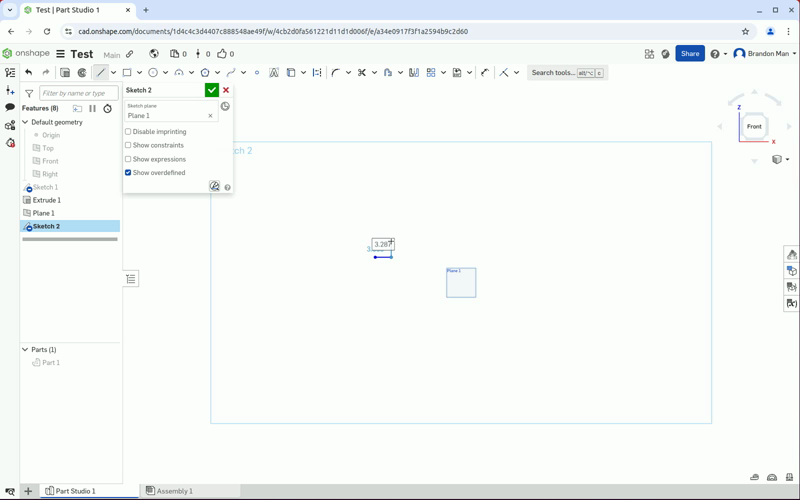
click(391, 240)
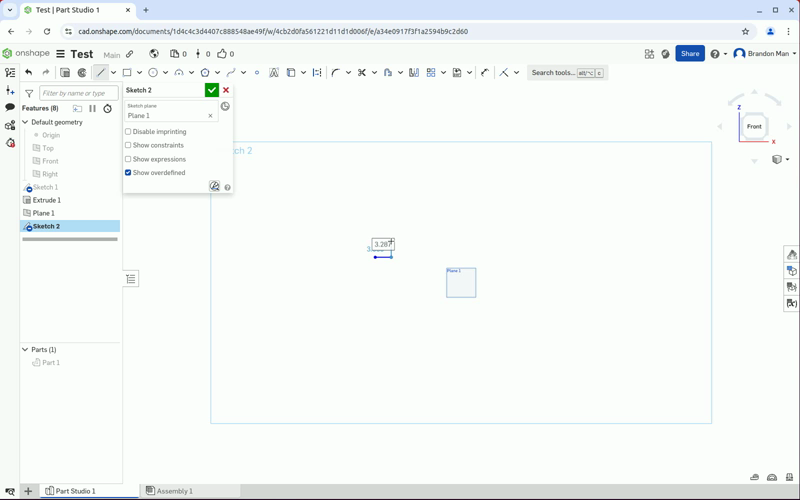
key_up(shift)
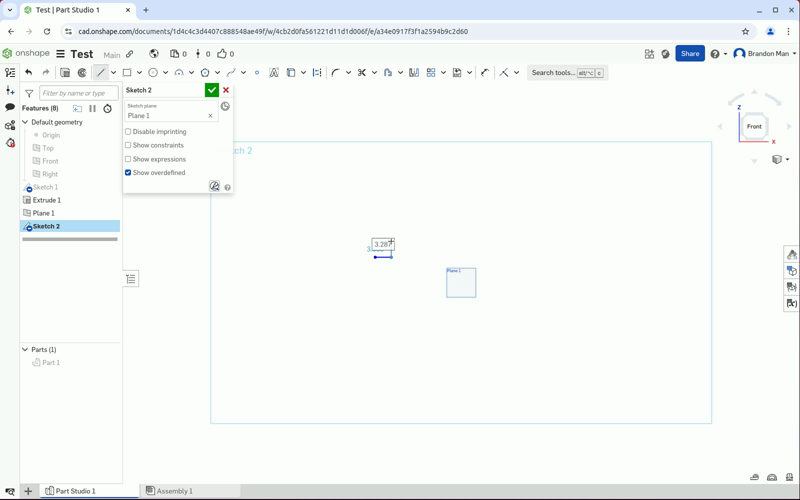
key_down(shift)
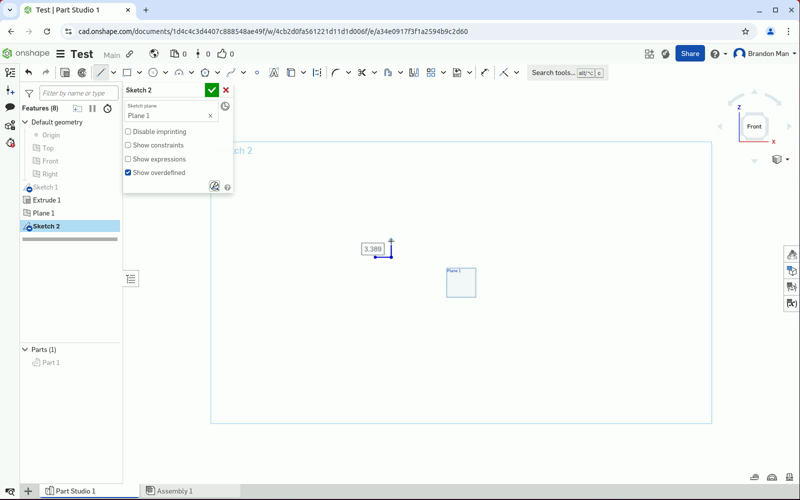
mouse_move(421, 240)
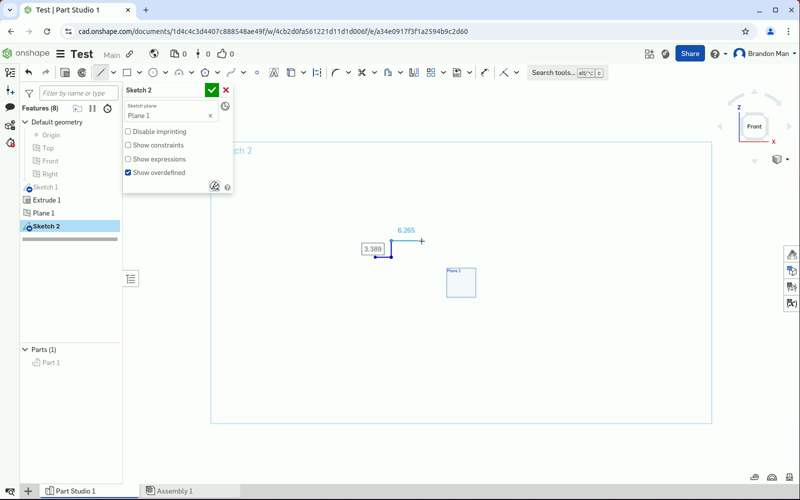
mouse_move(375, 240)
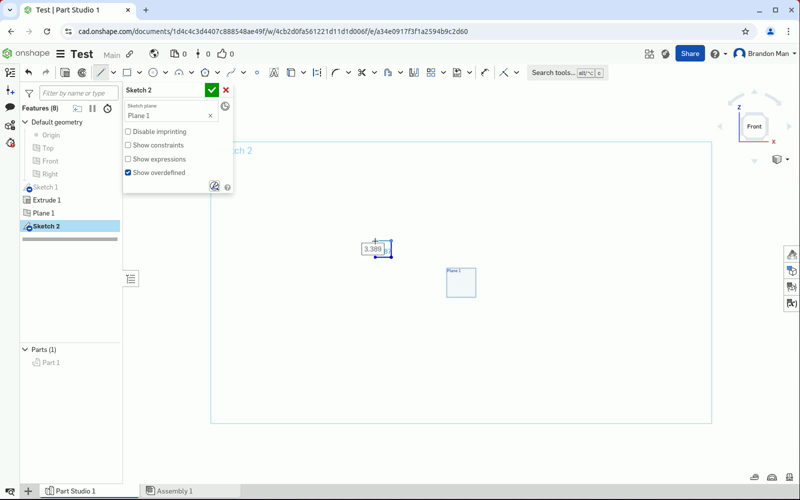
click(375, 240)
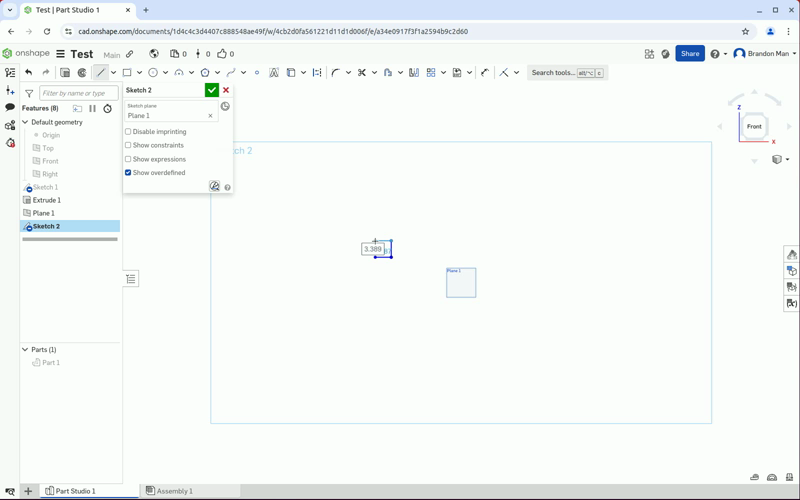
key_up(shift)
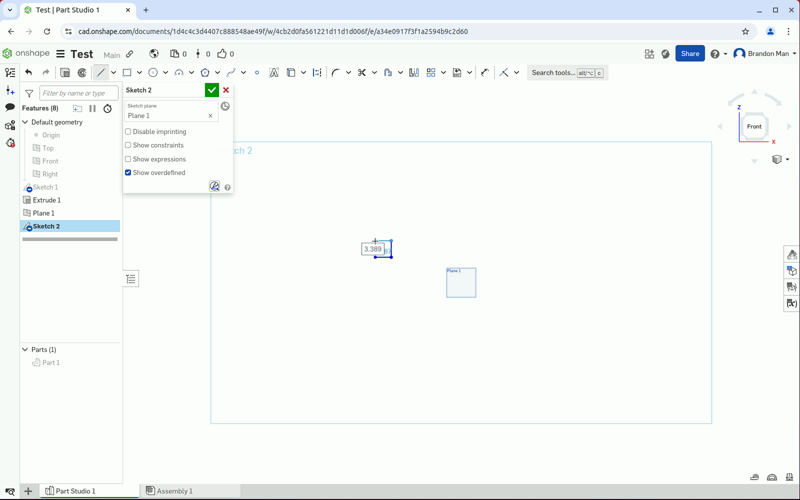
mouse_move(405, 240)
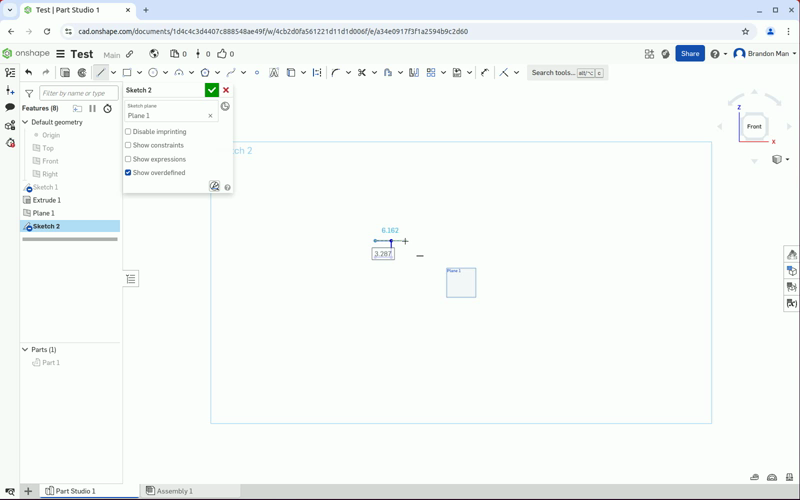
key_down(shift)
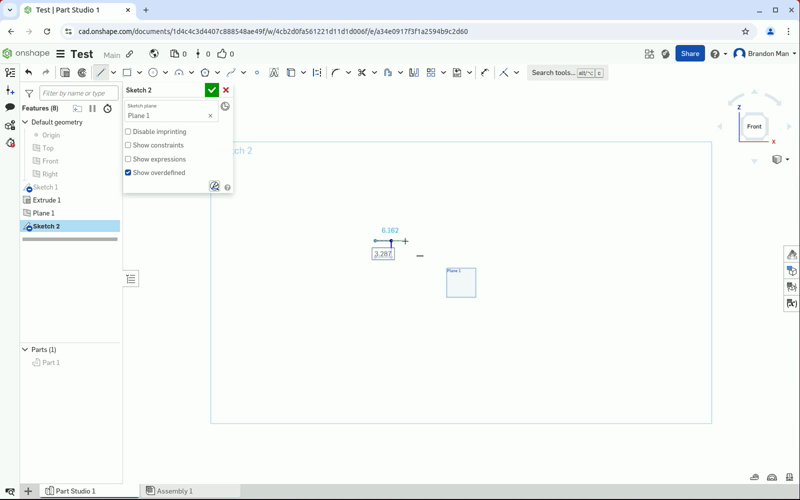
mouse_move(375, 257)
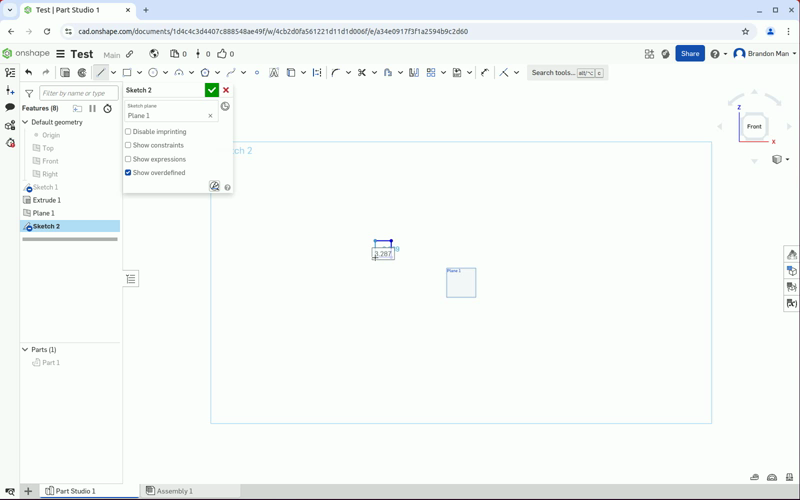
key_up(shift)
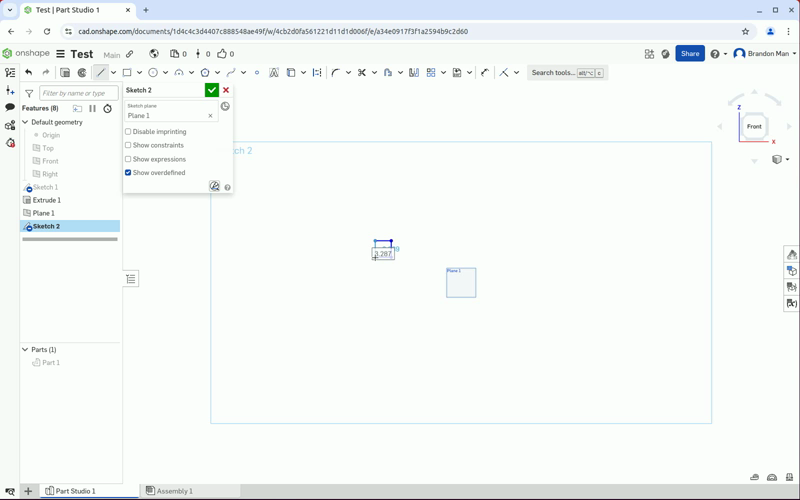
click(375, 257)
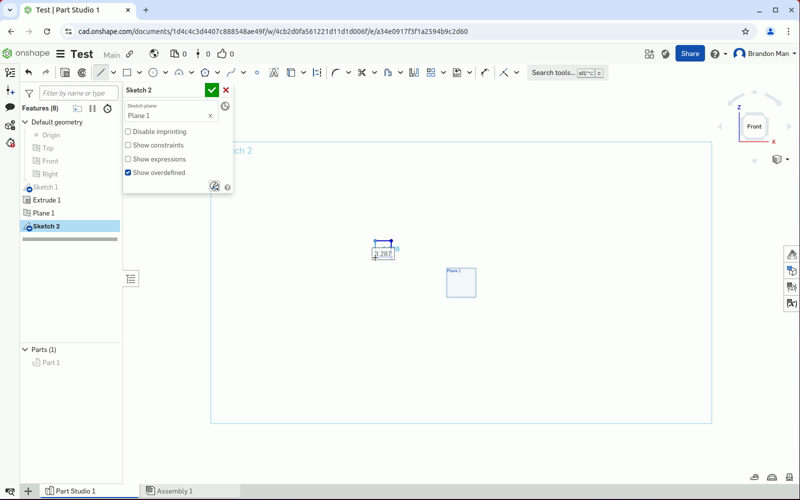
key(esc)
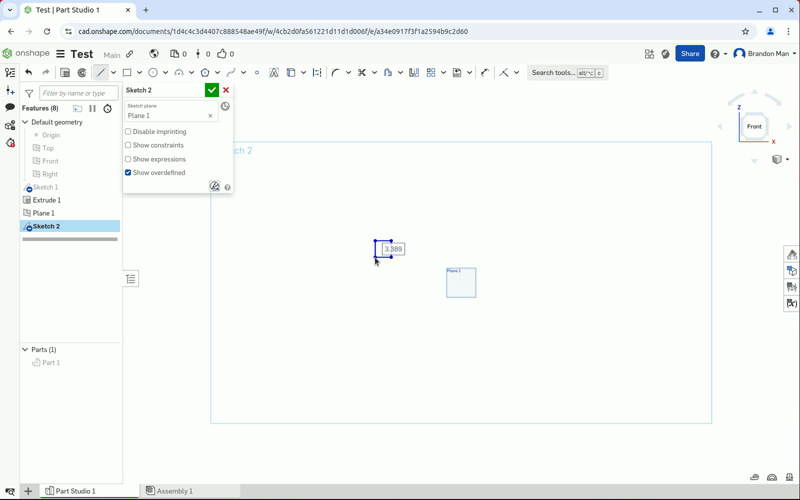
key(c)
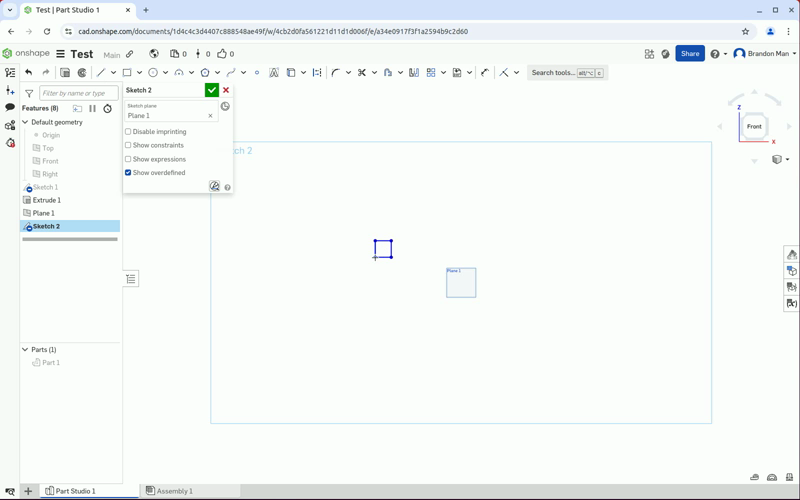
key_down(shift)
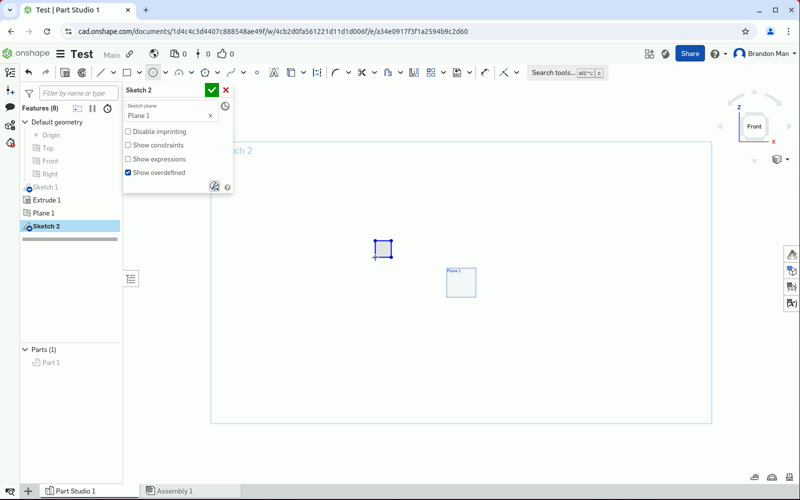
mouse_move(383, 243)
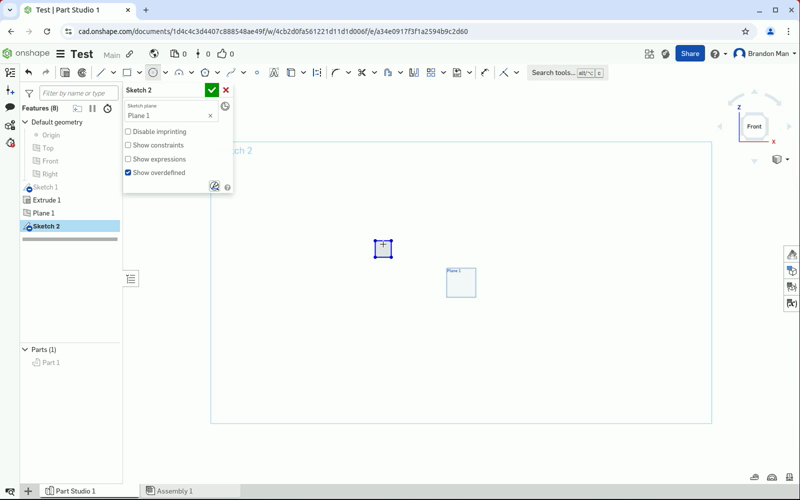
click(383, 243)
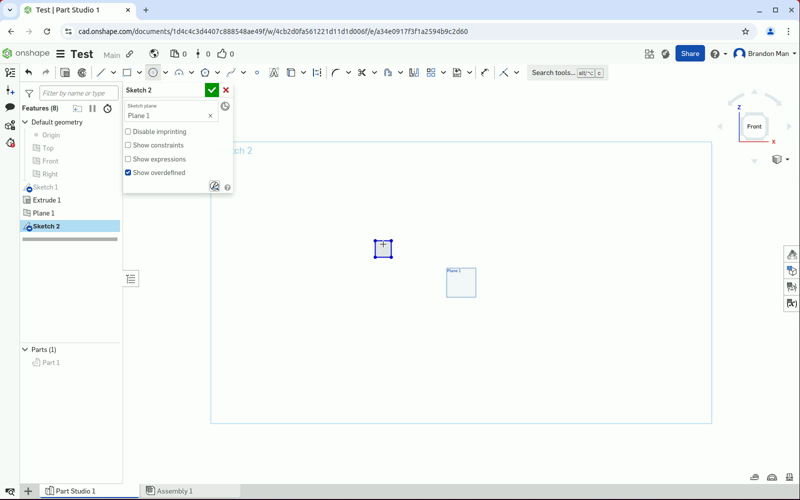
key_up(shift)
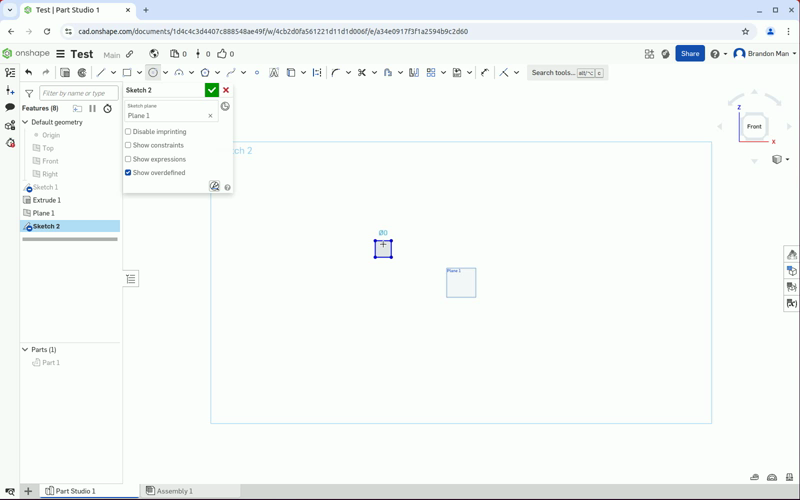
mouse_move(386, 243)
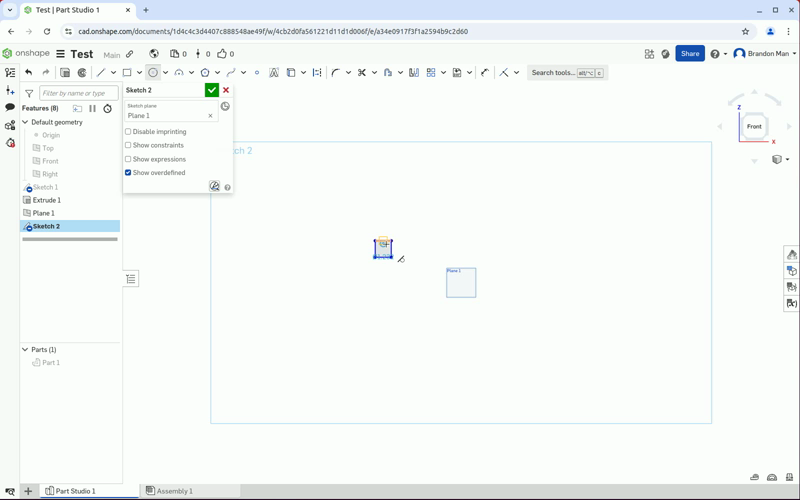
click(386, 243)
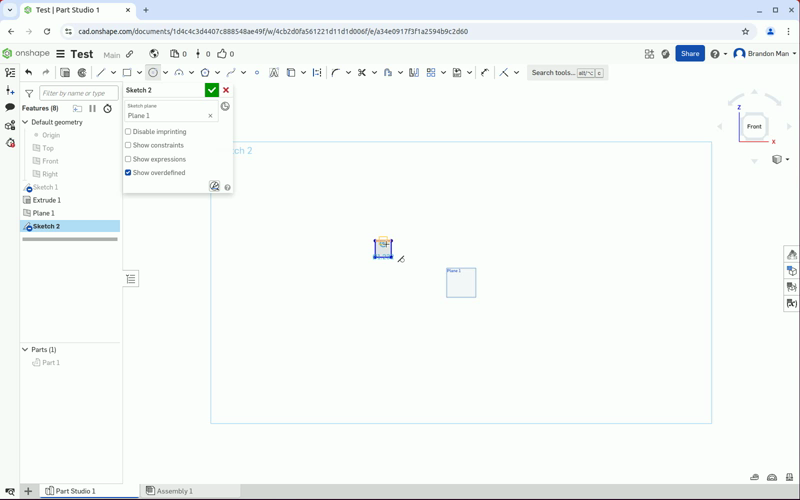
key(esc)
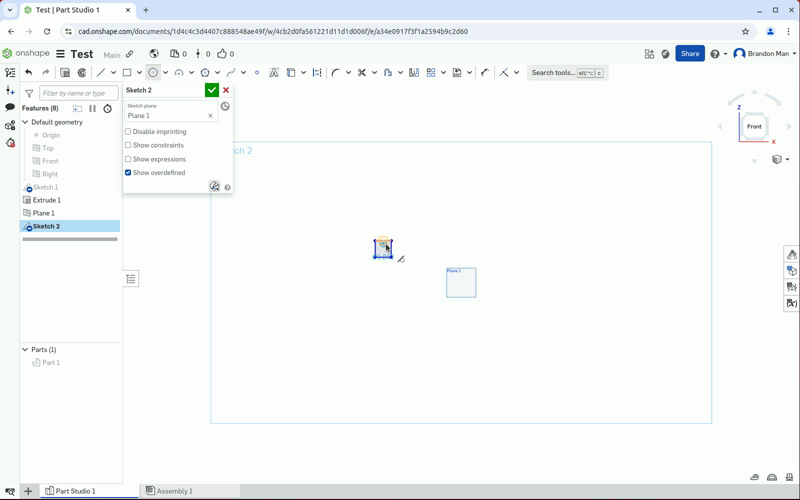
mouse_move(377, 244)
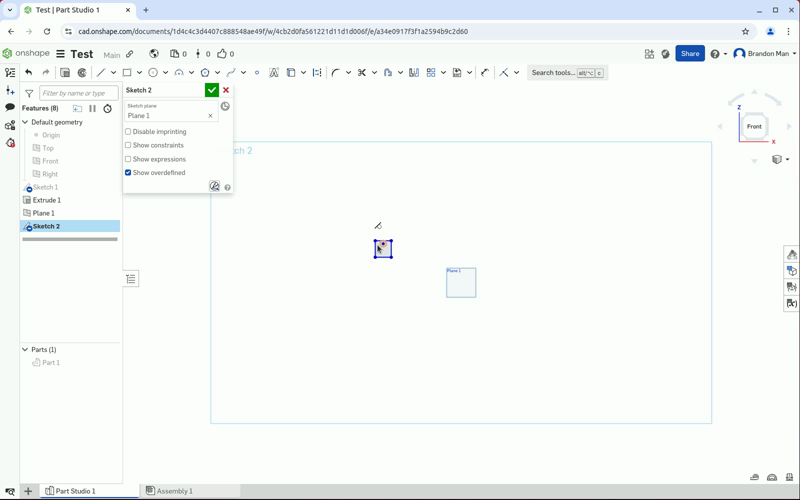
scroll(6)
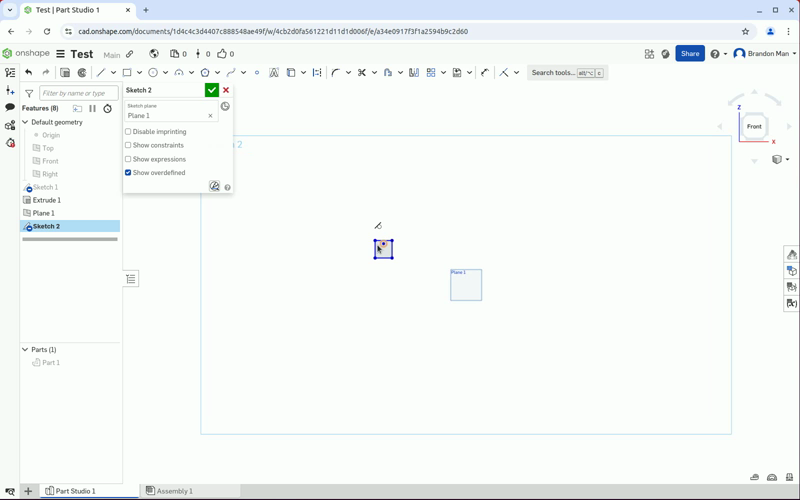
scroll(6)
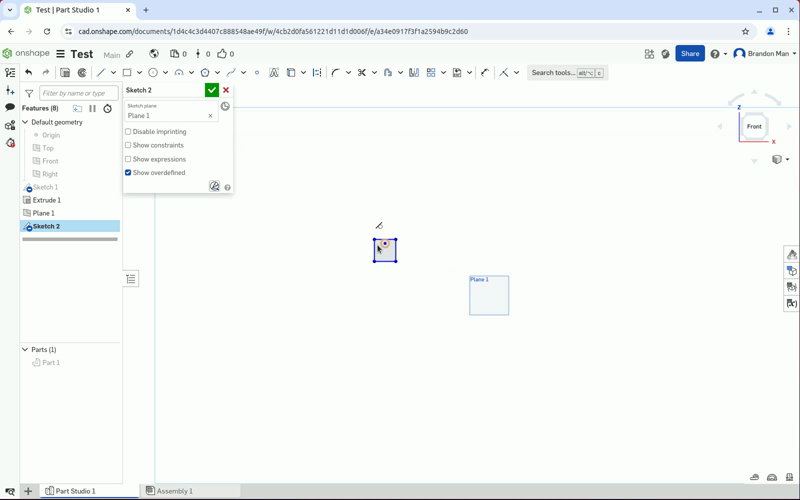
scroll(6)
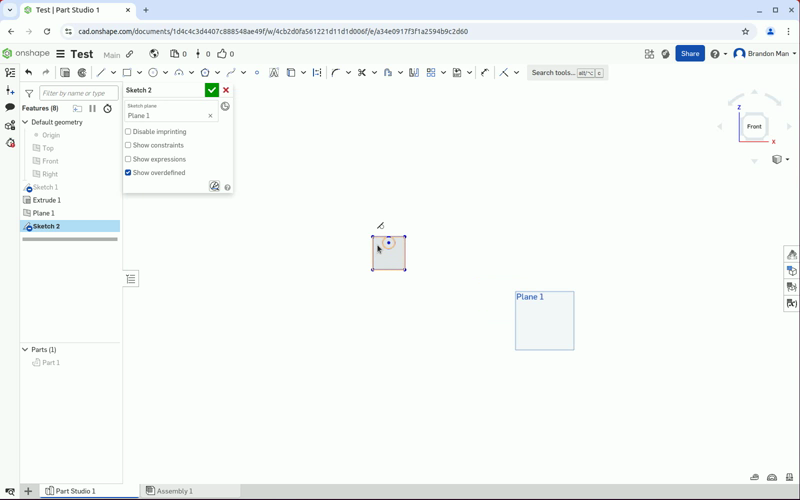
scroll(6)
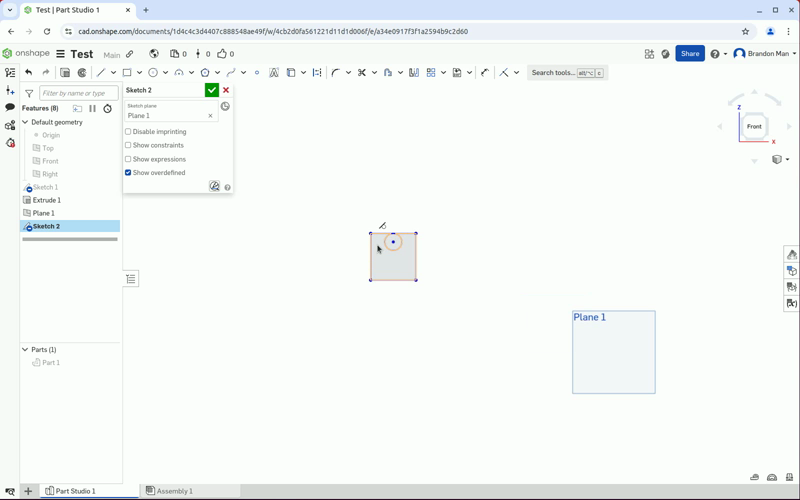
scroll(6)
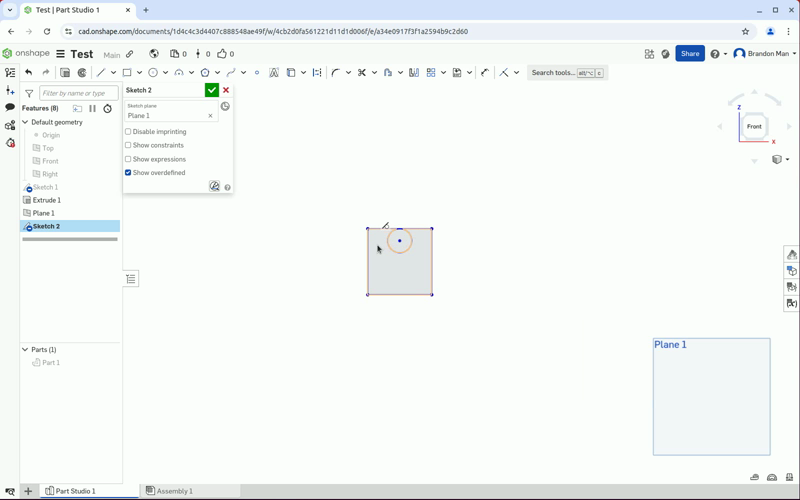
scroll(6)
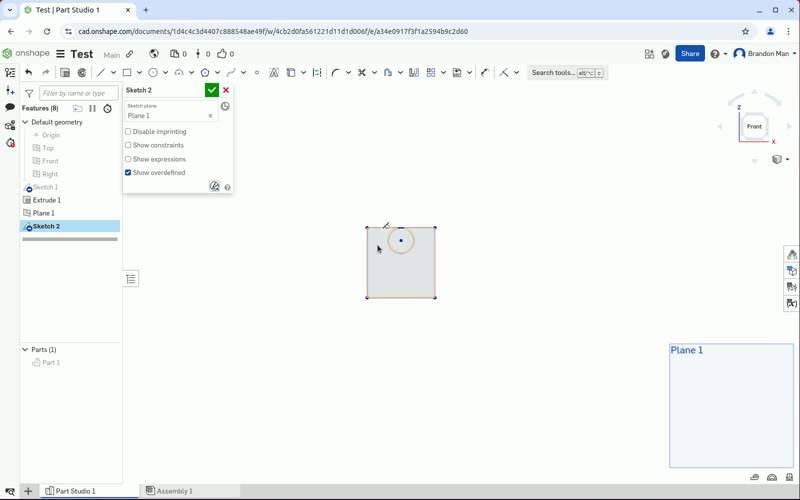
scroll(6)
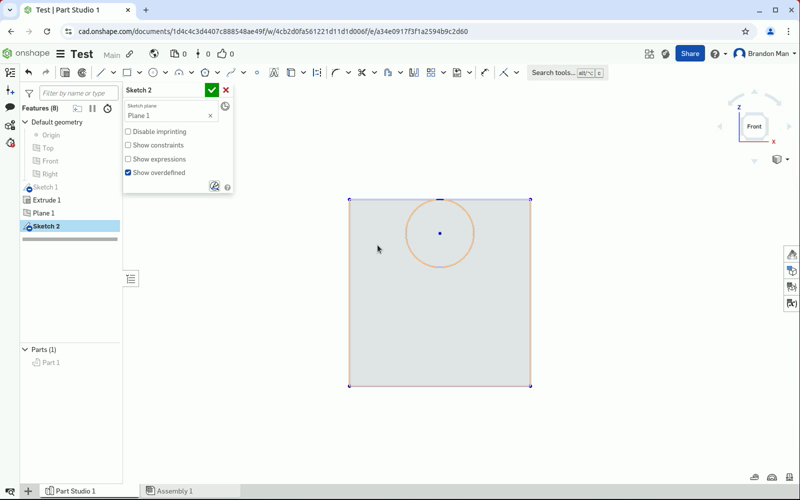
click(377, 244)
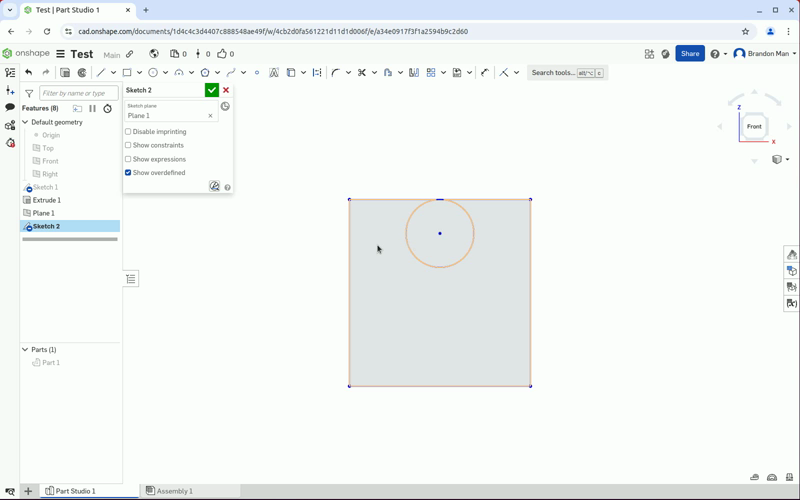
scroll(-6)
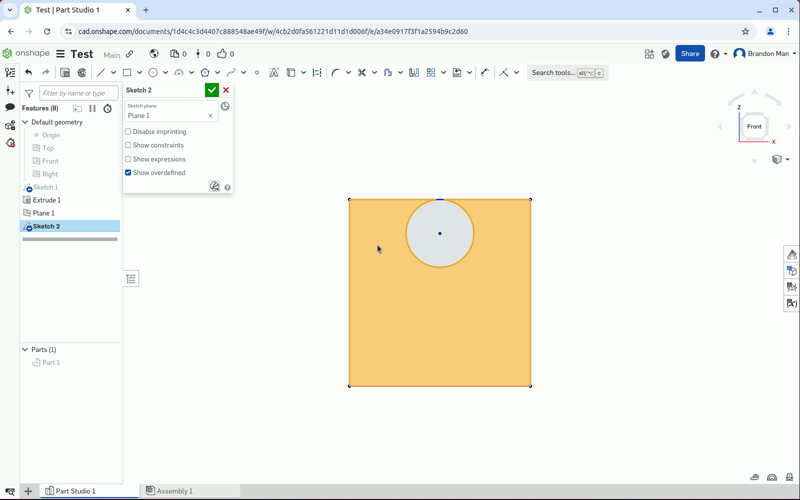
scroll(-6)
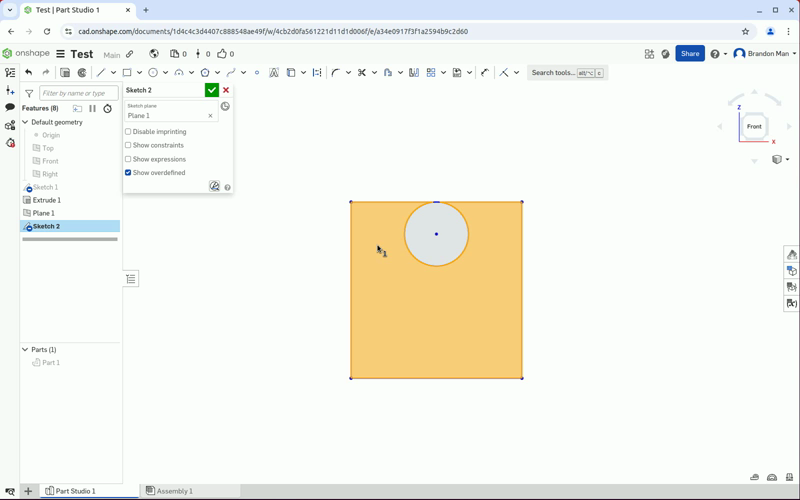
scroll(-6)
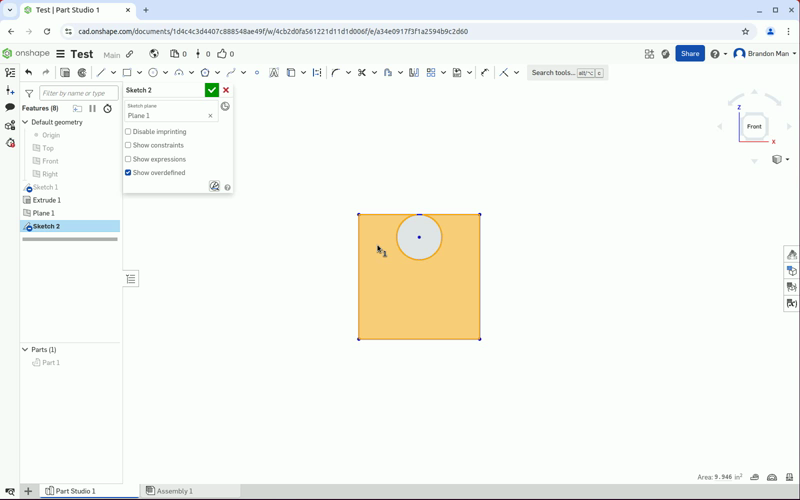
scroll(-6)
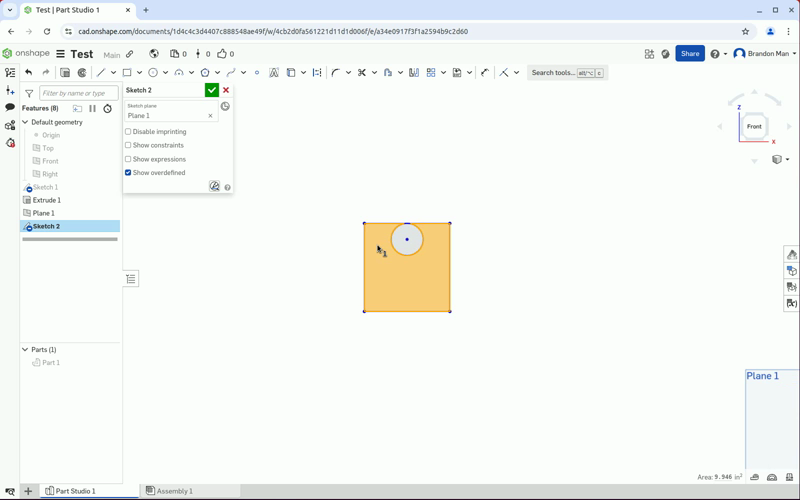
scroll(-6)
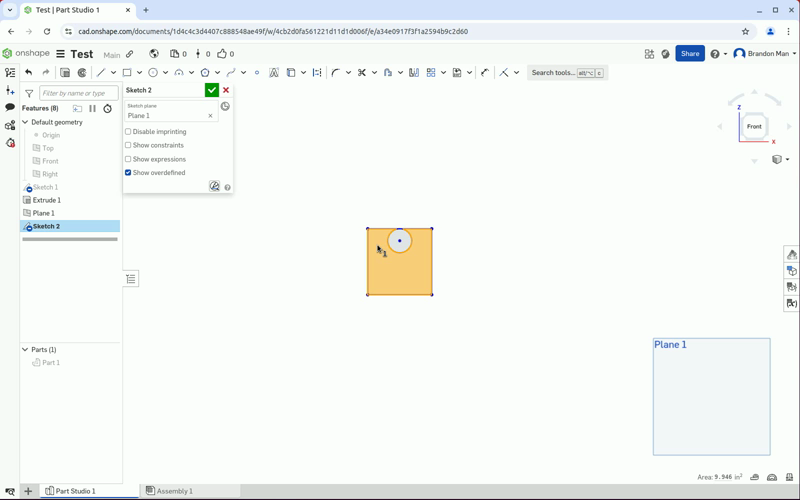
scroll(-6)
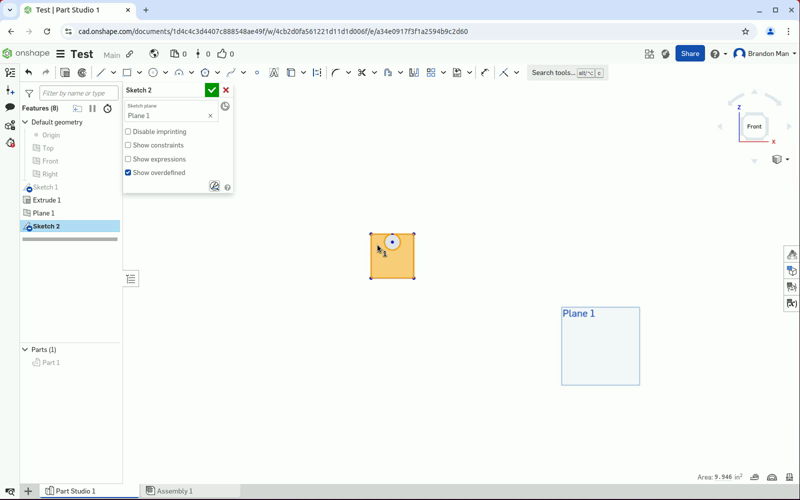
scroll(-6)
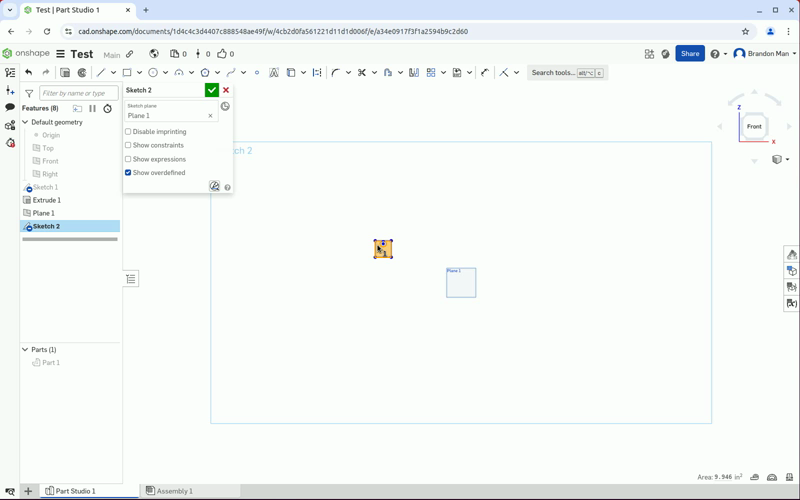
mouse_move(73, 352)
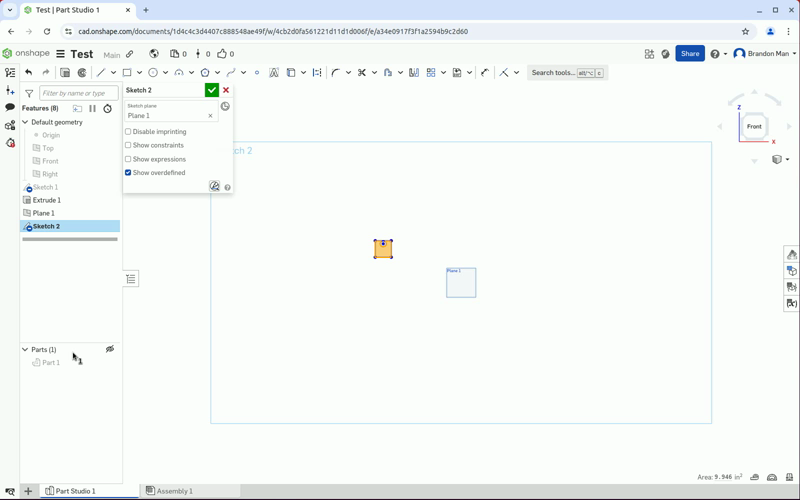
key(shift+y)
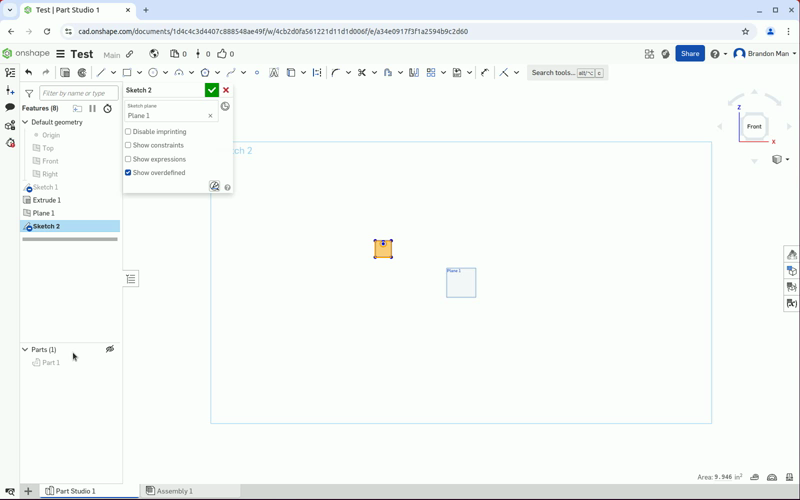
key(shift+e)
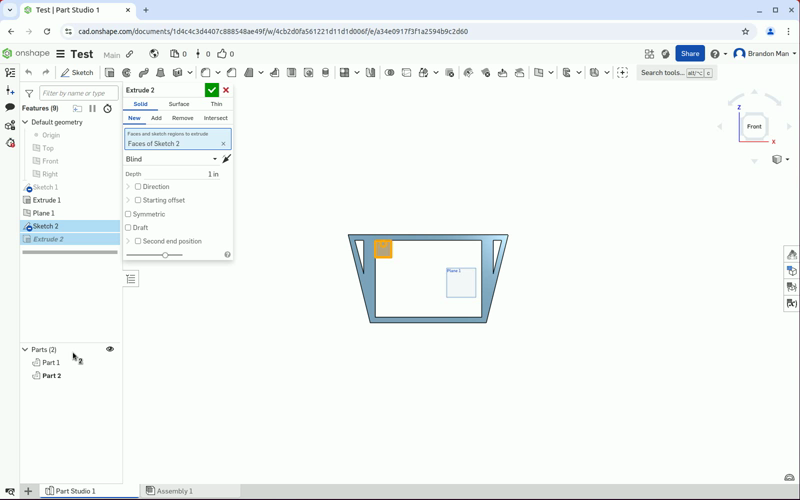
mouse_move(143, 106)
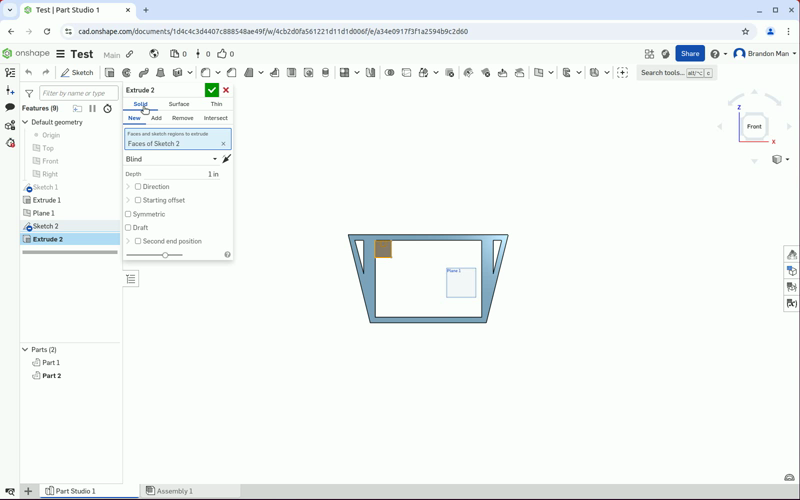
click(143, 106)
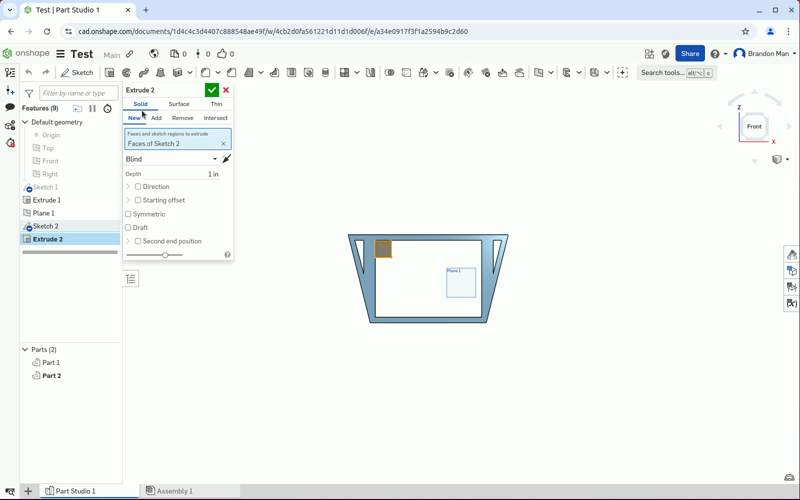
mouse_move(137, 120)
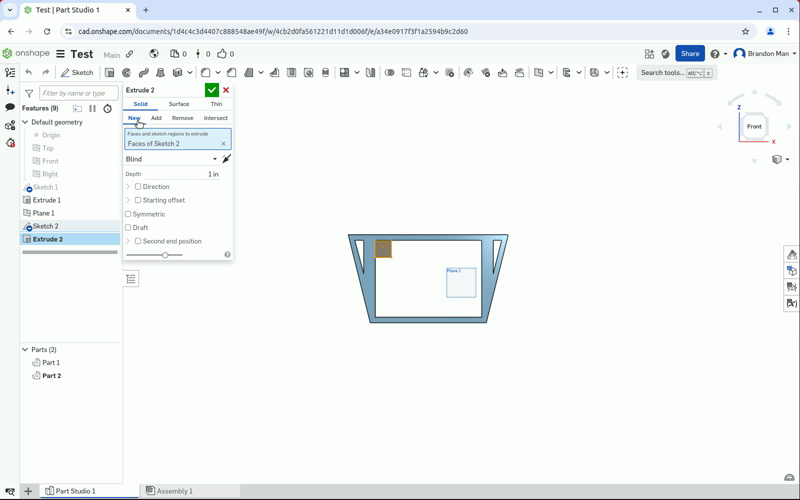
click(137, 120)
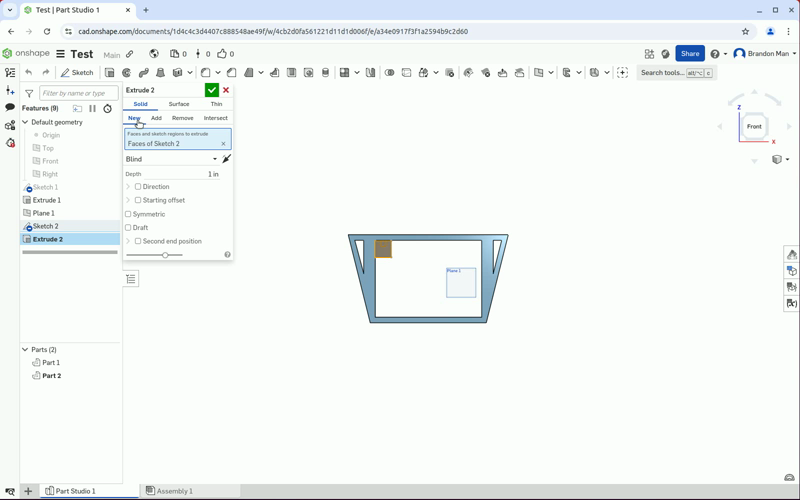
key(tab, 4)
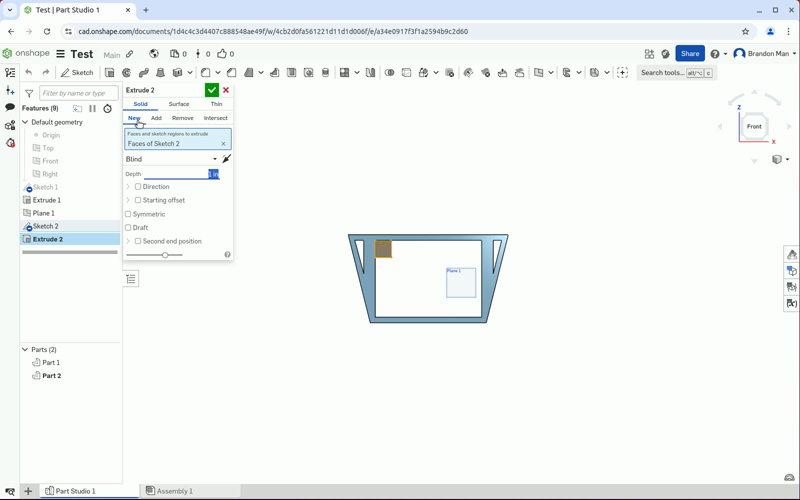
text(-0.481)
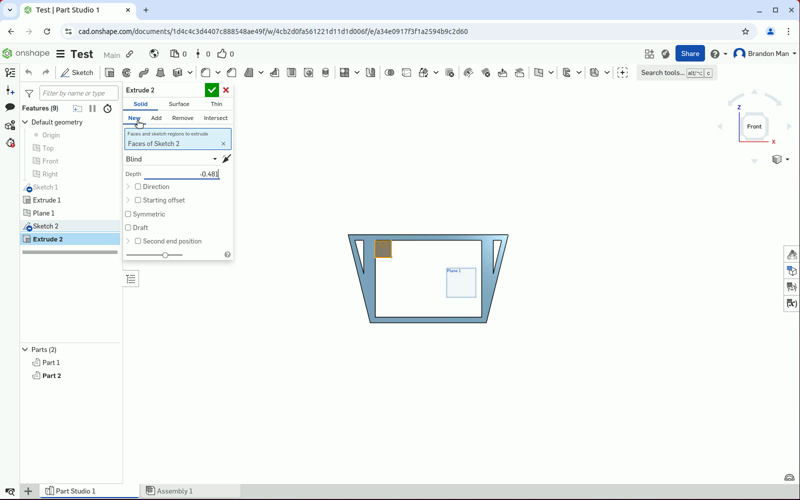
key(enter)
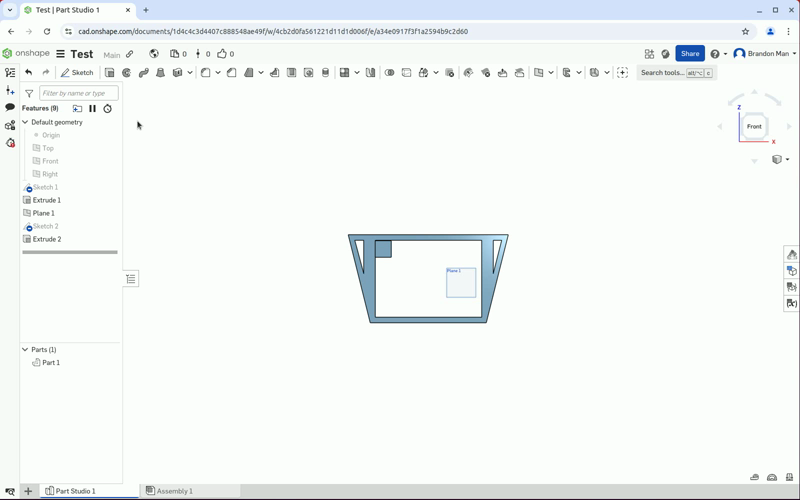
key(shift+h)
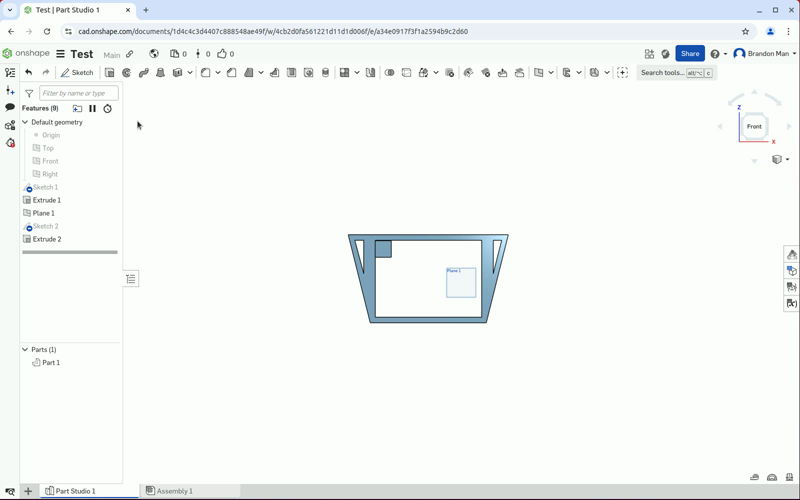
key(shift+h)
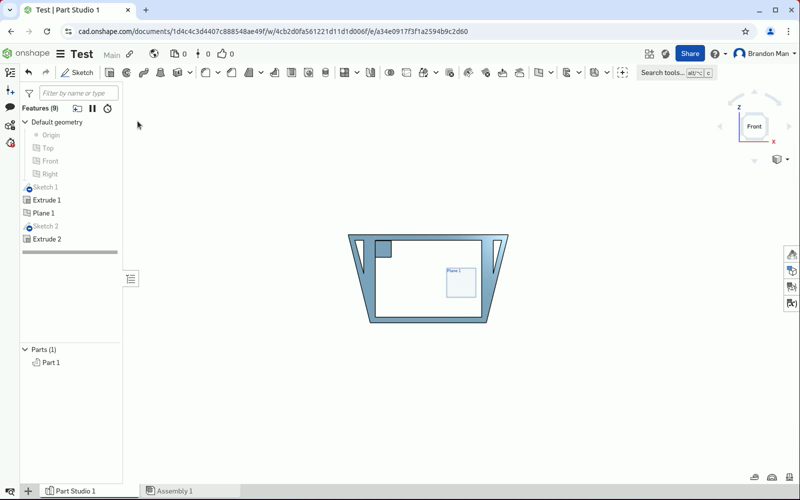
mouse_move(73, 189)
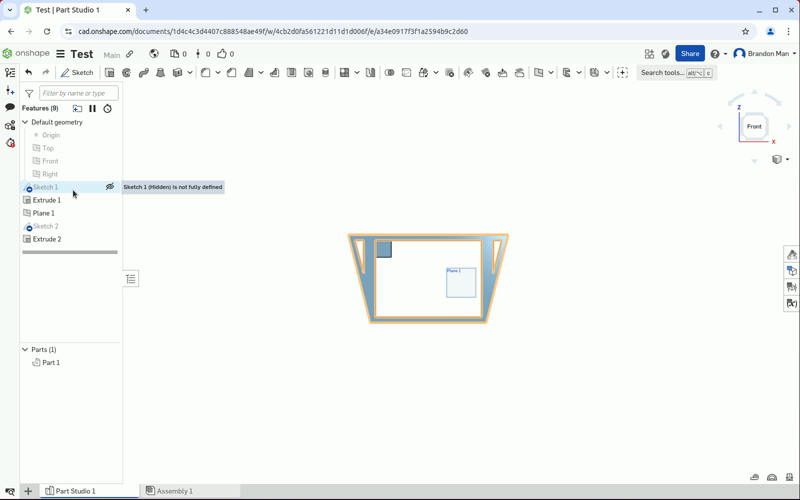
click(73, 189)
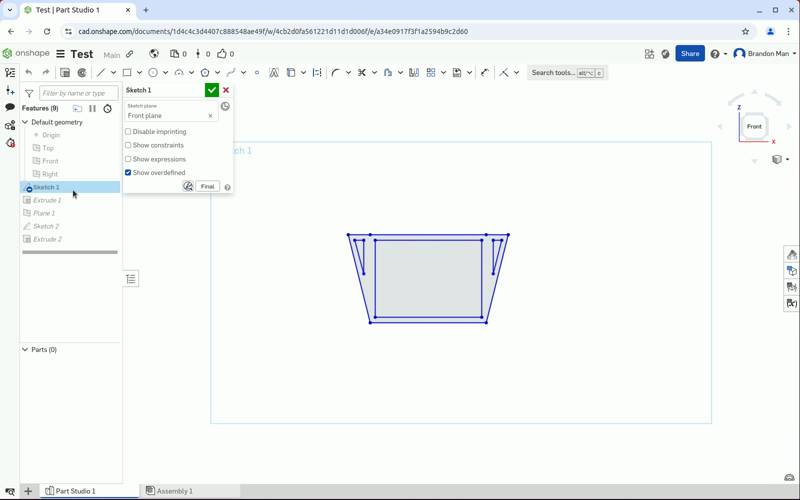
mouse_move(229, 92)
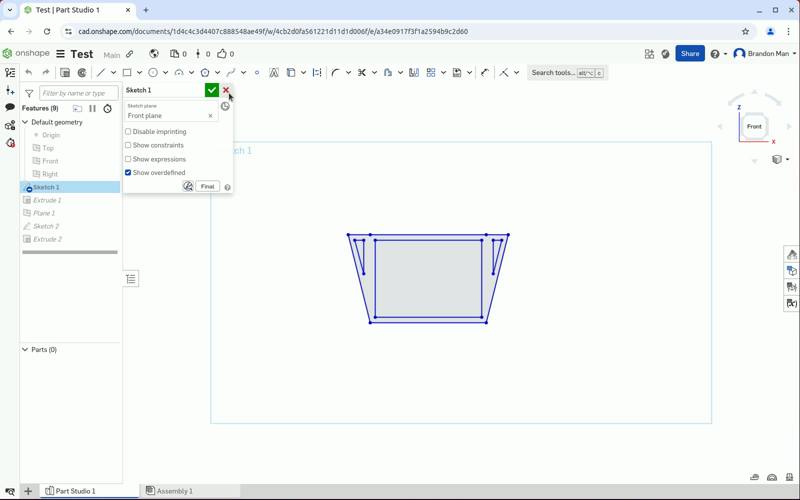
click(229, 92)
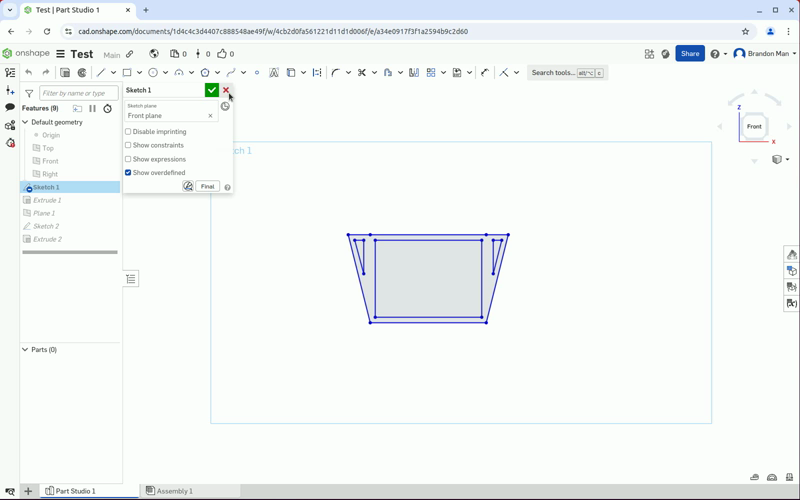
key(shift+s)
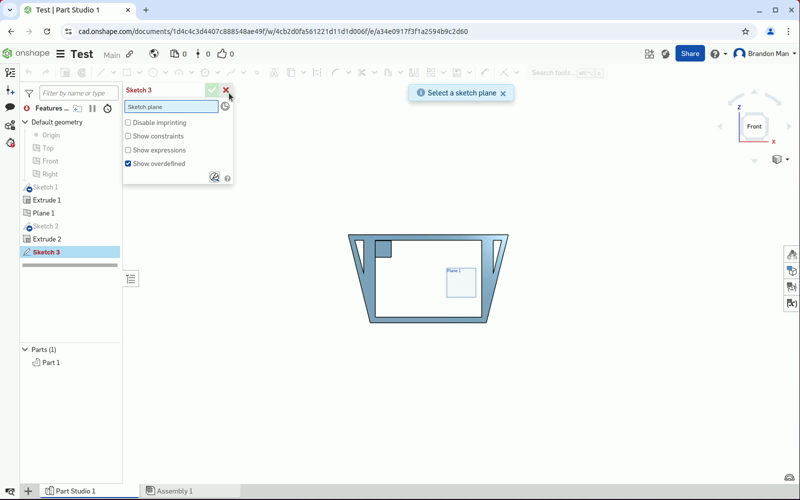
mouse_move(73, 215)
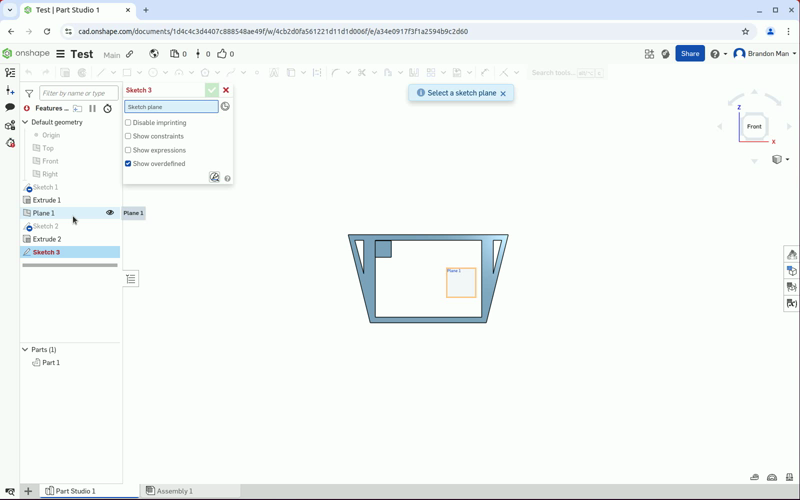
click(73, 215)
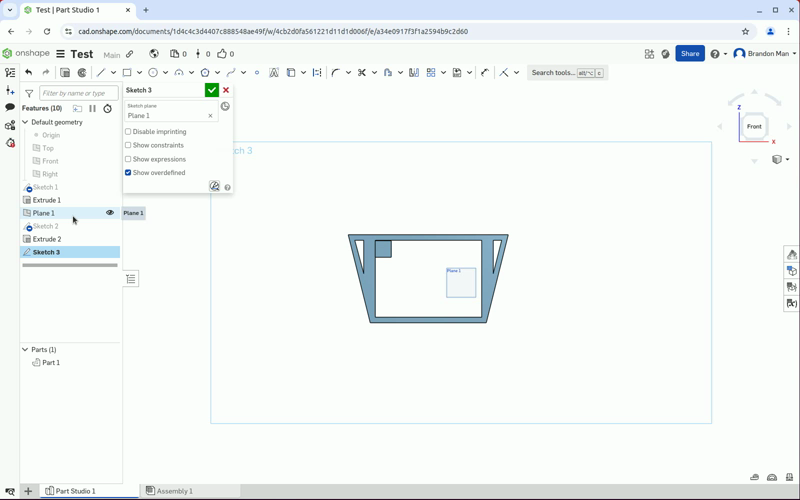
mouse_move(73, 352)
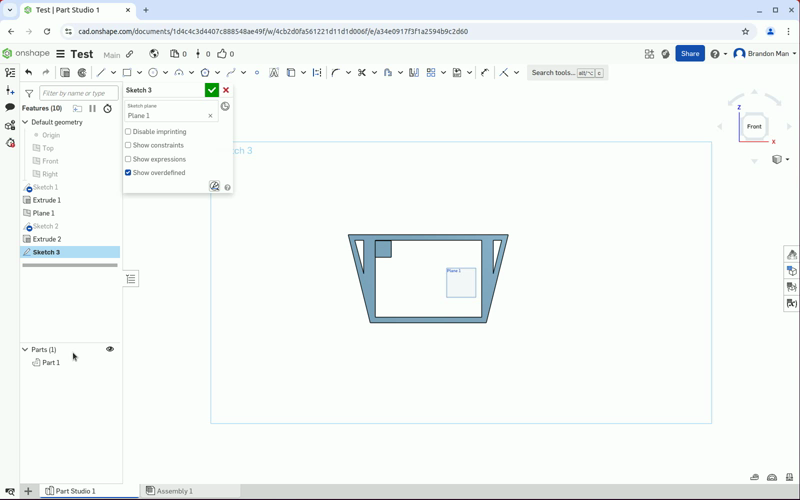
key(y)
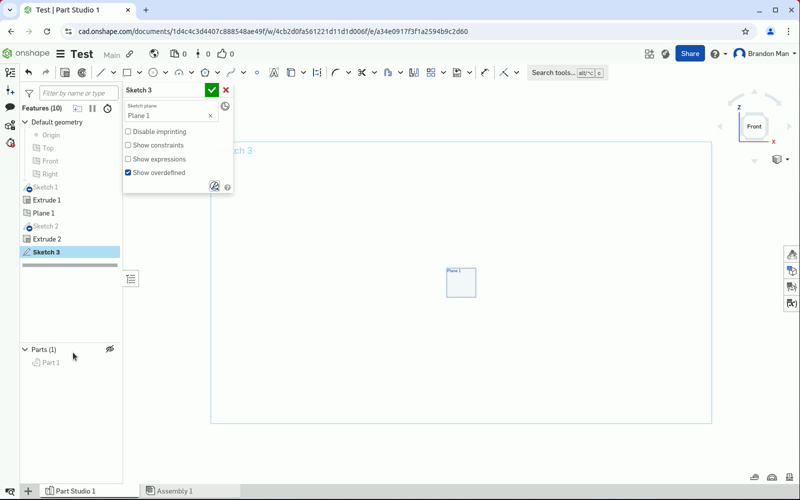
key(l)
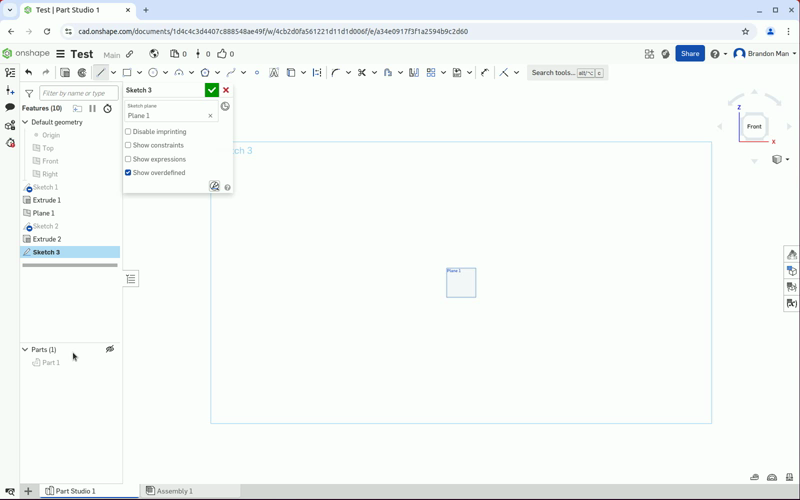
key_down(shift)
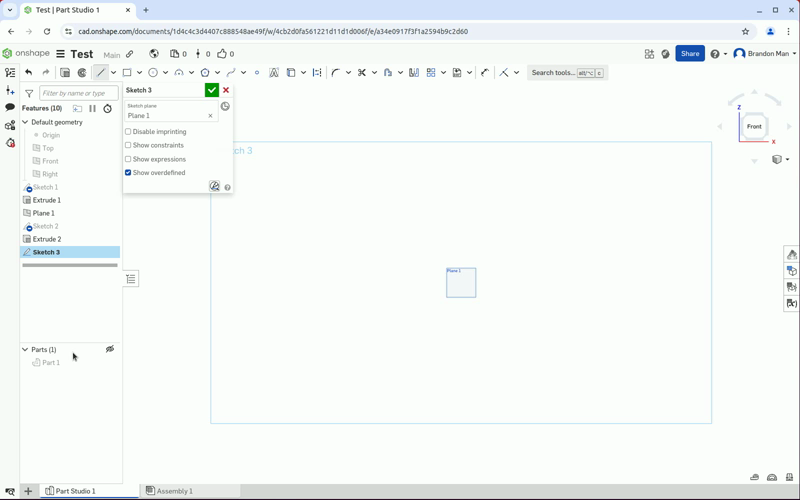
mouse_move(465, 257)
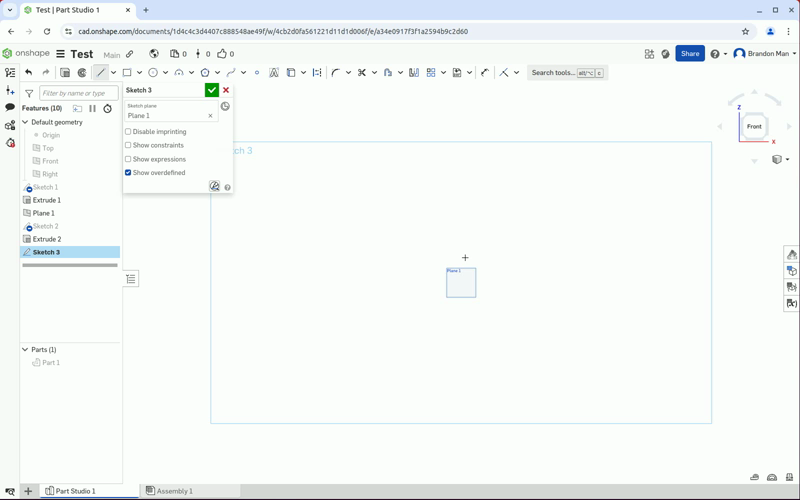
click(465, 257)
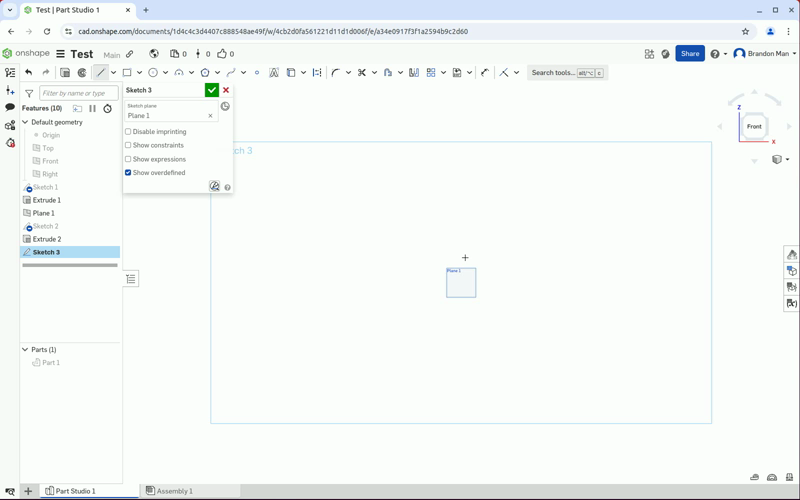
key_up(shift)
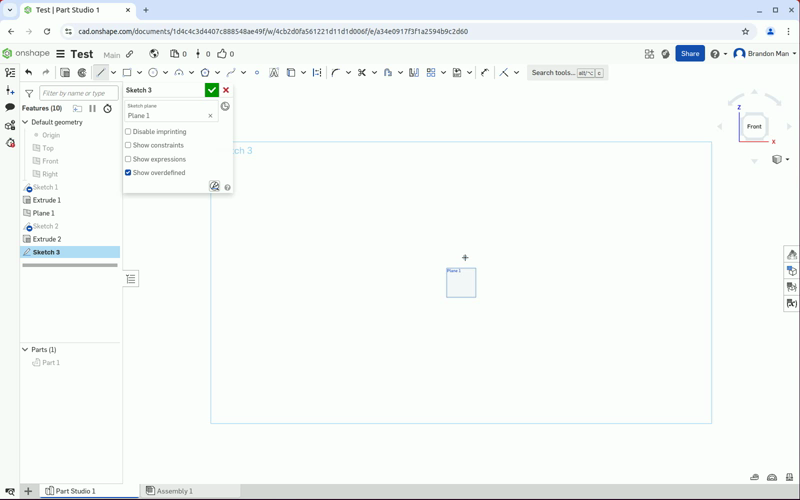
key_down(shift)
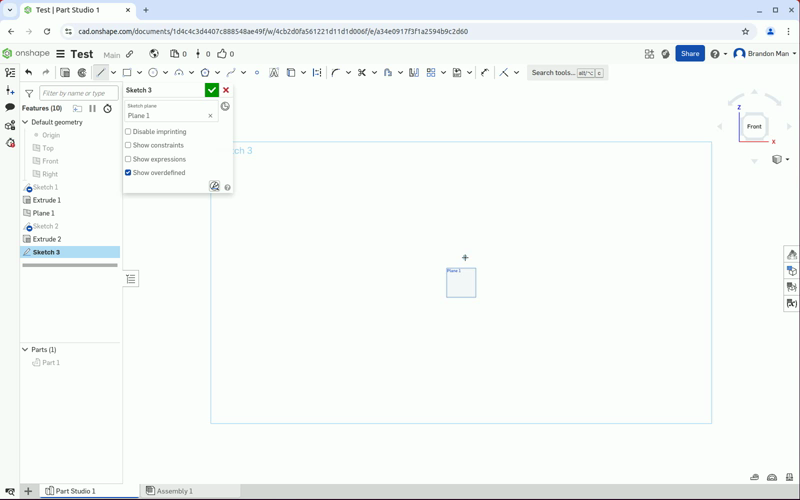
mouse_move(495, 257)
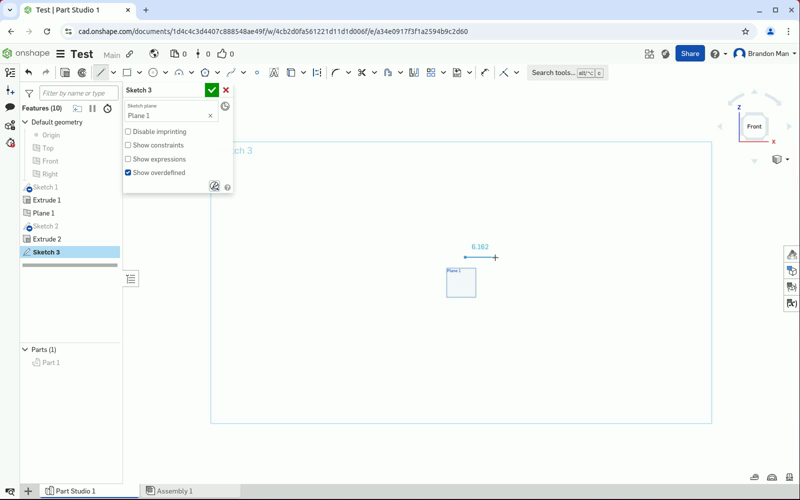
mouse_move(481, 257)
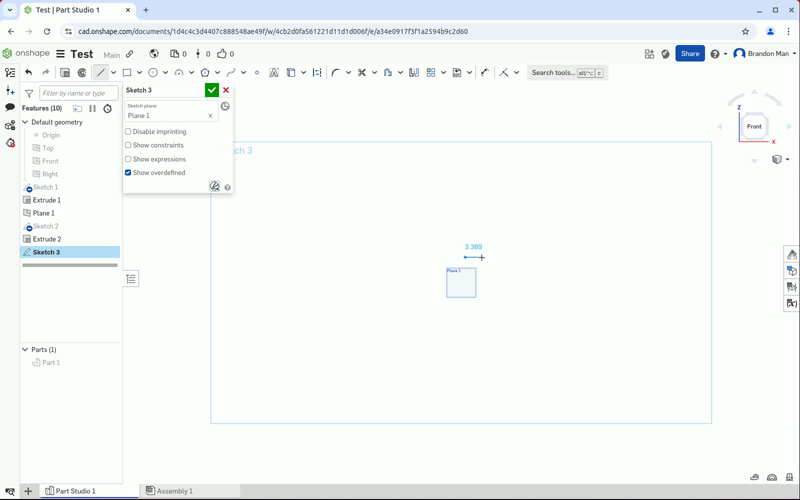
click(481, 257)
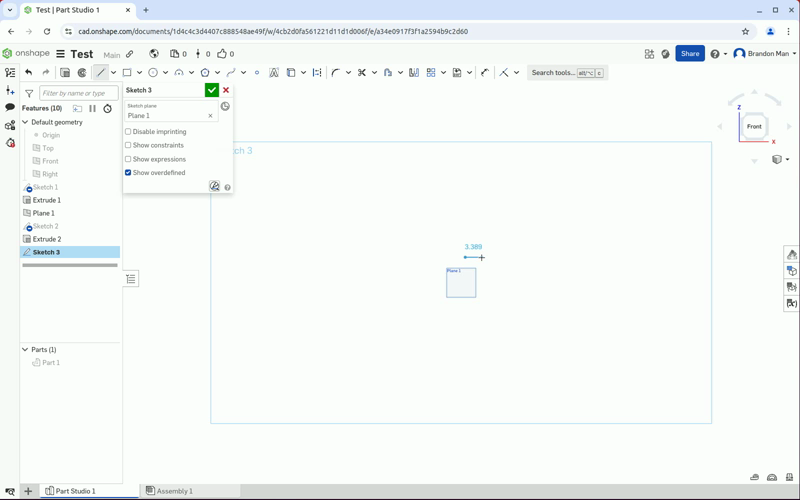
key_up(shift)
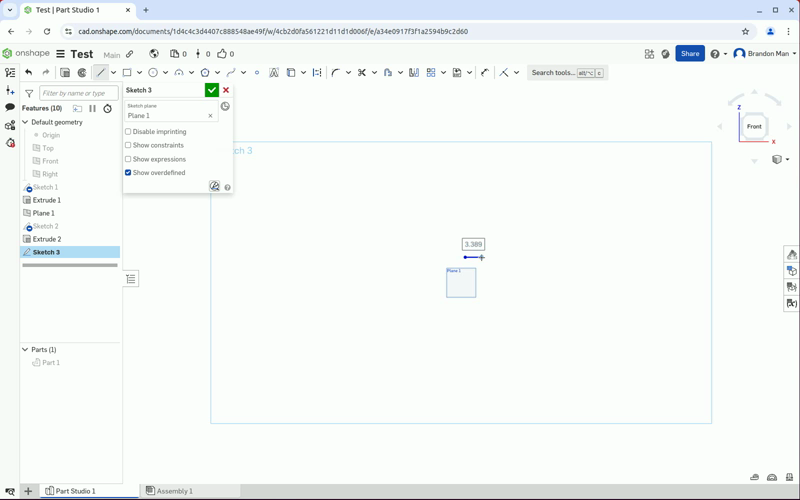
key_down(shift)
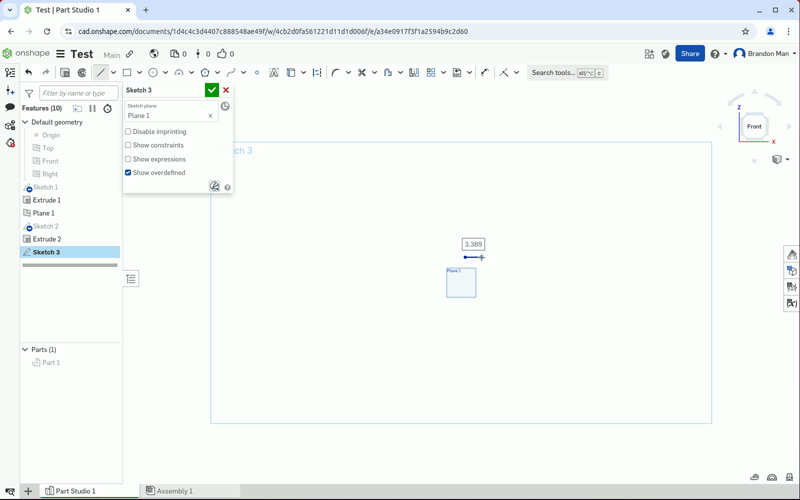
mouse_move(511, 257)
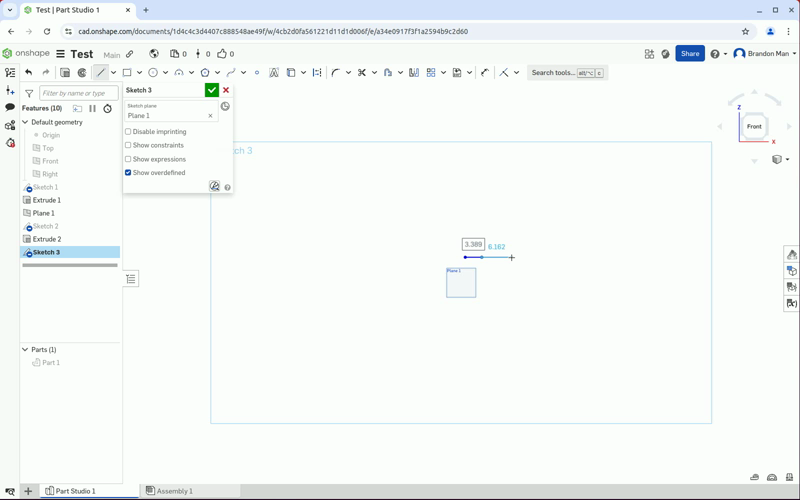
mouse_move(481, 240)
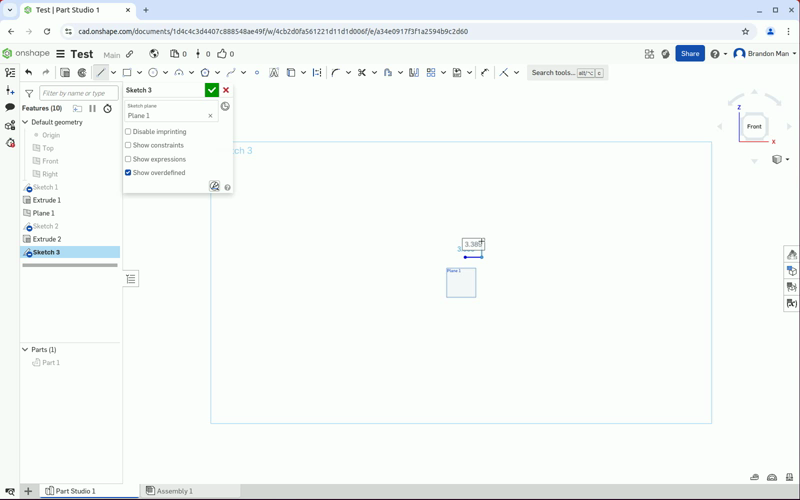
click(481, 240)
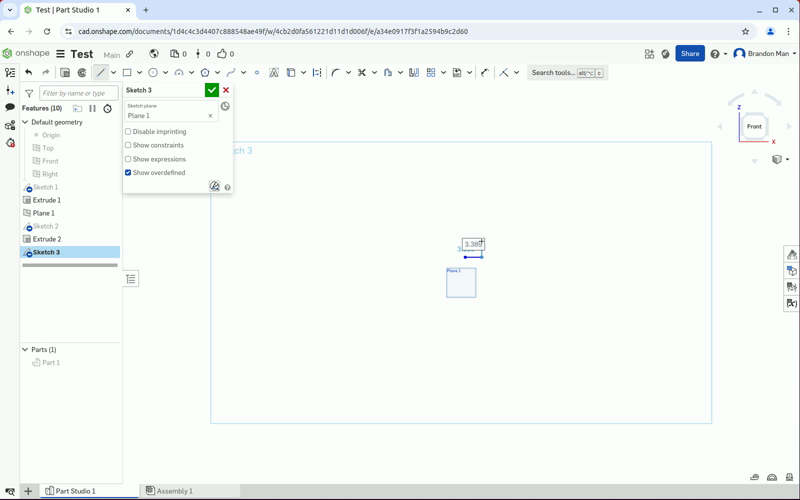
key_up(shift)
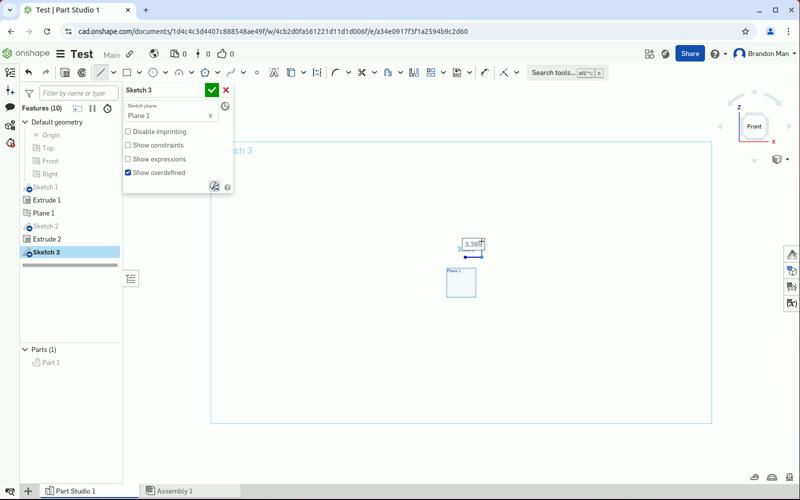
key_down(shift)
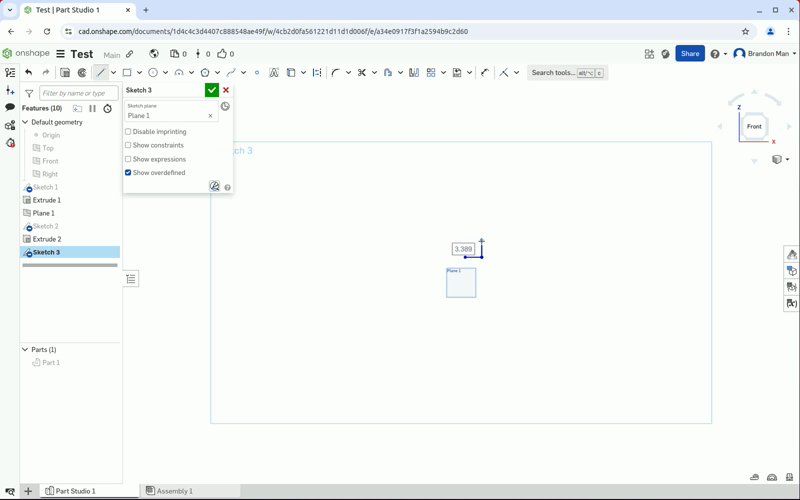
mouse_move(511, 240)
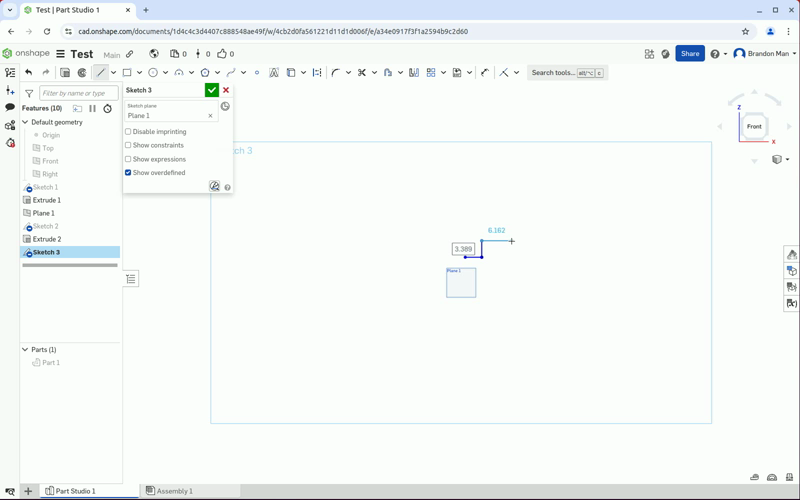
mouse_move(465, 240)
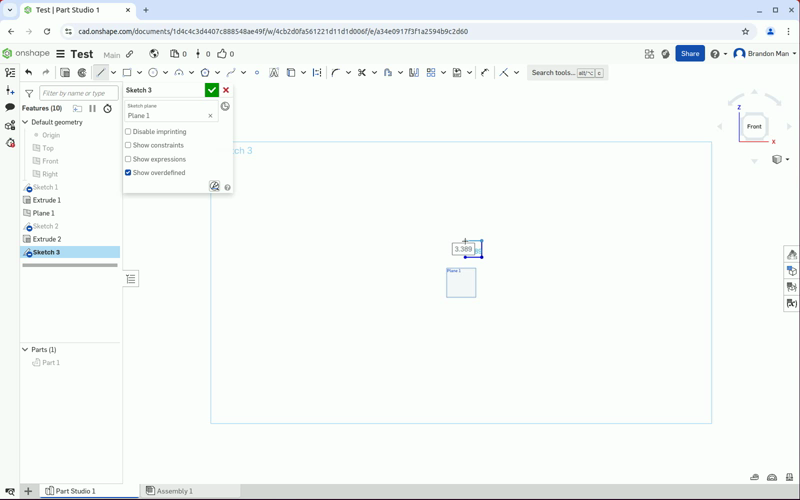
click(465, 240)
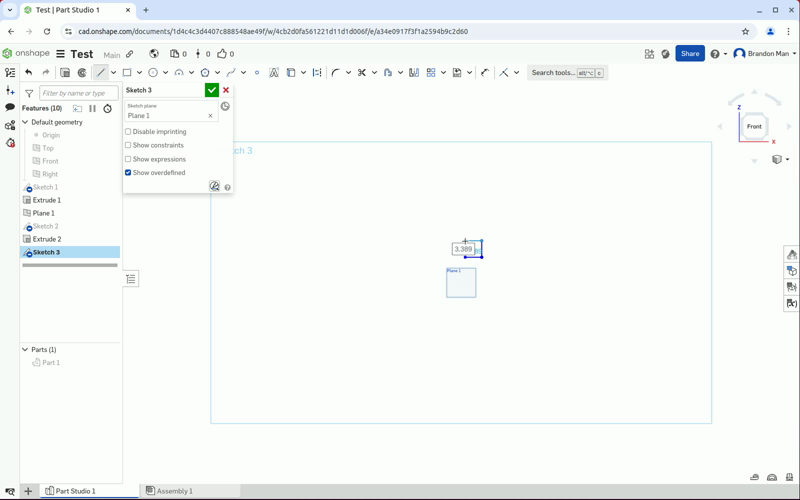
key_up(shift)
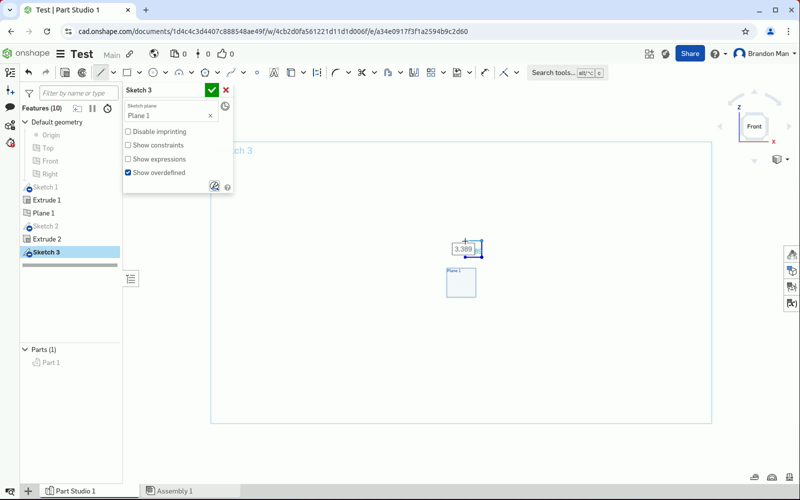
mouse_move(495, 240)
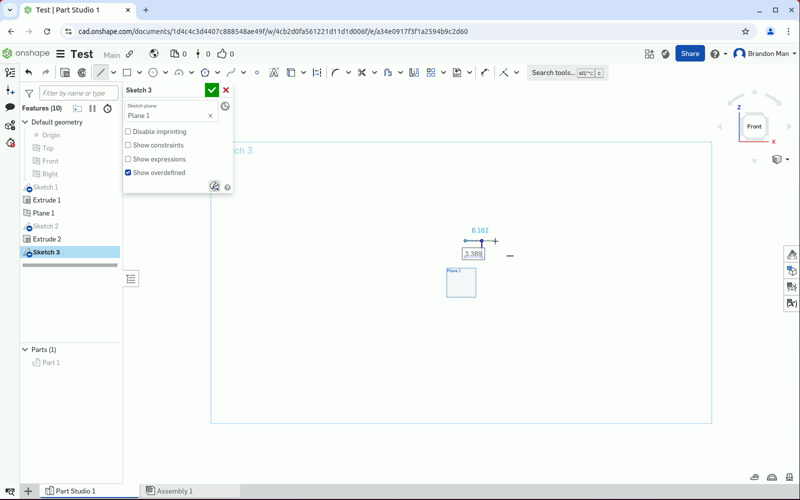
key_down(shift)
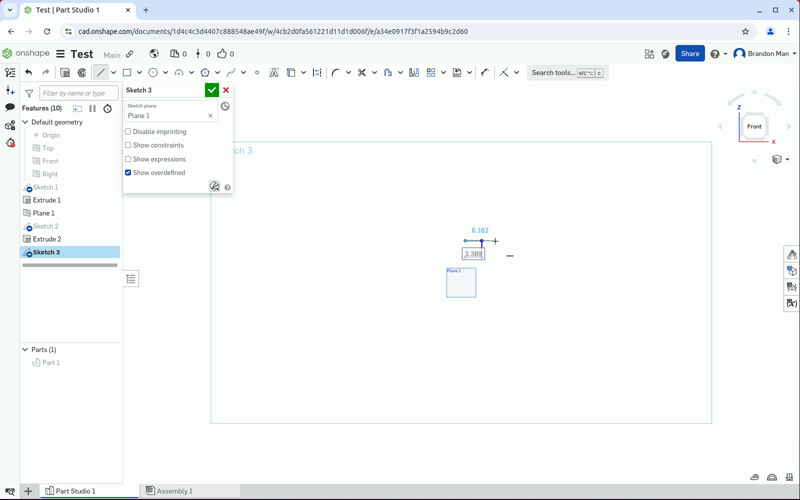
mouse_move(465, 257)
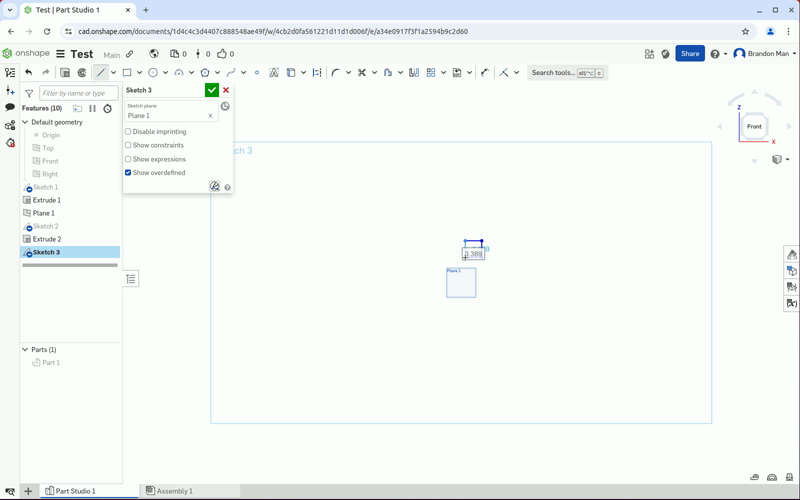
key_up(shift)
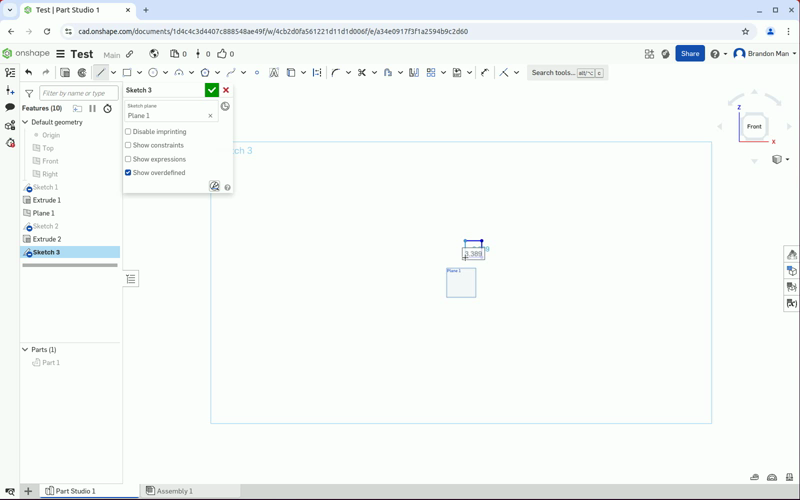
click(465, 257)
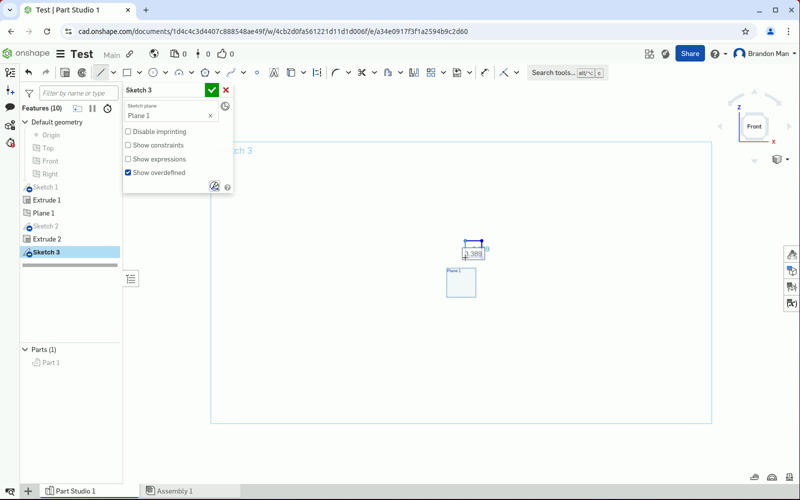
key(esc)
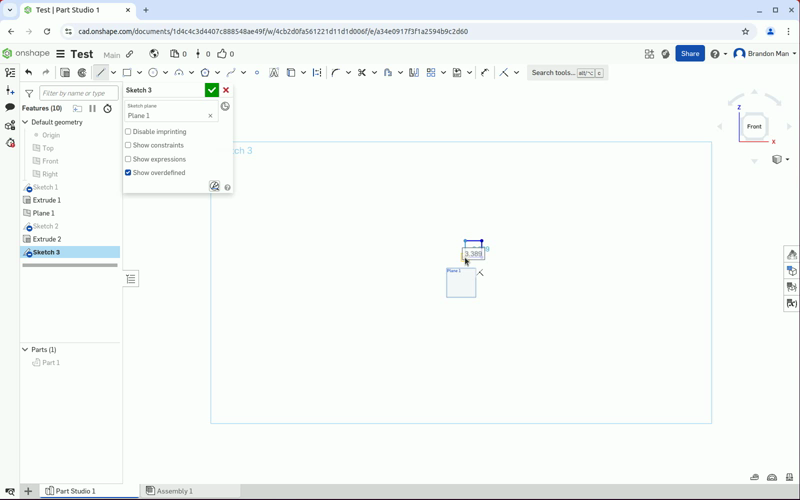
key(c)
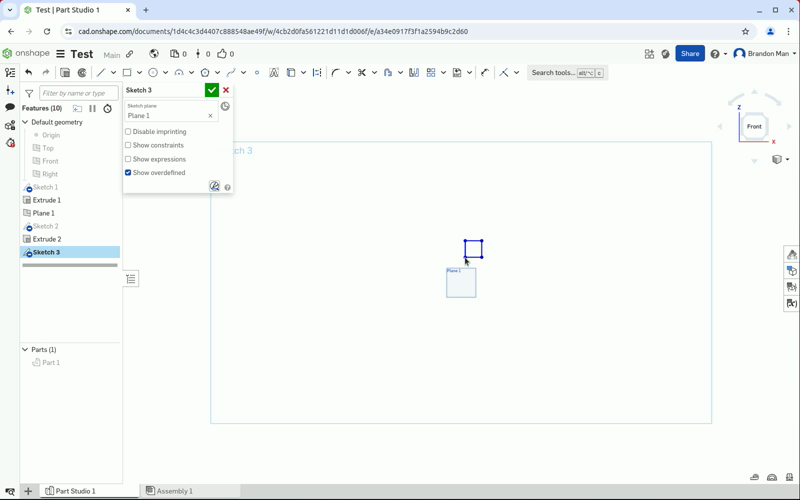
key_down(shift)
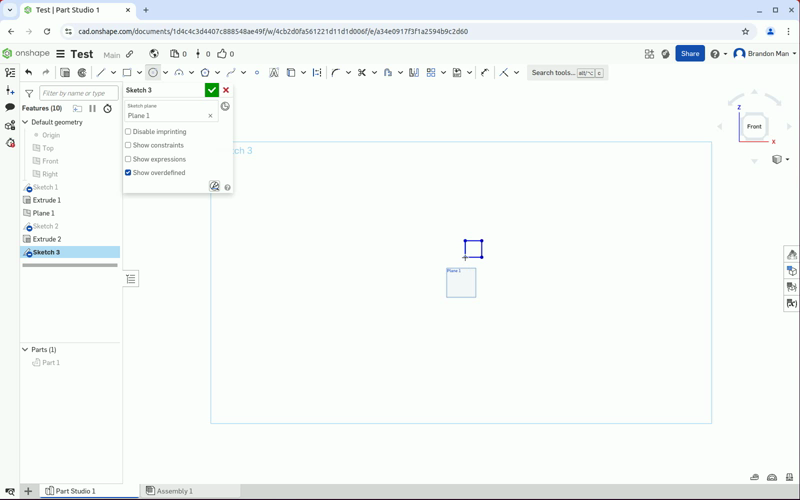
mouse_move(473, 243)
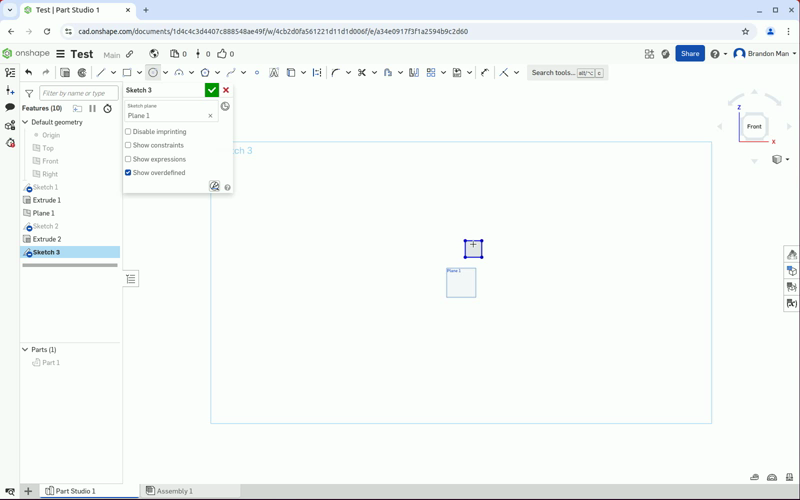
click(473, 243)
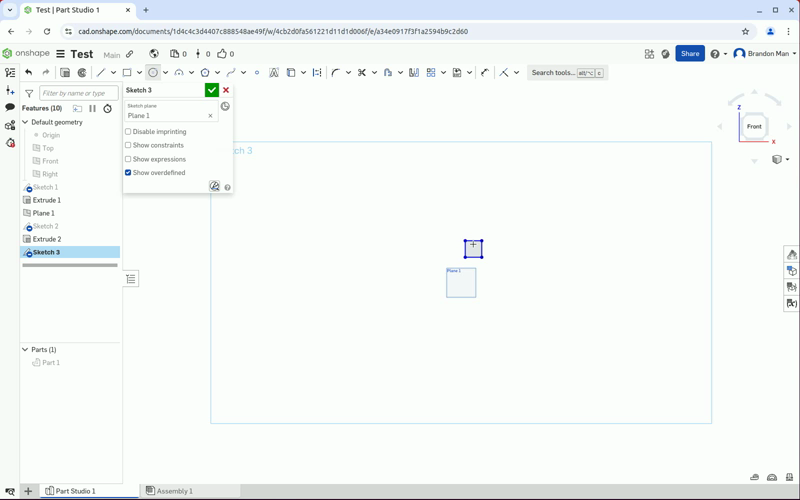
key_up(shift)
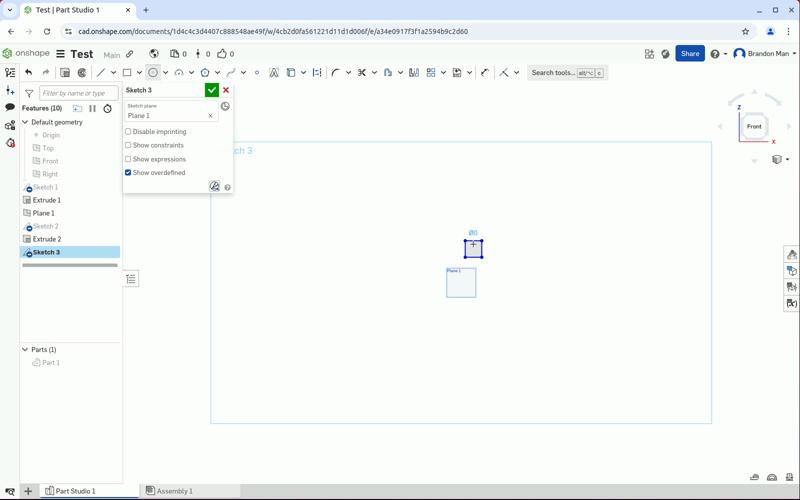
mouse_move(476, 243)
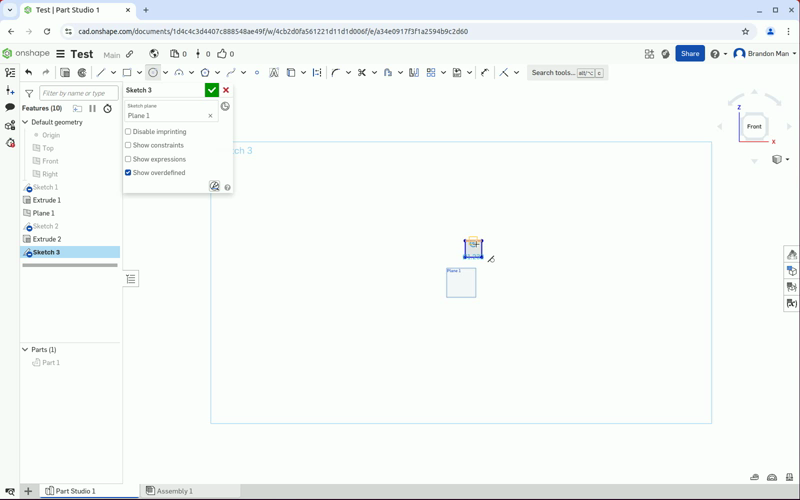
click(476, 243)
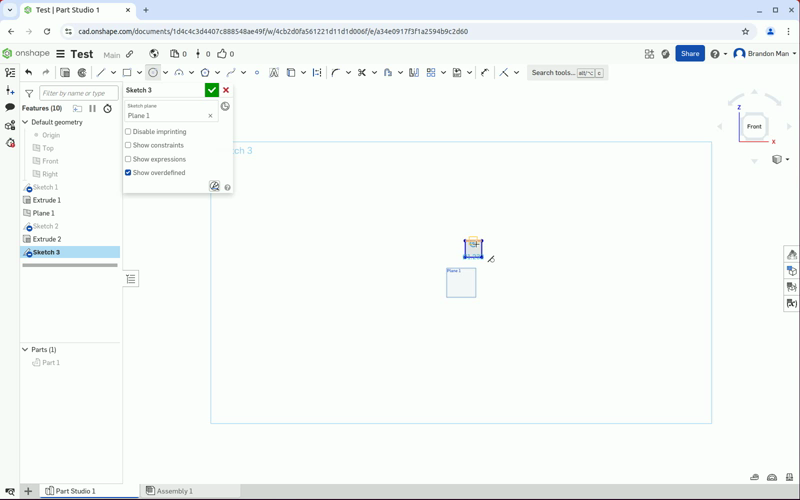
key(esc)
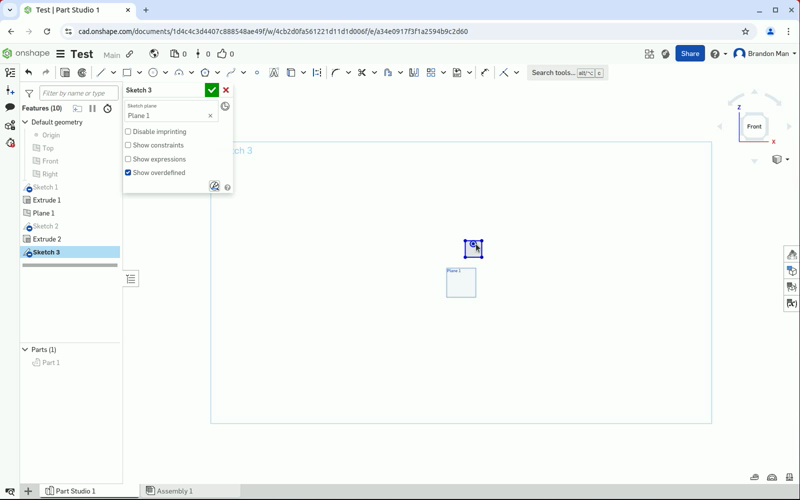
mouse_move(480, 254)
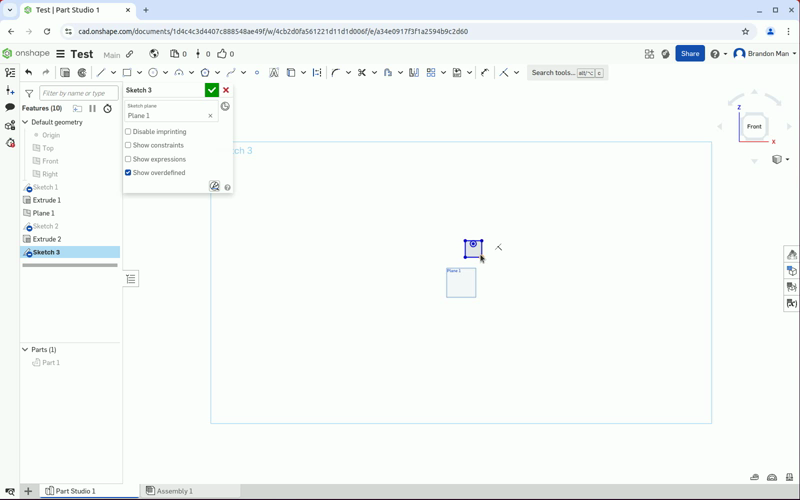
scroll(6)
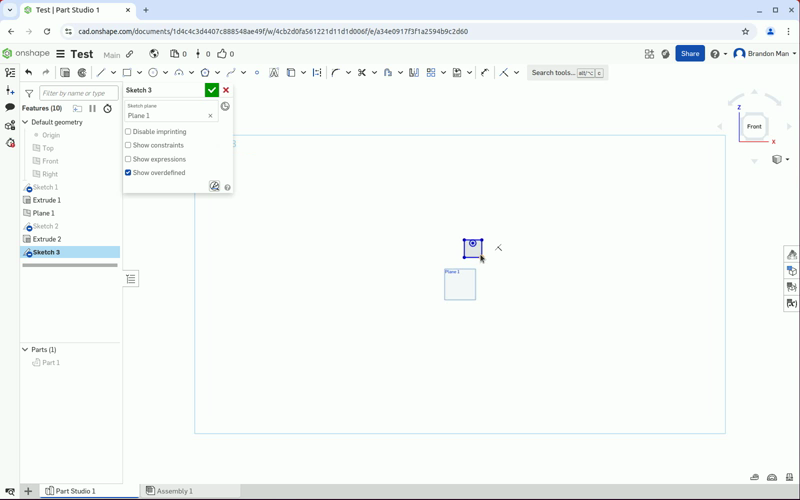
scroll(6)
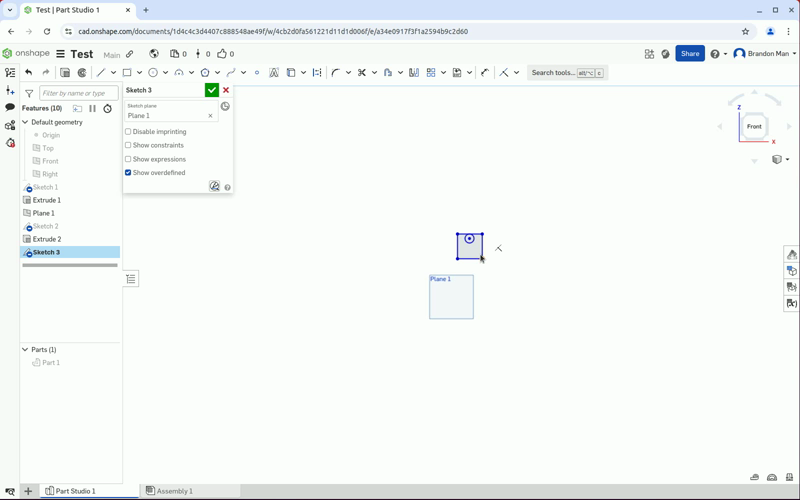
scroll(6)
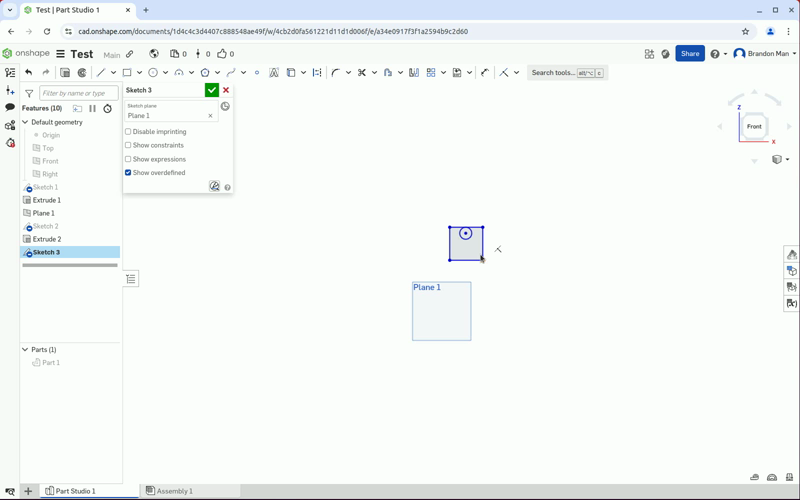
scroll(6)
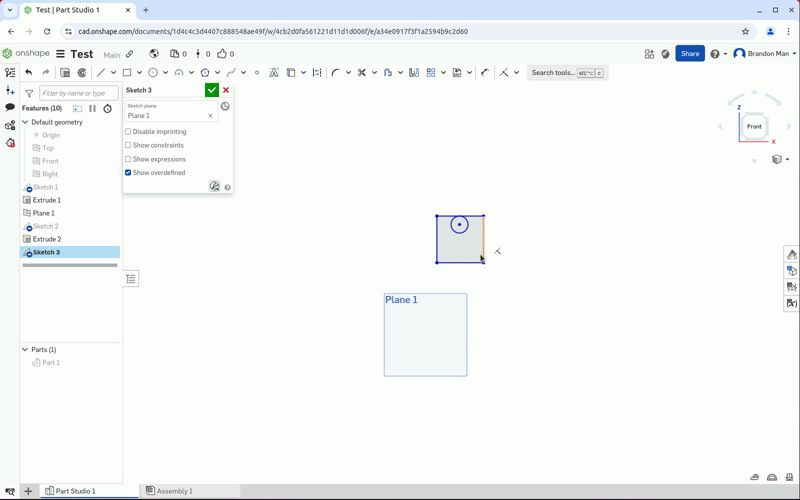
scroll(6)
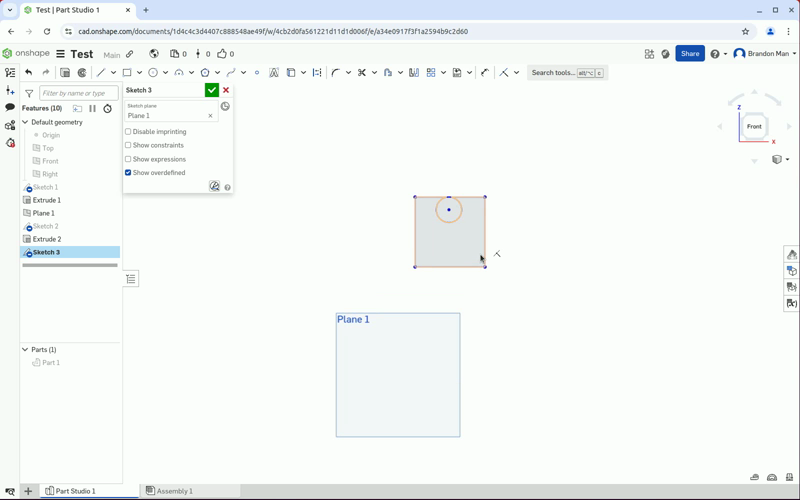
scroll(6)
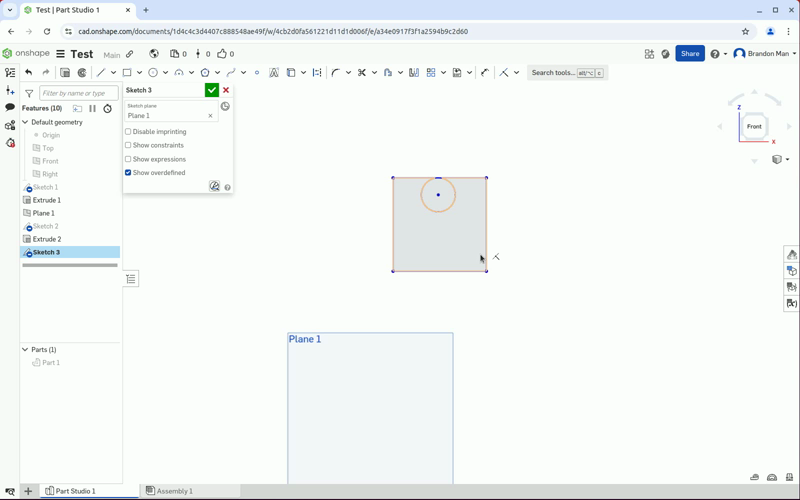
scroll(6)
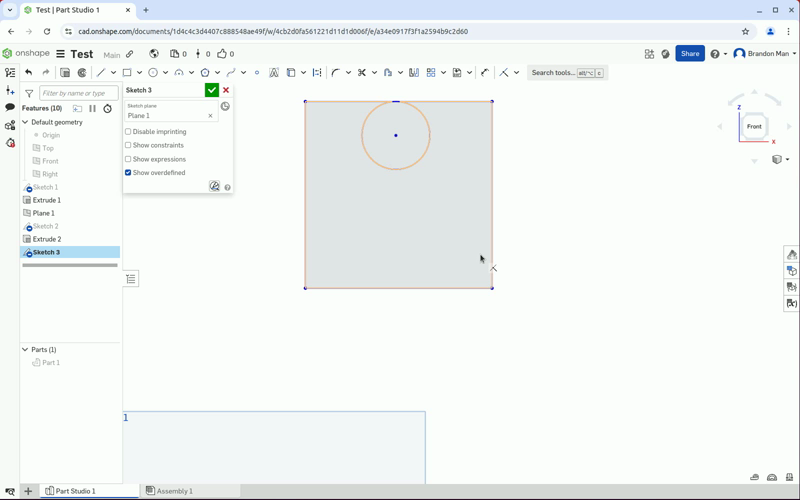
click(480, 254)
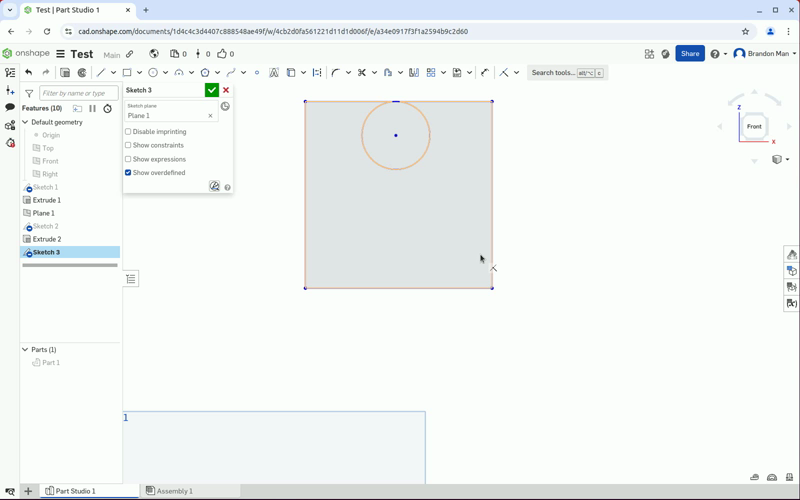
scroll(-6)
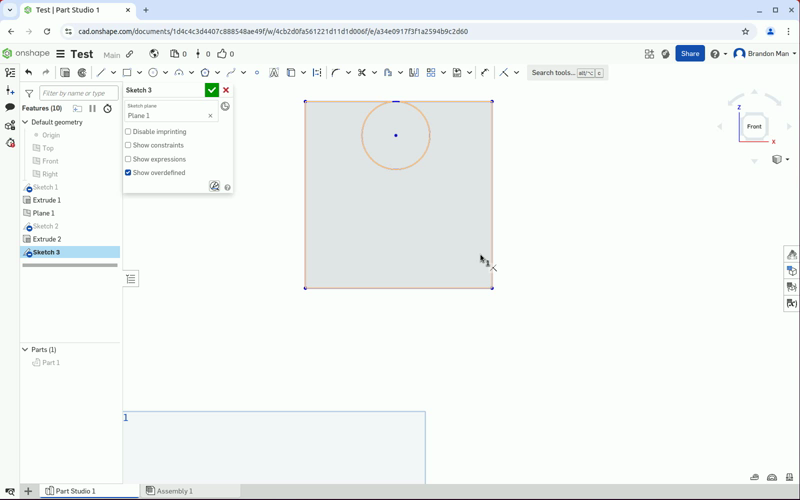
scroll(-6)
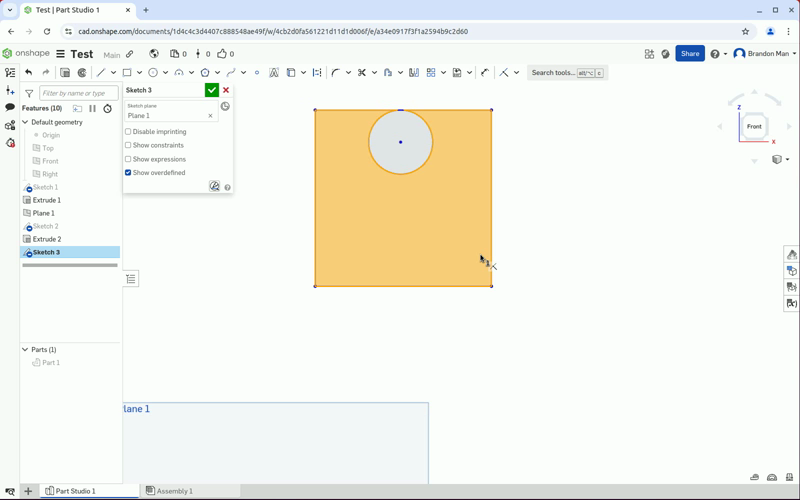
scroll(-6)
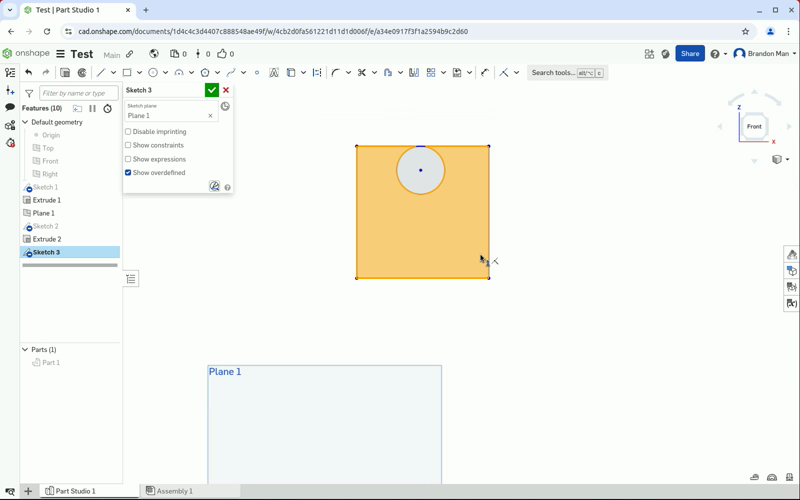
scroll(-6)
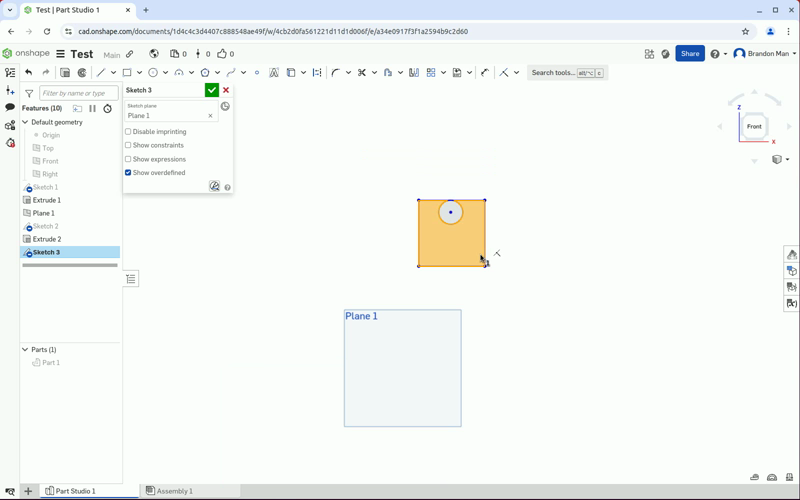
scroll(-6)
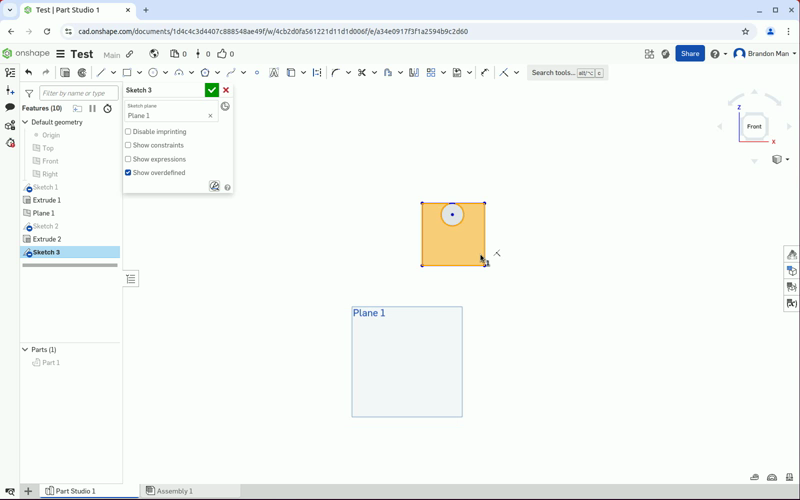
scroll(-6)
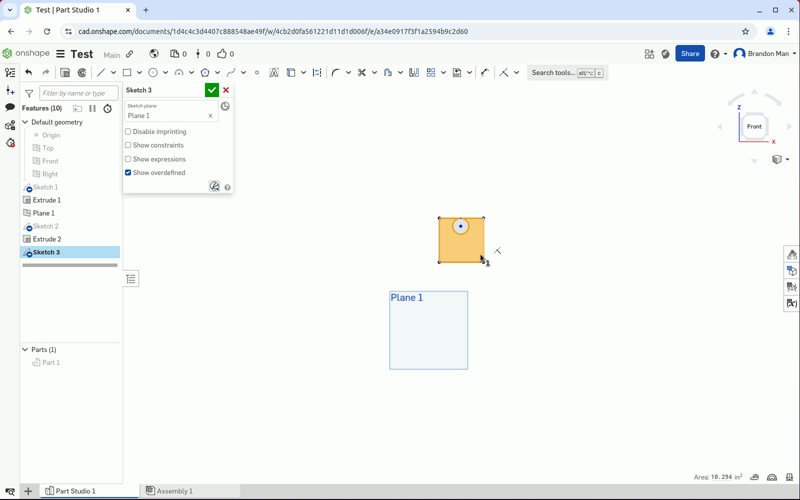
scroll(-6)
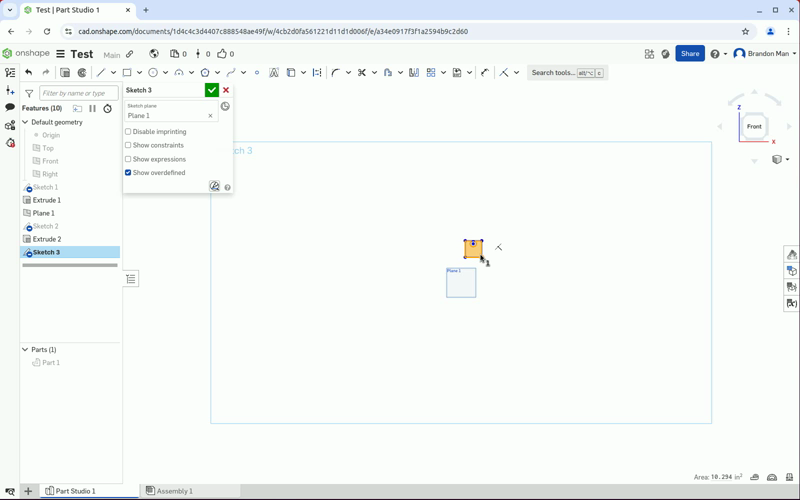
mouse_move(73, 352)
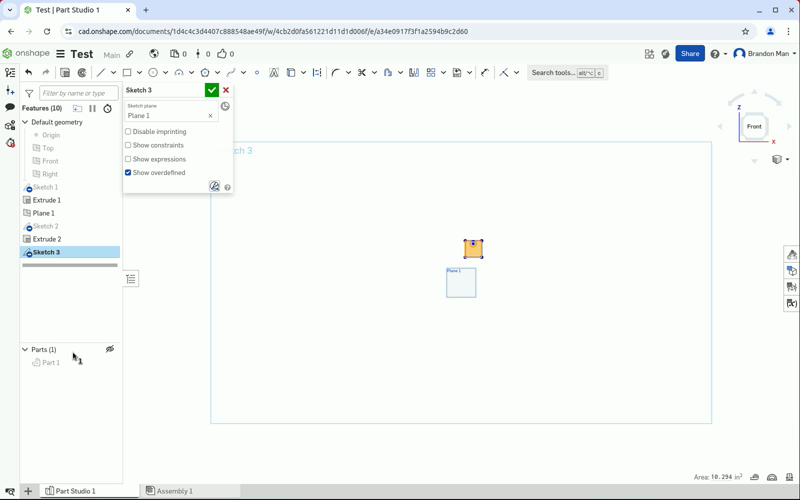
key(shift+y)
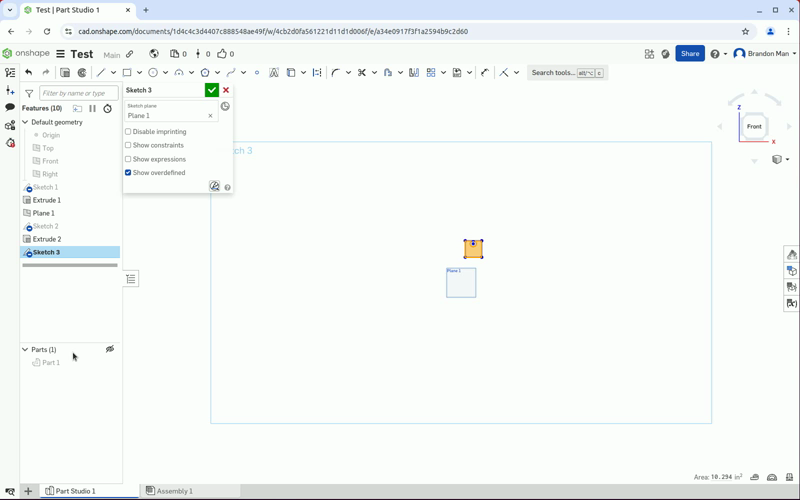
key(shift+e)
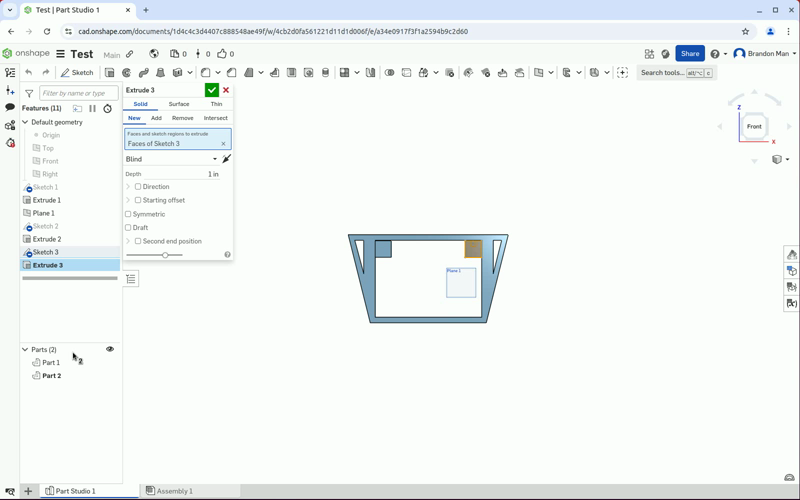
mouse_move(143, 106)
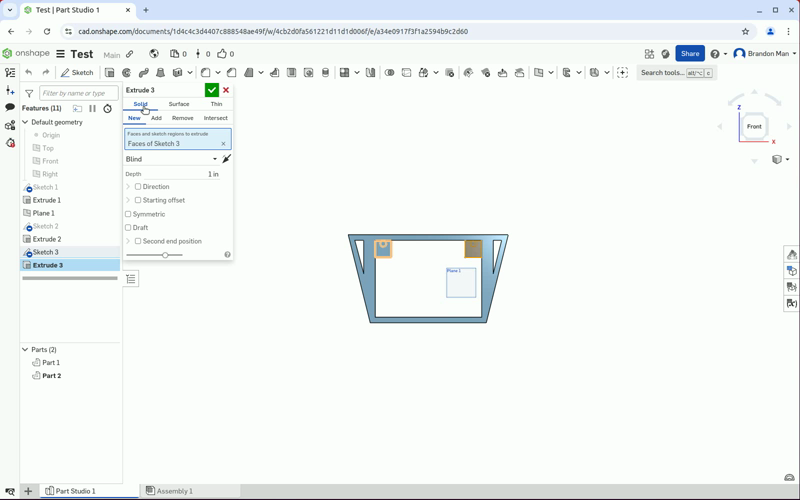
click(143, 106)
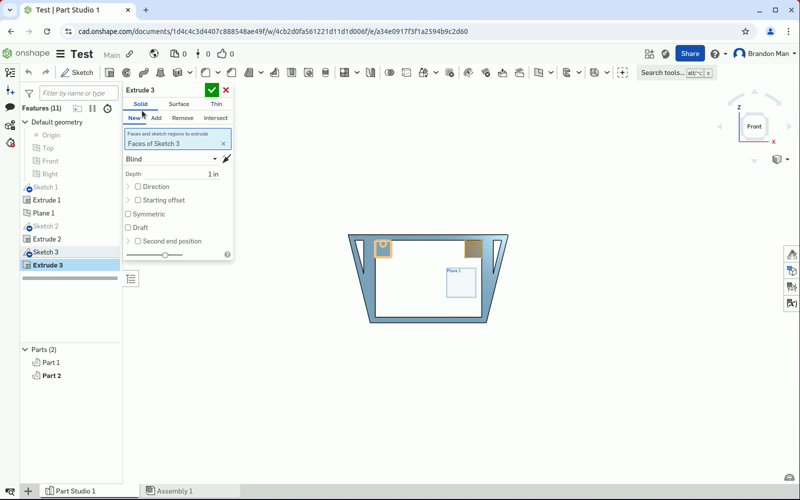
mouse_move(137, 120)
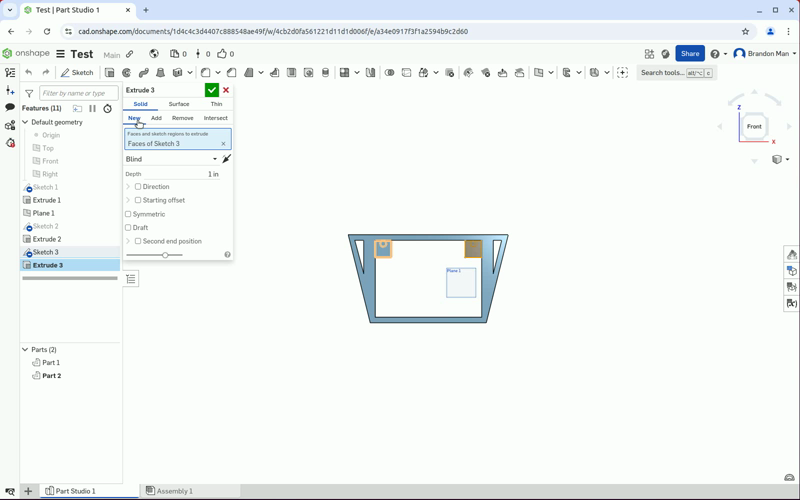
click(137, 120)
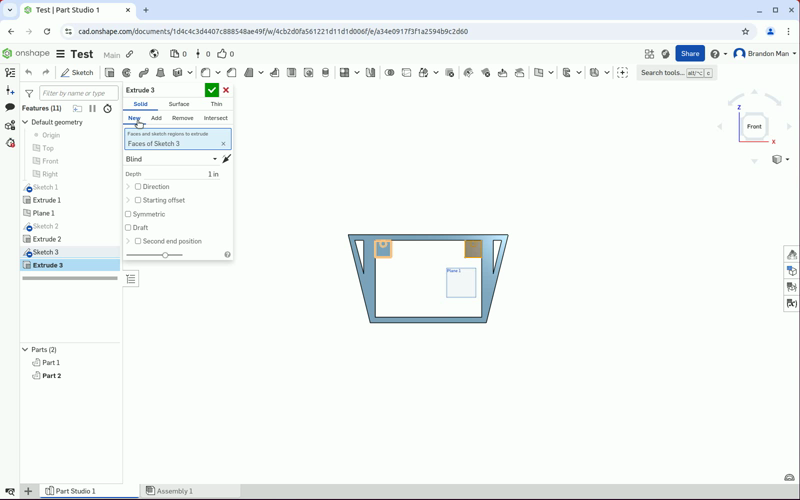
key(tab, 4)
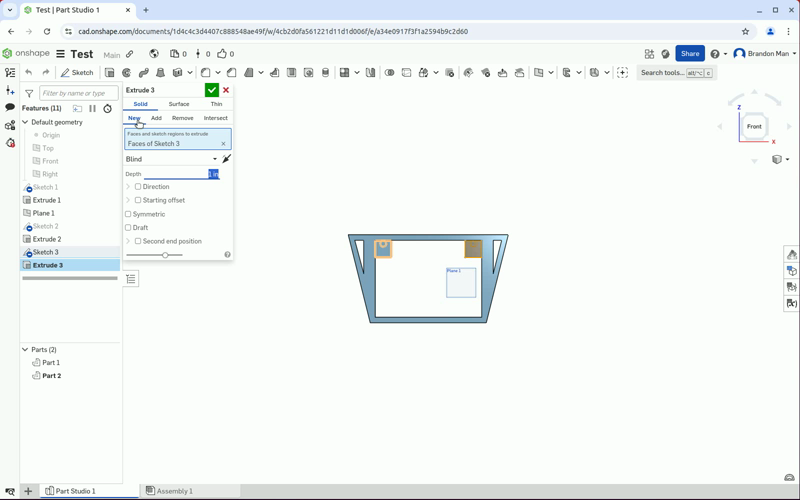
text(-0.481)
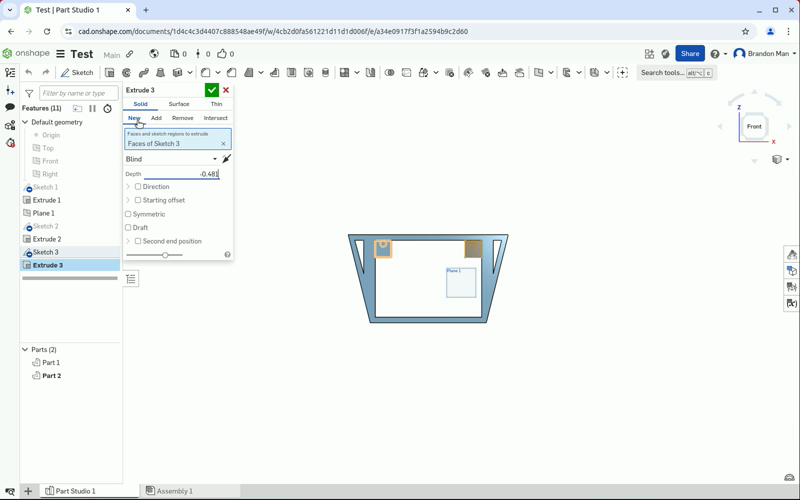
key(enter)
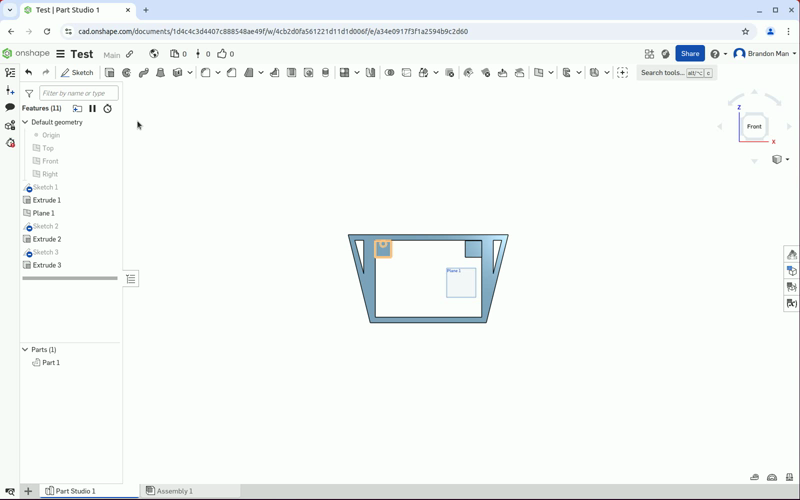
key(shift+h)
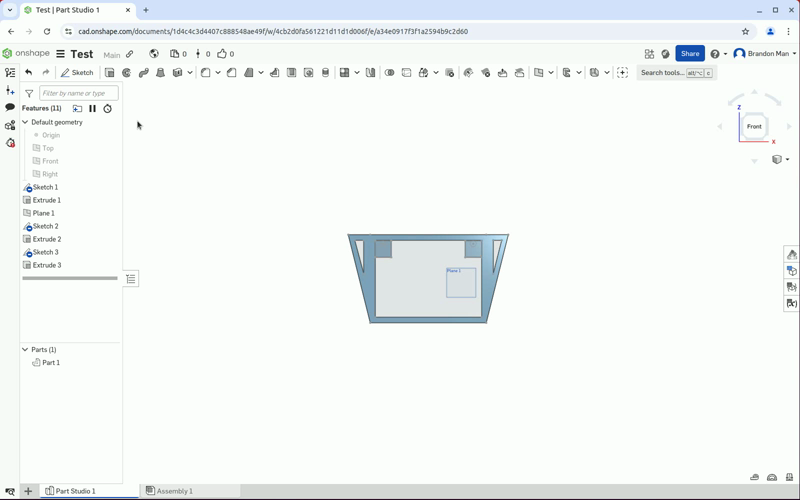
key(shift+h)
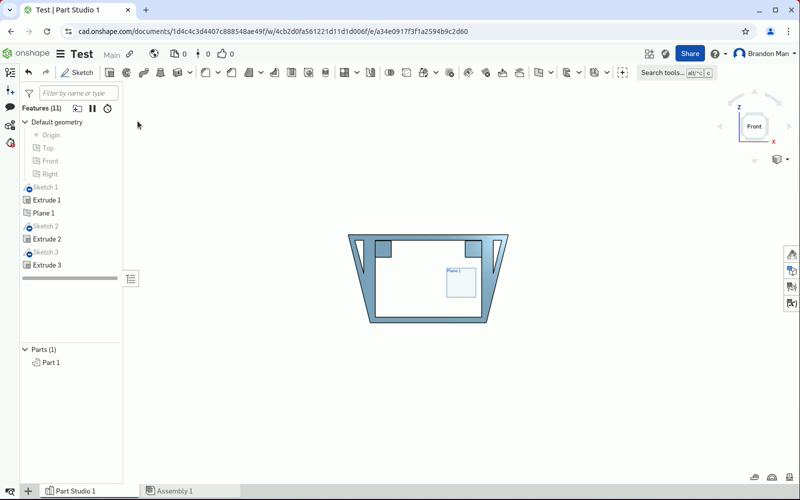
mouse_move(73, 189)
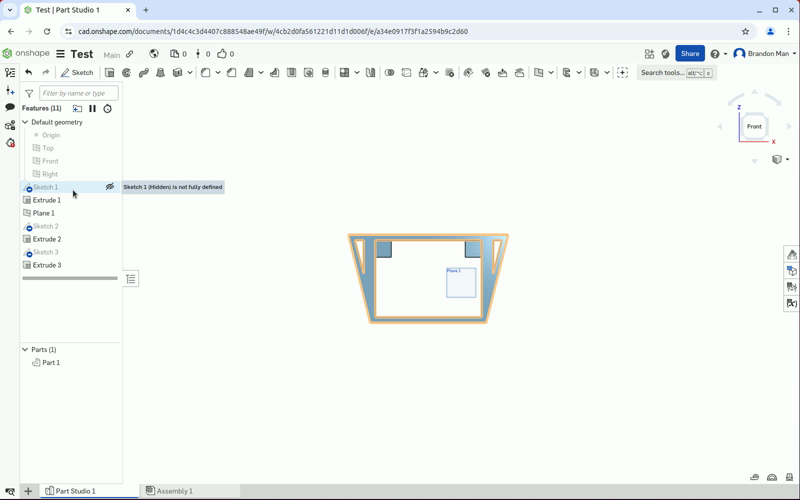
click(73, 189)
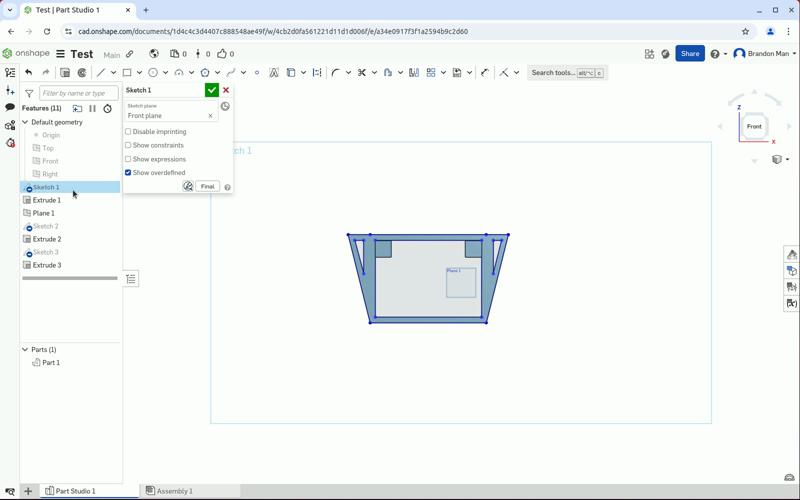
mouse_move(229, 92)
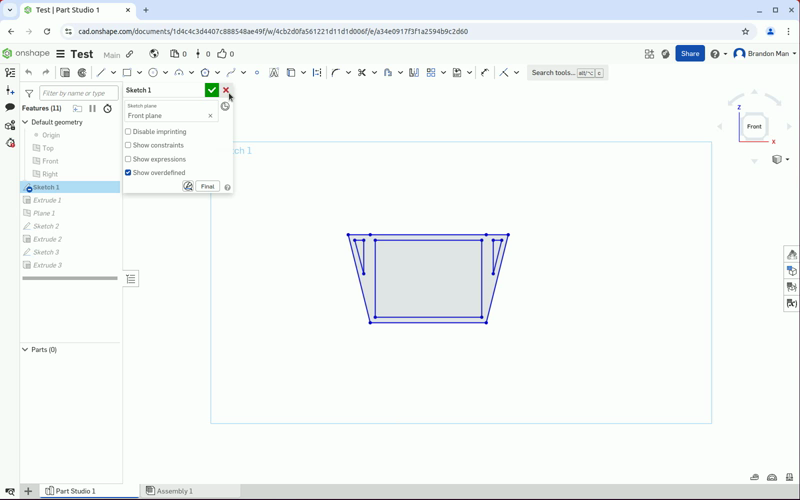
click(229, 92)
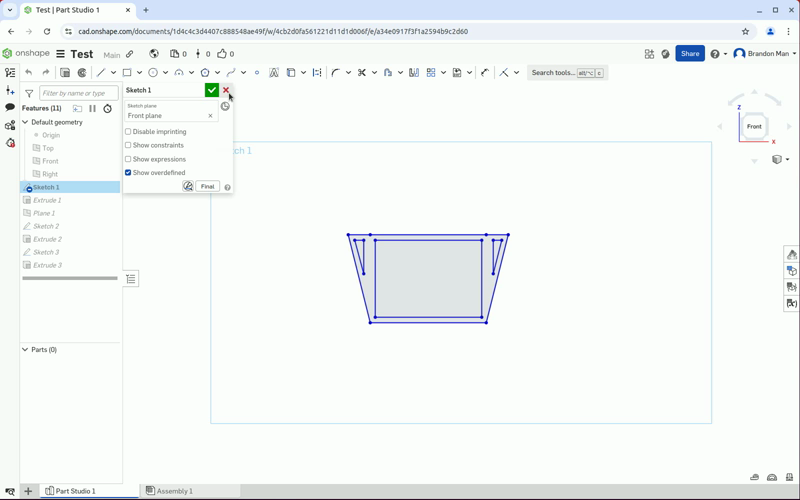
key(shift+s)
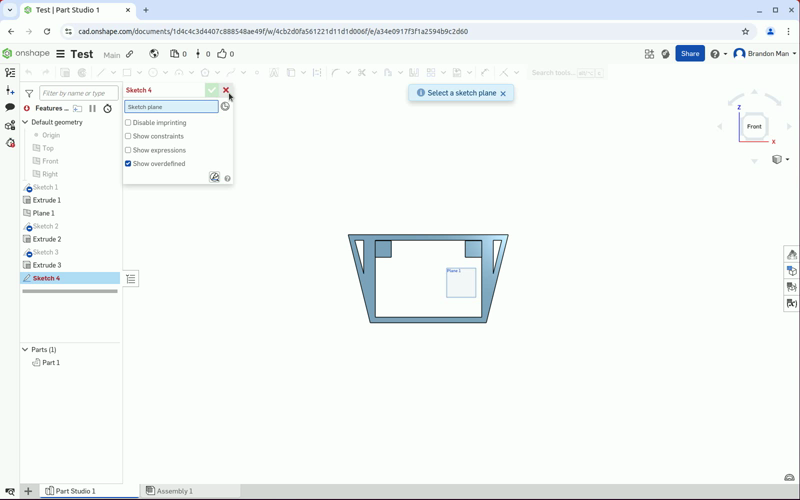
mouse_move(73, 215)
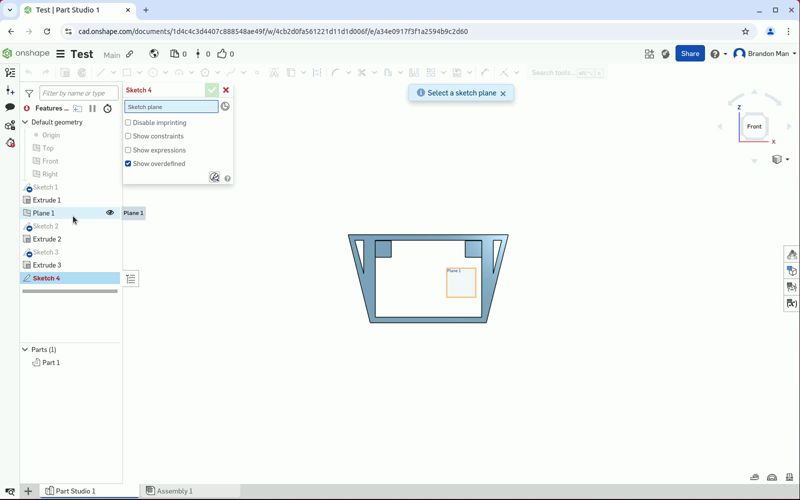
click(73, 215)
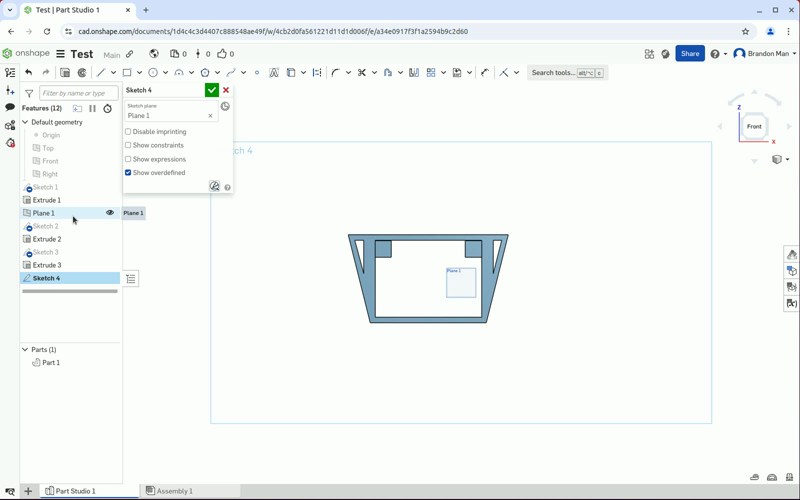
mouse_move(73, 352)
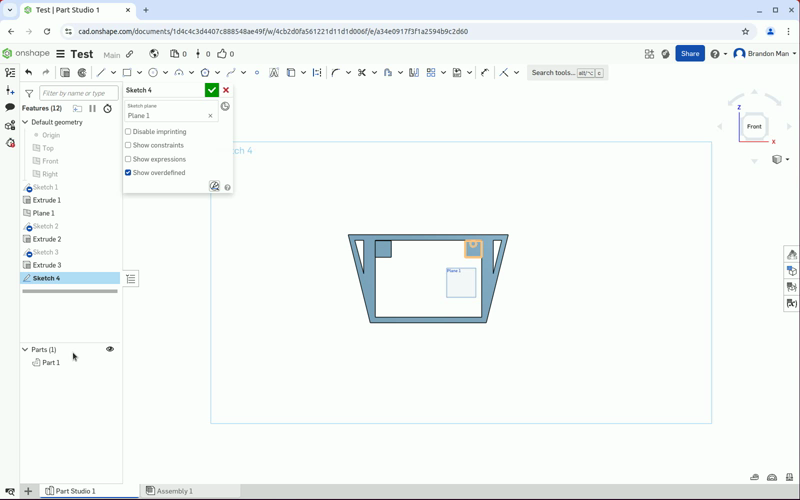
key(y)
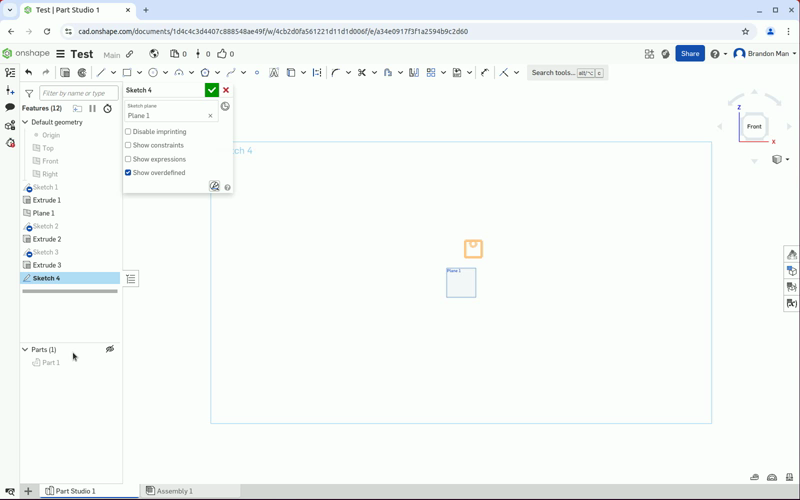
key(l)
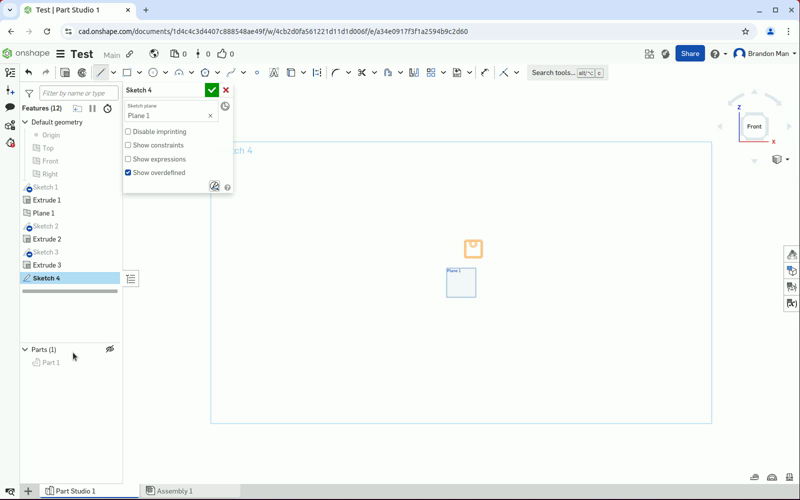
key_down(shift)
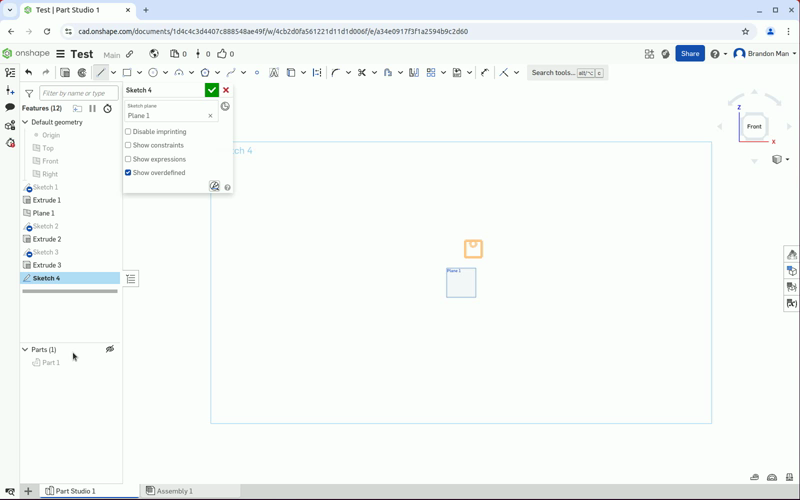
mouse_move(465, 316)
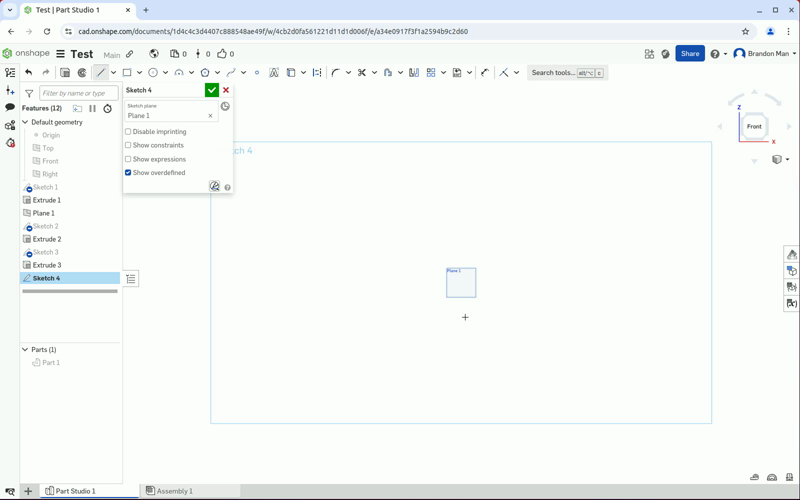
click(465, 316)
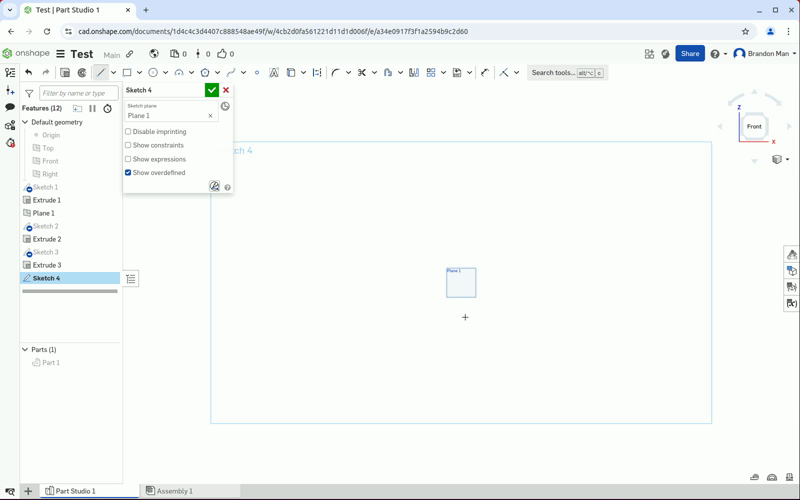
key_up(shift)
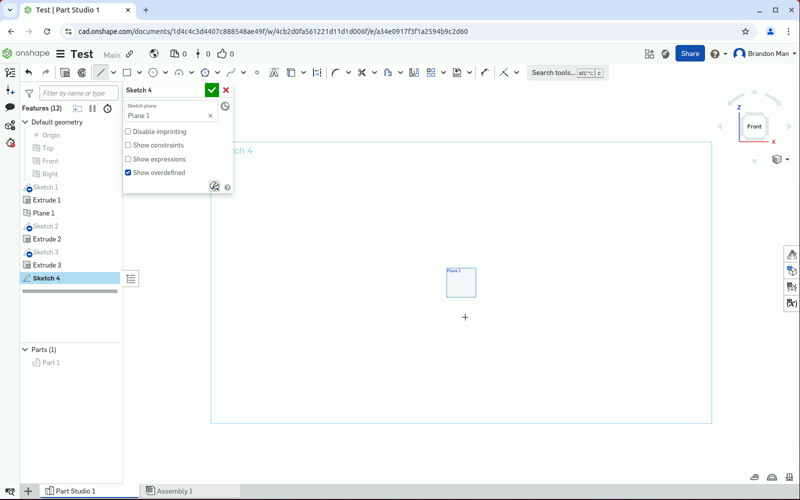
key_down(shift)
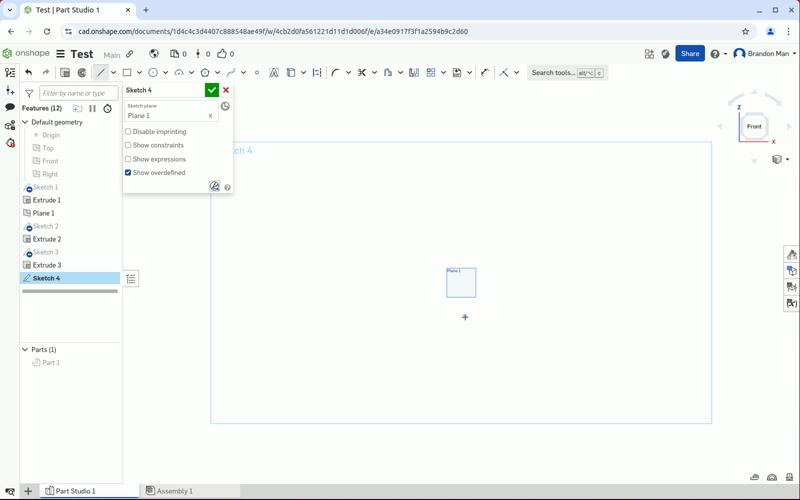
mouse_move(495, 316)
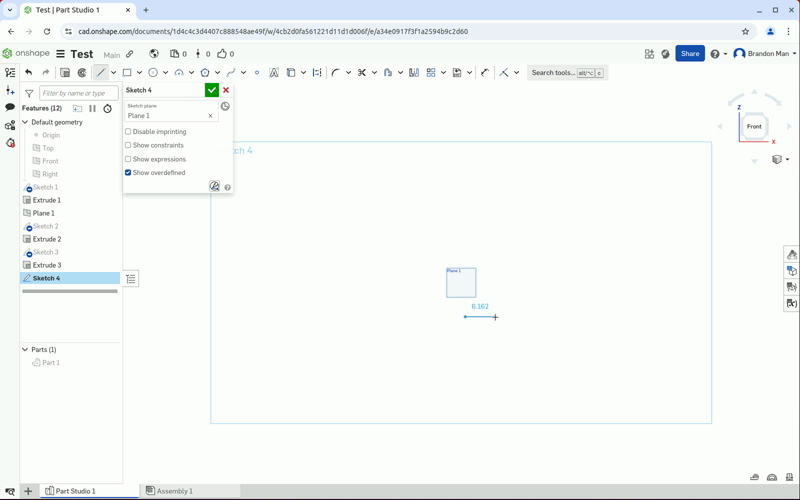
mouse_move(481, 316)
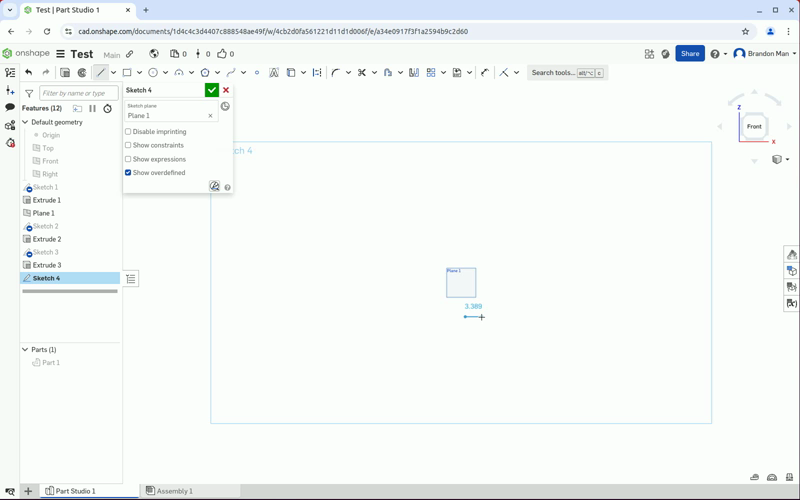
click(481, 316)
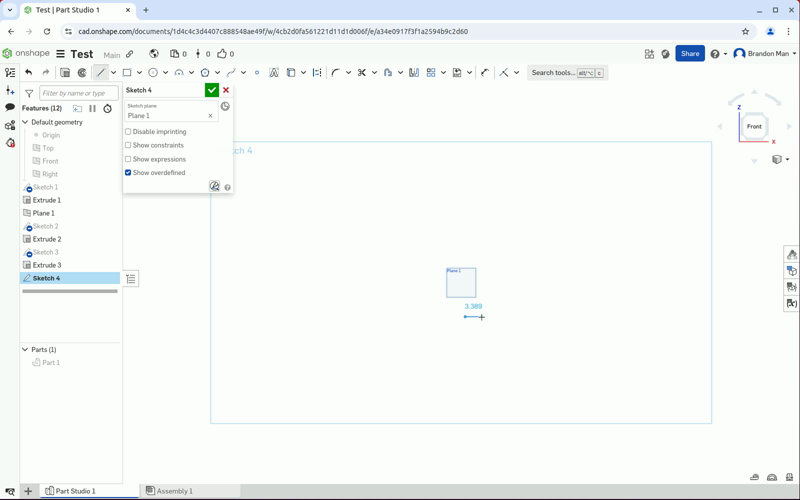
key_up(shift)
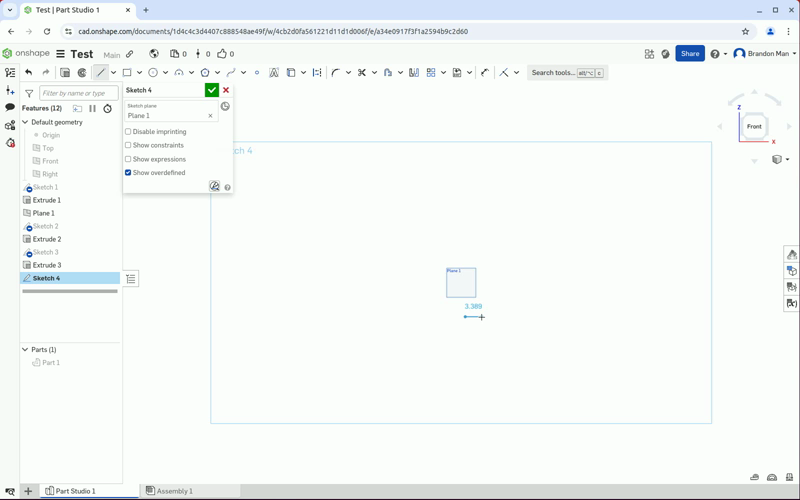
key_down(shift)
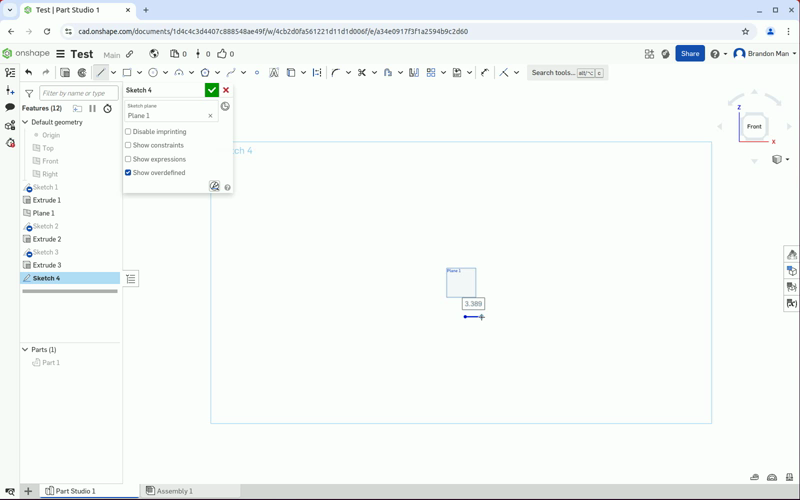
mouse_move(511, 316)
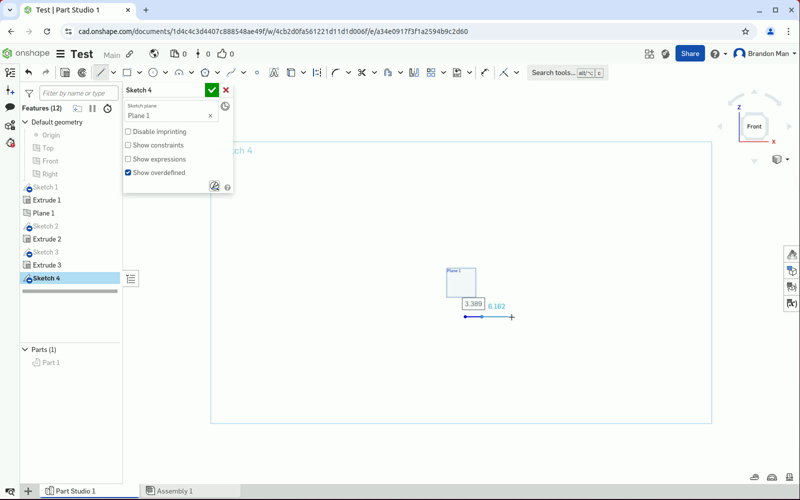
mouse_move(481, 300)
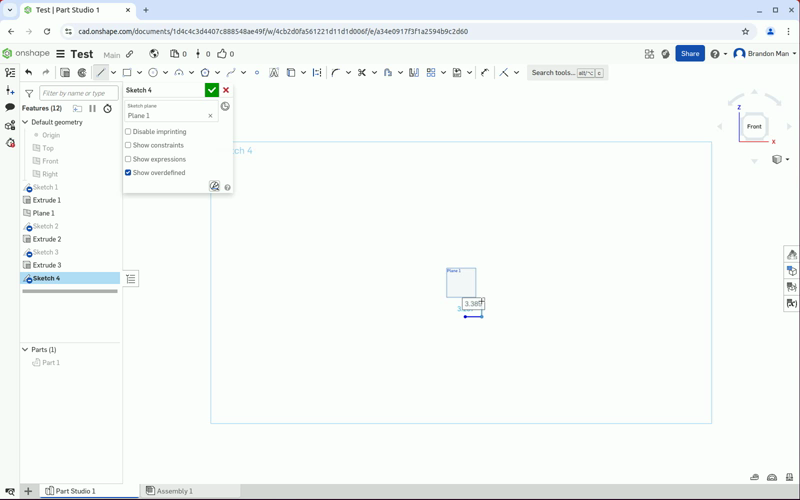
click(481, 300)
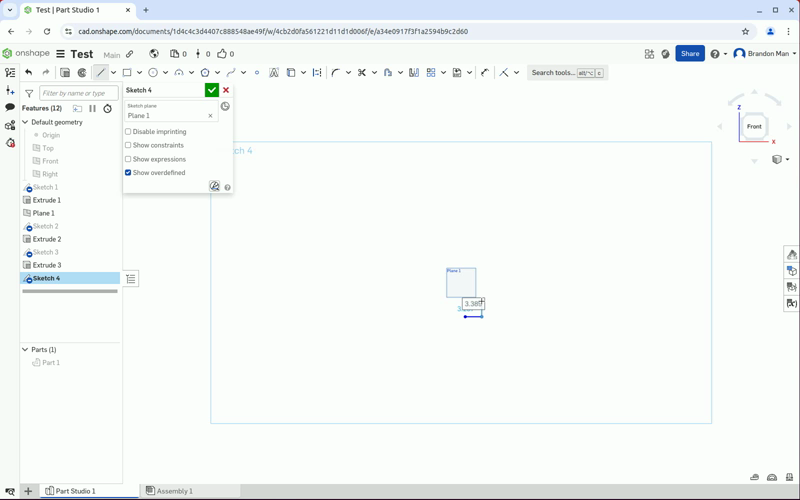
key_up(shift)
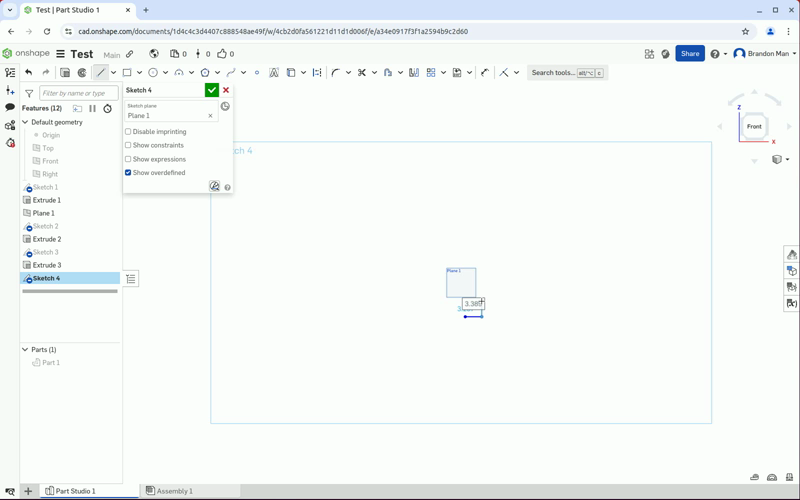
key_down(shift)
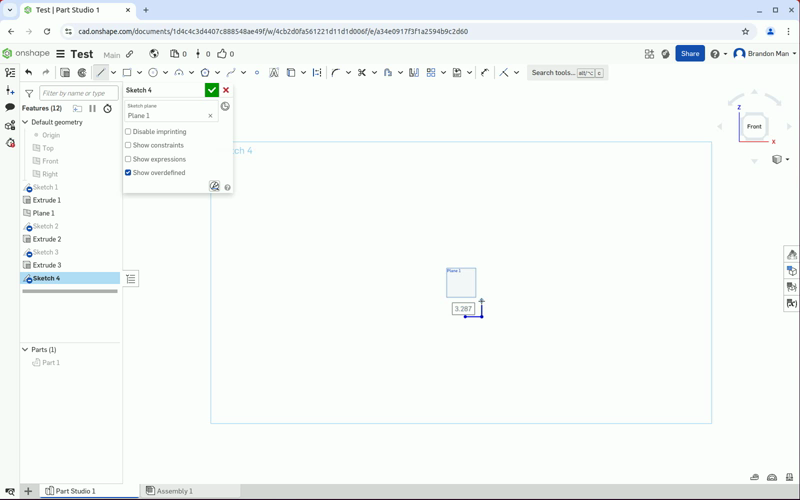
mouse_move(511, 300)
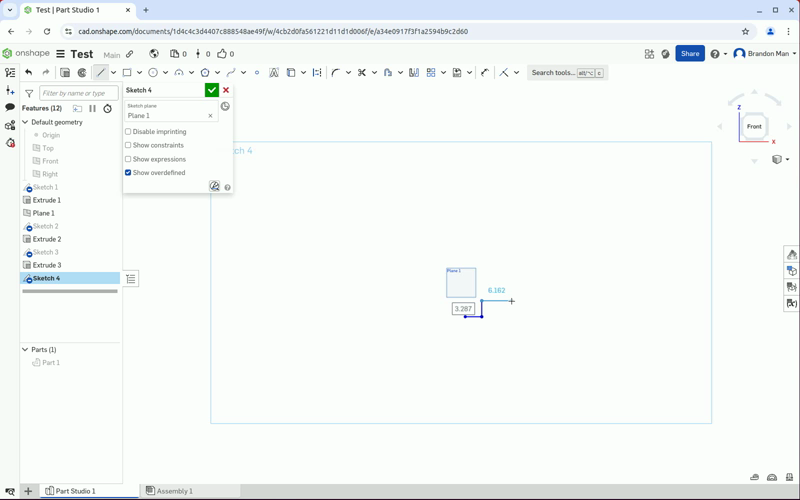
mouse_move(465, 300)
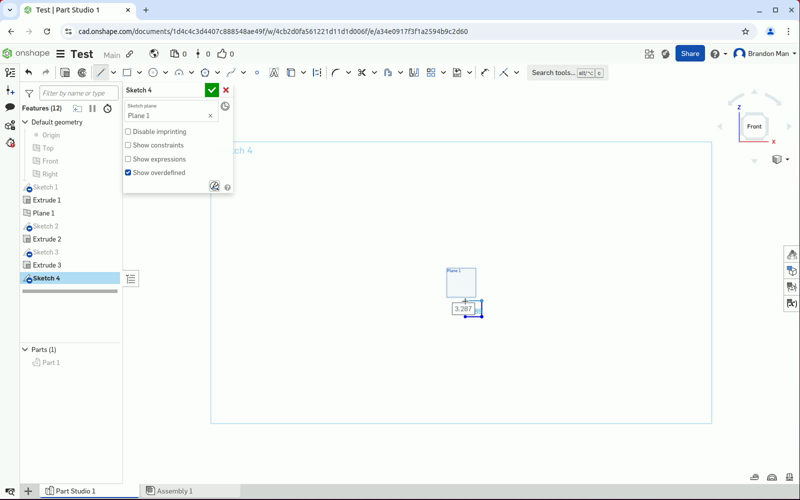
click(465, 300)
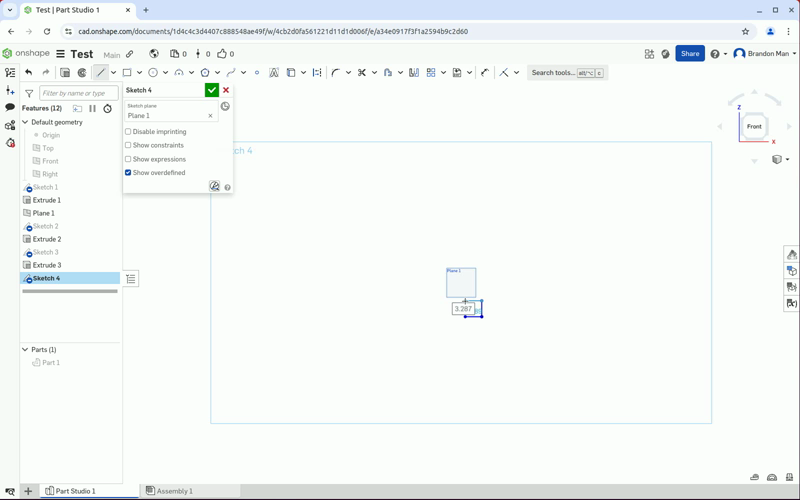
key_up(shift)
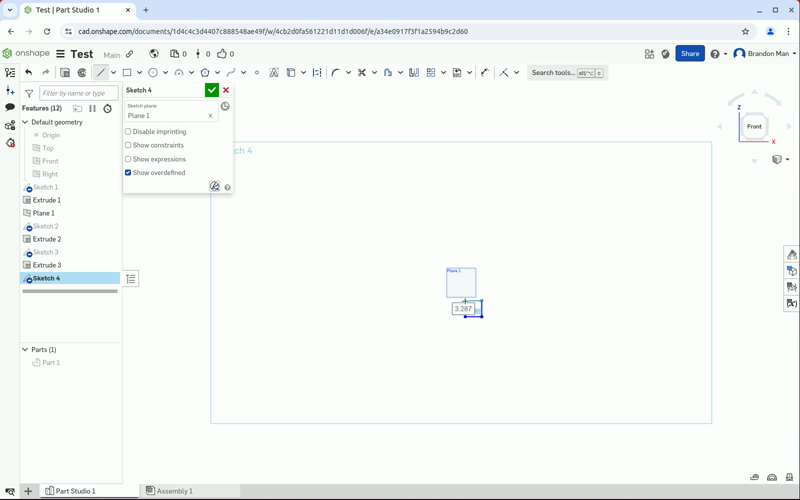
mouse_move(495, 300)
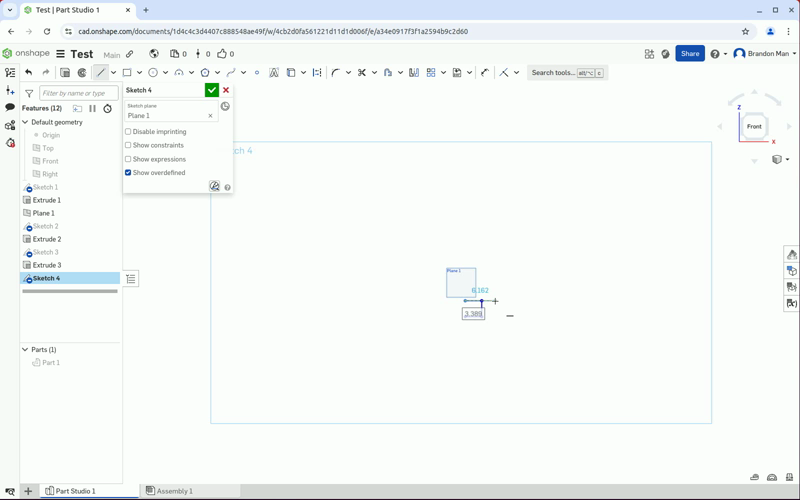
key_down(shift)
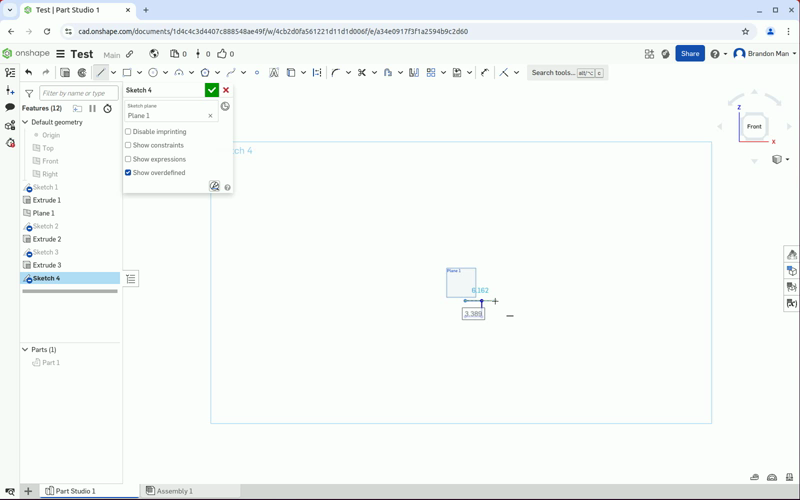
mouse_move(465, 316)
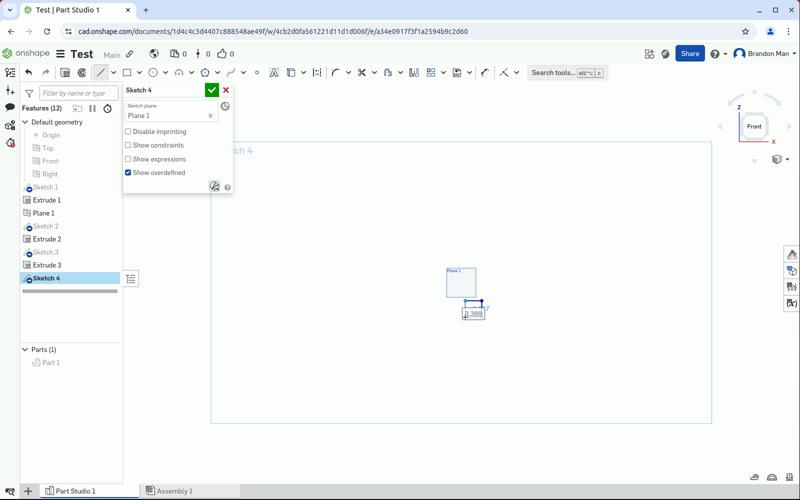
key_up(shift)
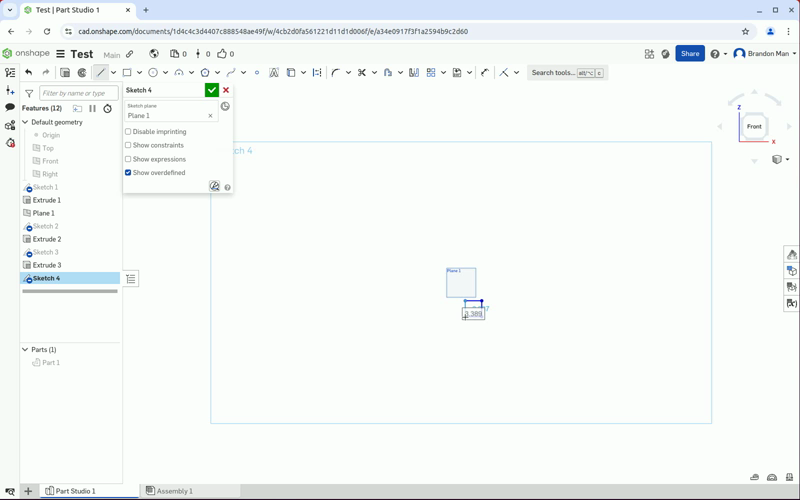
click(465, 316)
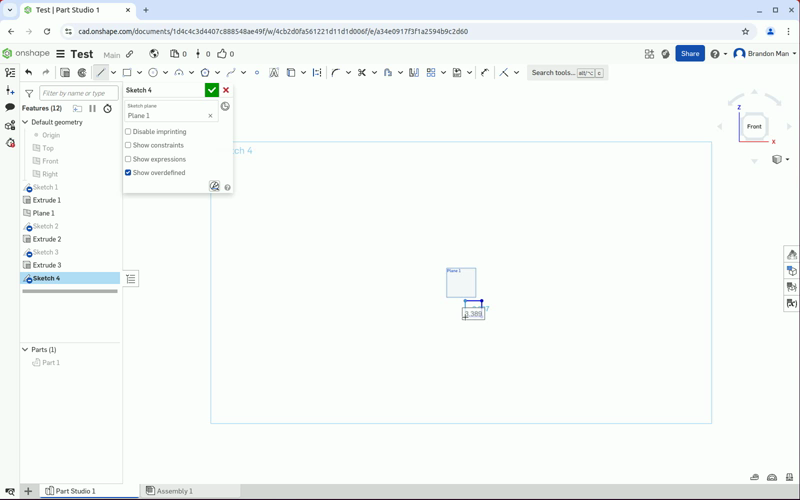
key(esc)
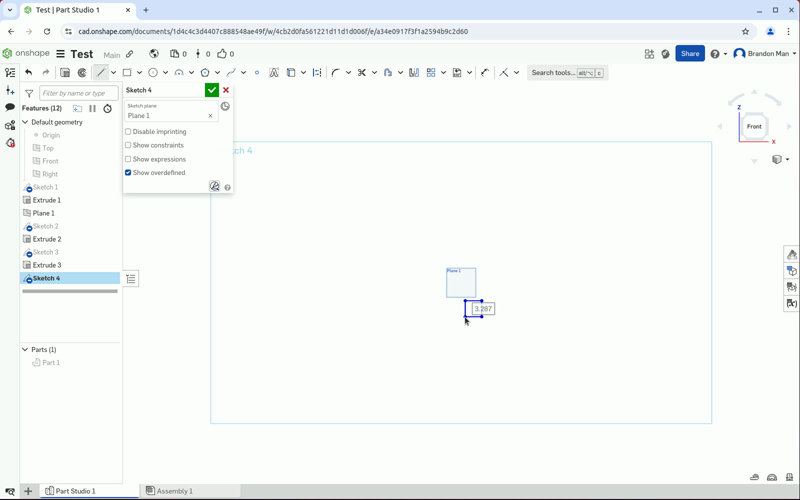
key(c)
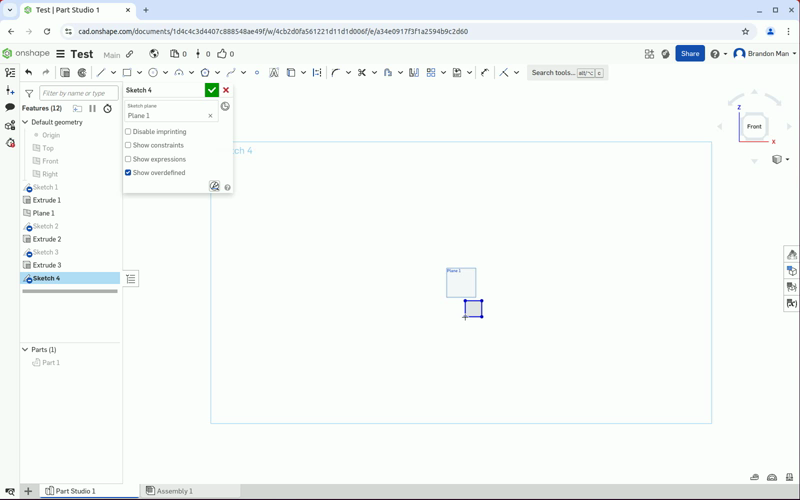
key_down(shift)
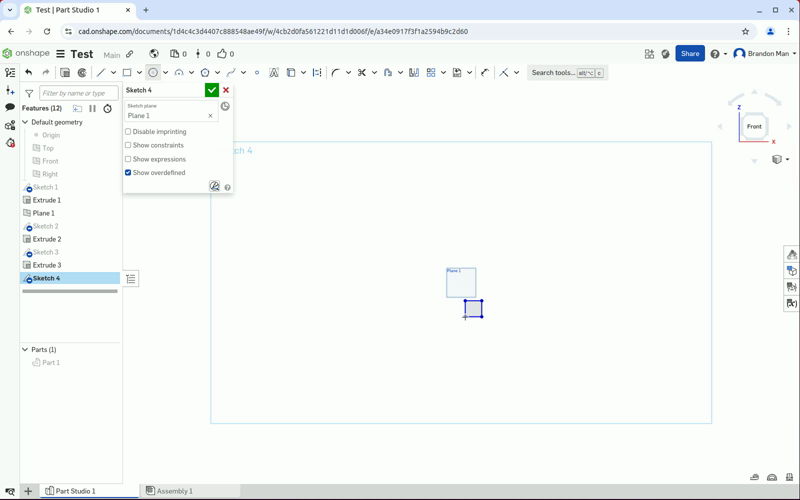
mouse_move(473, 309)
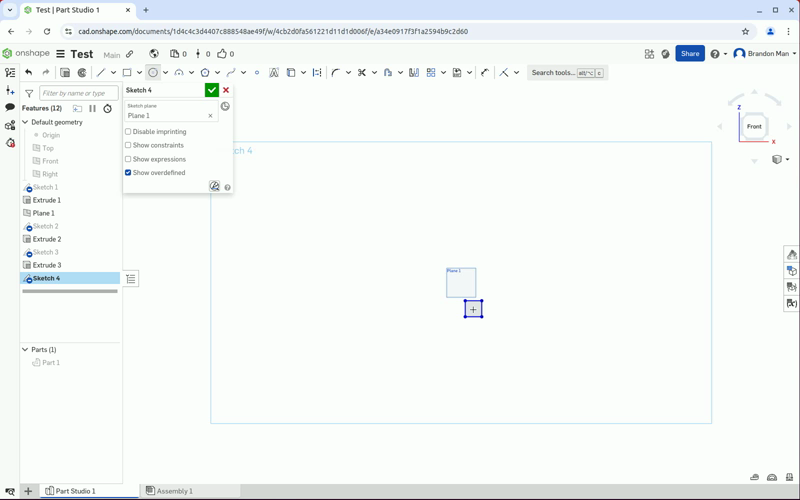
click(473, 309)
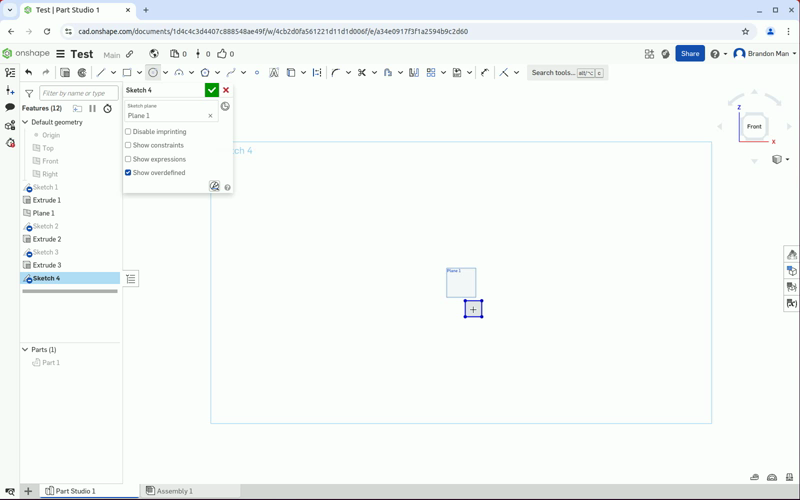
key_up(shift)
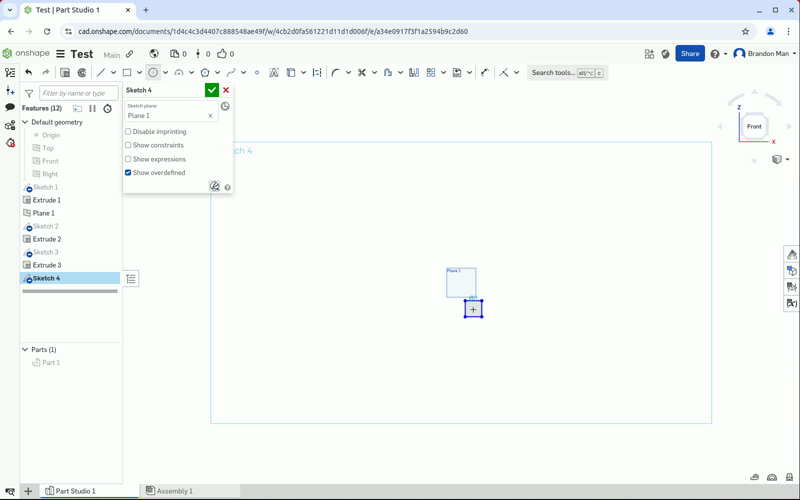
mouse_move(476, 309)
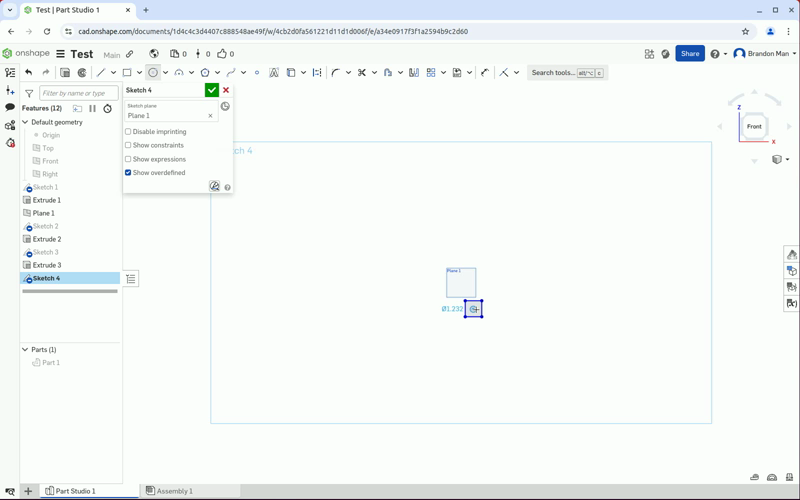
click(476, 309)
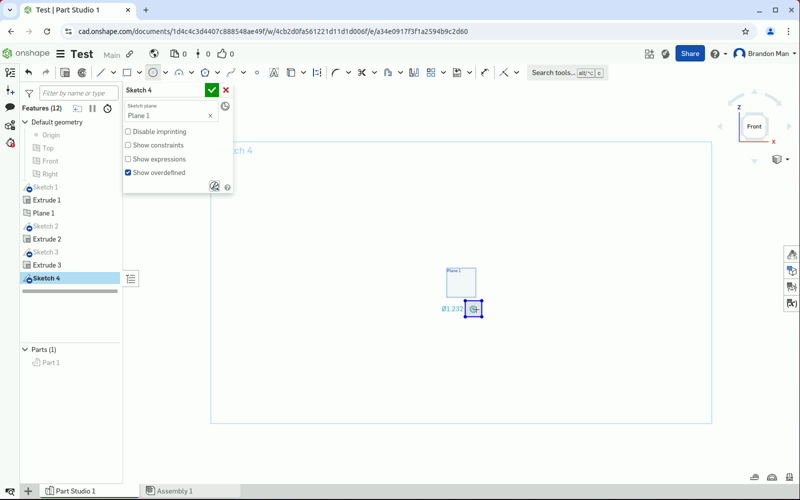
key(esc)
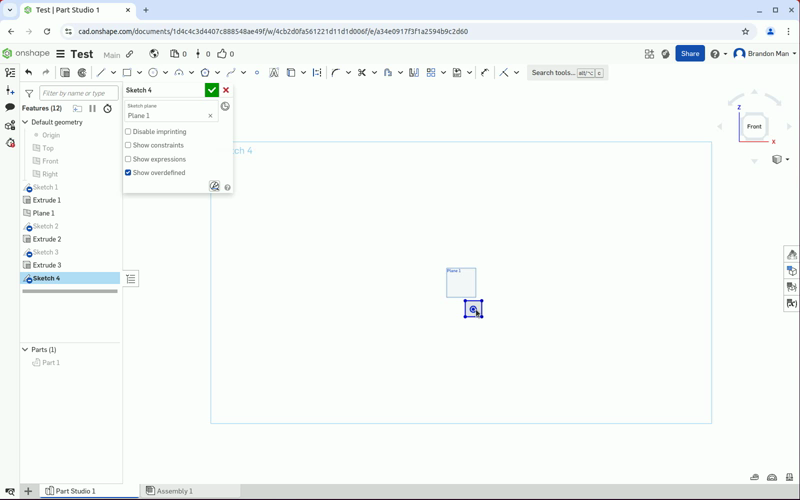
mouse_move(474, 314)
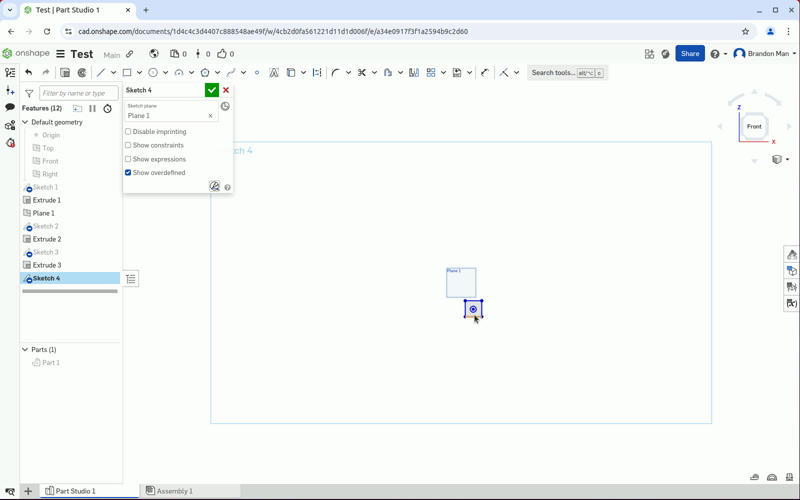
scroll(6)
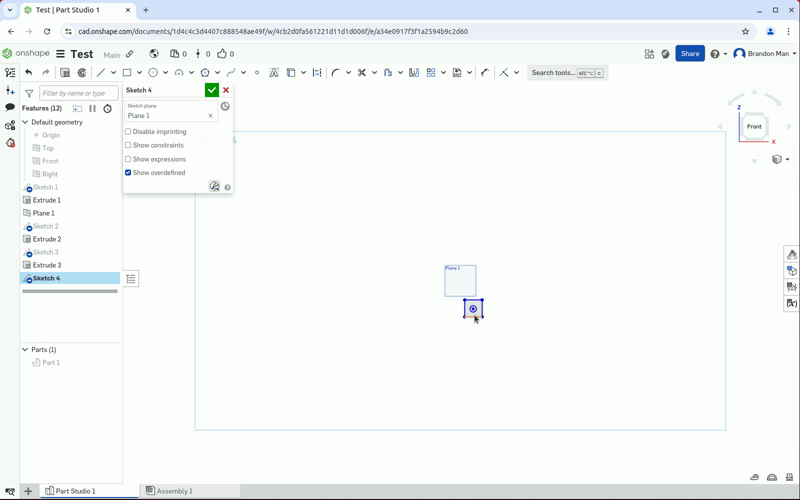
scroll(6)
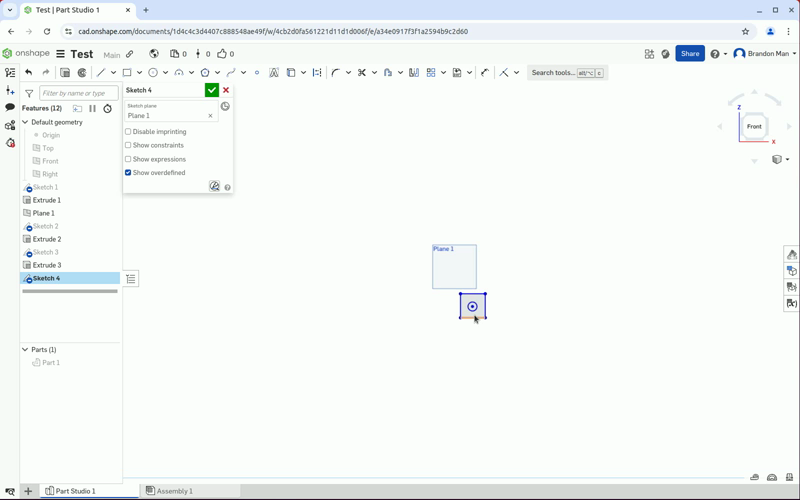
scroll(6)
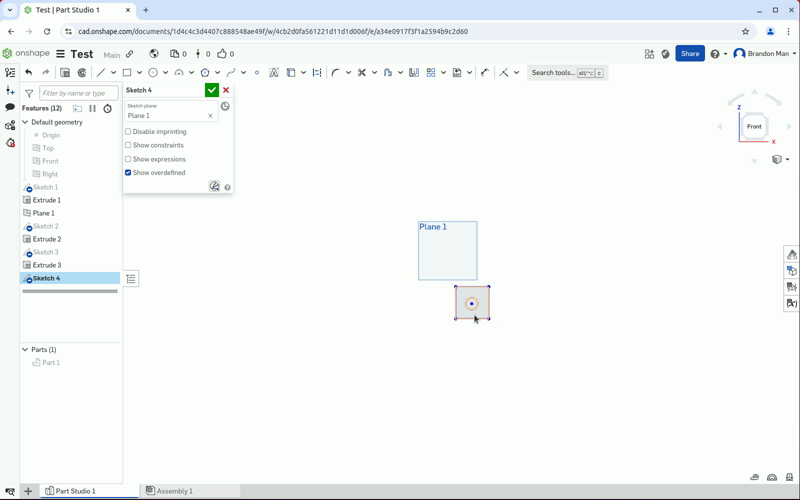
scroll(6)
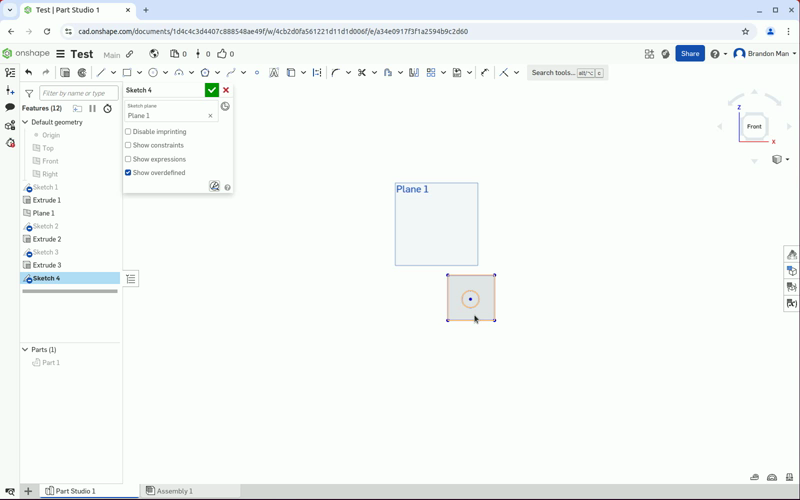
scroll(6)
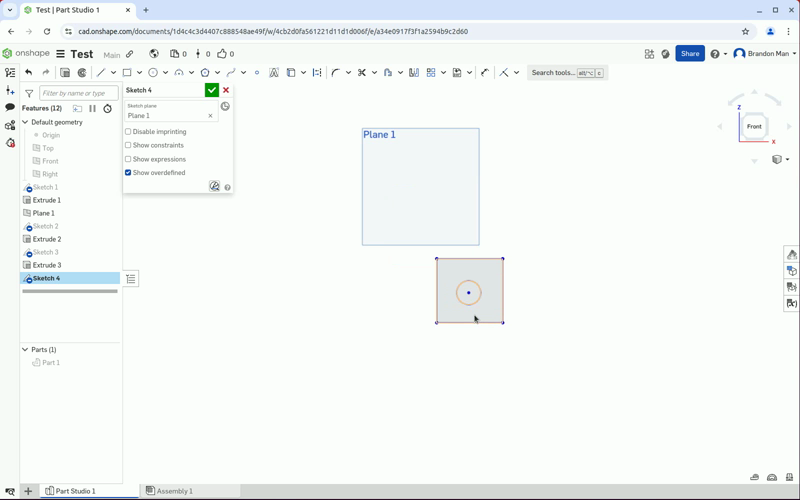
scroll(6)
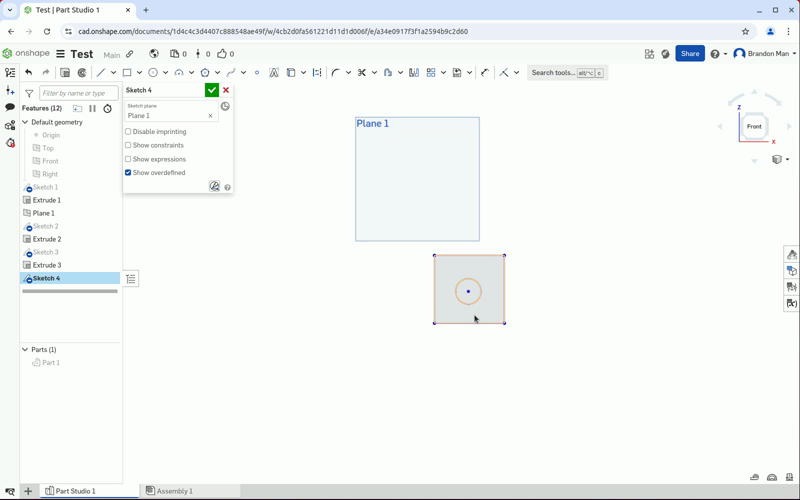
scroll(6)
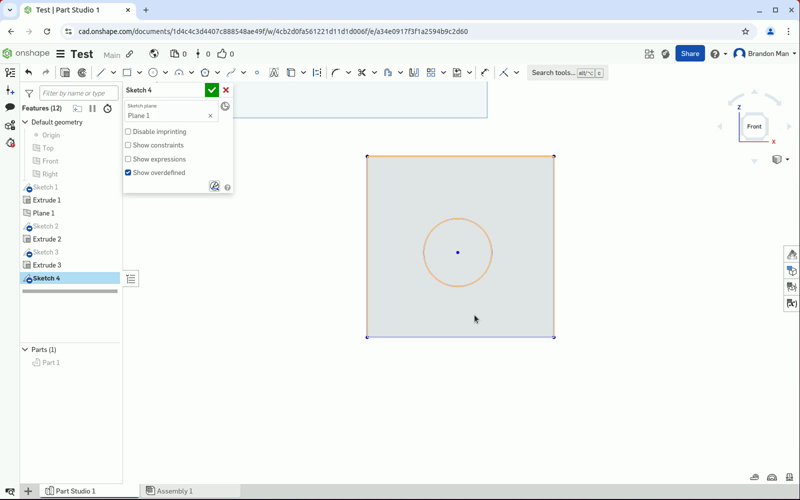
click(474, 314)
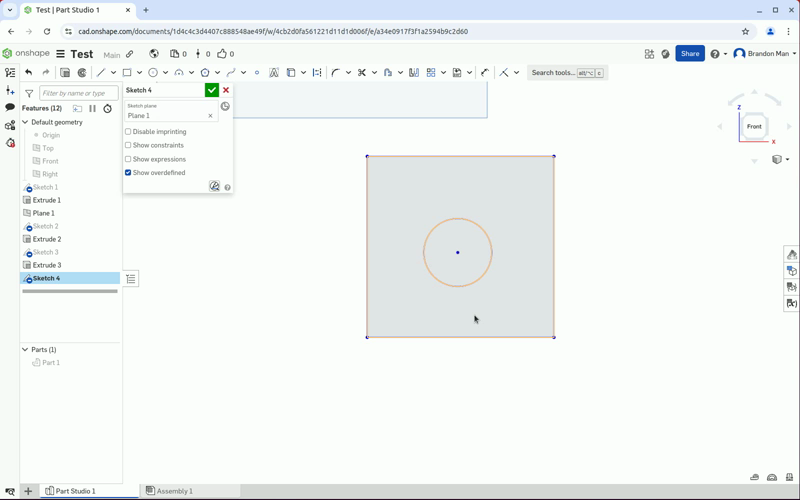
scroll(-6)
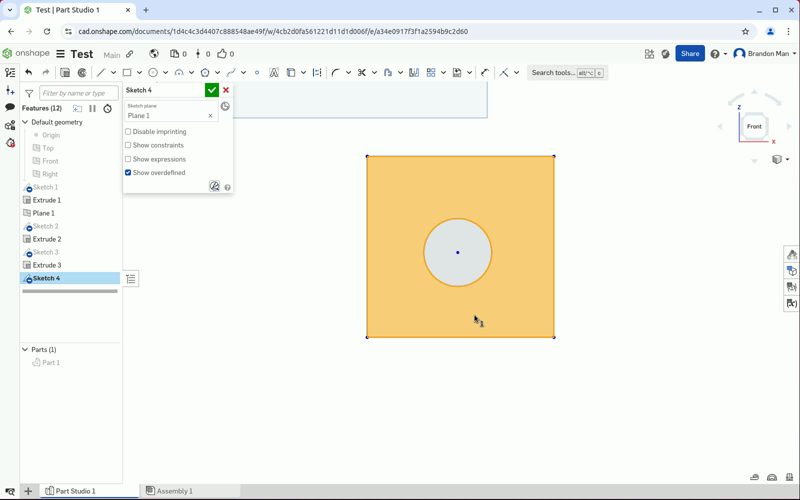
scroll(-6)
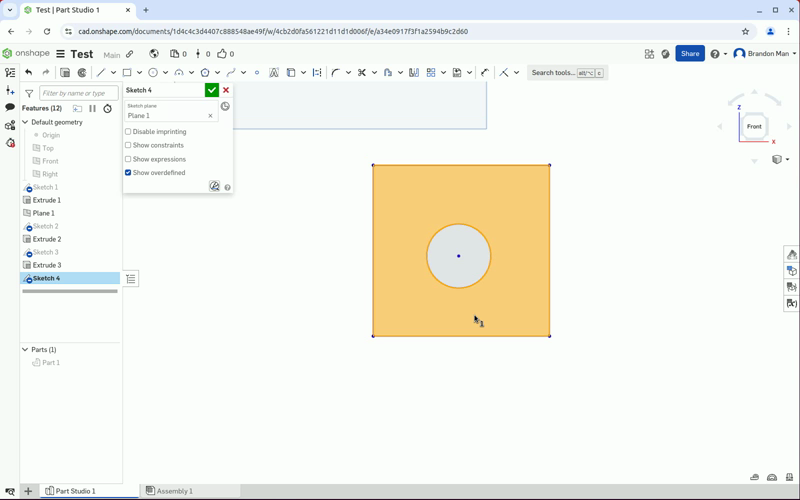
scroll(-6)
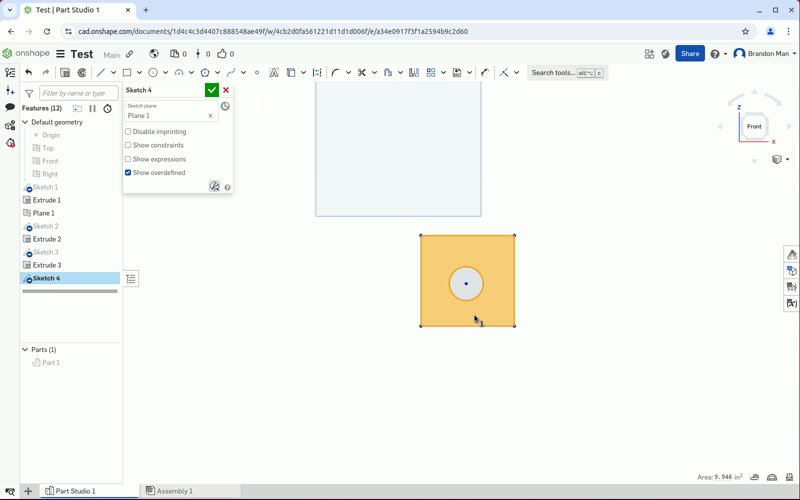
scroll(-6)
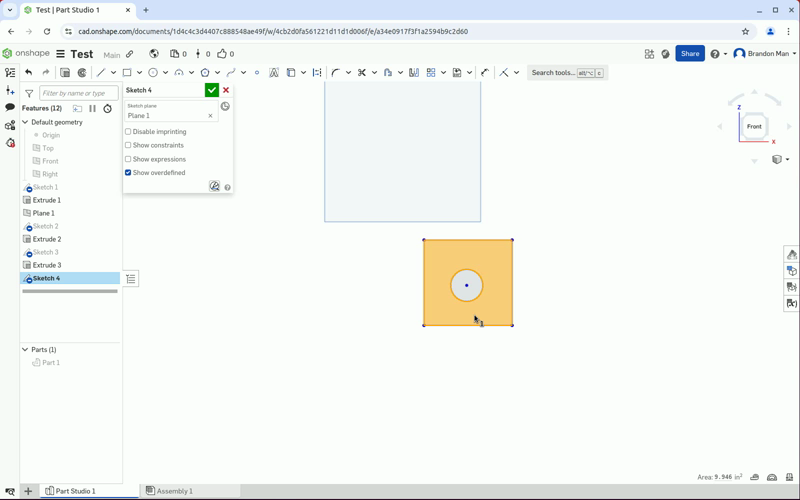
scroll(-6)
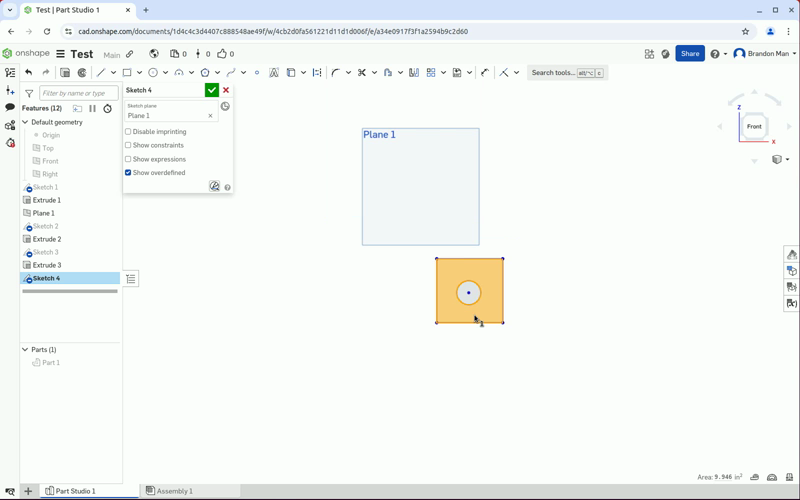
scroll(-6)
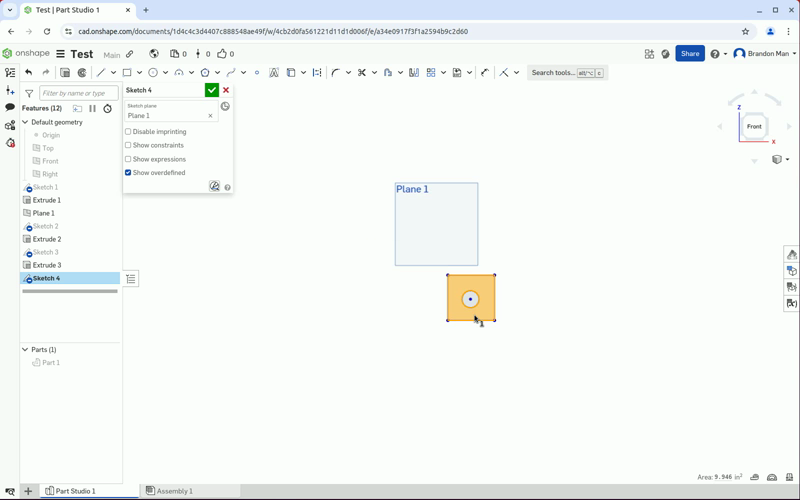
scroll(-6)
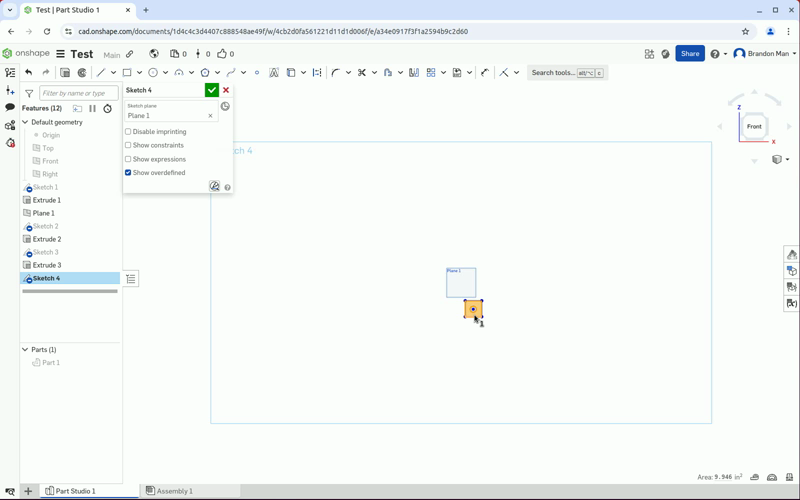
mouse_move(73, 352)
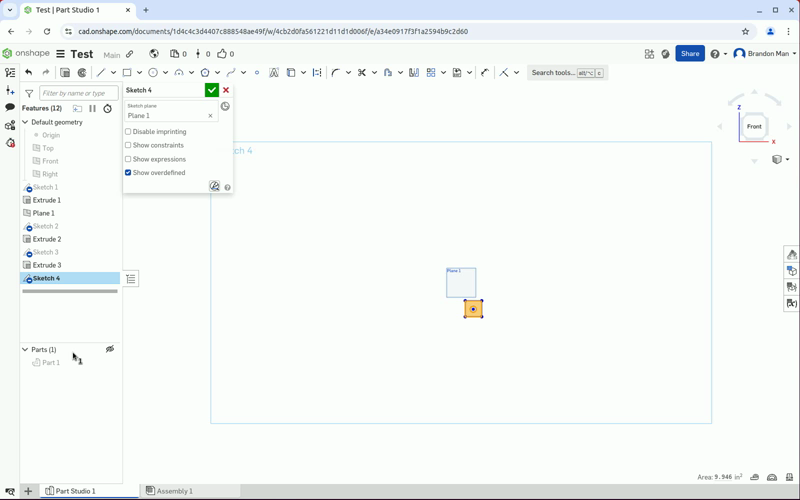
key(shift+y)
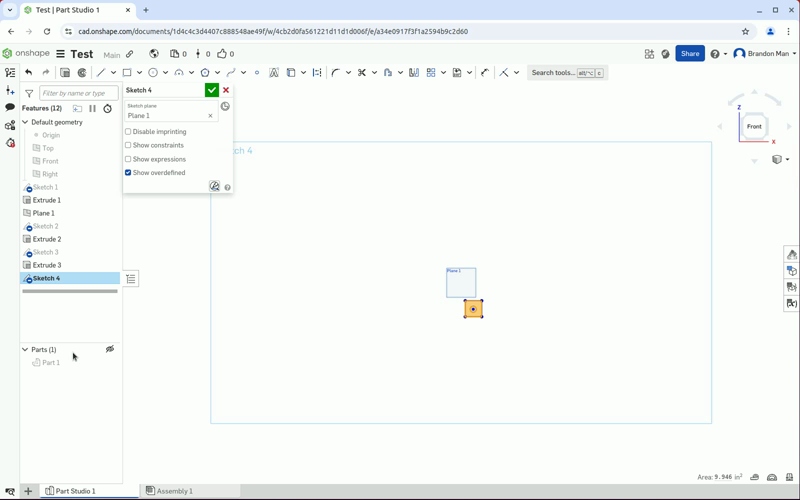
key(shift+e)
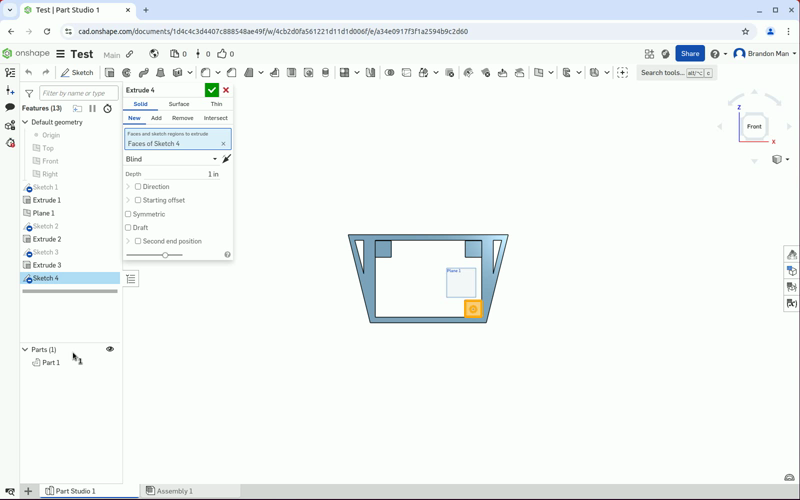
mouse_move(143, 106)
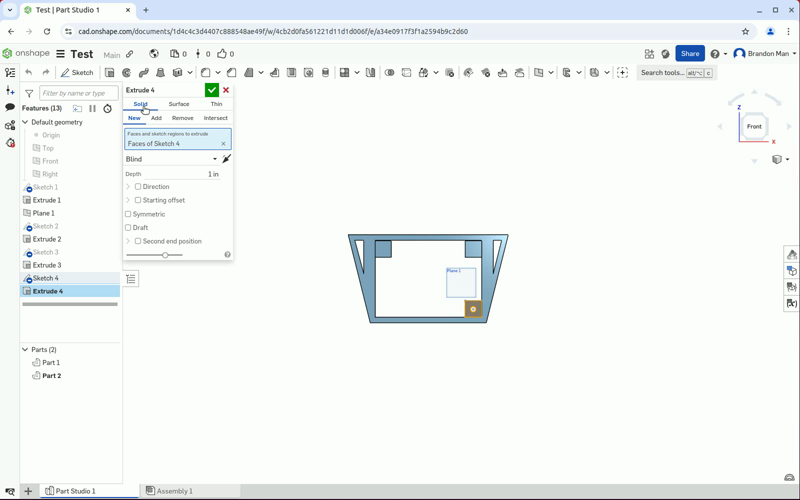
click(143, 106)
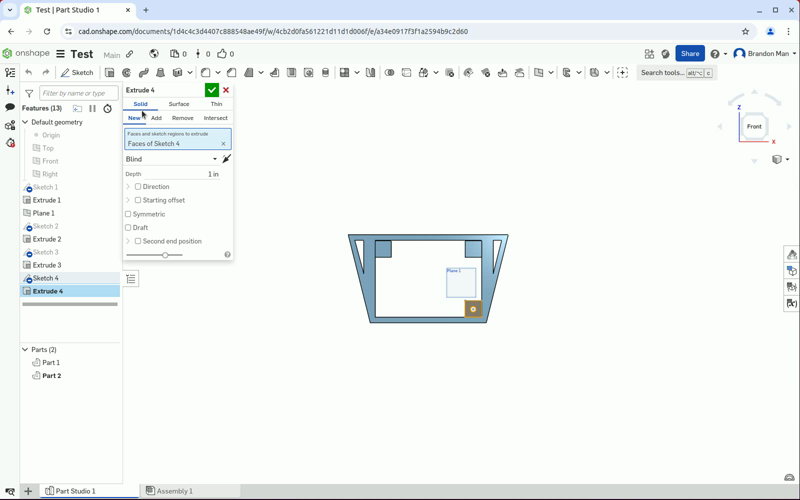
mouse_move(137, 120)
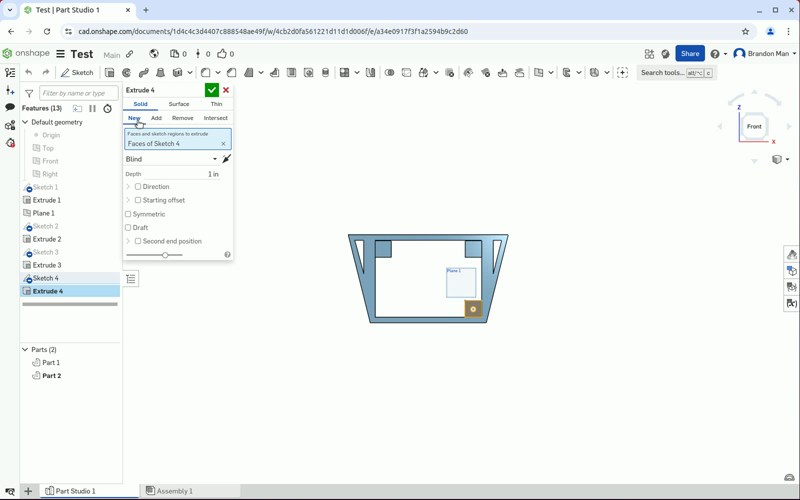
click(137, 120)
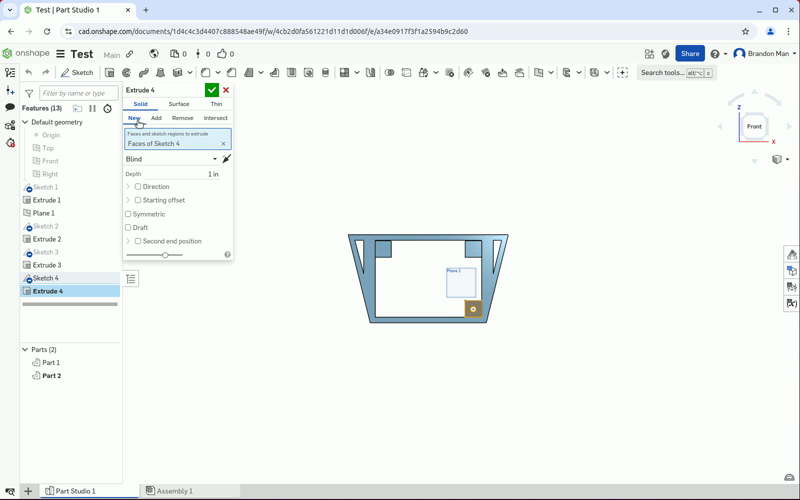
key(tab, 4)
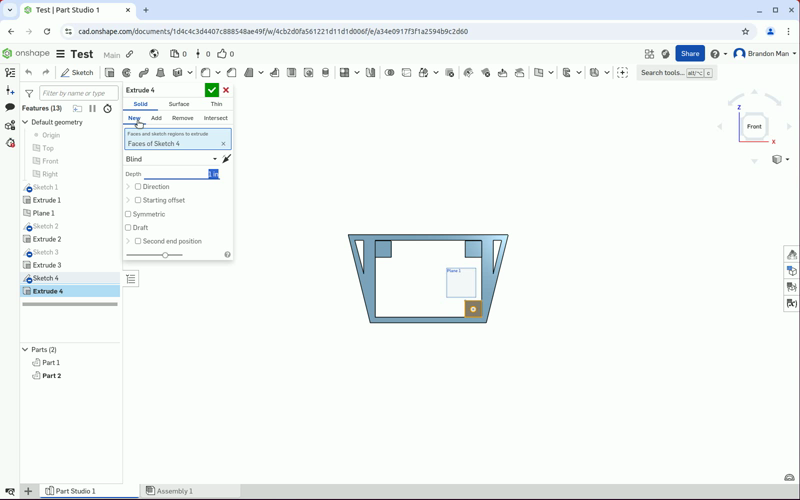
text(-0.481)
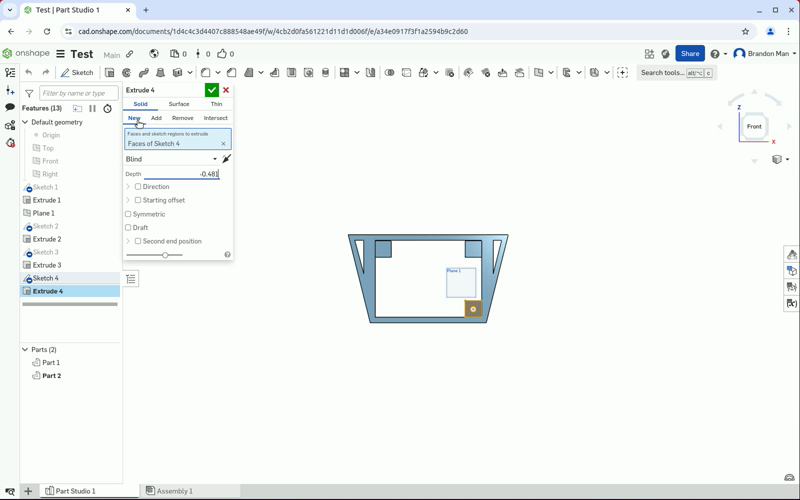
key(enter)
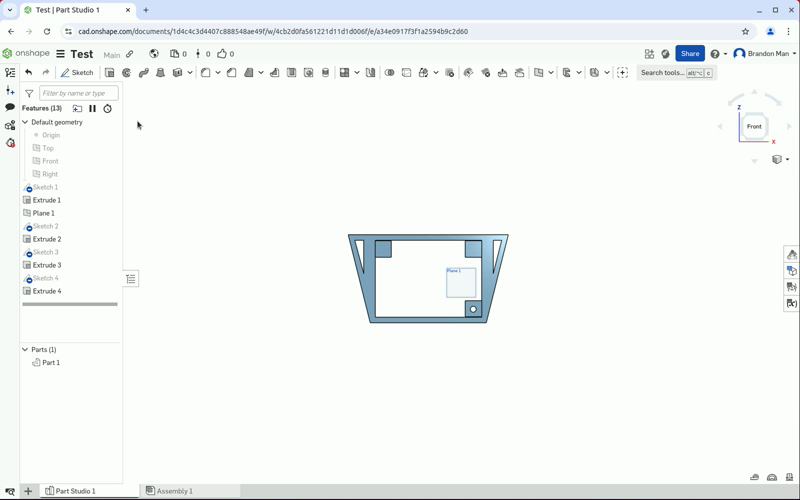
key(shift+h)
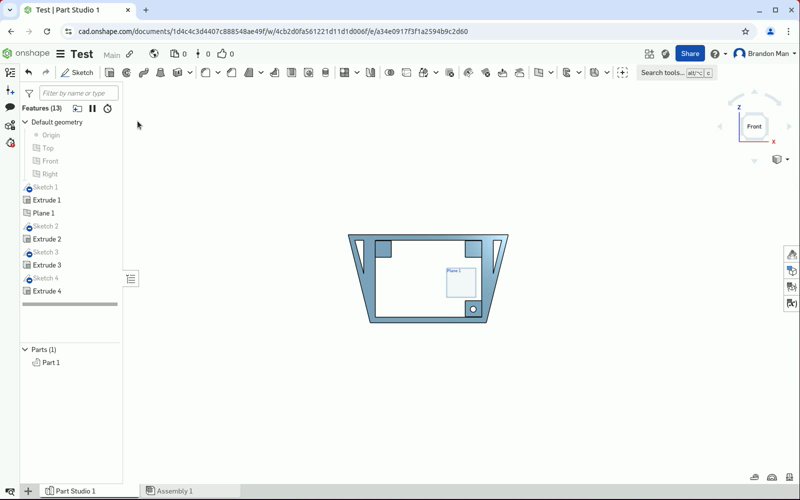
key(shift+h)
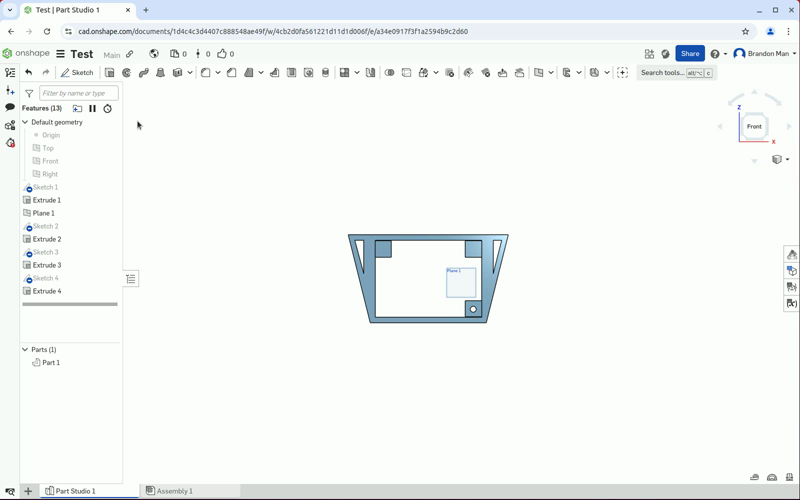
mouse_move(73, 189)
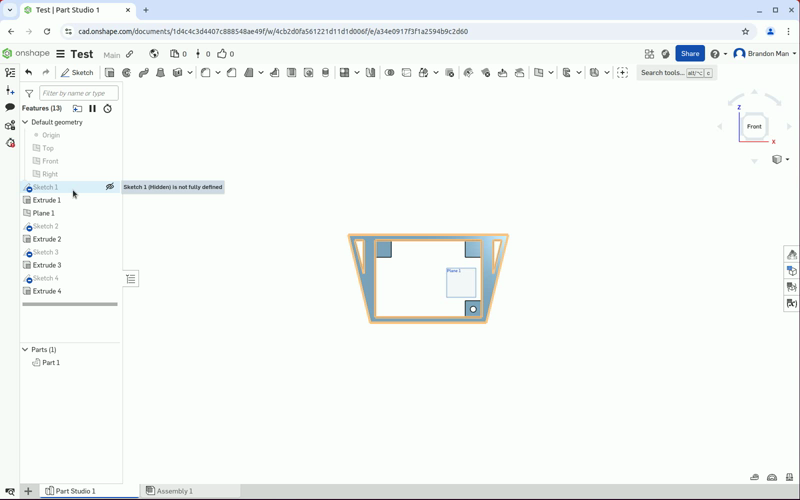
click(73, 189)
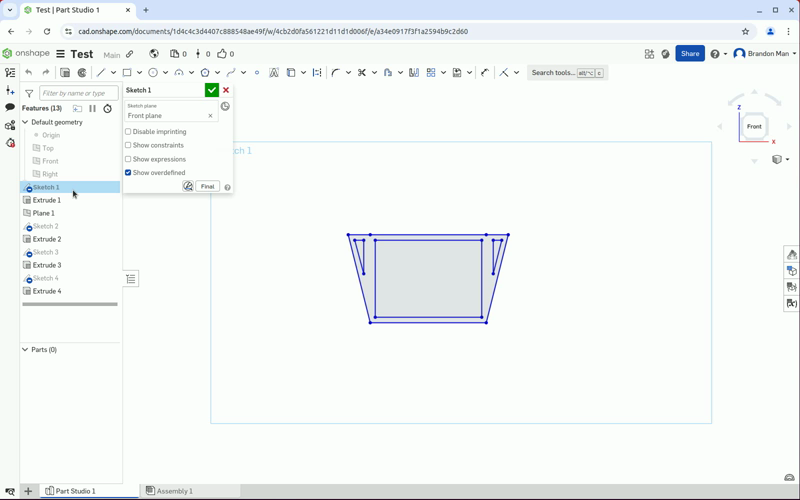
mouse_move(229, 92)
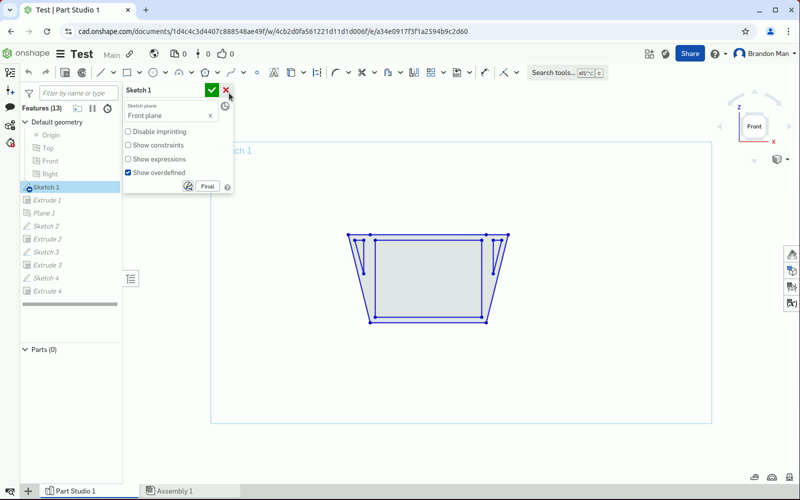
click(229, 92)
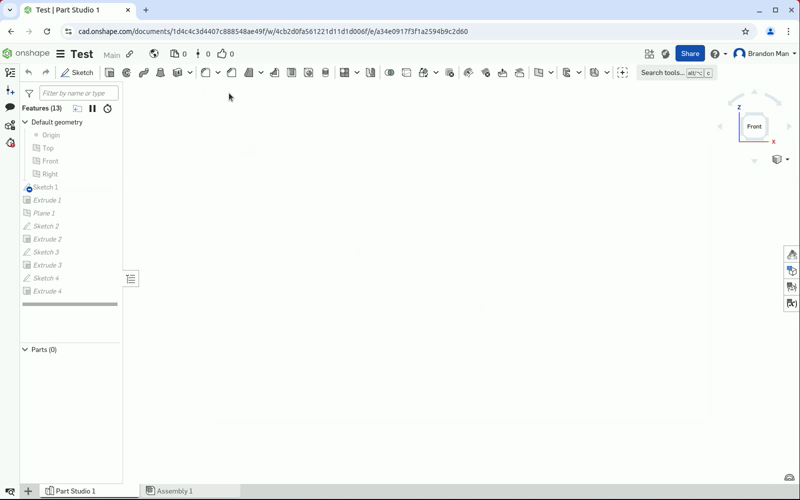
key(shift+s)
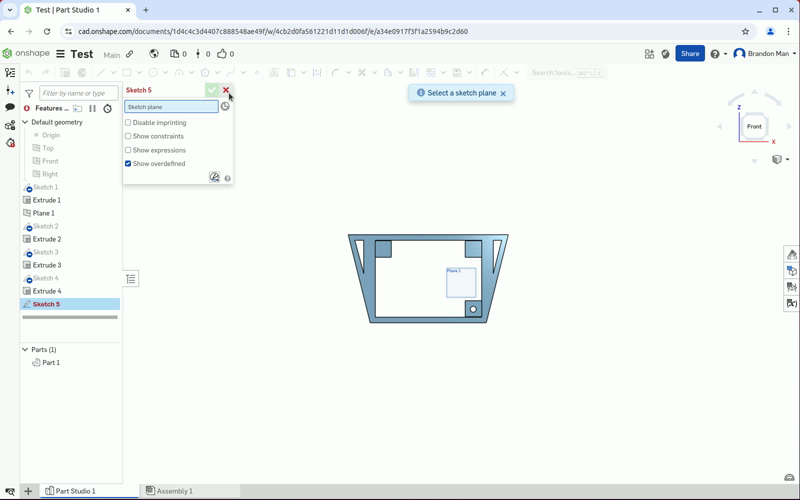
mouse_move(73, 215)
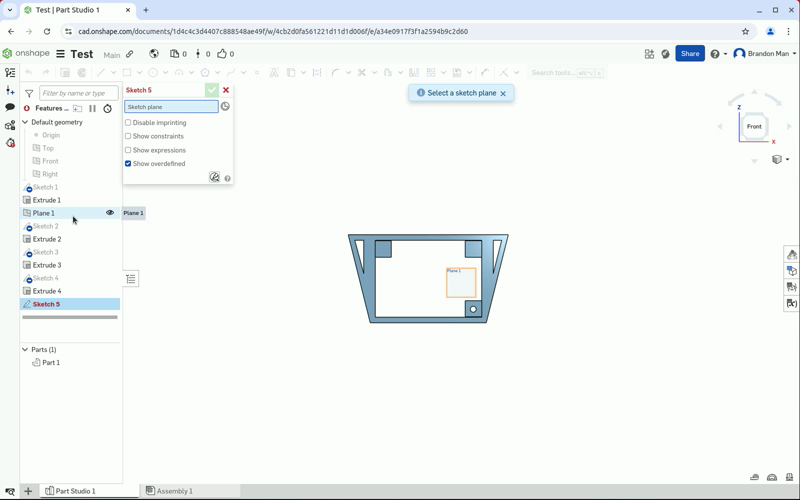
click(73, 215)
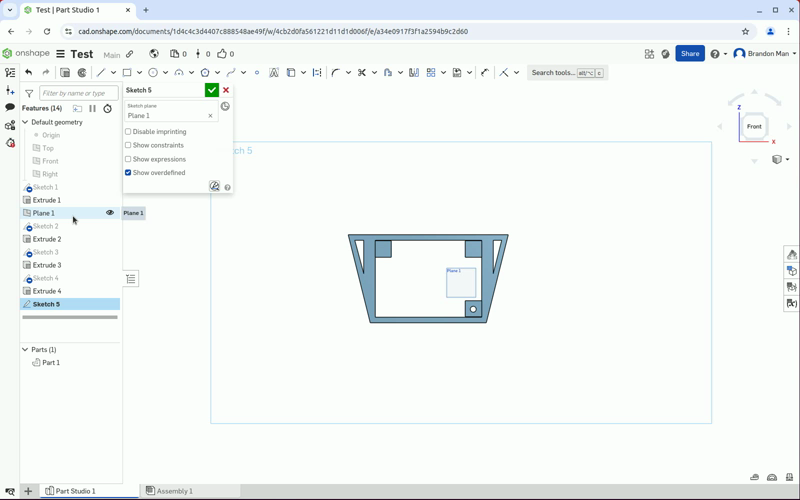
mouse_move(73, 352)
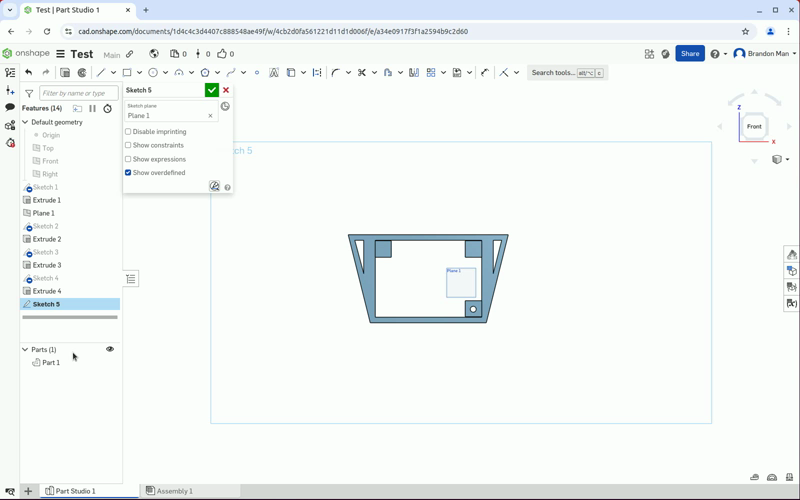
key(y)
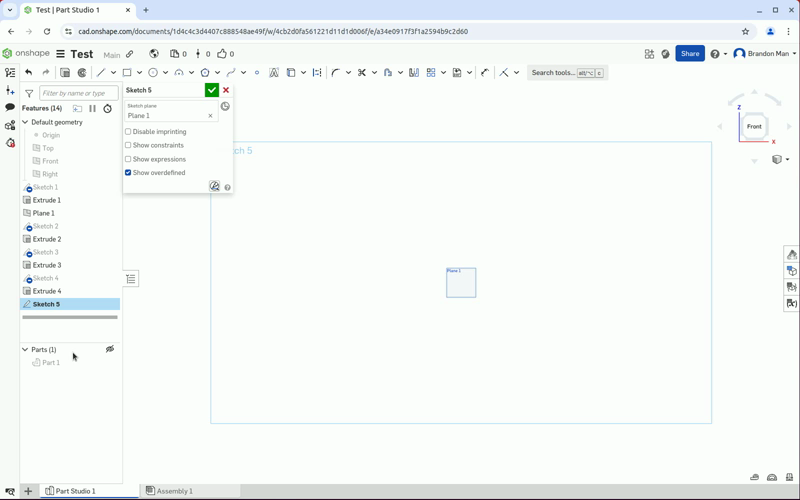
key(l)
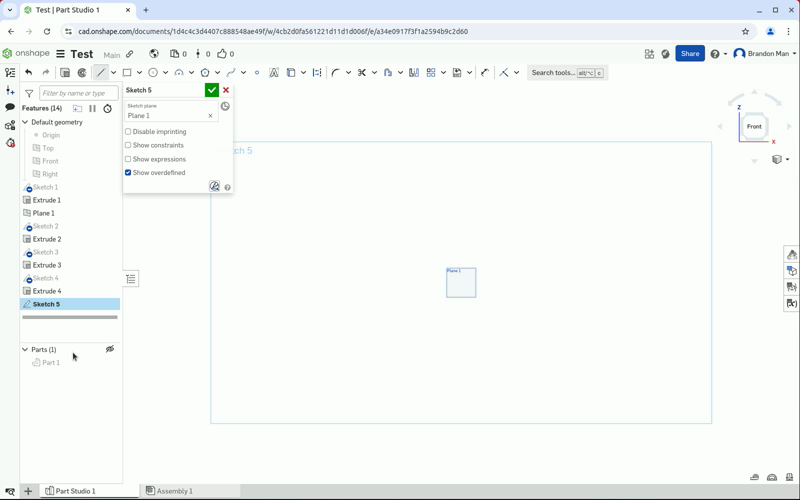
key_down(shift)
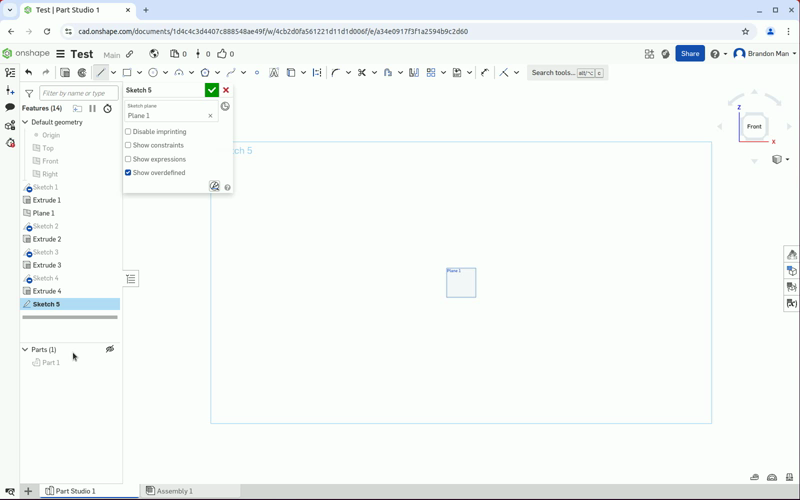
mouse_move(375, 316)
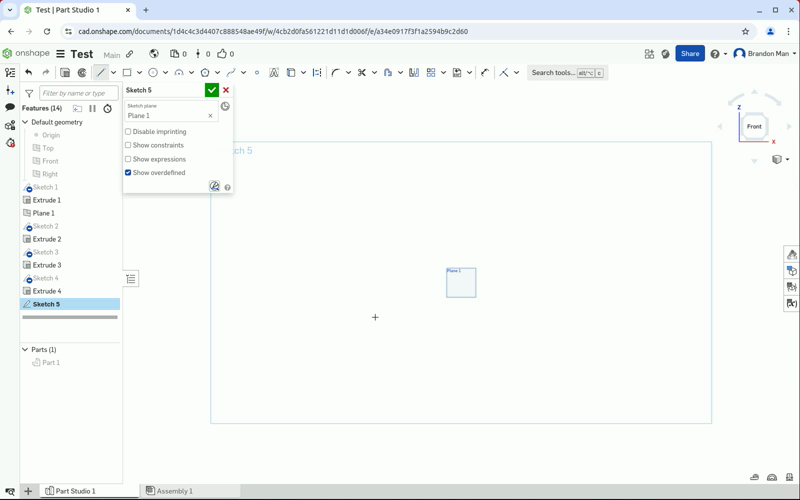
click(375, 316)
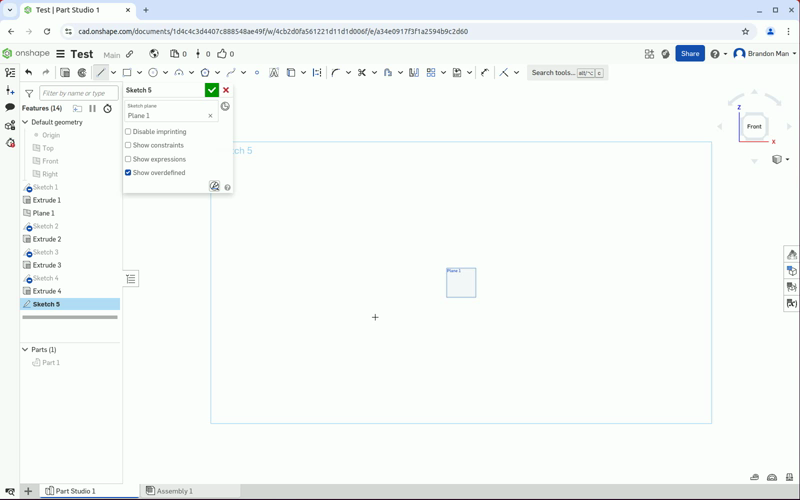
key_up(shift)
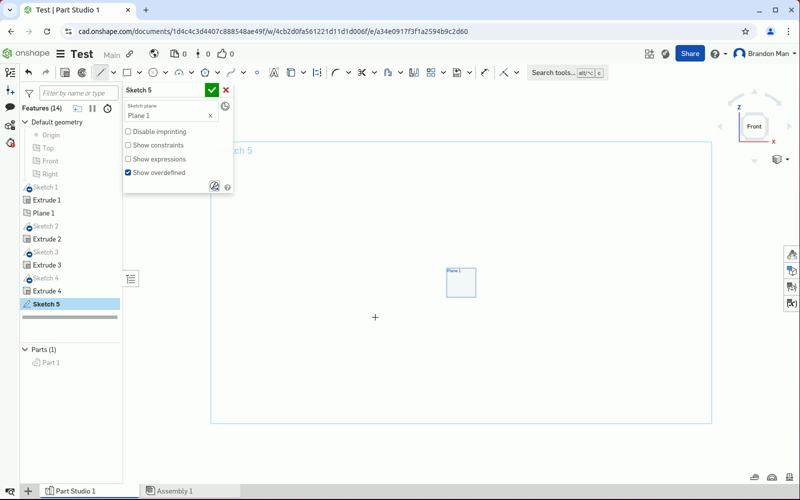
key_down(shift)
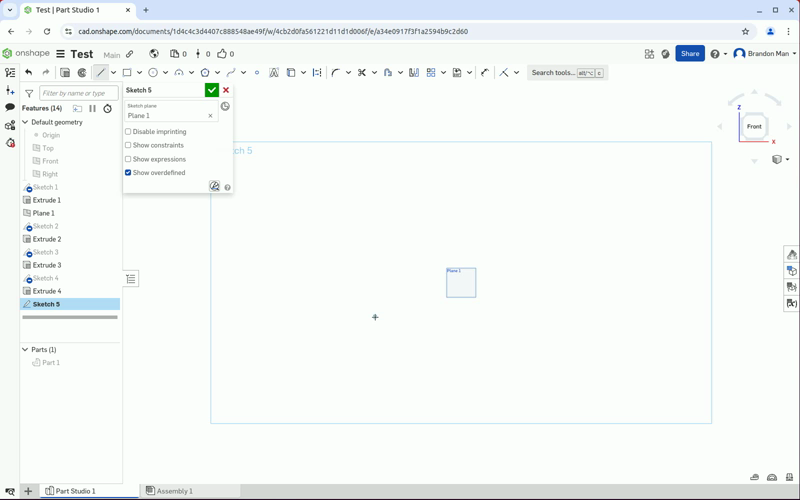
mouse_move(405, 316)
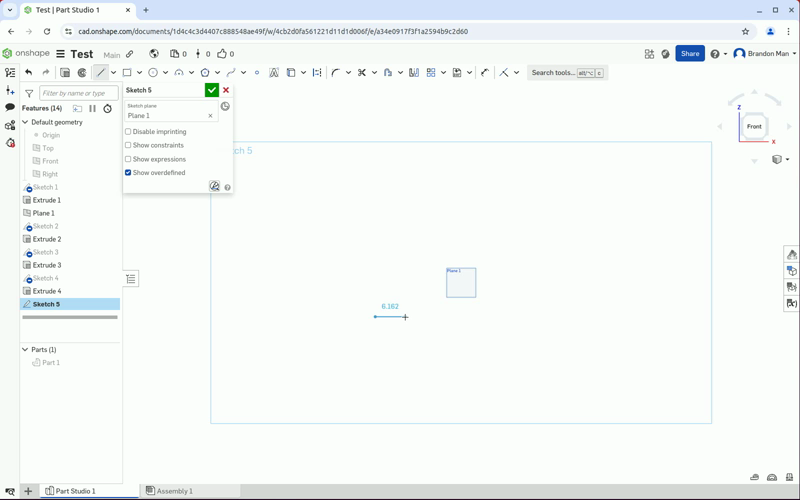
mouse_move(391, 316)
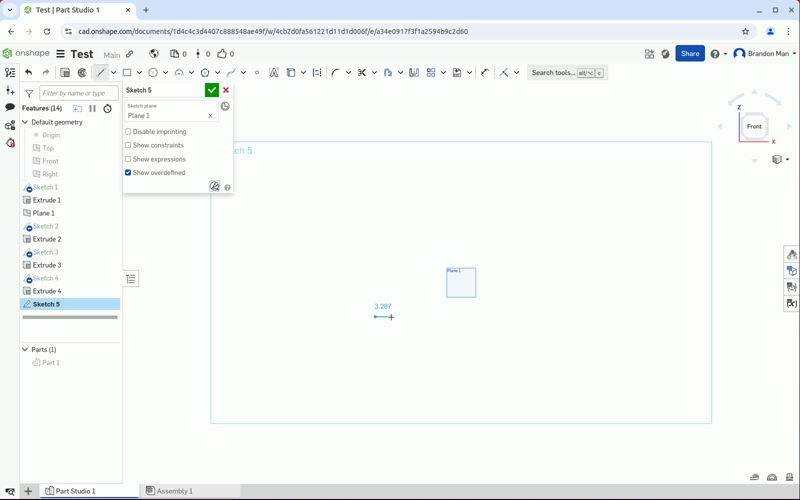
click(391, 316)
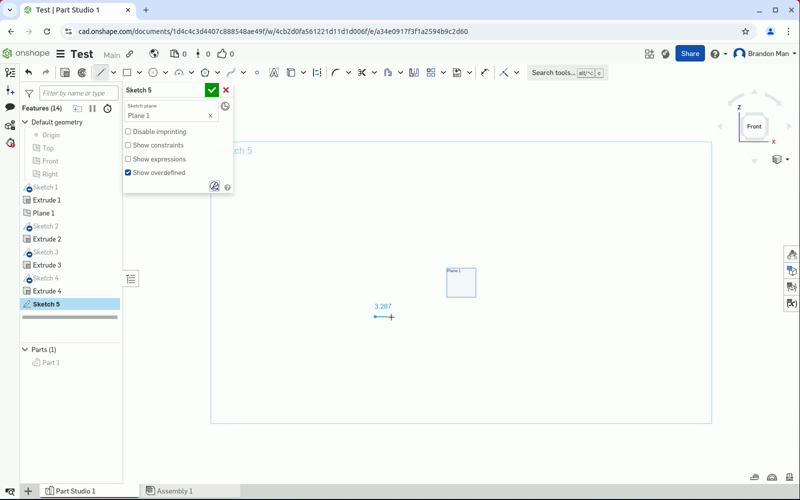
key_up(shift)
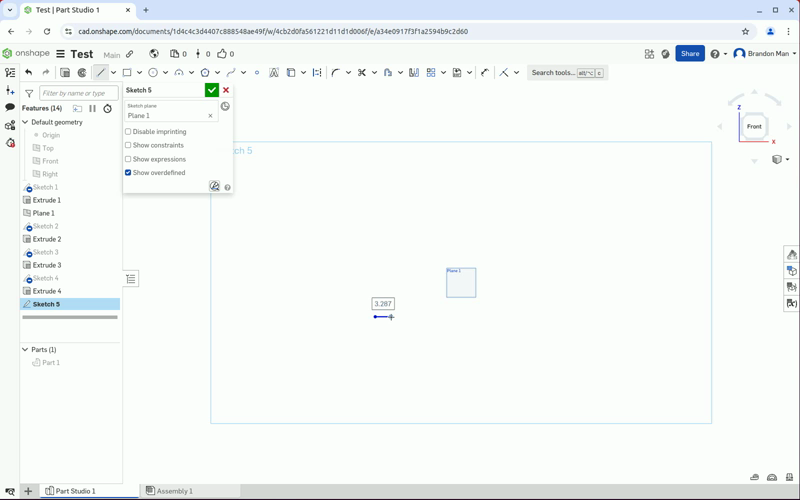
key_down(shift)
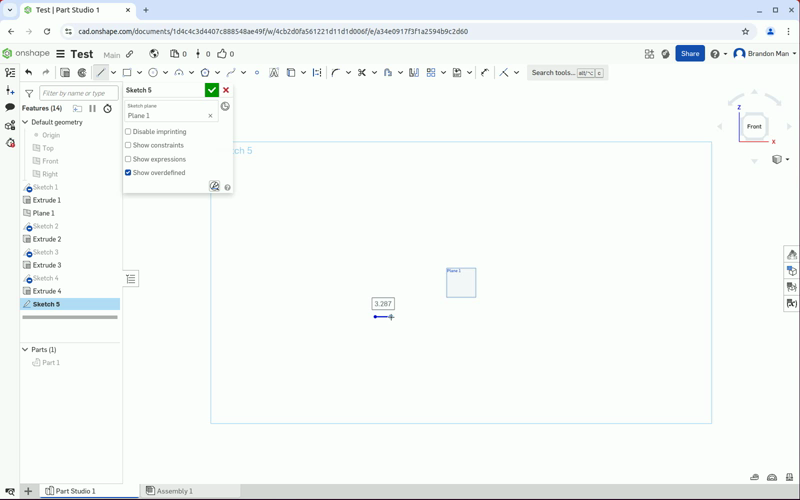
mouse_move(421, 316)
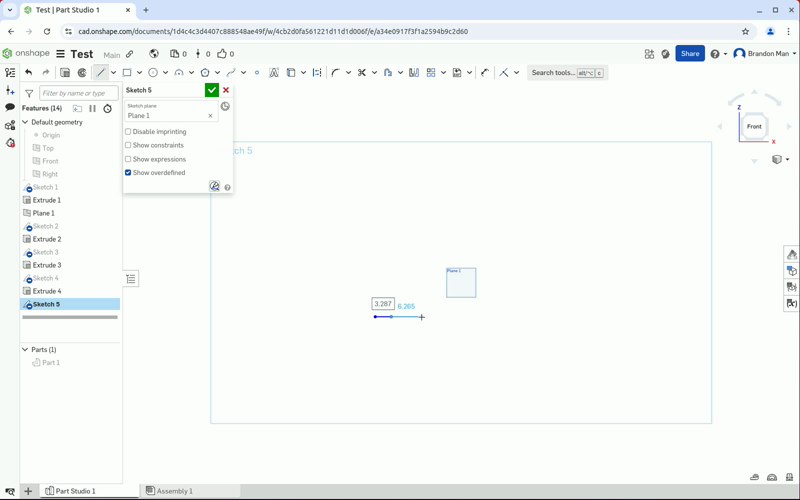
mouse_move(391, 300)
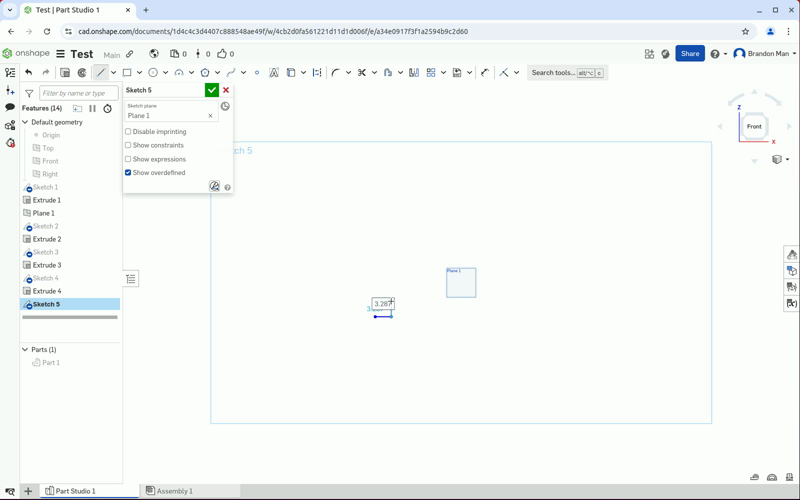
click(391, 300)
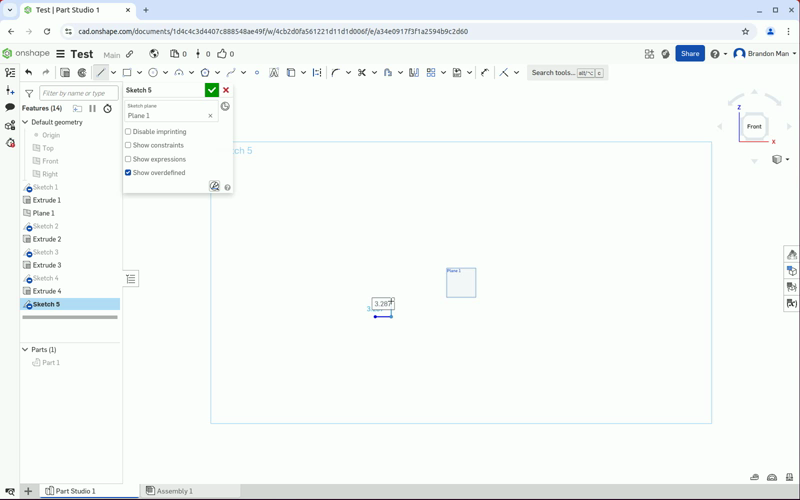
key_up(shift)
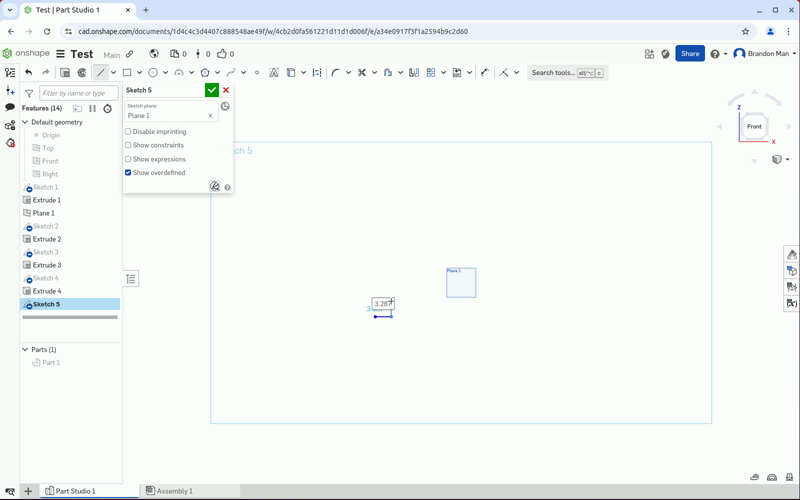
key_down(shift)
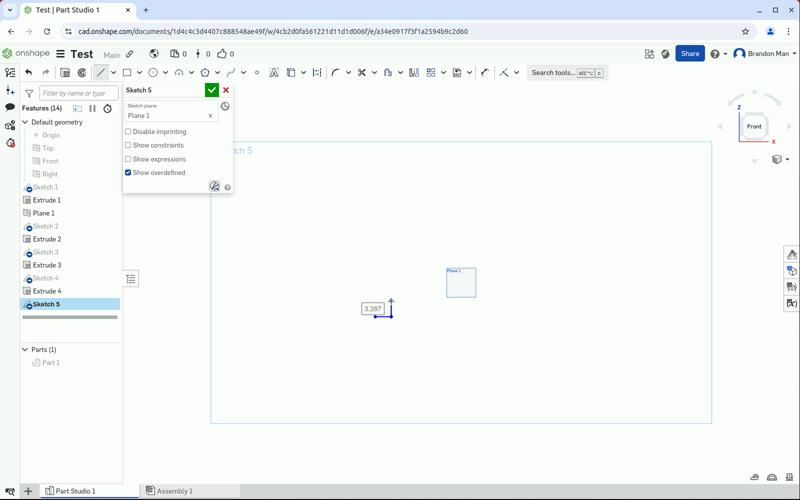
mouse_move(421, 300)
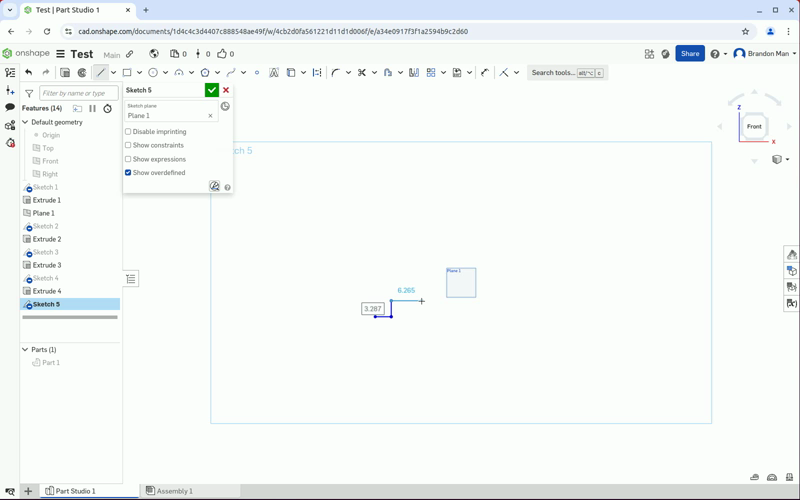
mouse_move(375, 300)
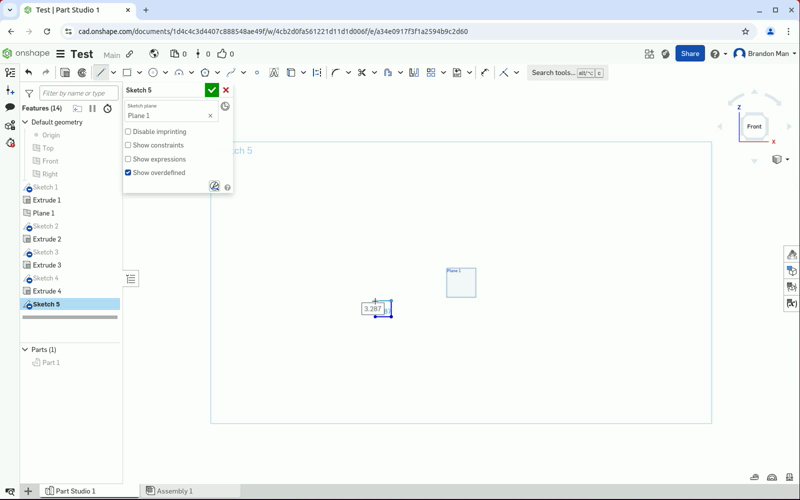
click(375, 300)
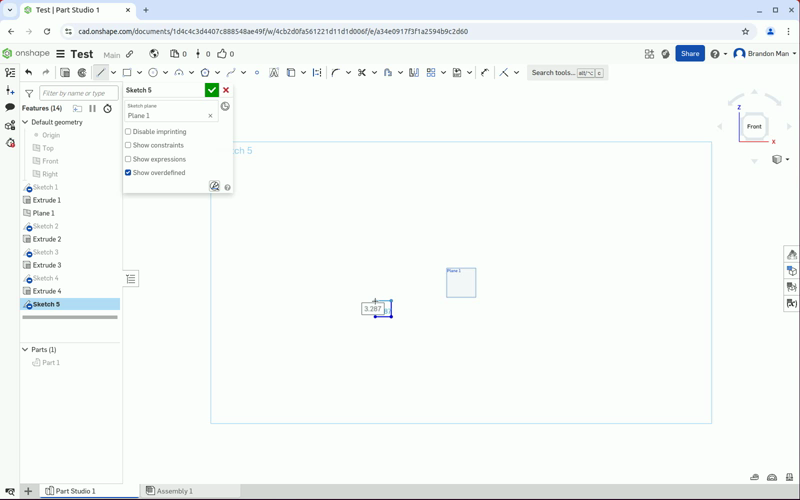
key_up(shift)
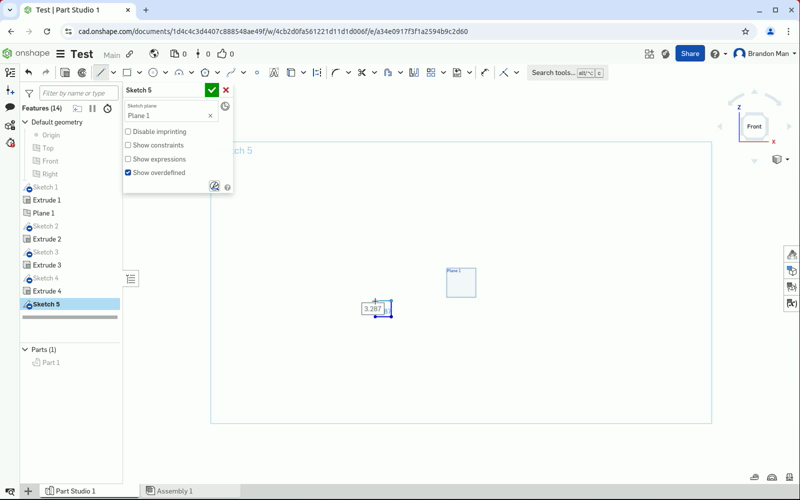
mouse_move(405, 300)
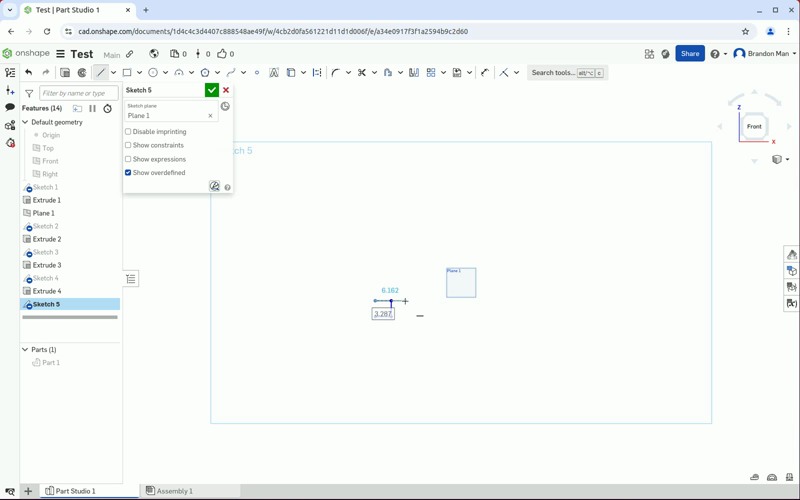
key_down(shift)
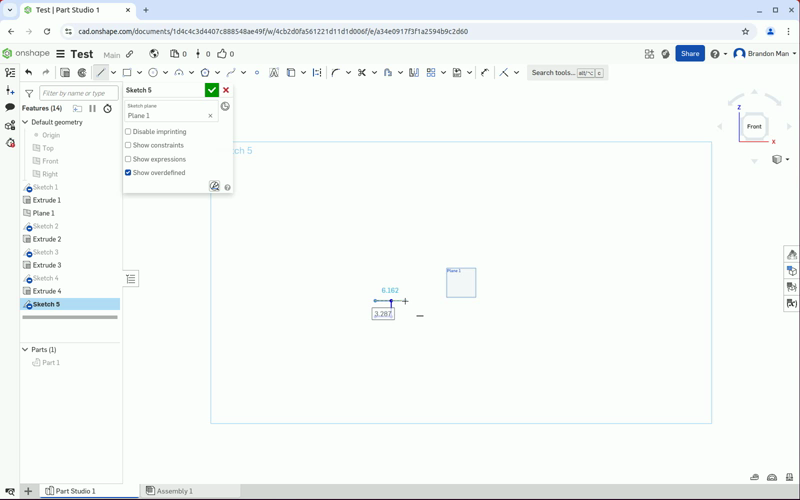
mouse_move(375, 316)
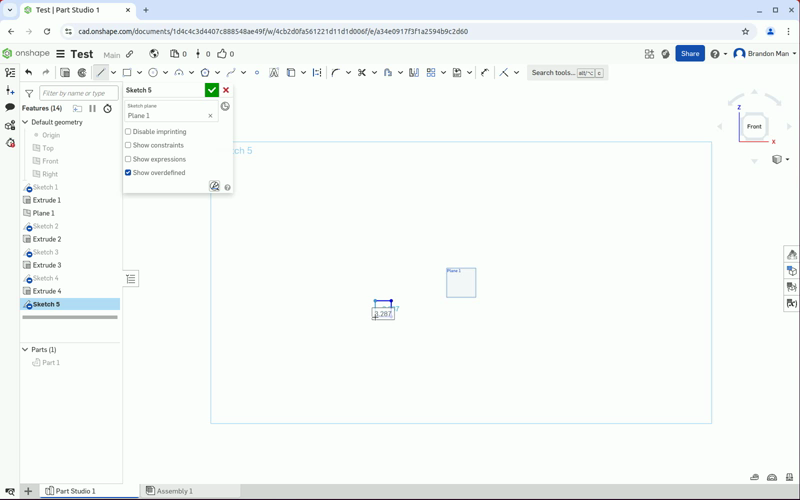
key_up(shift)
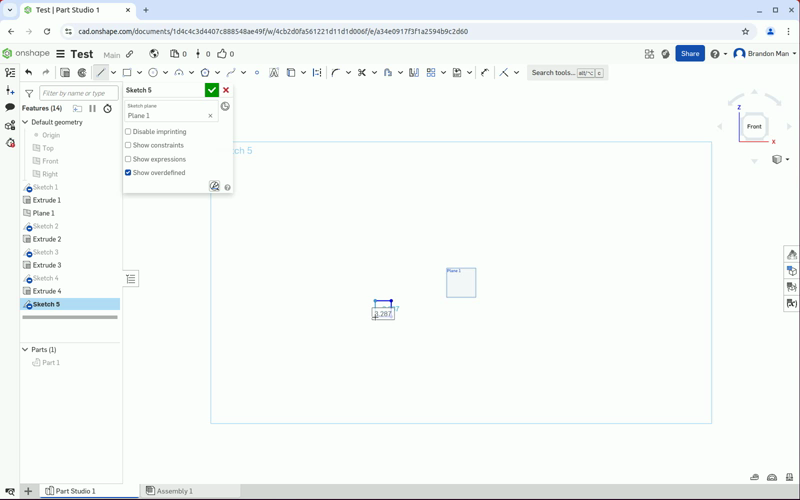
click(375, 316)
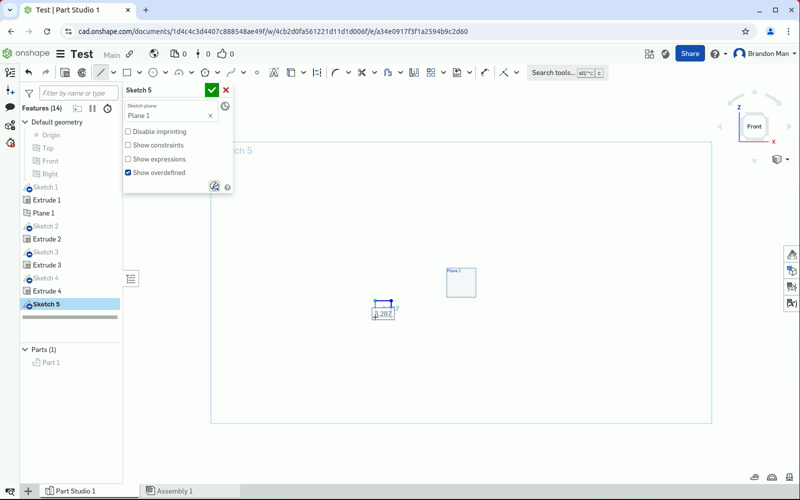
key(esc)
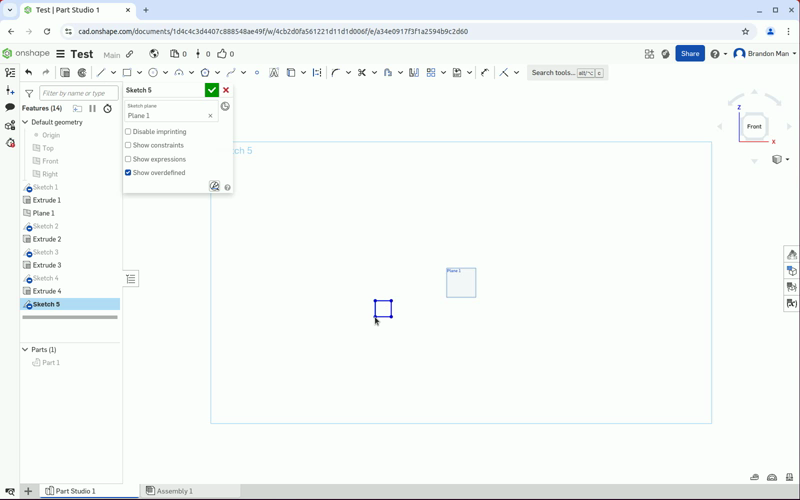
key(c)
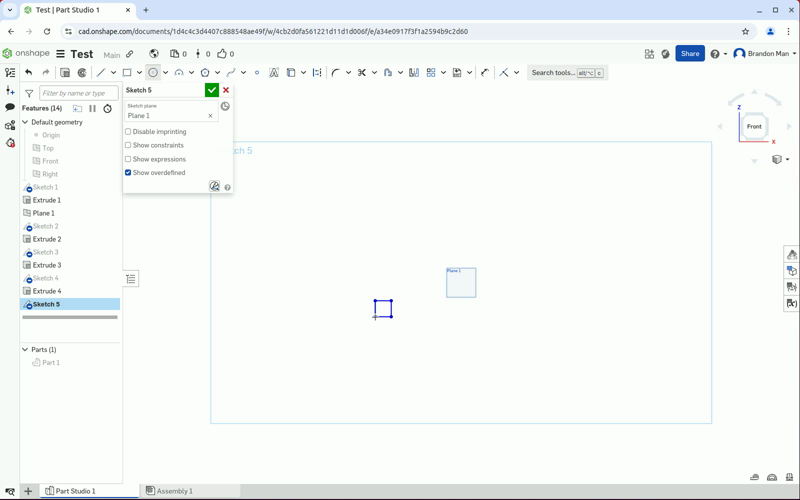
key_down(shift)
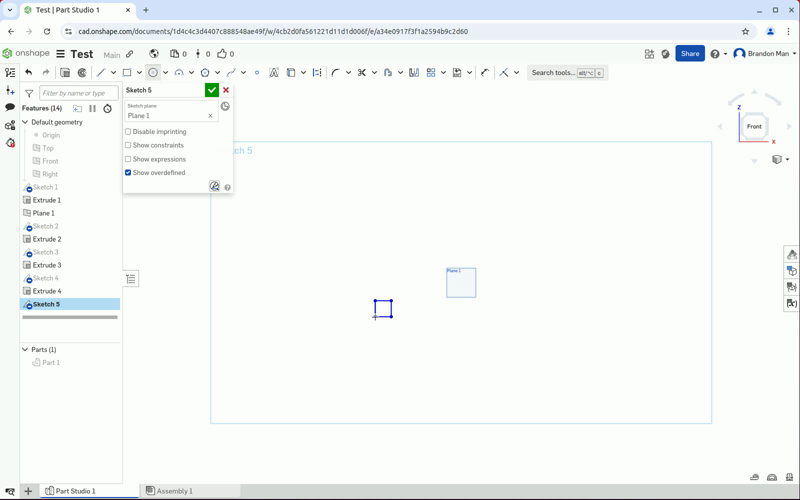
mouse_move(383, 309)
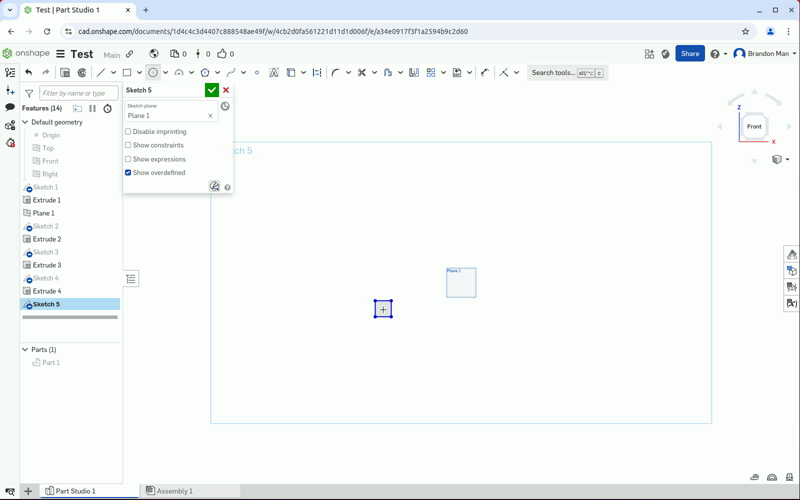
click(383, 309)
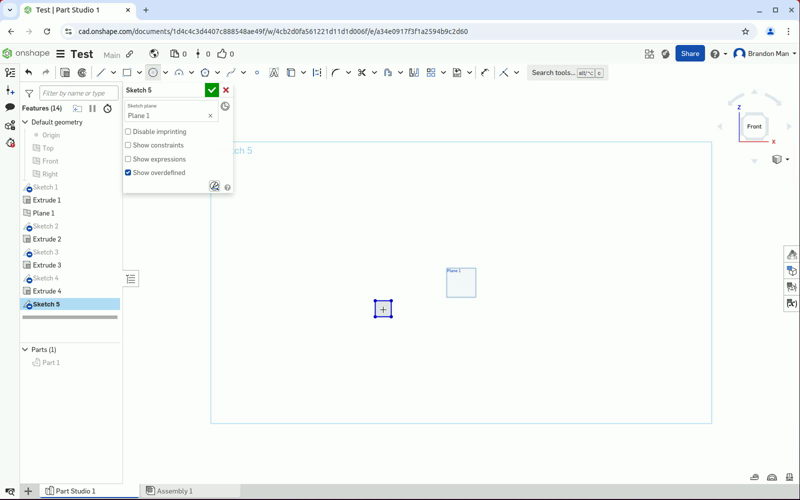
key_up(shift)
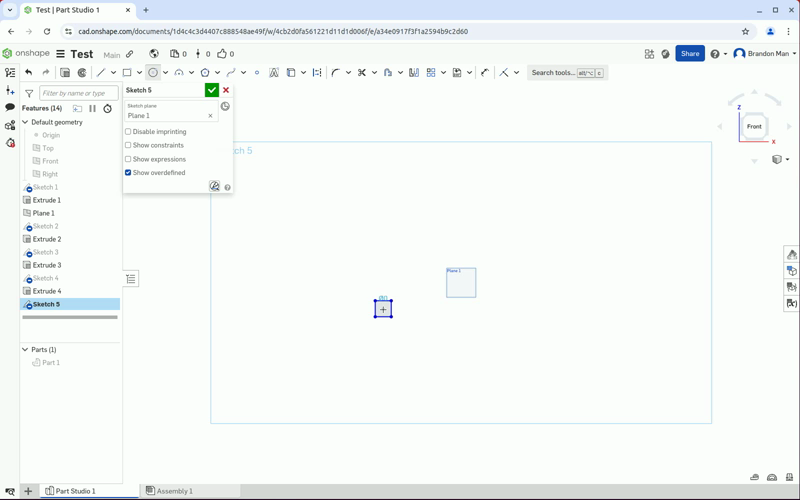
mouse_move(386, 309)
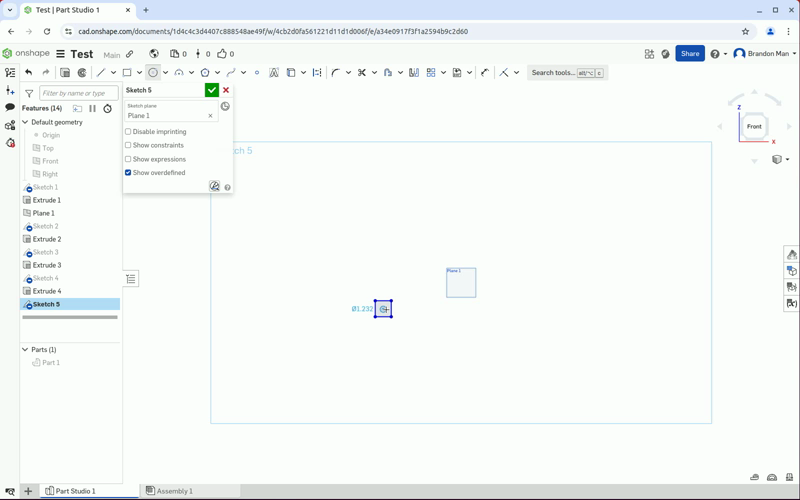
click(386, 309)
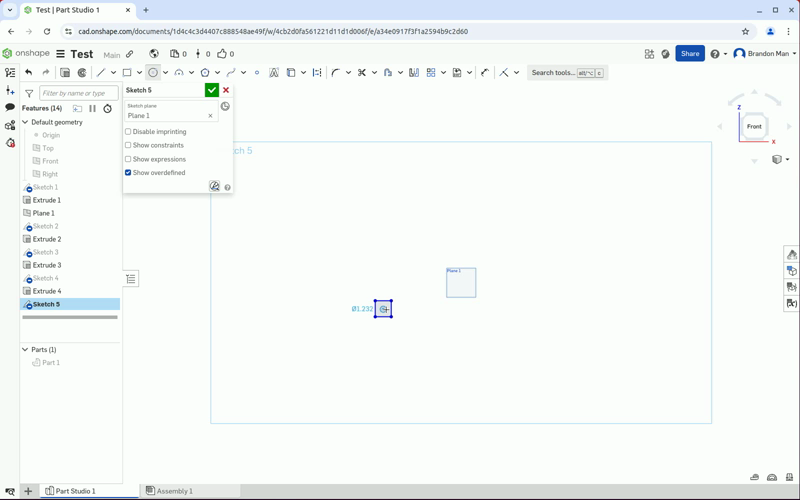
key(esc)
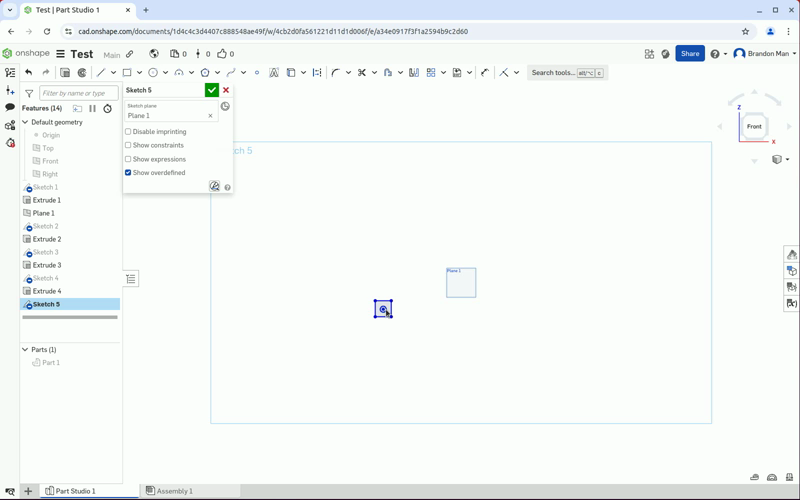
mouse_move(386, 311)
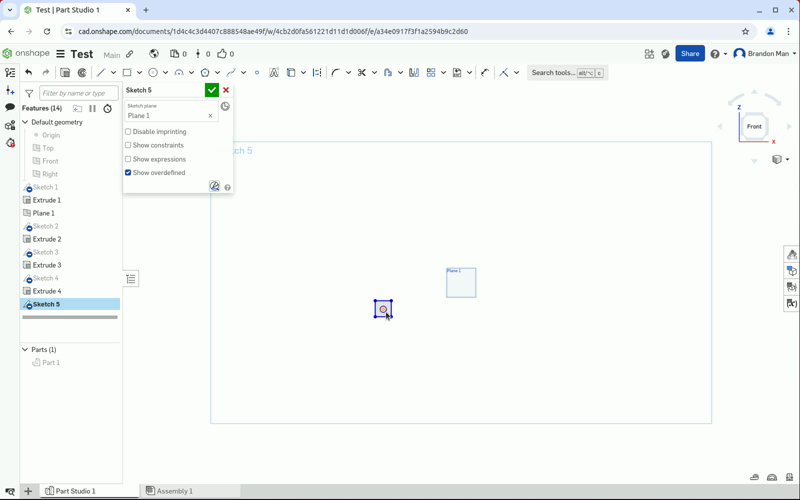
scroll(6)
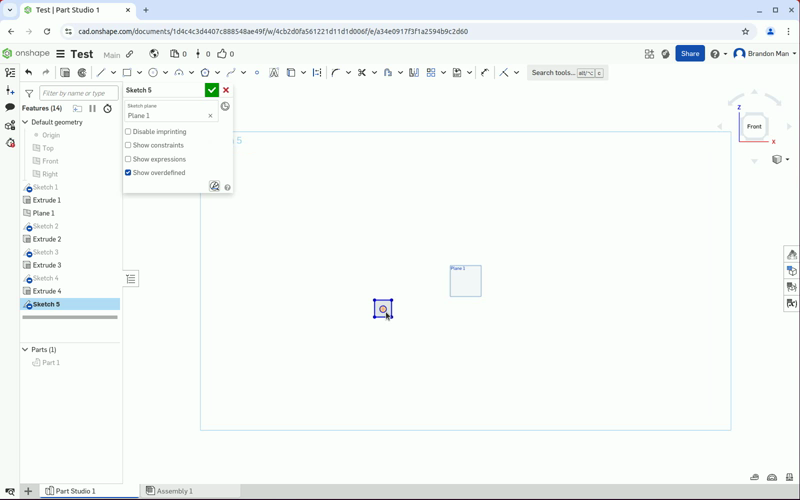
scroll(6)
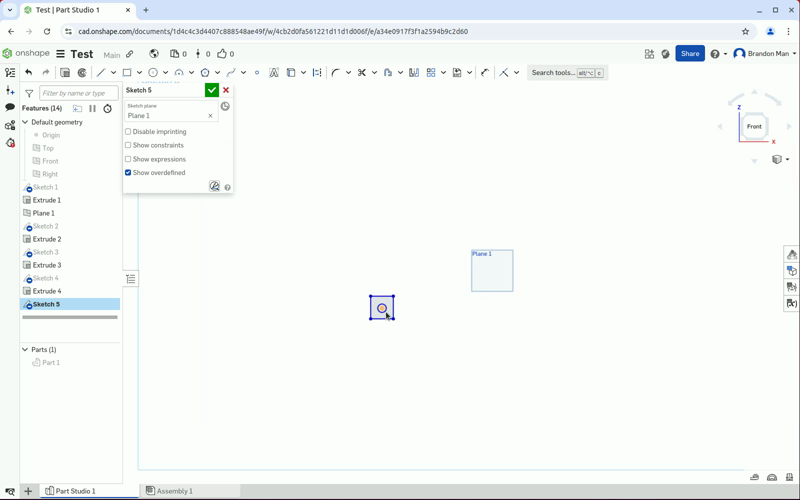
scroll(6)
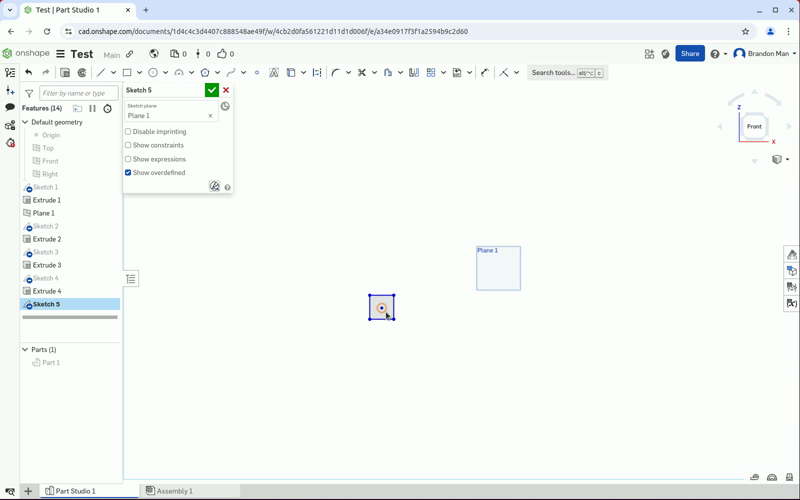
scroll(6)
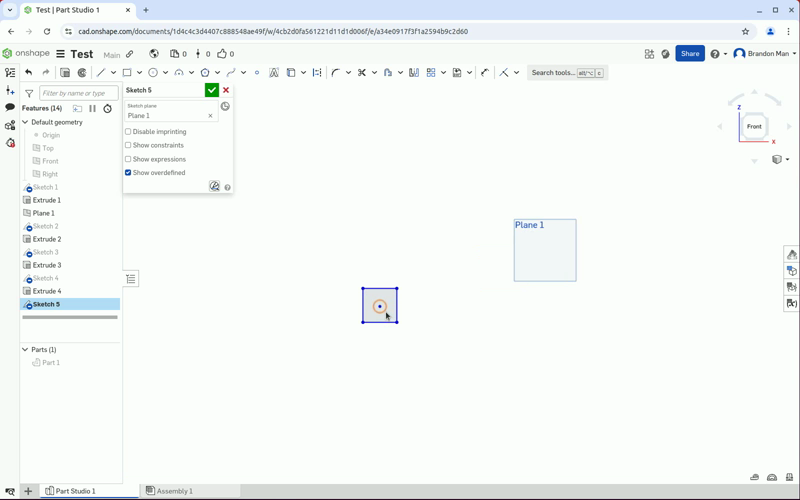
scroll(6)
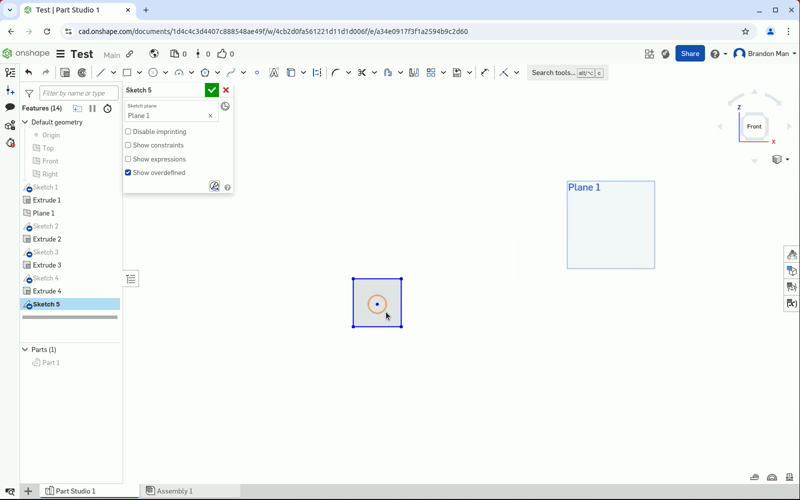
scroll(6)
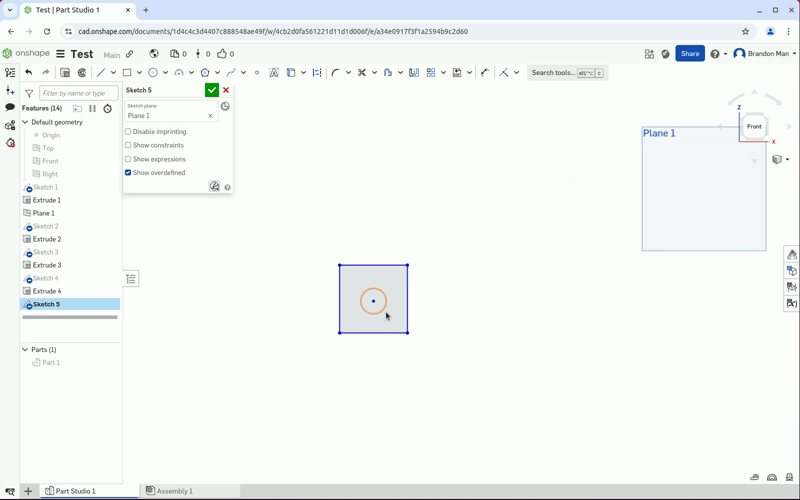
scroll(6)
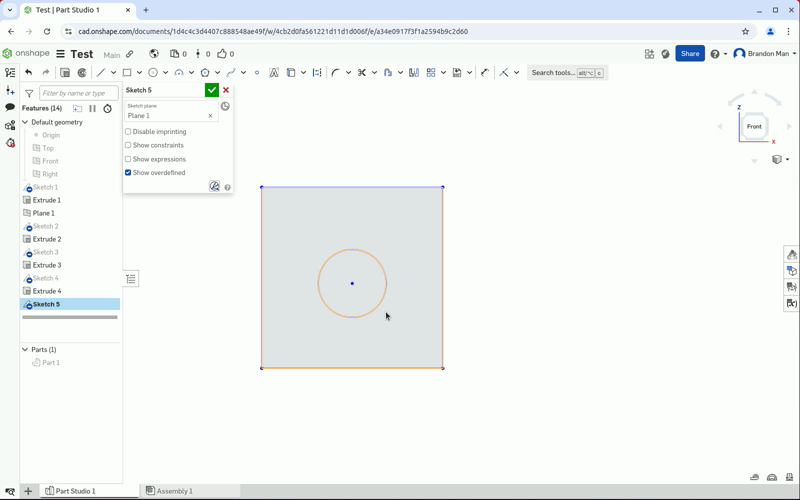
click(386, 311)
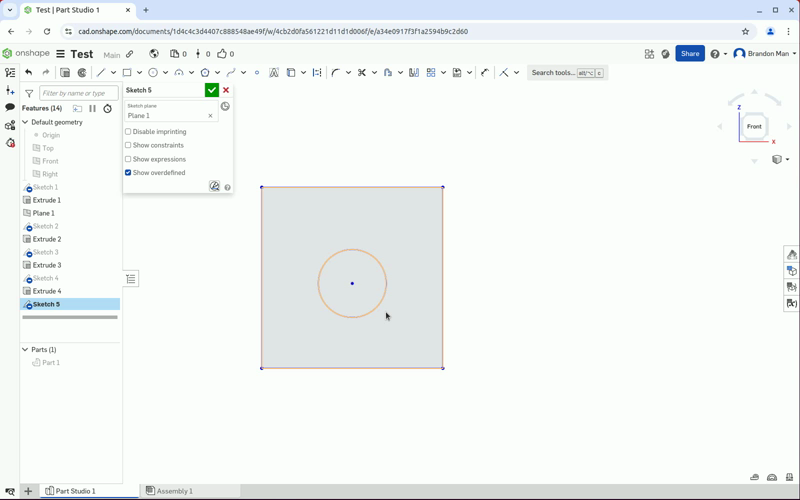
scroll(-6)
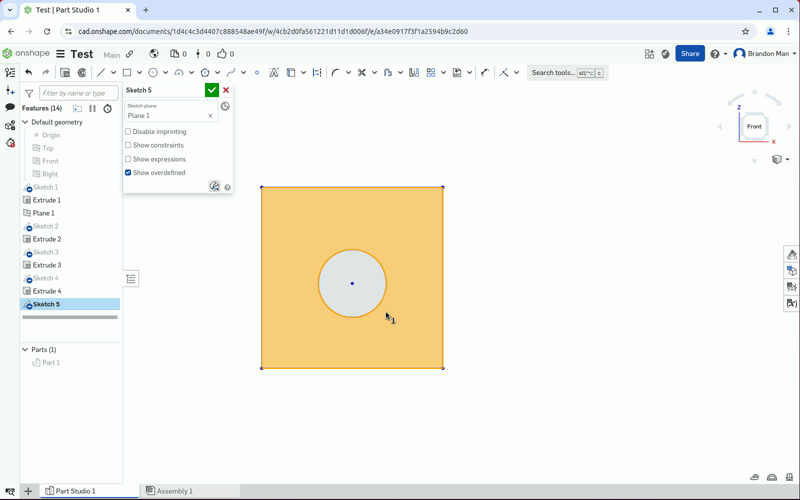
scroll(-6)
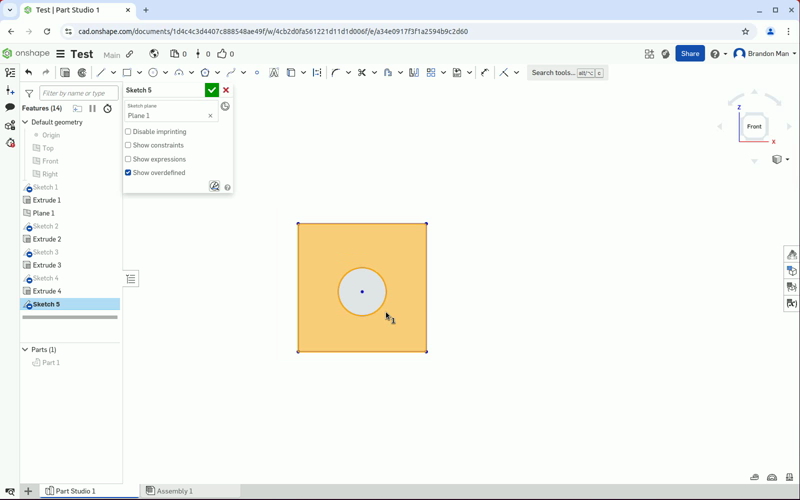
scroll(-6)
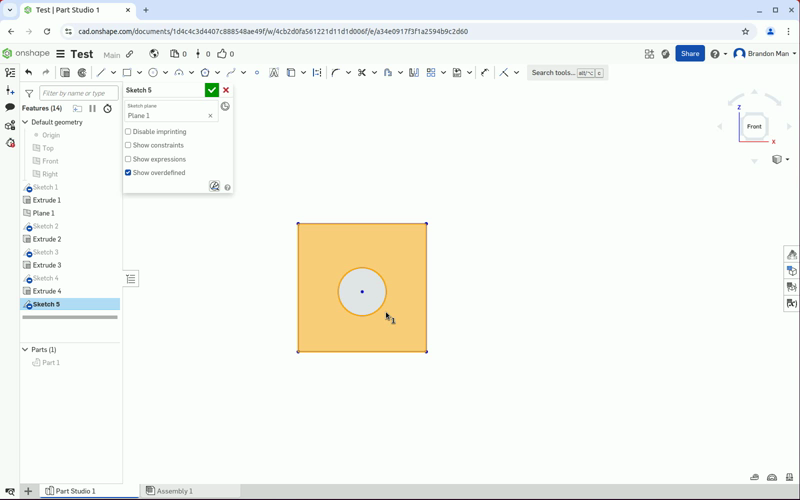
scroll(-6)
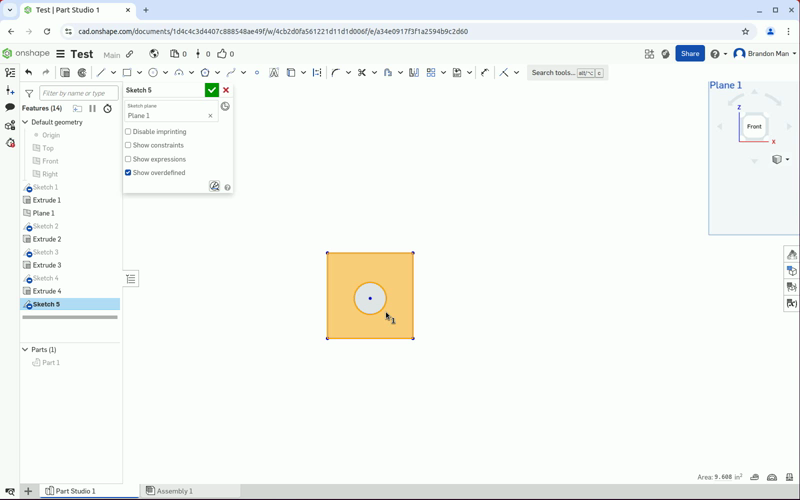
scroll(-6)
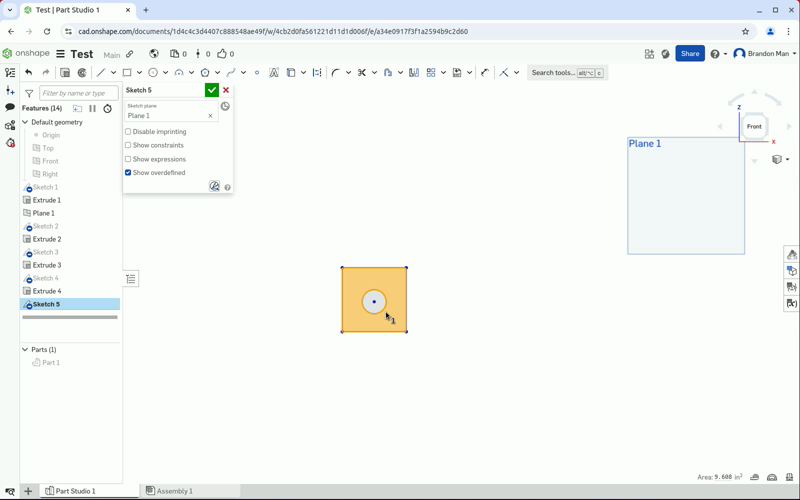
scroll(-6)
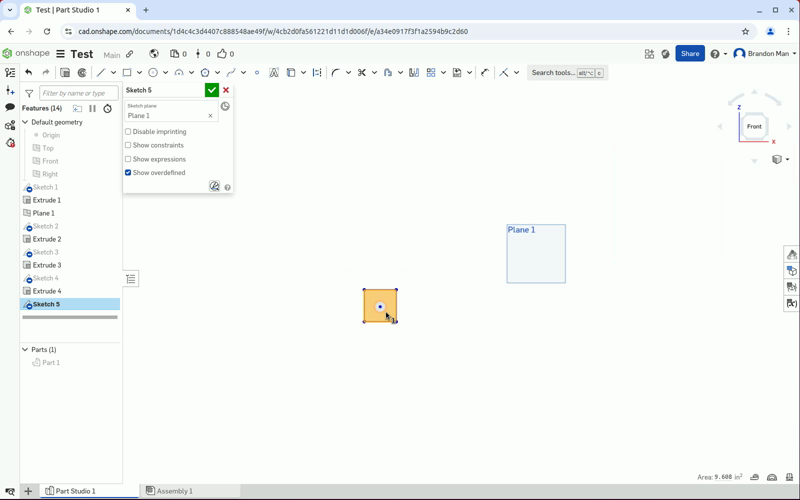
scroll(-6)
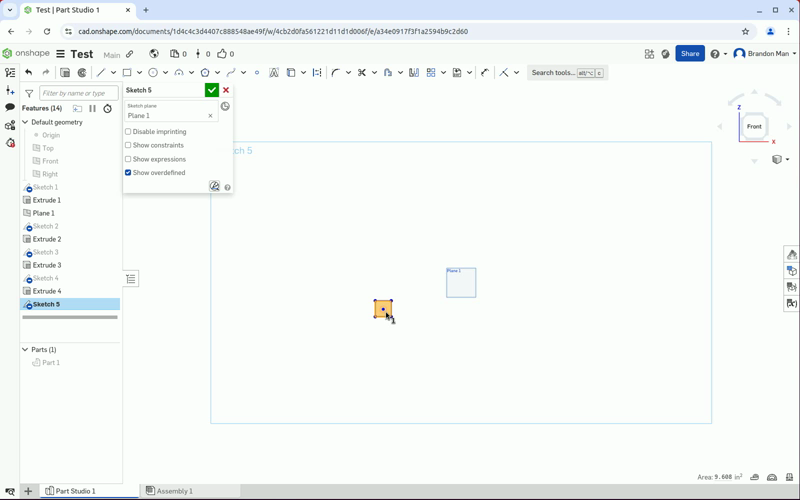
mouse_move(73, 352)
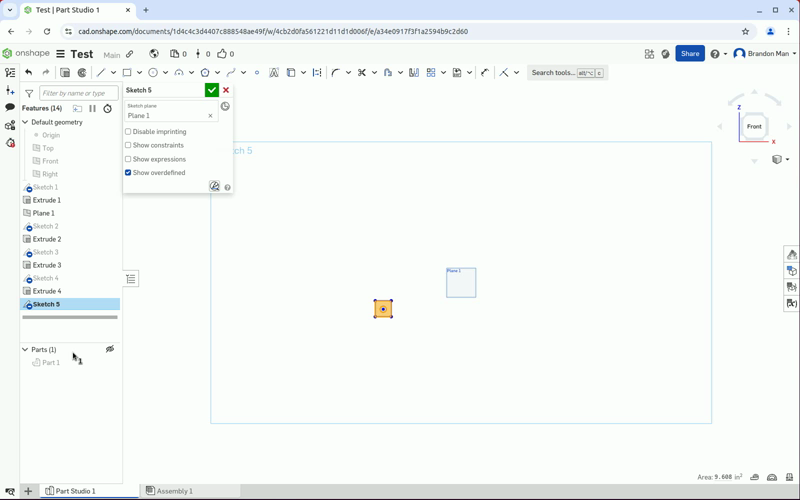
key(shift+y)
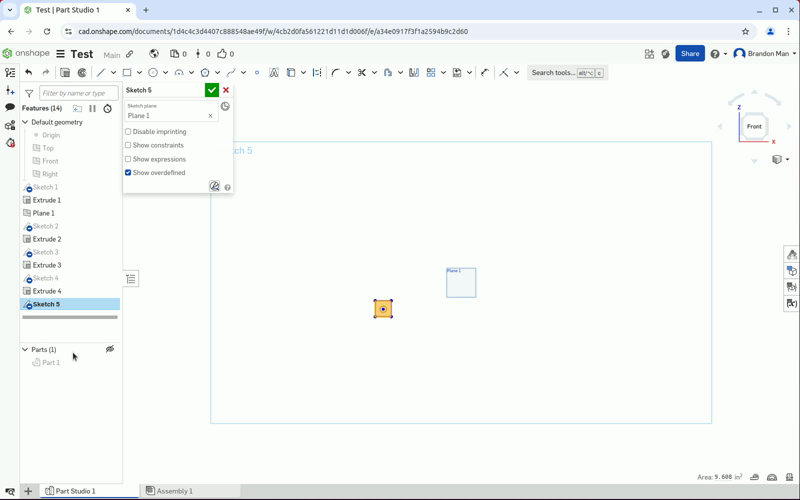
key(shift+e)
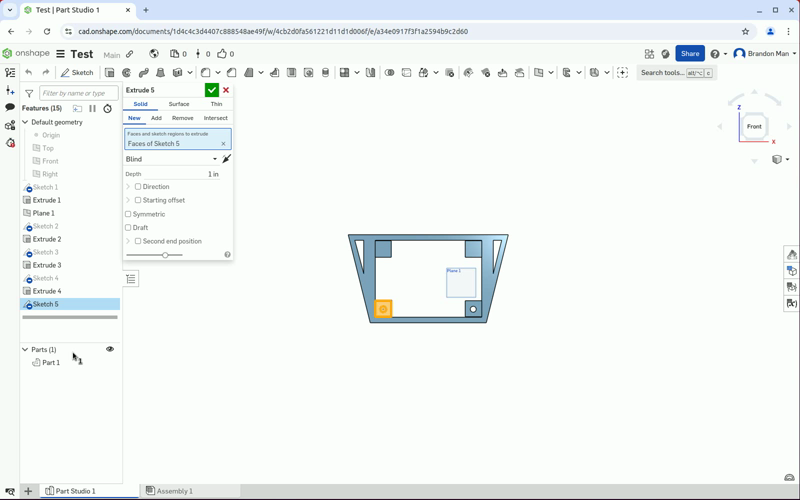
mouse_move(143, 106)
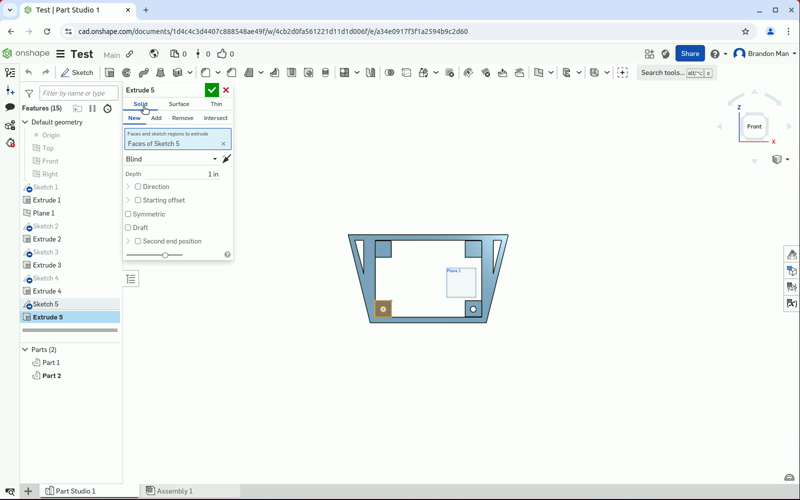
click(143, 106)
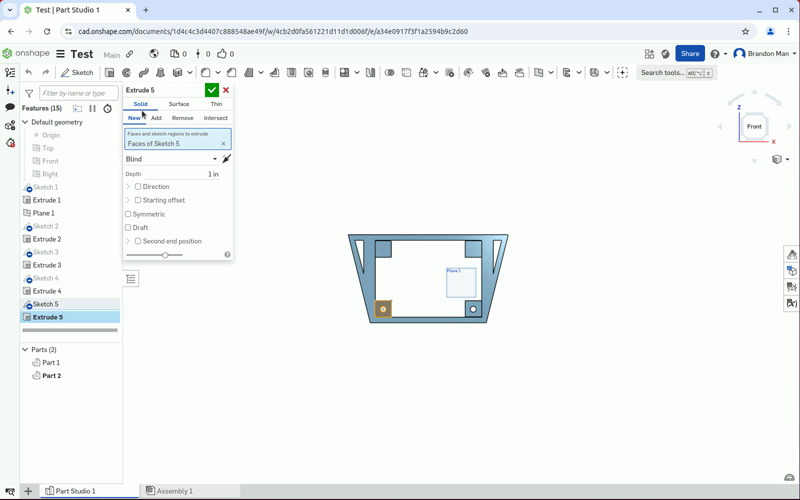
mouse_move(137, 120)
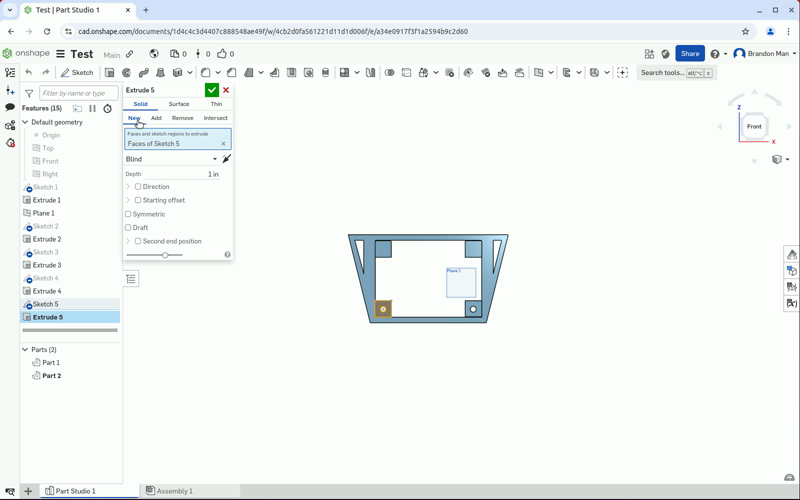
click(137, 120)
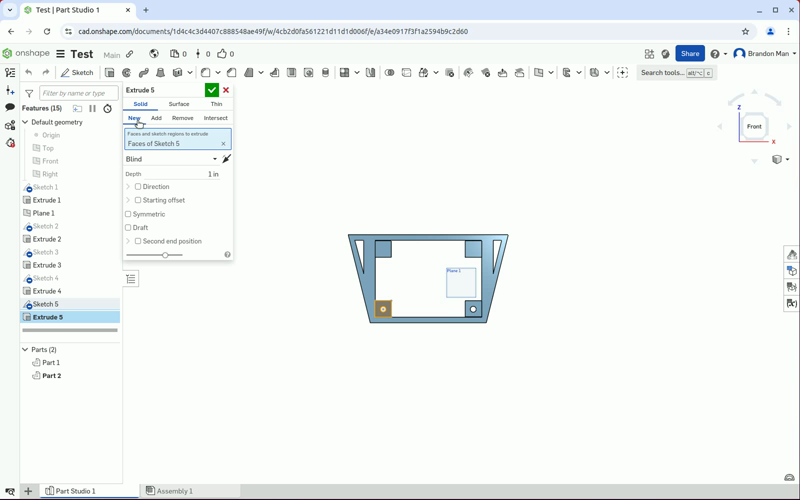
key(tab, 4)
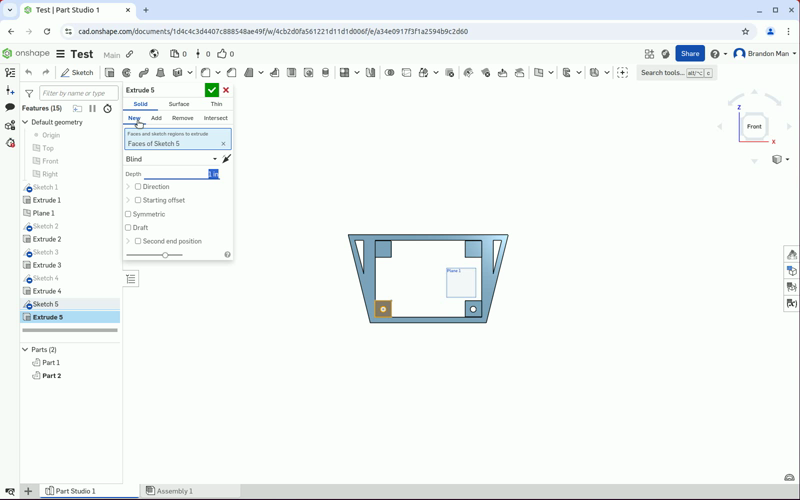
text(-0.481)
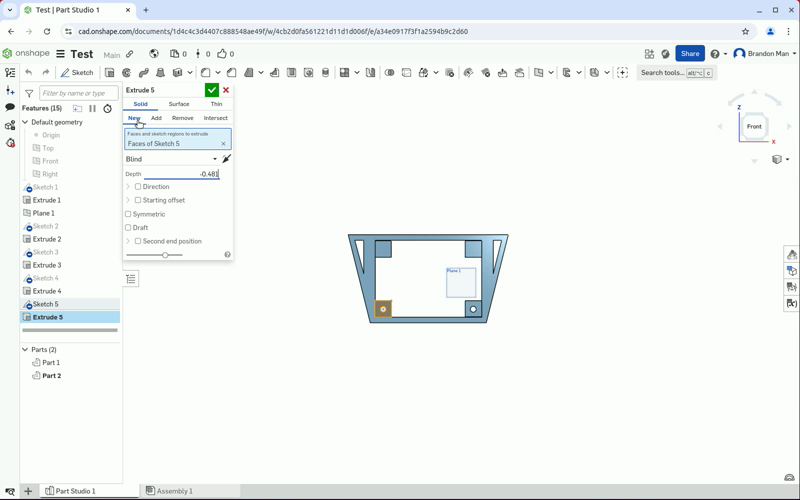
key(enter)
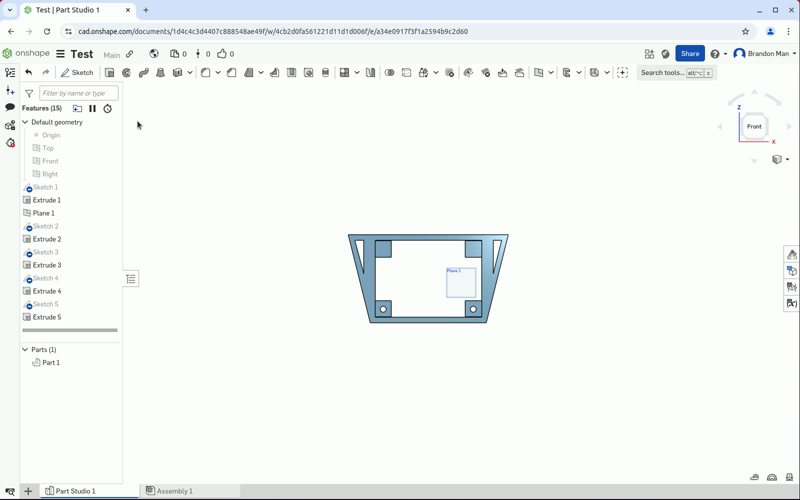
key(shift+h)
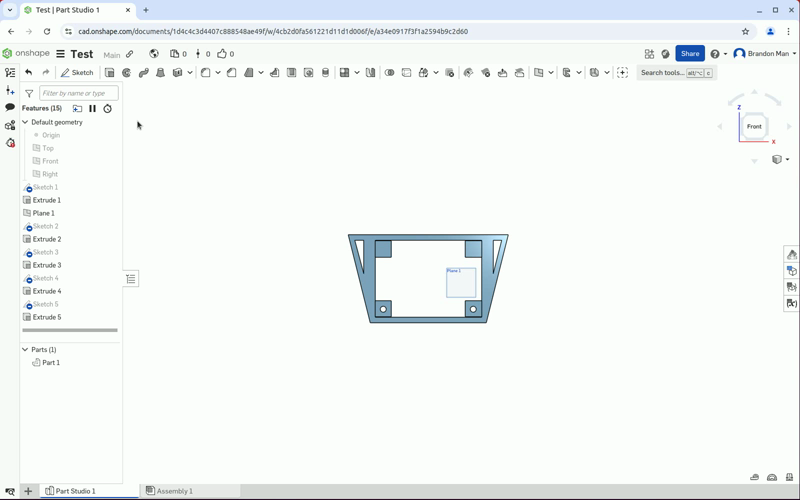
key(shift+h)
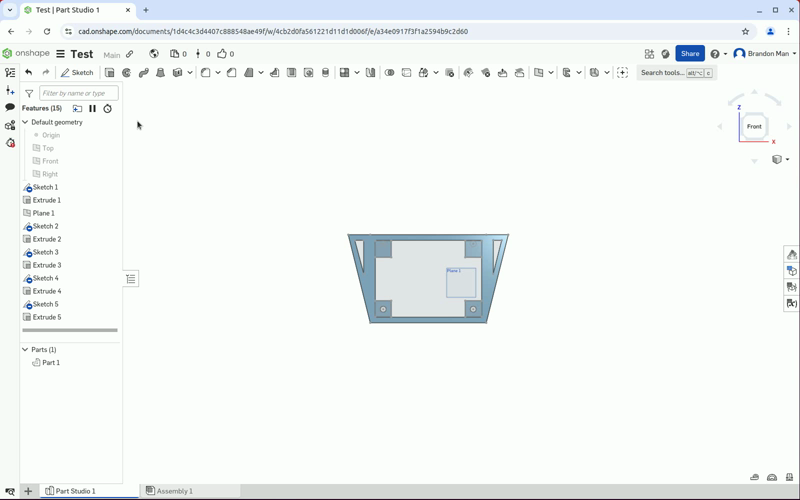
key(shift+7)
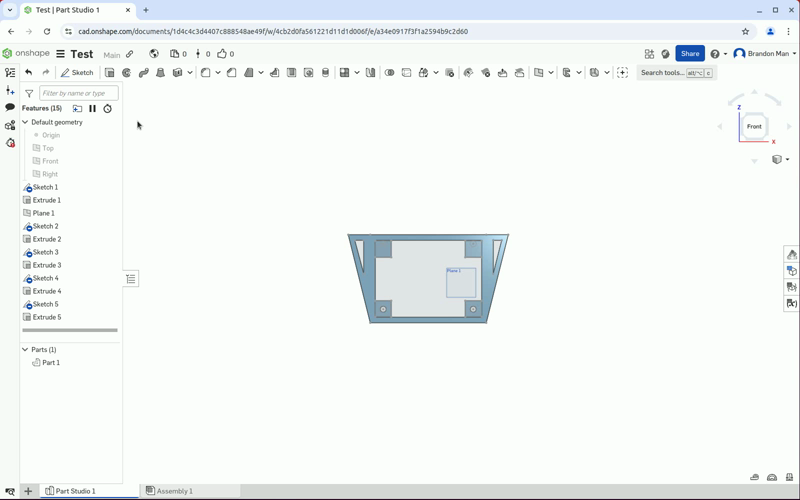
key(left, 2)
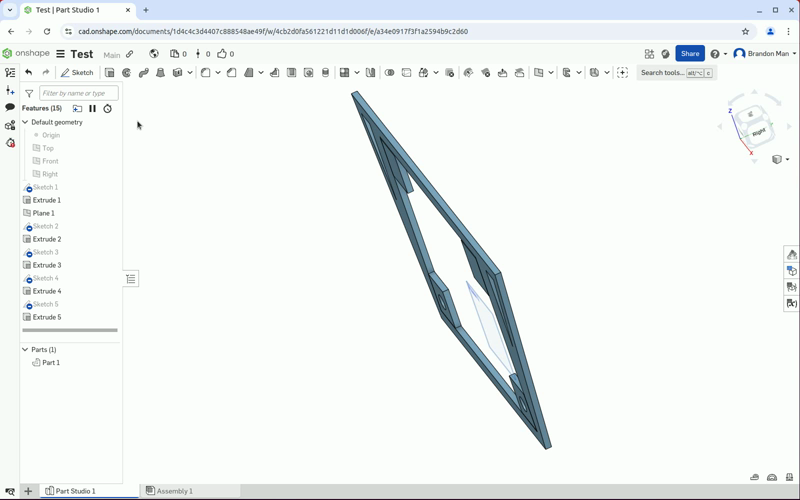
key(down, 2)
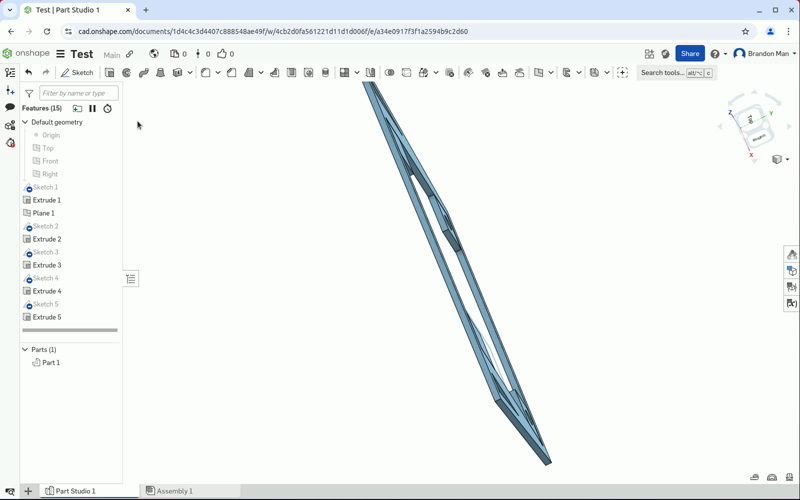
key(up, 2)
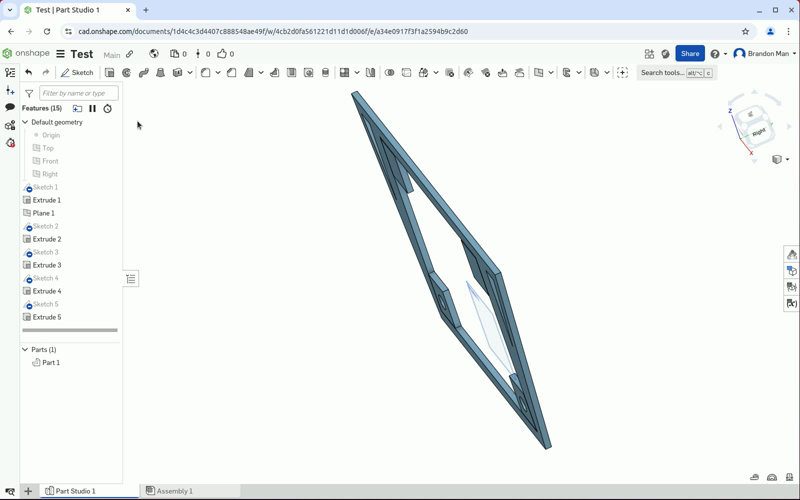
key(right, 2)
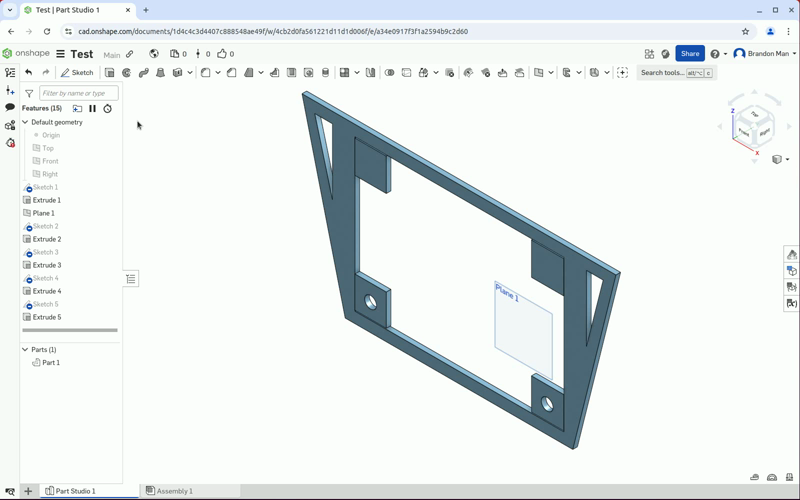
mouse_move(73, 189)
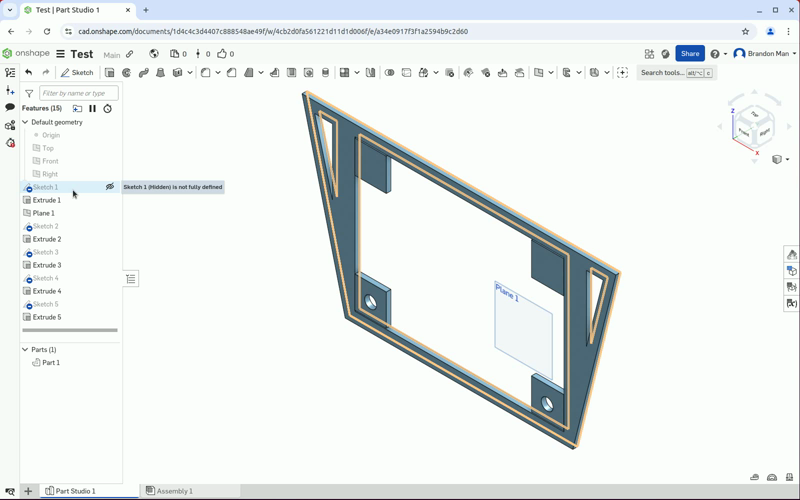
click(73, 189)